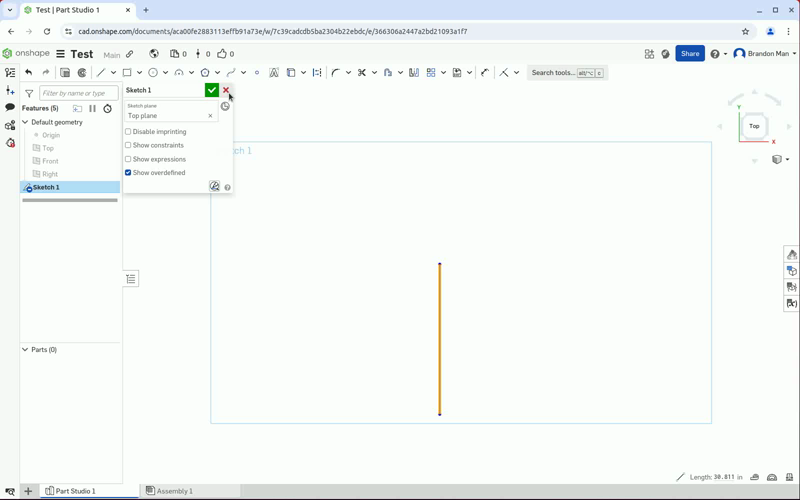
key(shift+h)
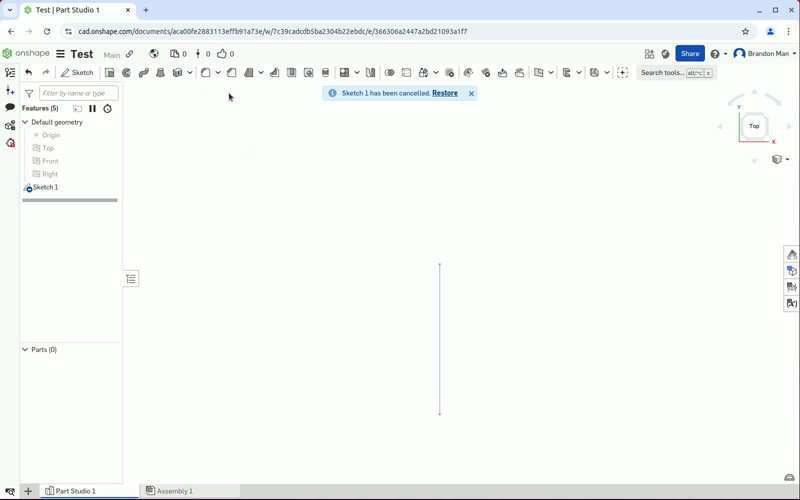
key(shift+s)
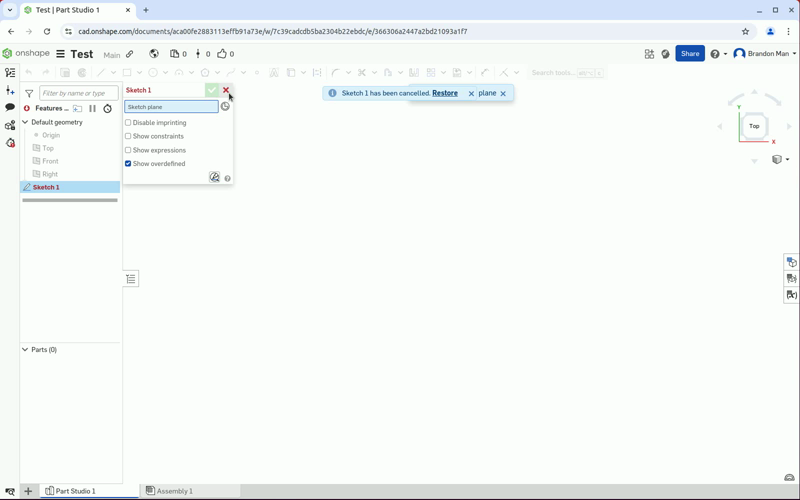
mouse_move(73, 150)
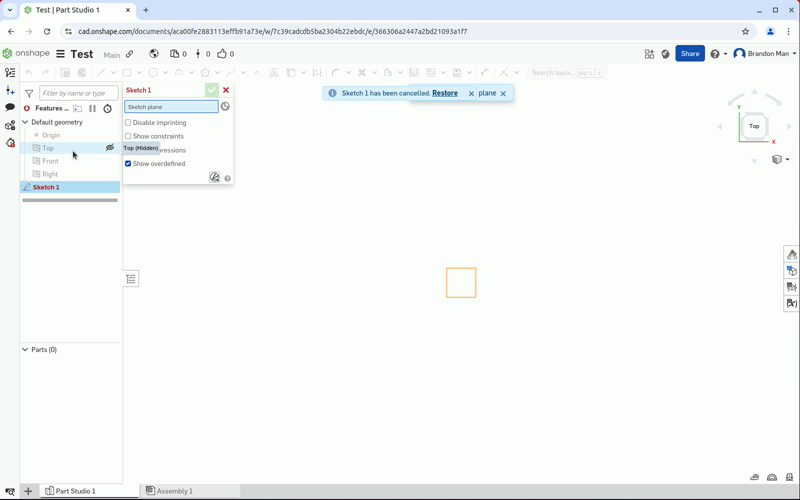
click(73, 150)
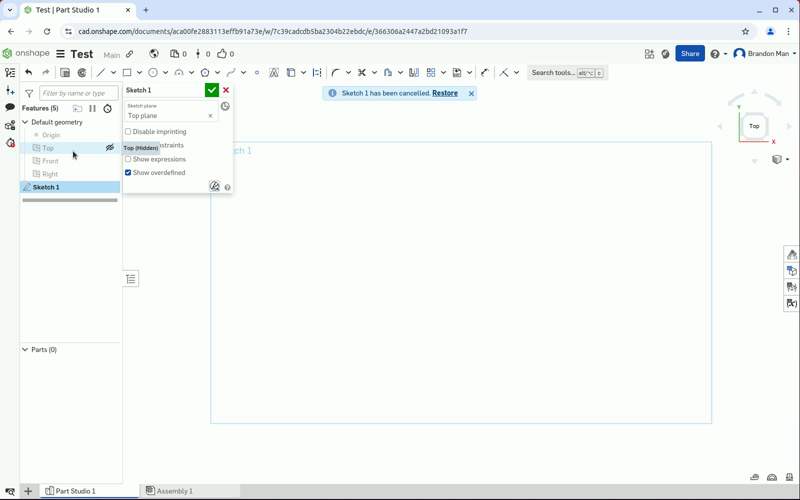
mouse_move(73, 352)
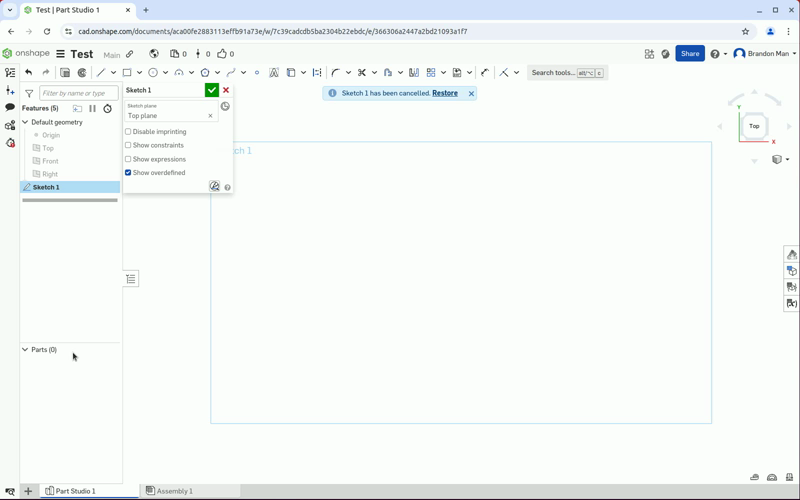
key(y)
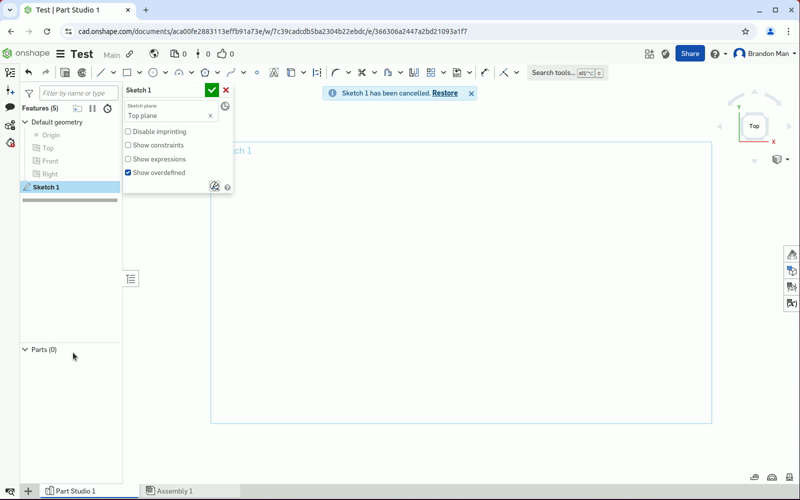
key(l)
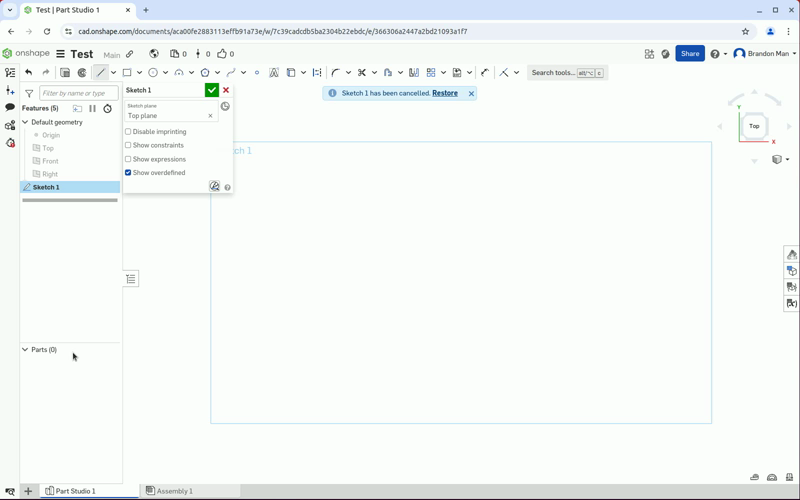
key_down(shift)
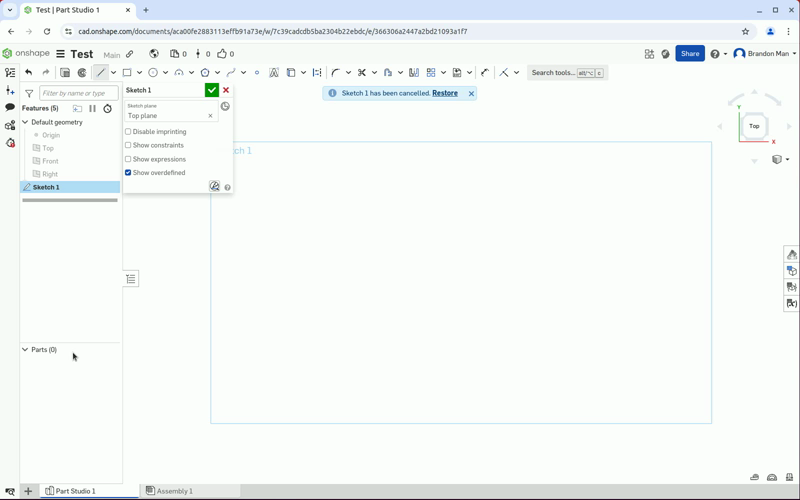
mouse_move(413, 395)
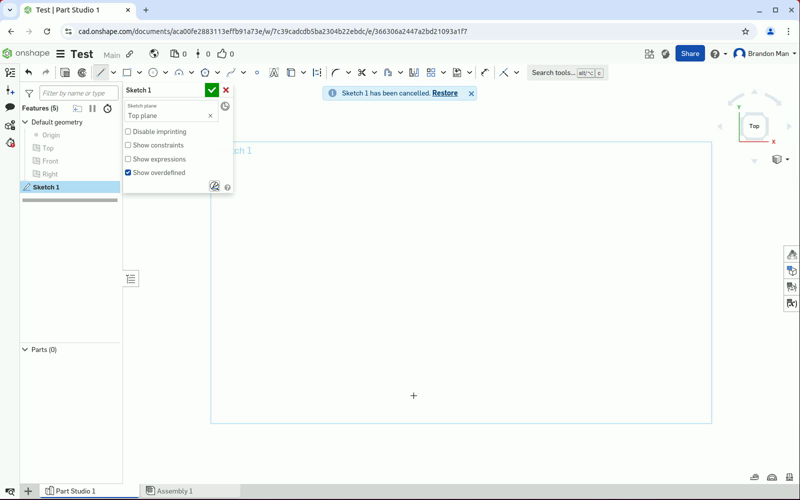
click(413, 395)
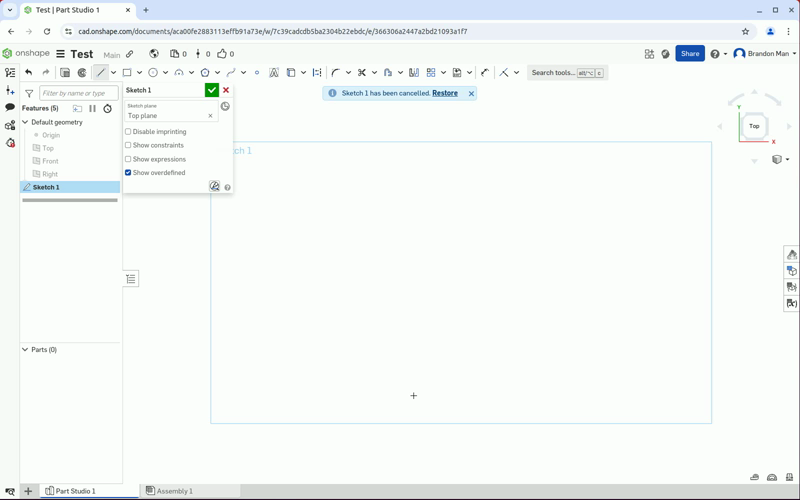
key_up(shift)
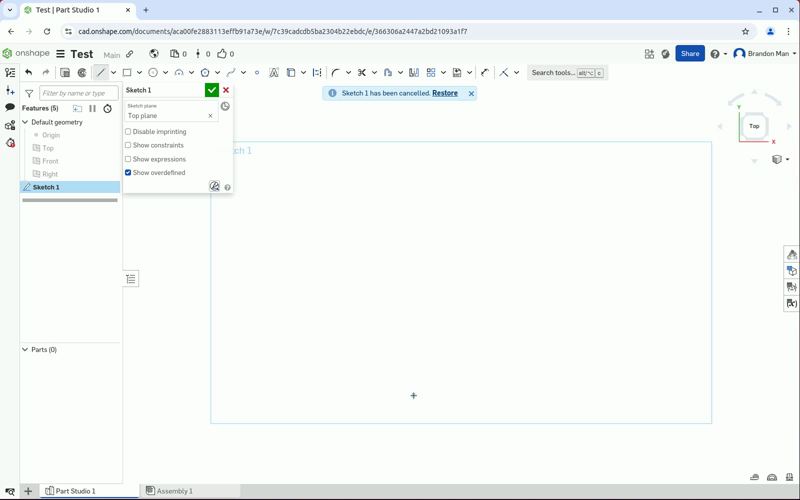
key_down(shift)
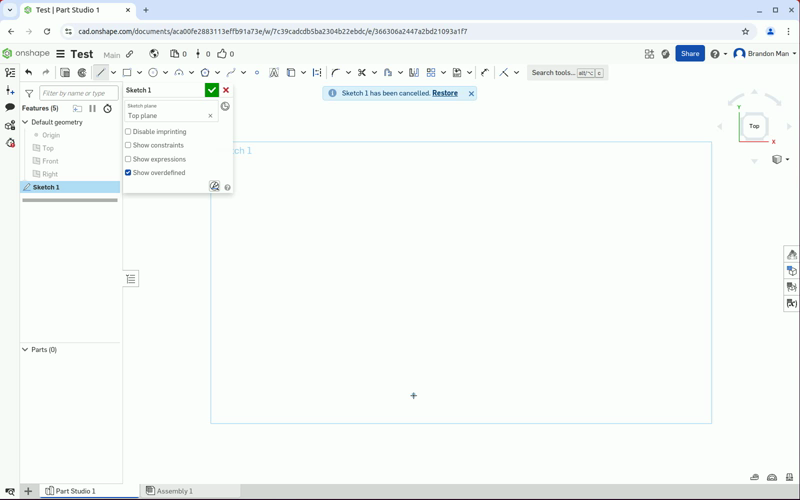
mouse_move(444, 395)
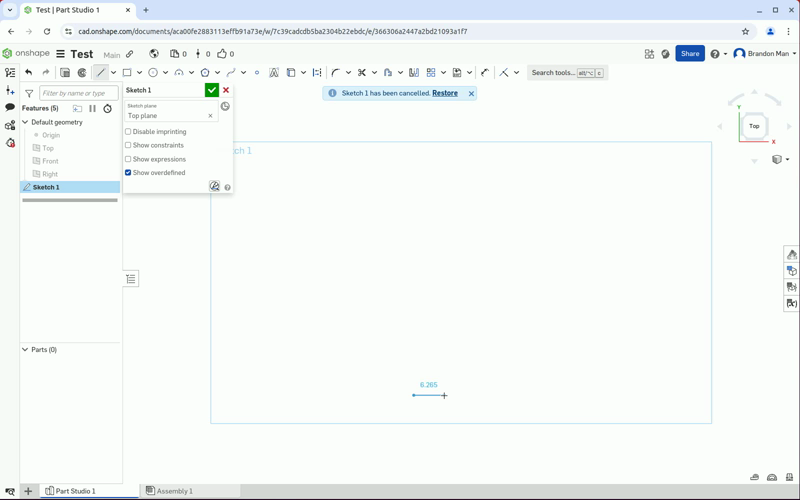
mouse_move(461, 395)
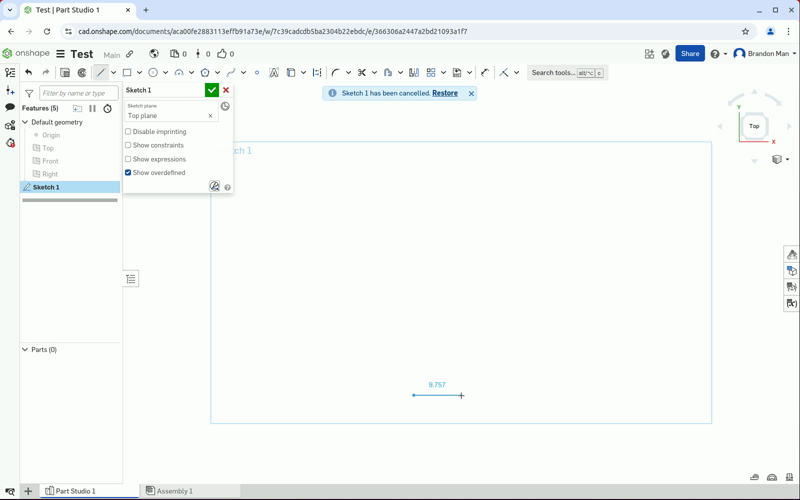
click(461, 395)
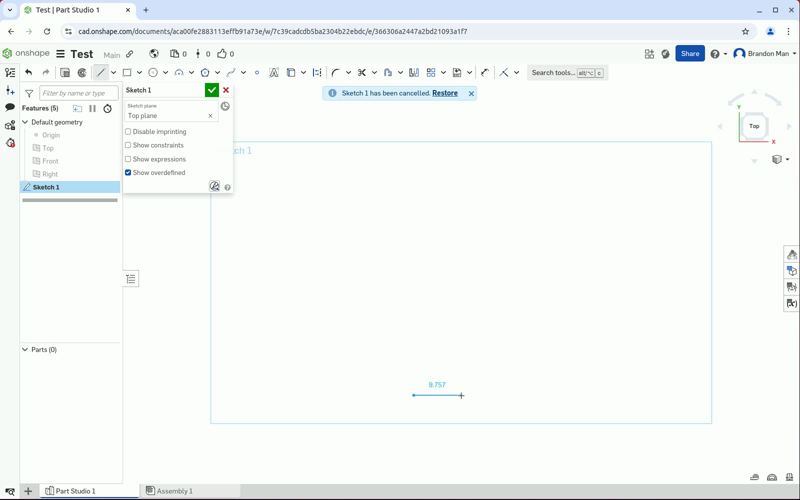
key_up(shift)
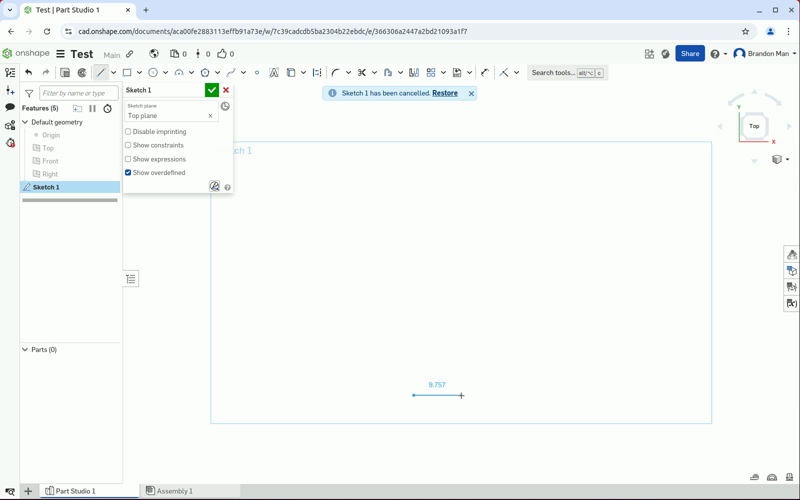
key_down(shift)
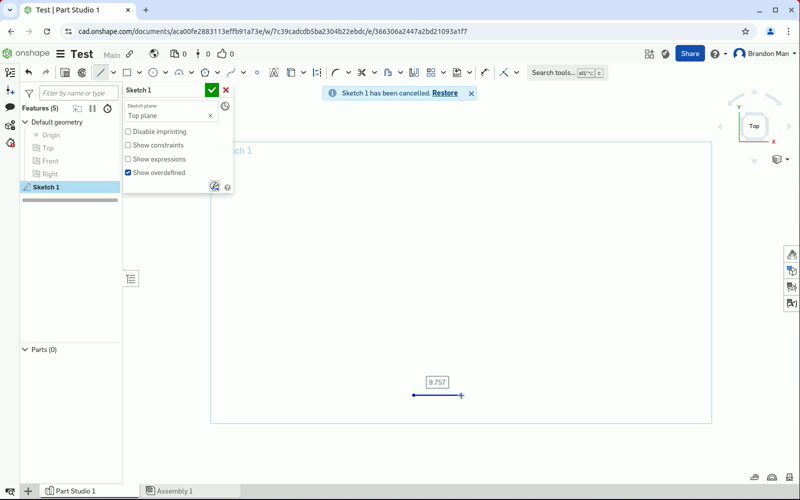
mouse_move(491, 395)
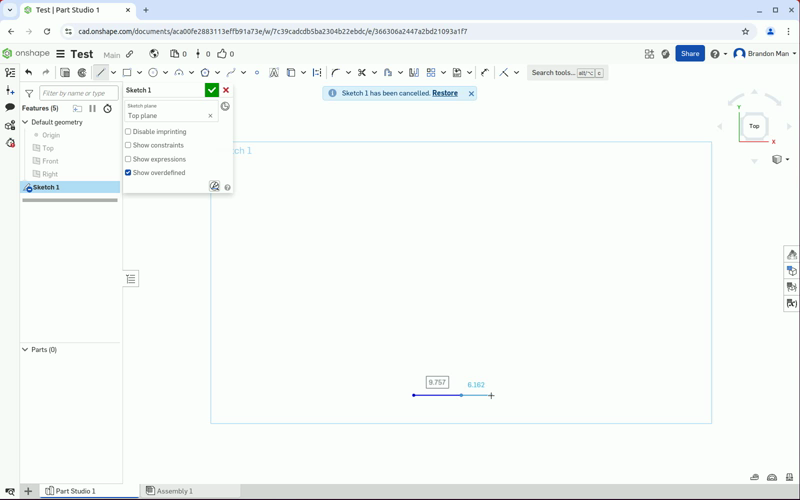
mouse_move(461, 392)
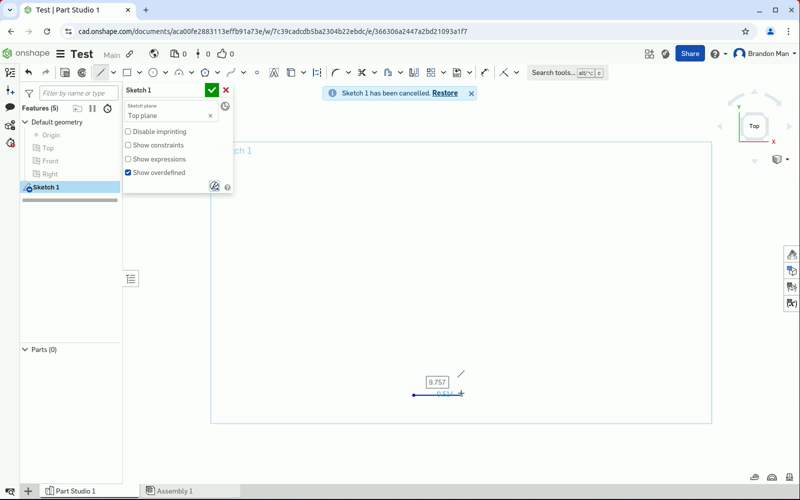
scroll(6)
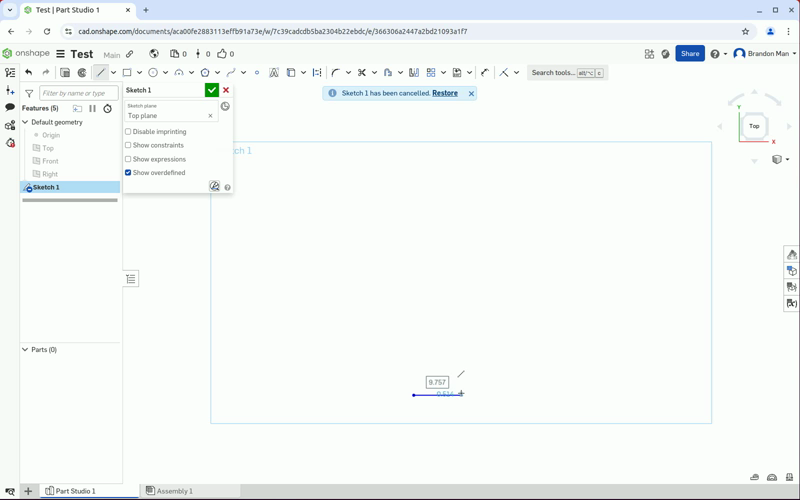
scroll(6)
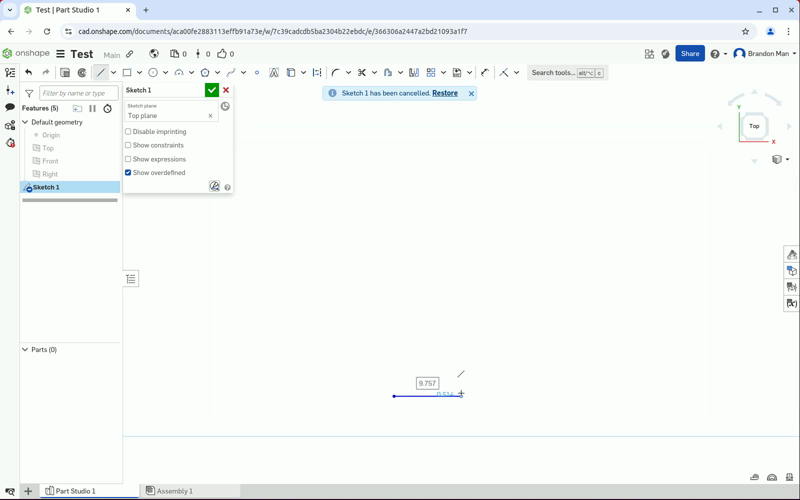
scroll(6)
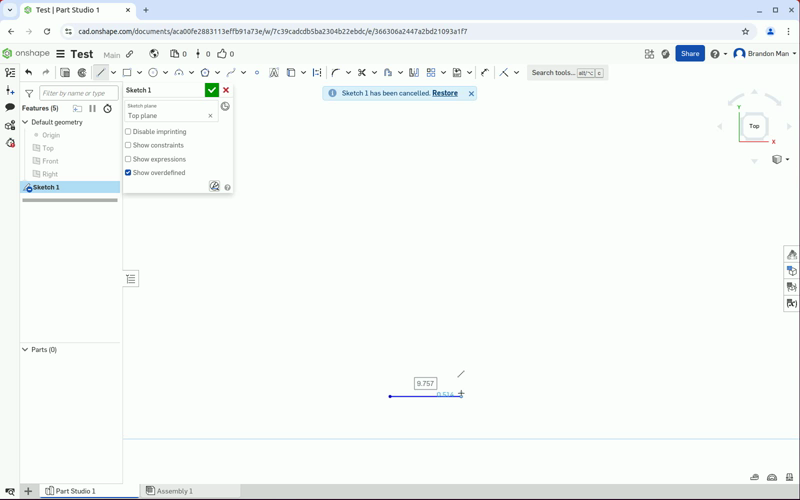
scroll(6)
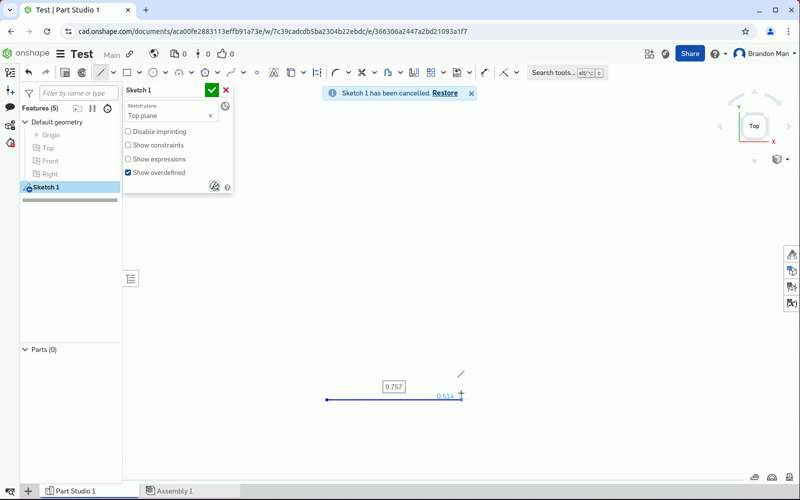
scroll(6)
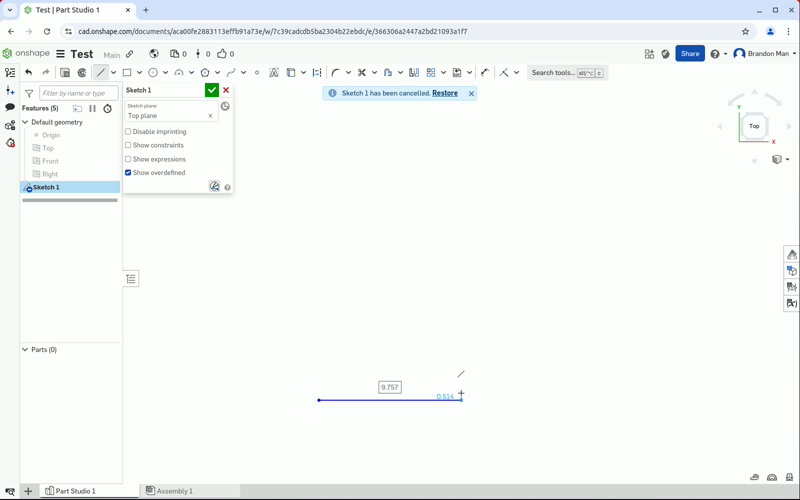
scroll(6)
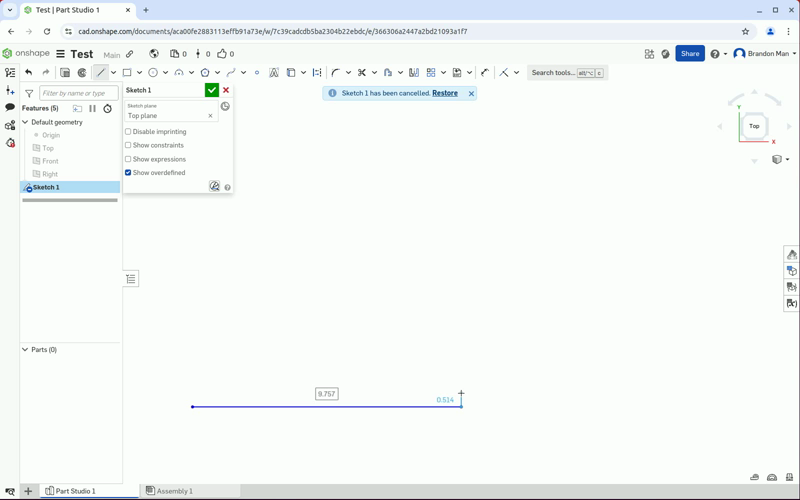
scroll(6)
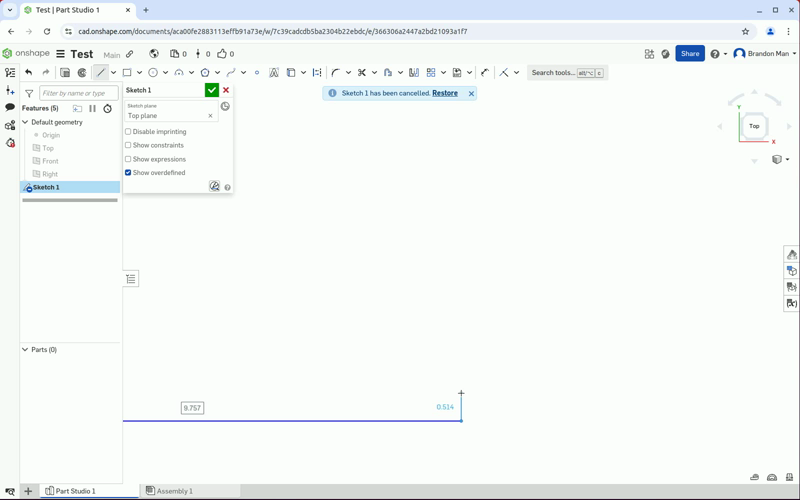
click(461, 392)
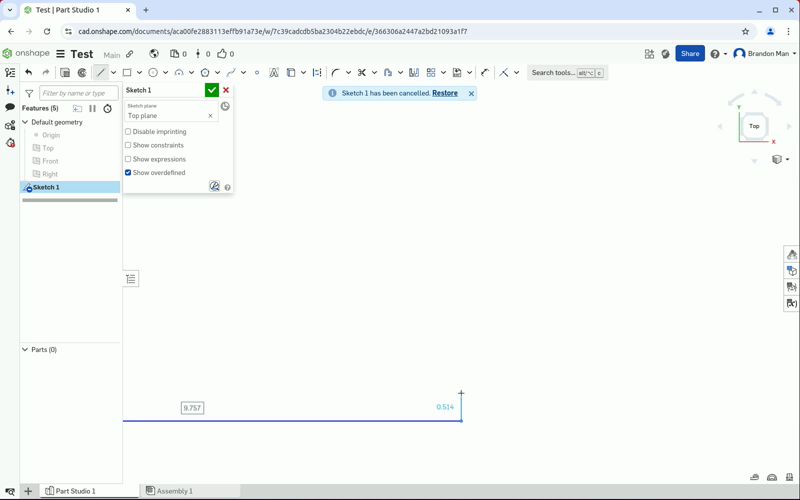
scroll(-6)
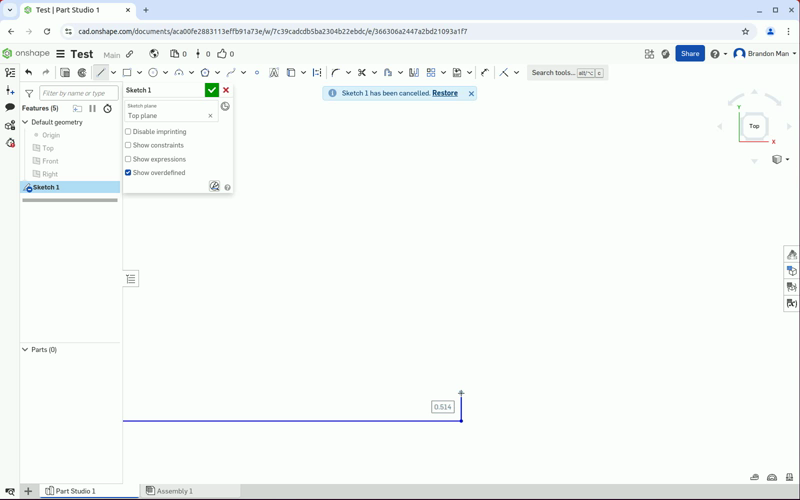
scroll(-6)
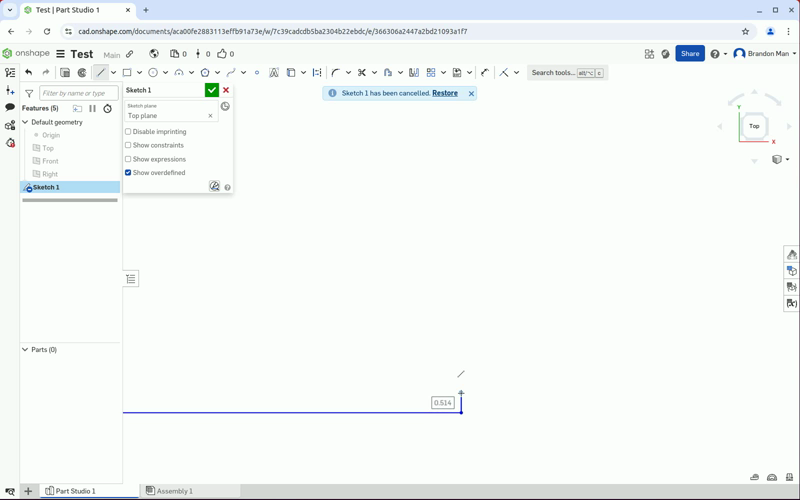
scroll(-6)
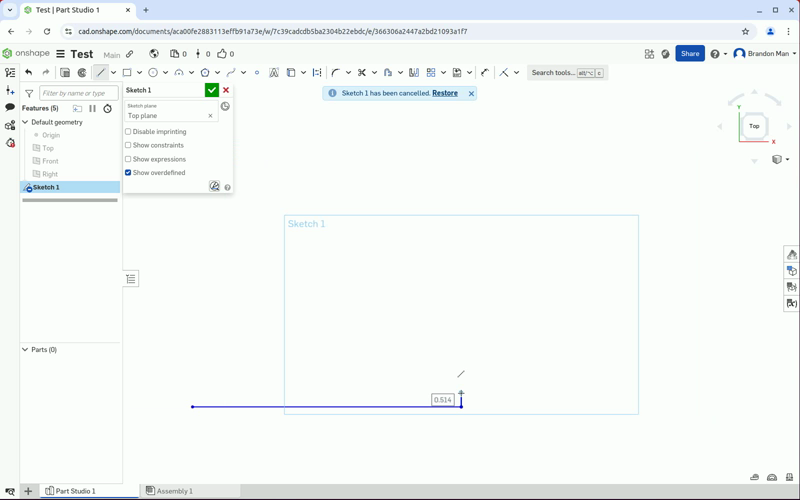
scroll(-6)
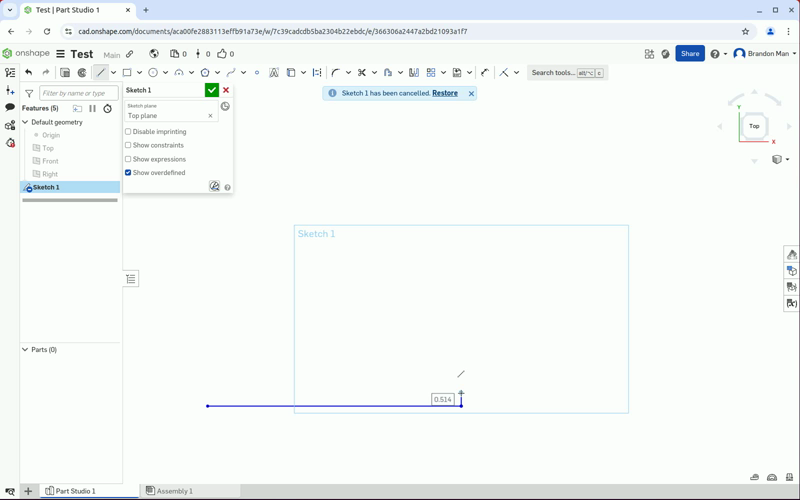
scroll(-6)
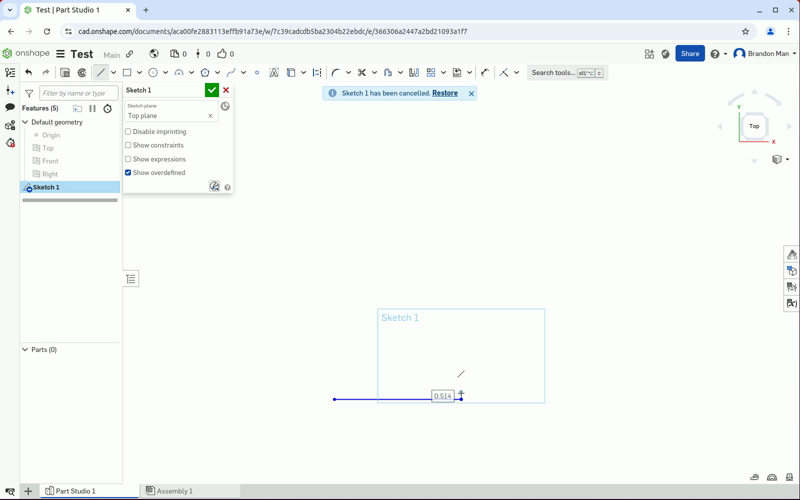
scroll(-6)
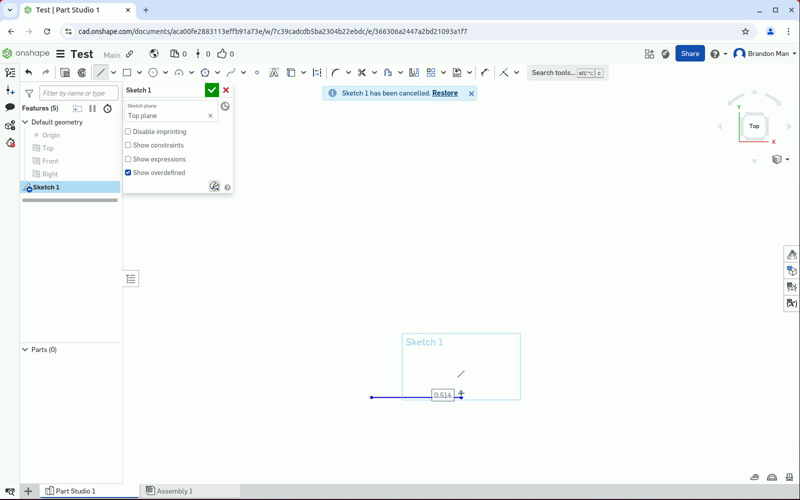
scroll(-6)
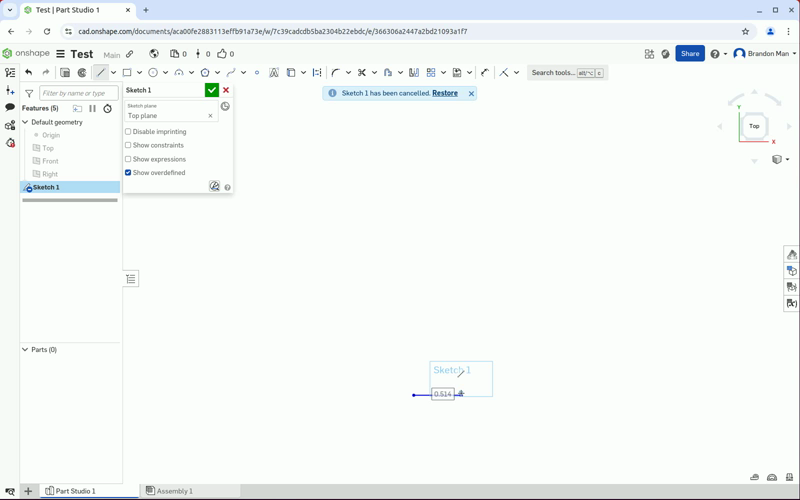
key_up(shift)
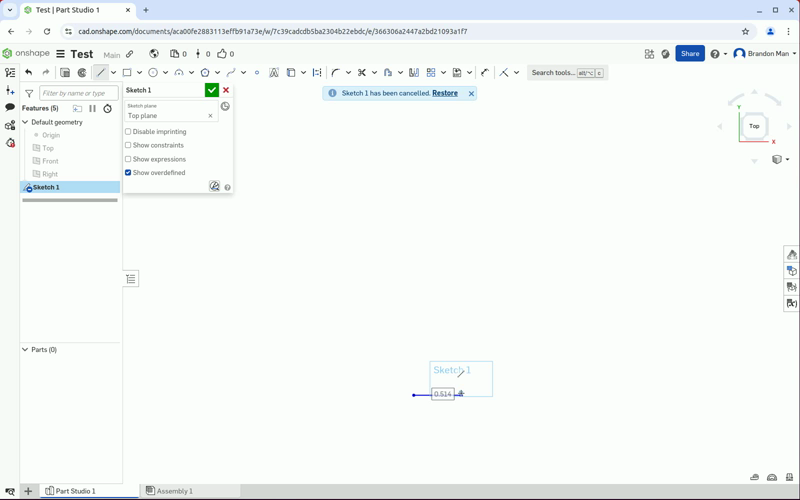
key_down(shift)
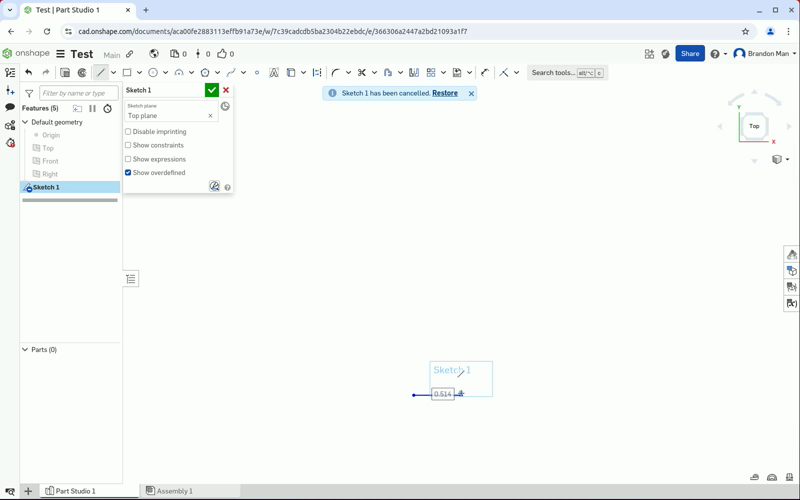
mouse_move(491, 392)
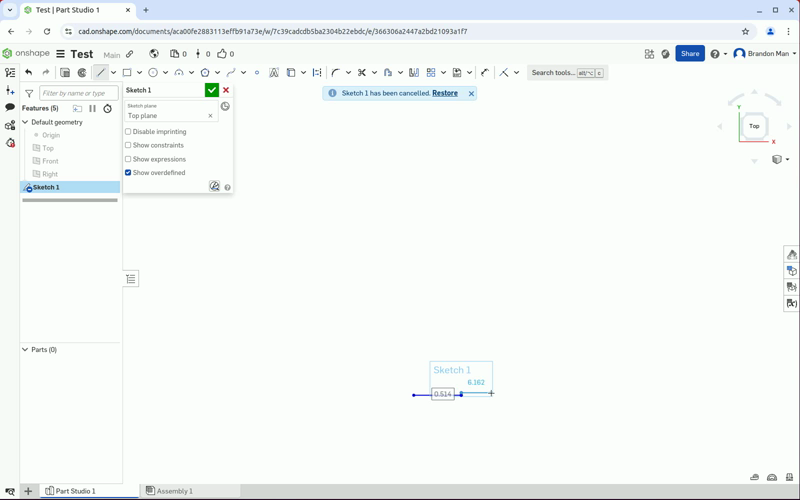
mouse_move(422, 392)
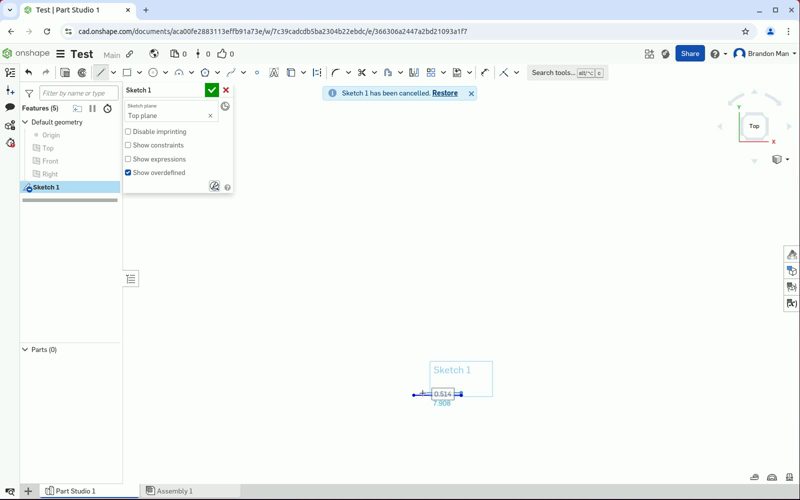
click(422, 392)
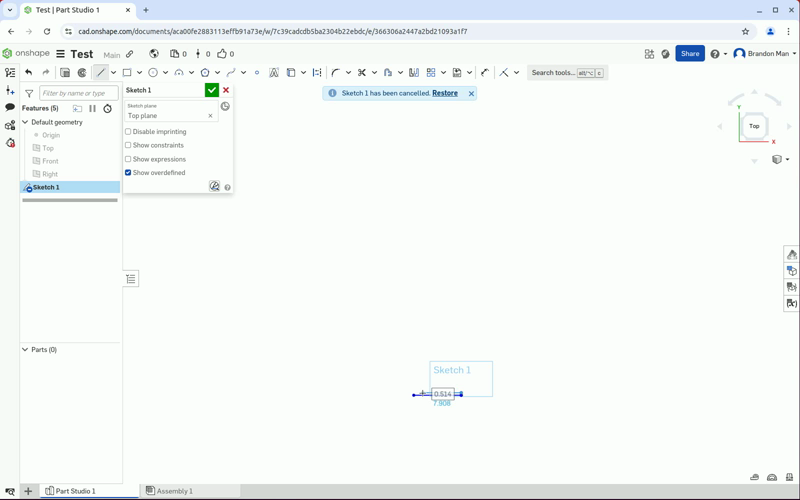
key_up(shift)
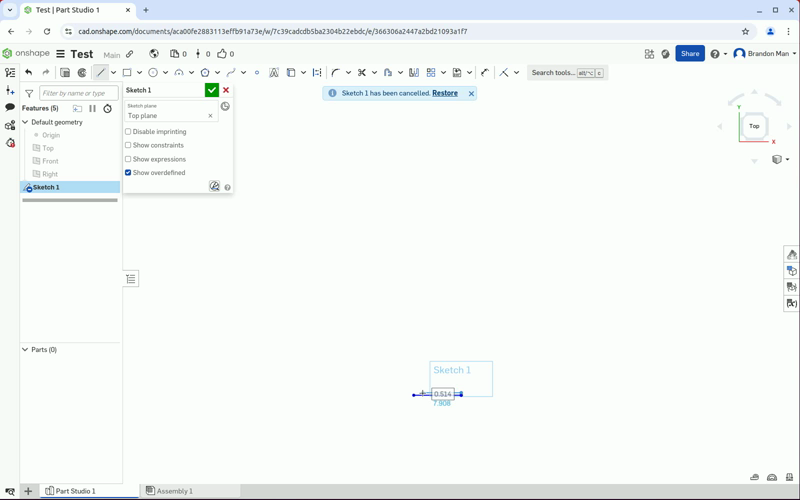
key_down(shift)
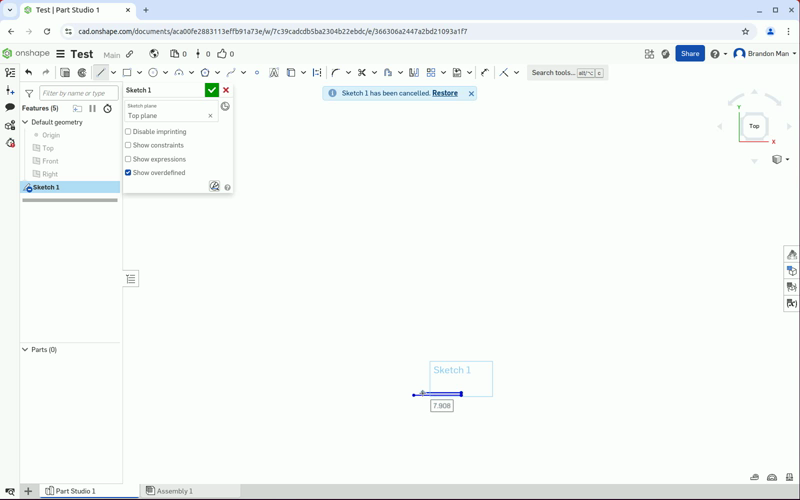
mouse_move(422, 297)
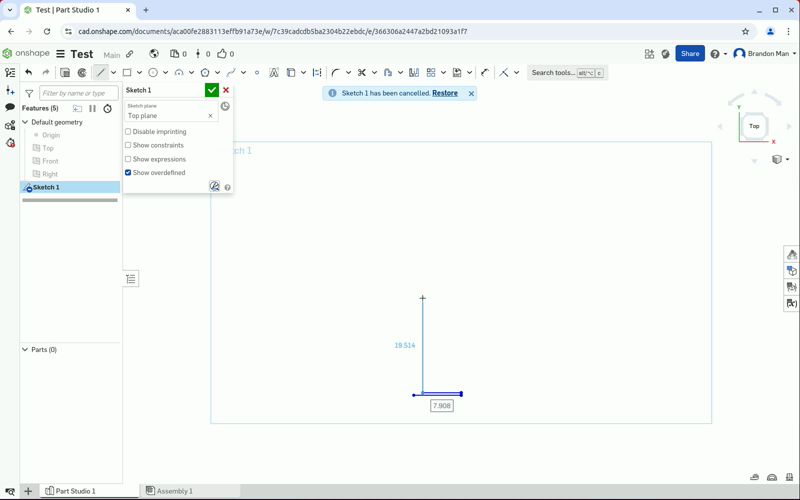
click(422, 297)
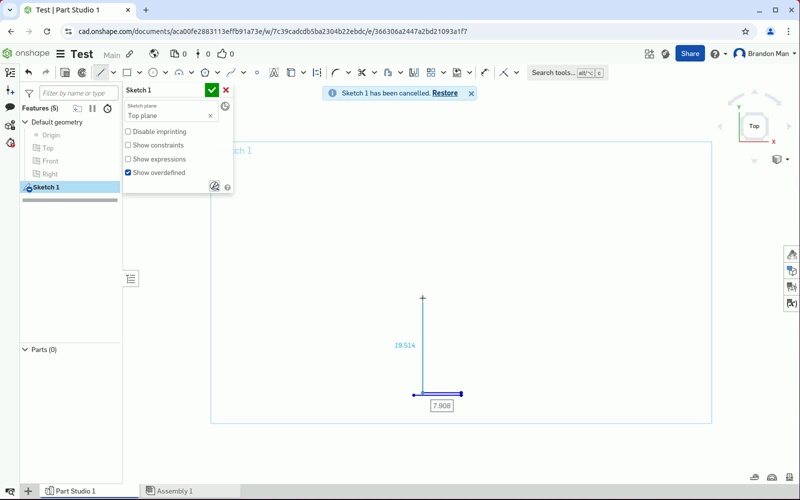
key_up(shift)
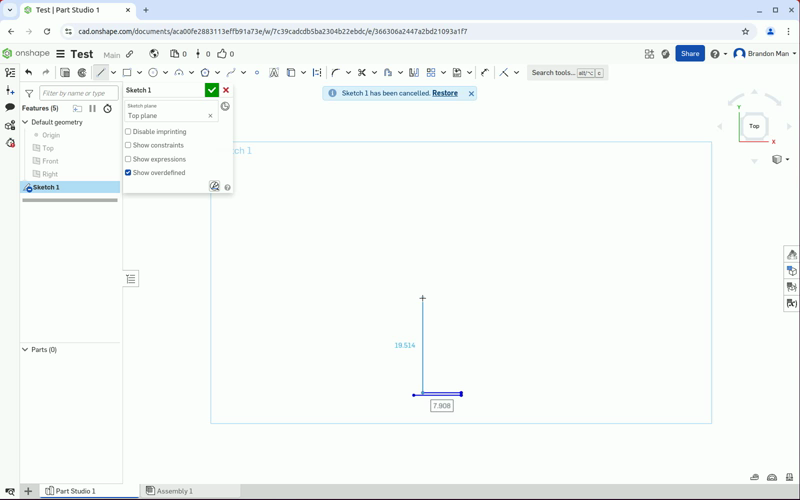
key_down(shift)
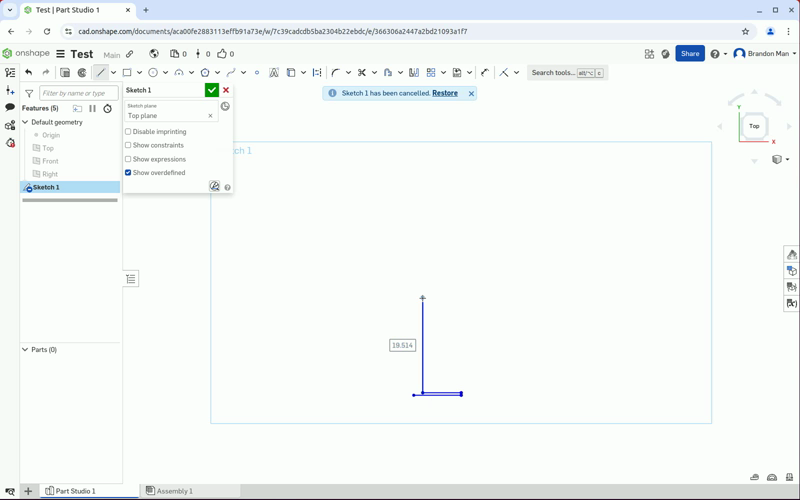
mouse_move(453, 297)
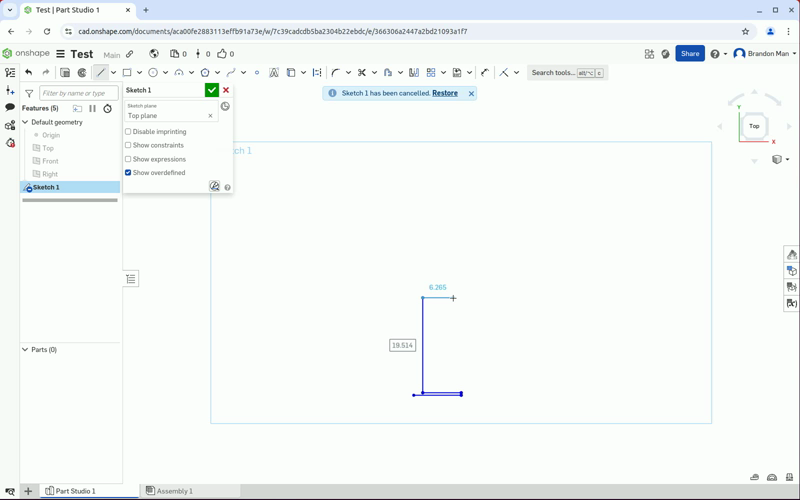
mouse_move(416, 292)
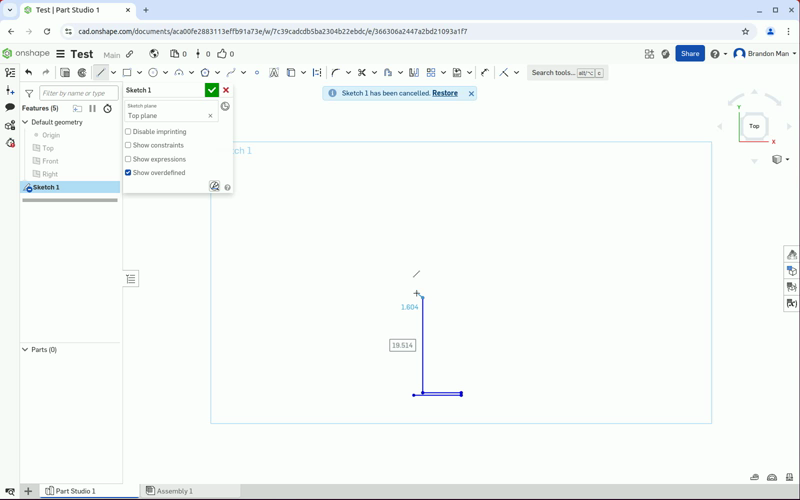
click(416, 292)
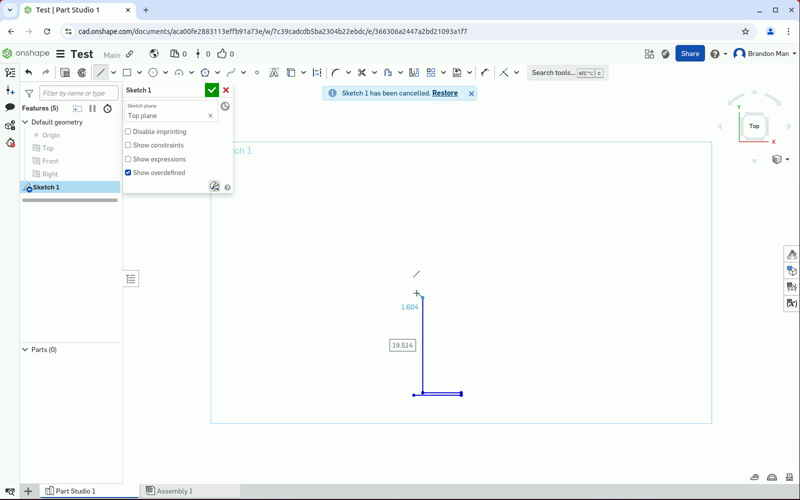
key_up(shift)
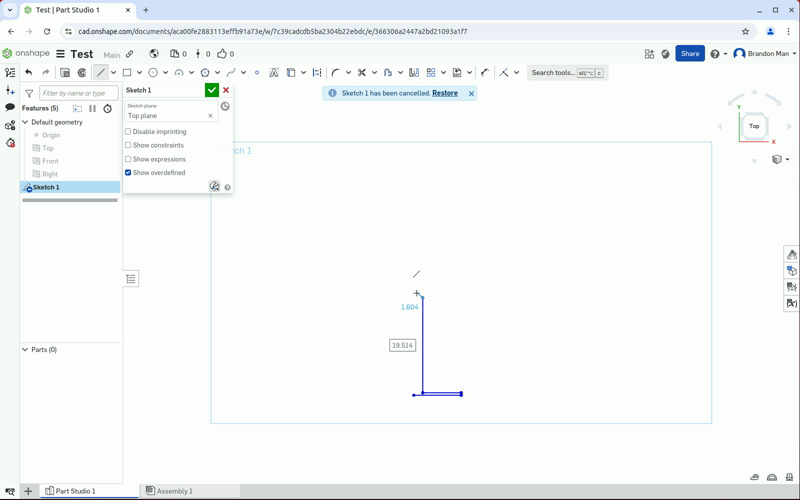
key_down(shift)
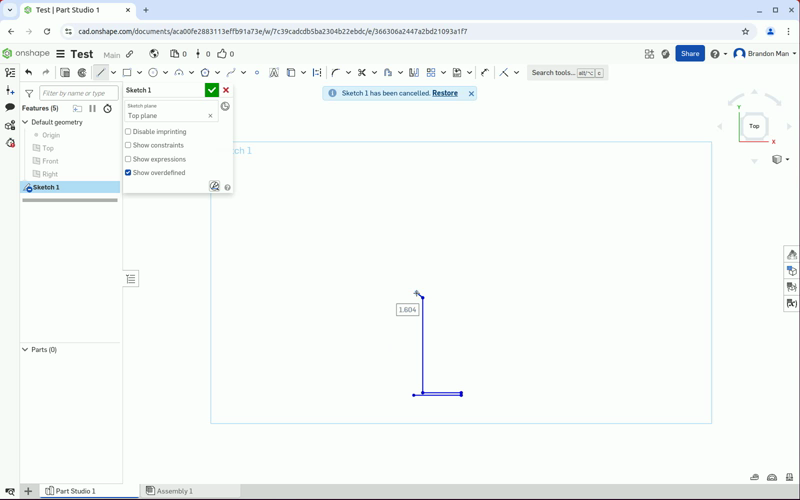
mouse_move(446, 292)
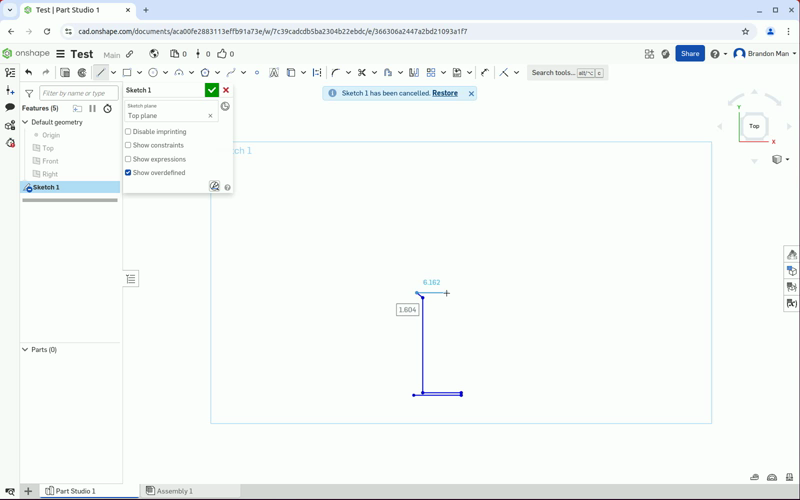
mouse_move(416, 273)
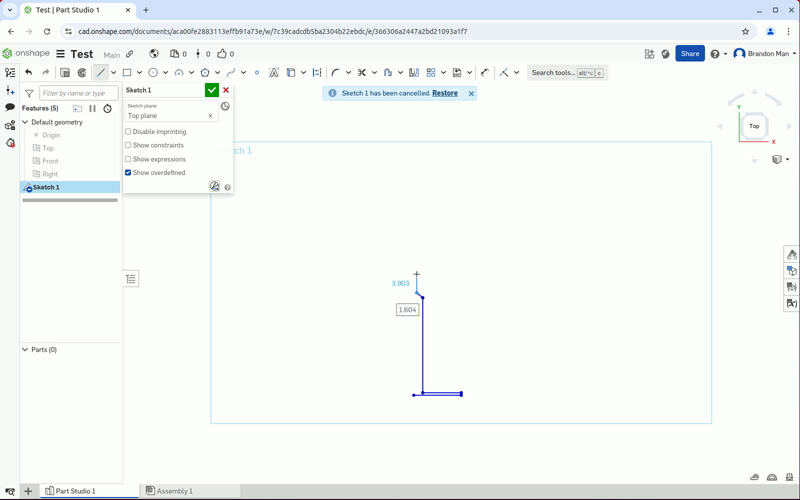
click(416, 273)
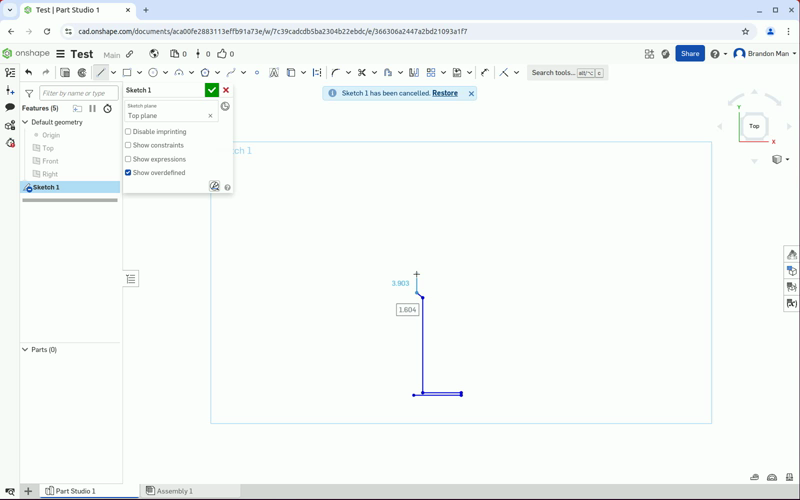
key_up(shift)
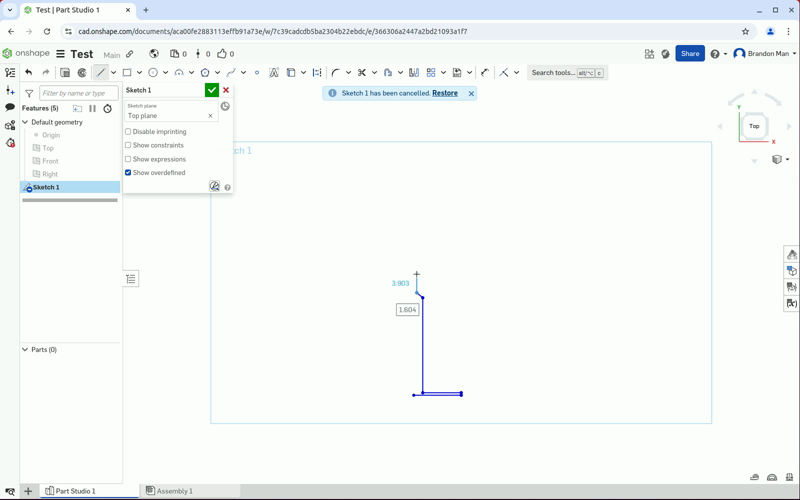
key_down(shift)
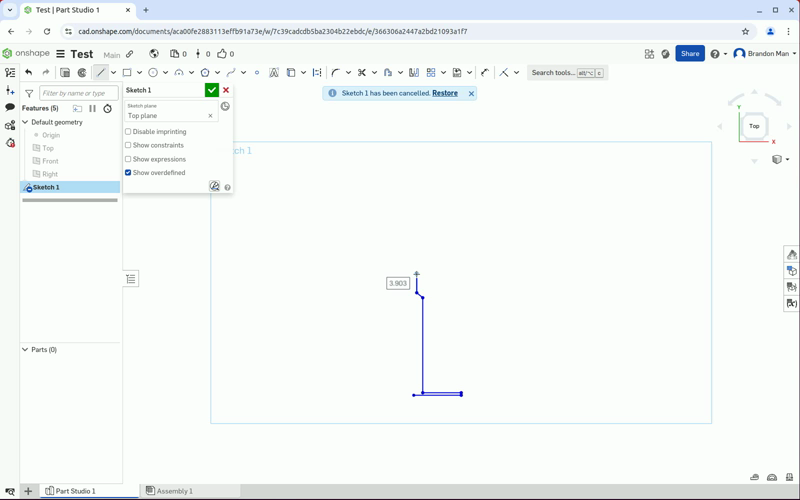
mouse_move(446, 273)
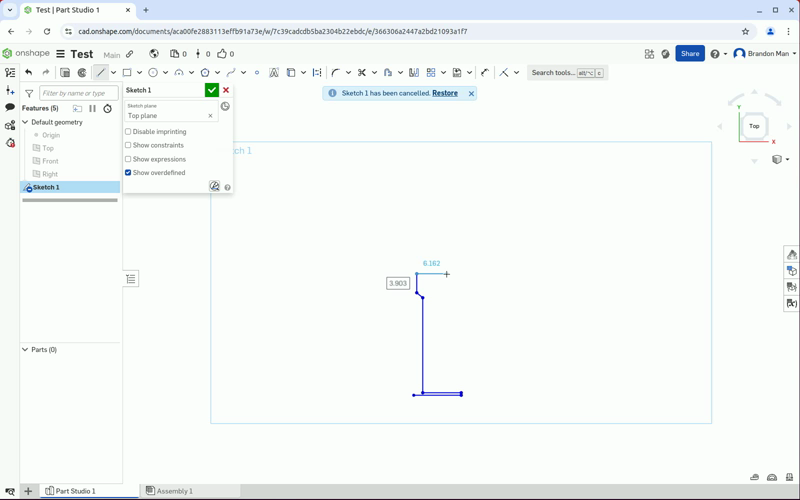
mouse_move(413, 273)
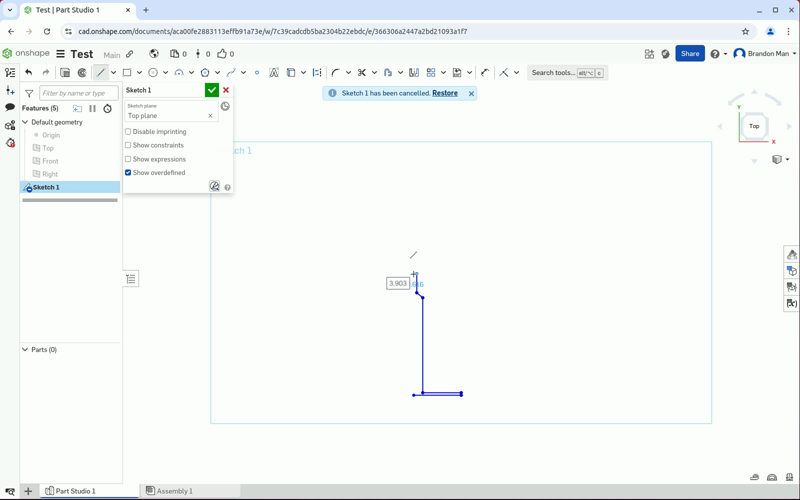
scroll(6)
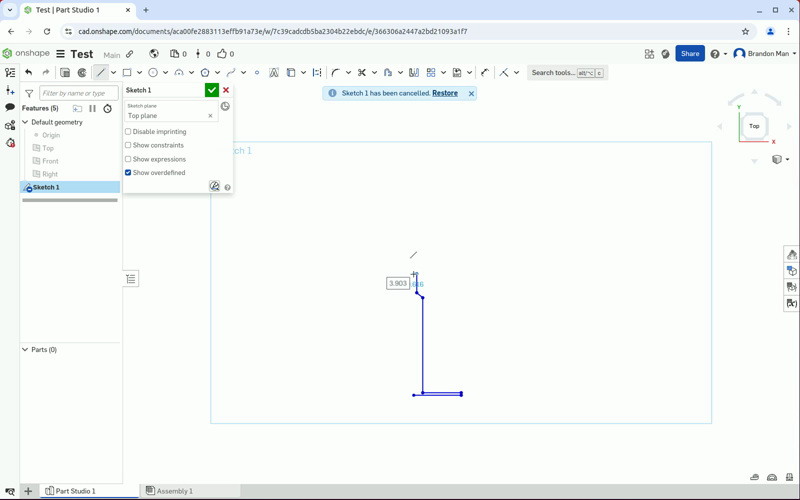
scroll(6)
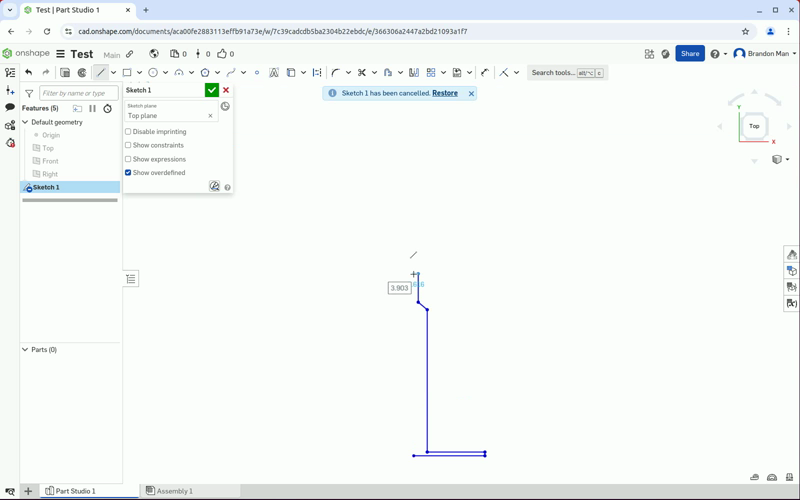
scroll(6)
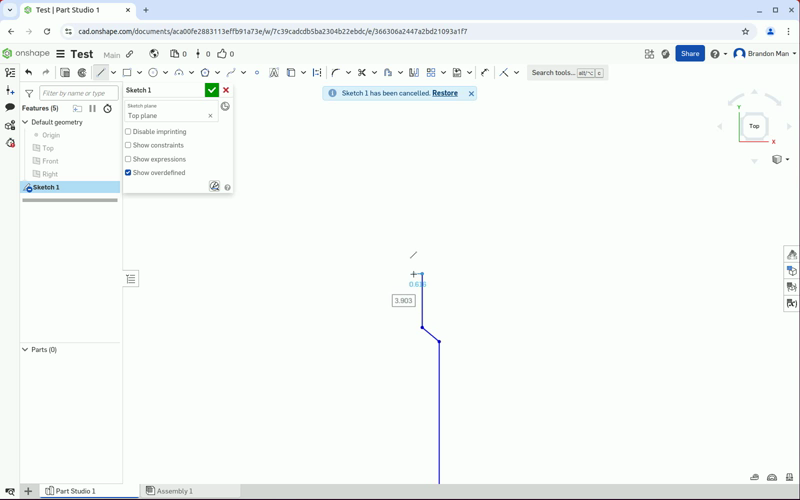
scroll(6)
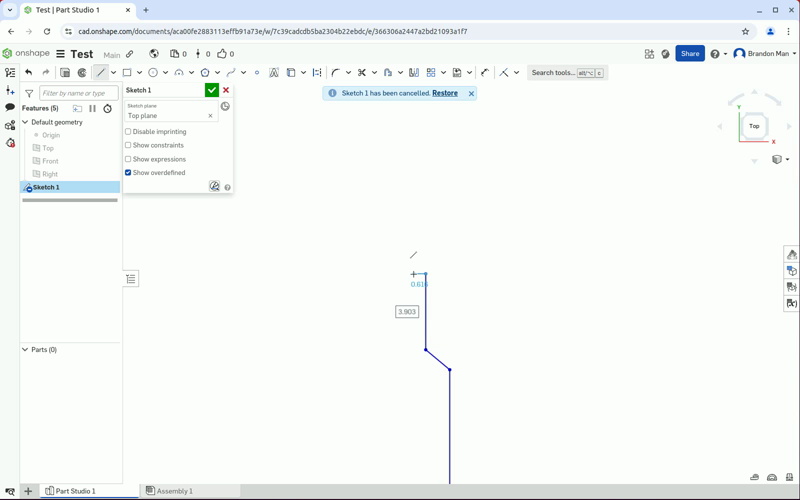
scroll(6)
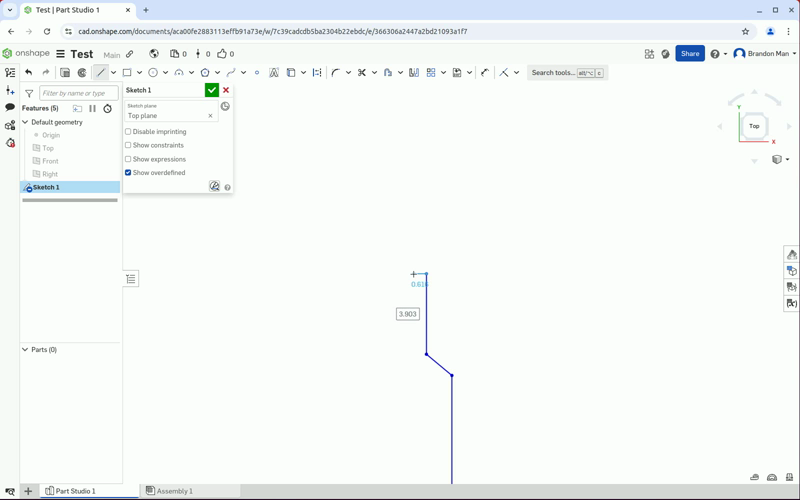
scroll(6)
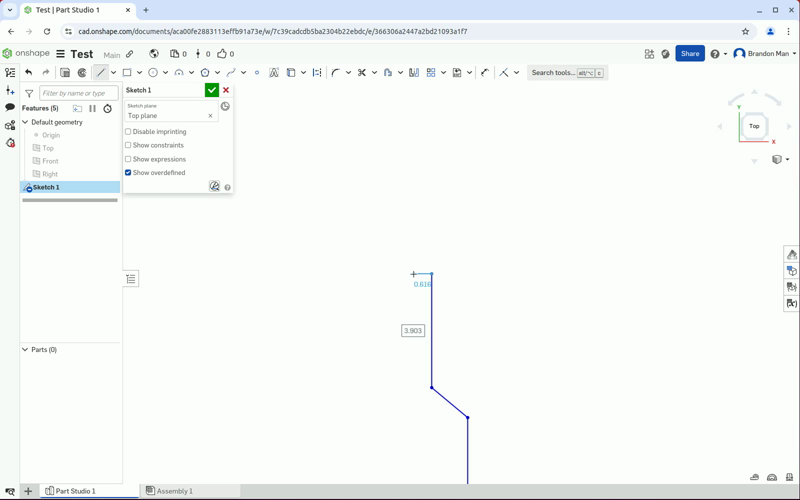
scroll(6)
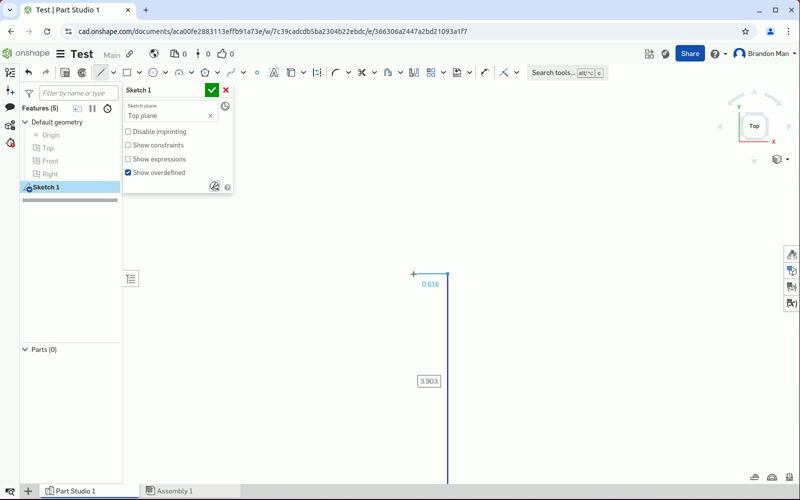
click(413, 273)
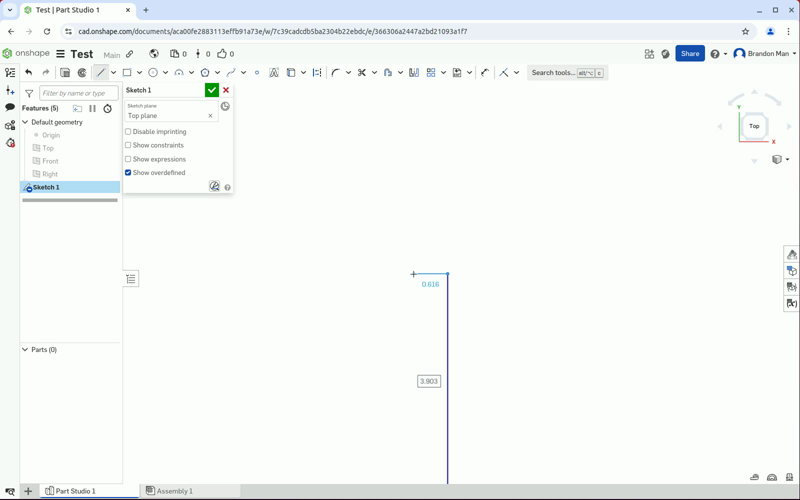
scroll(-6)
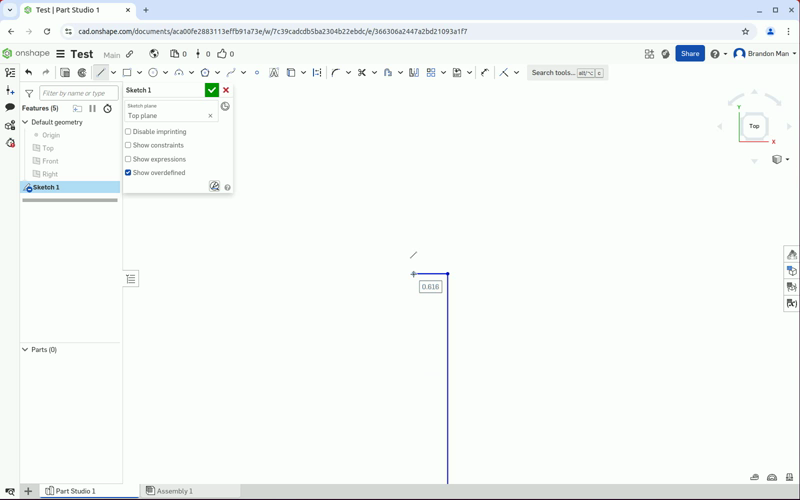
scroll(-6)
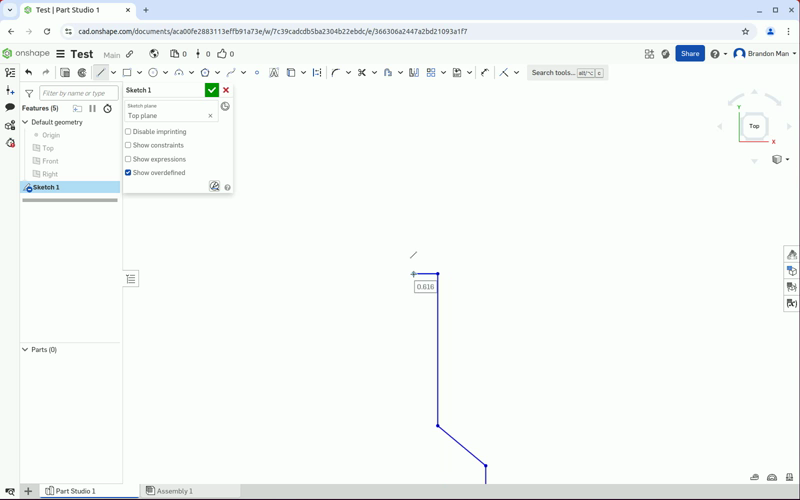
scroll(-6)
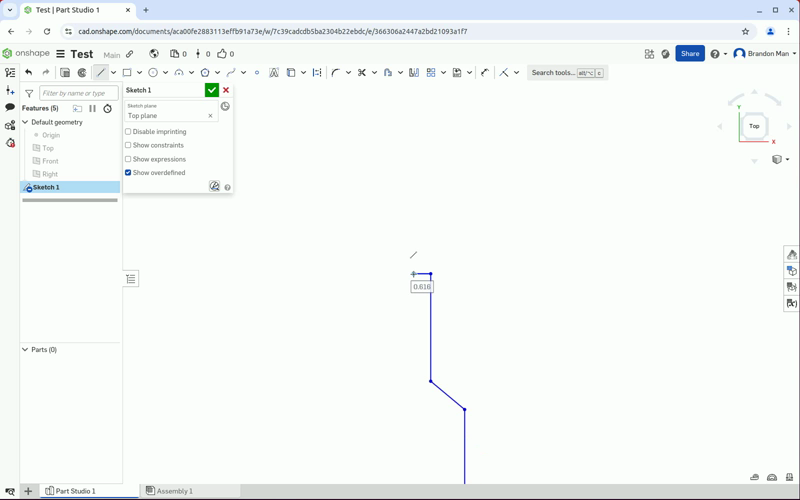
scroll(-6)
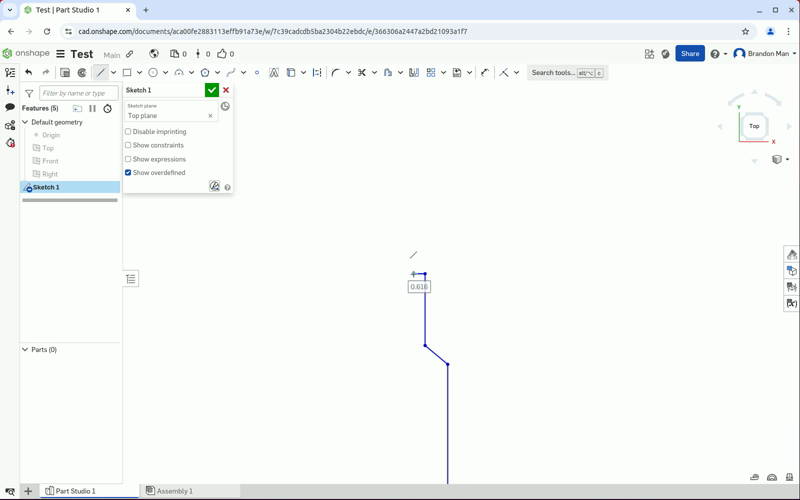
scroll(-6)
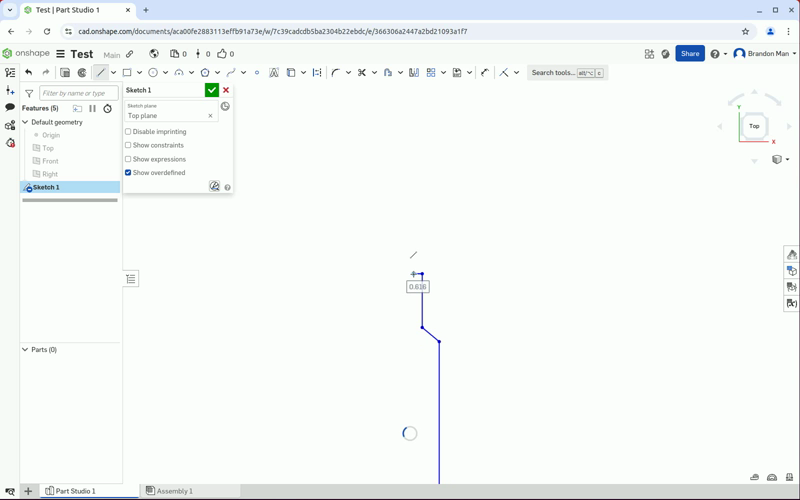
scroll(-6)
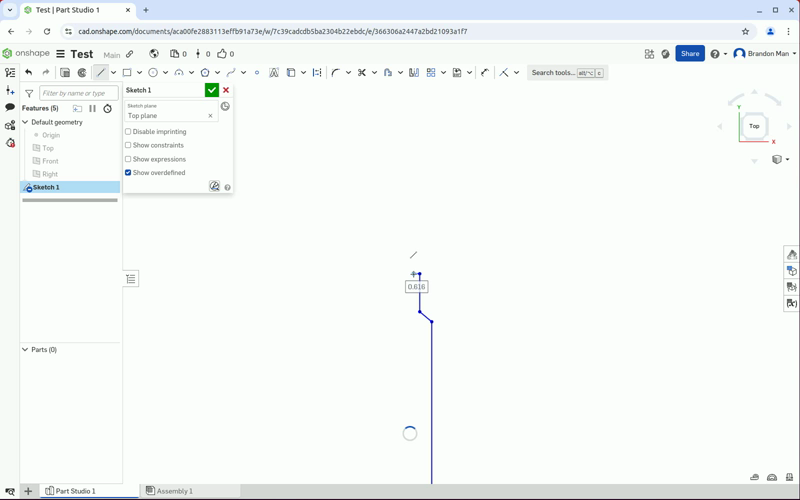
scroll(-6)
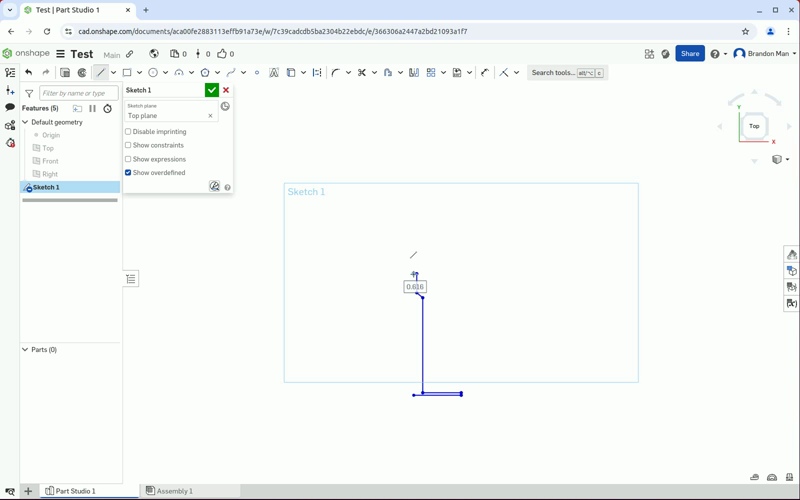
key_up(shift)
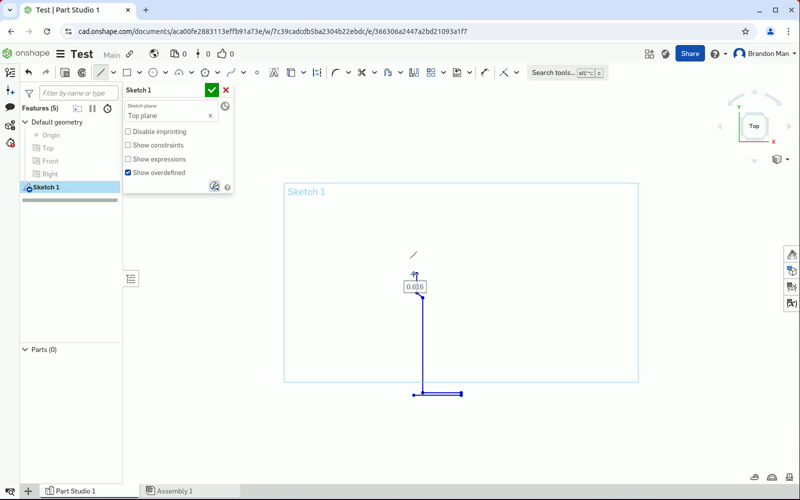
key_down(shift)
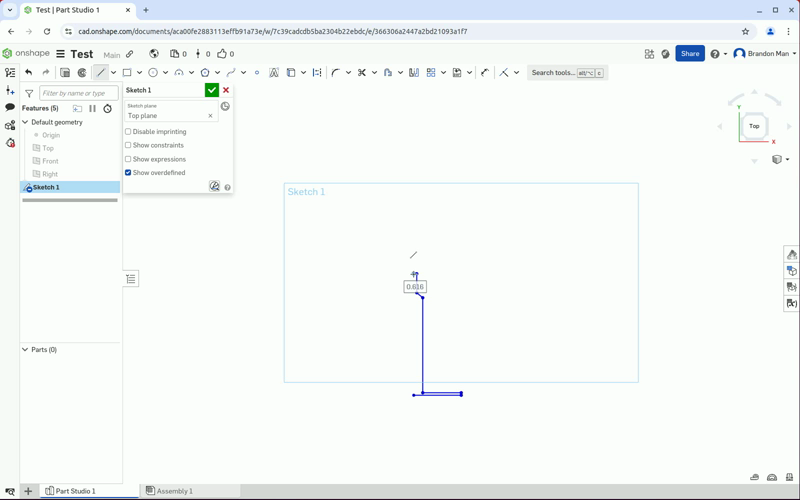
mouse_move(413, 333)
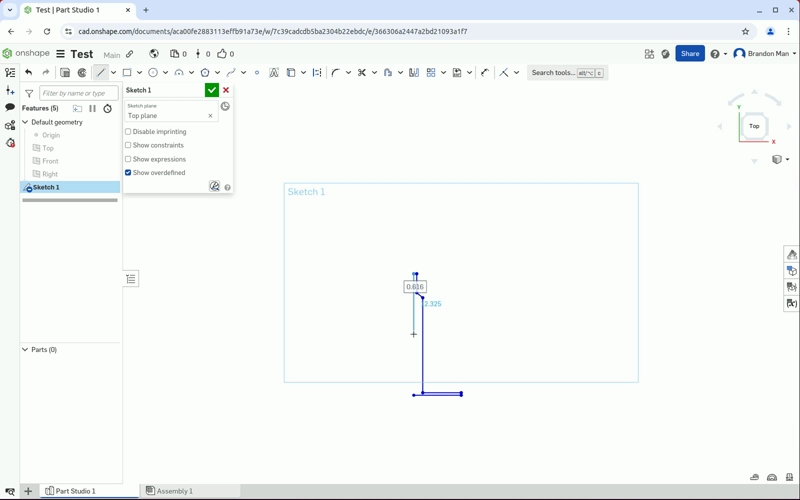
click(413, 333)
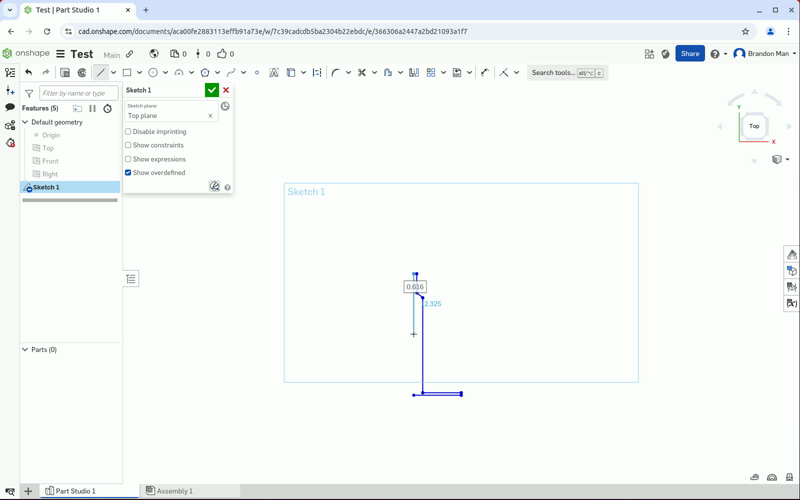
key_up(shift)
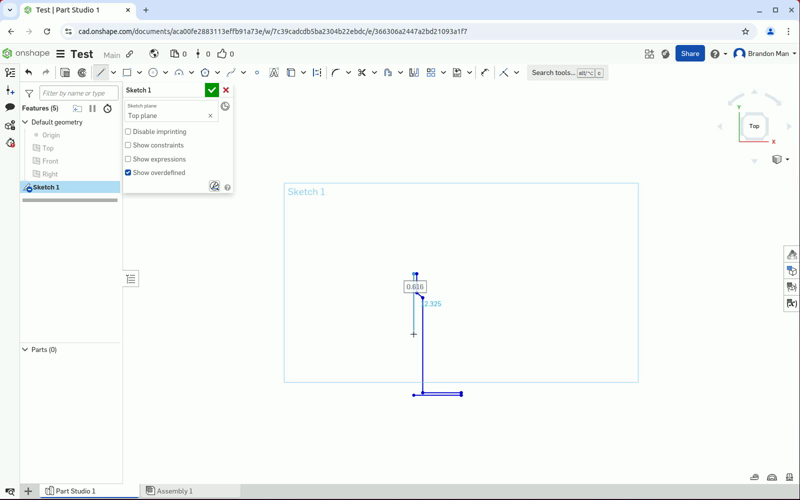
key_down(shift)
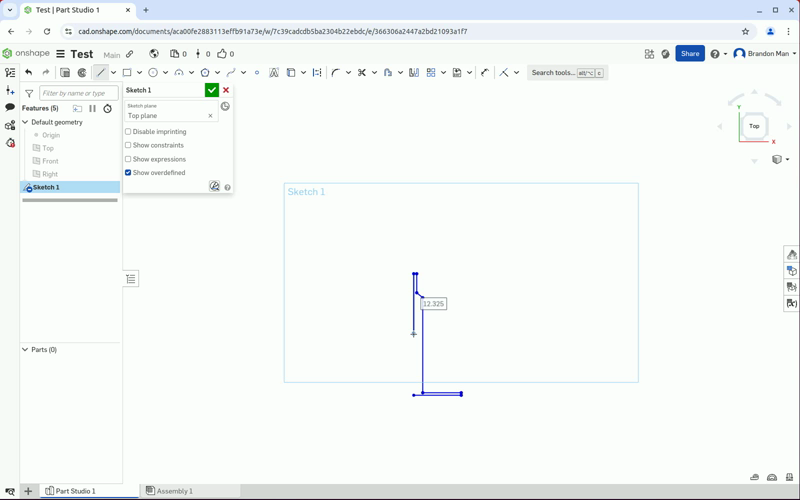
mouse_move(444, 333)
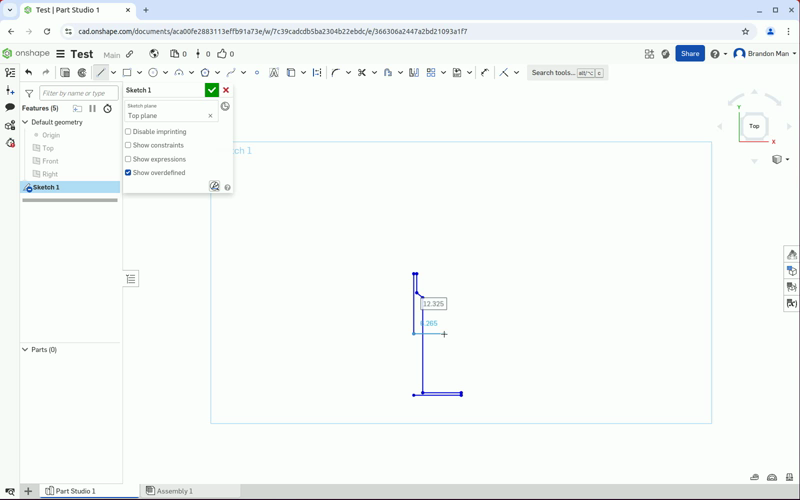
mouse_move(413, 348)
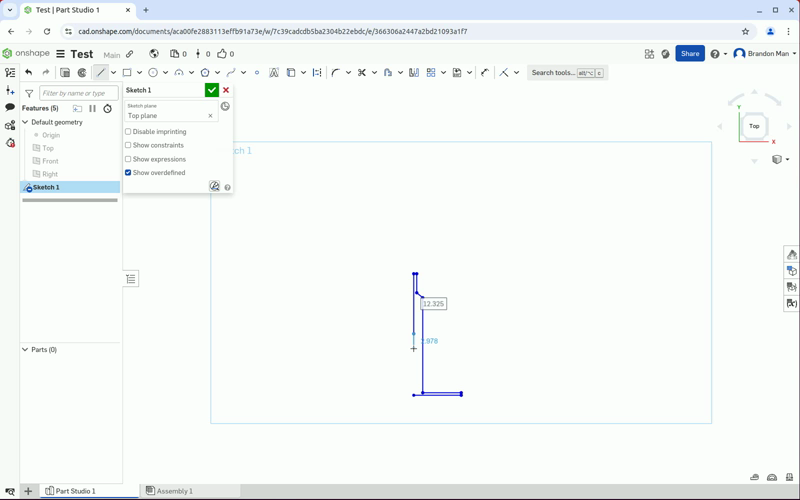
click(413, 348)
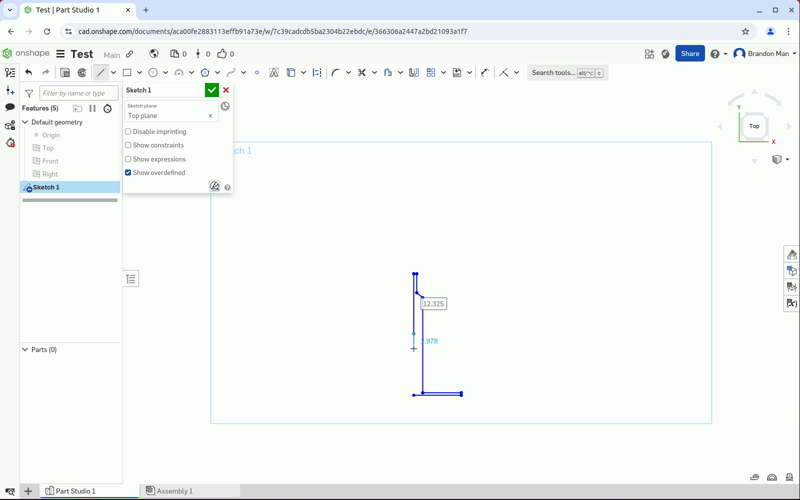
key_up(shift)
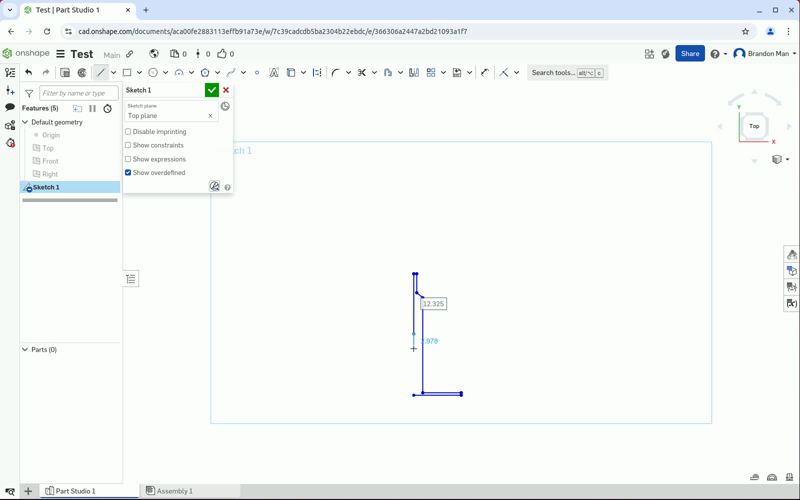
mouse_move(444, 348)
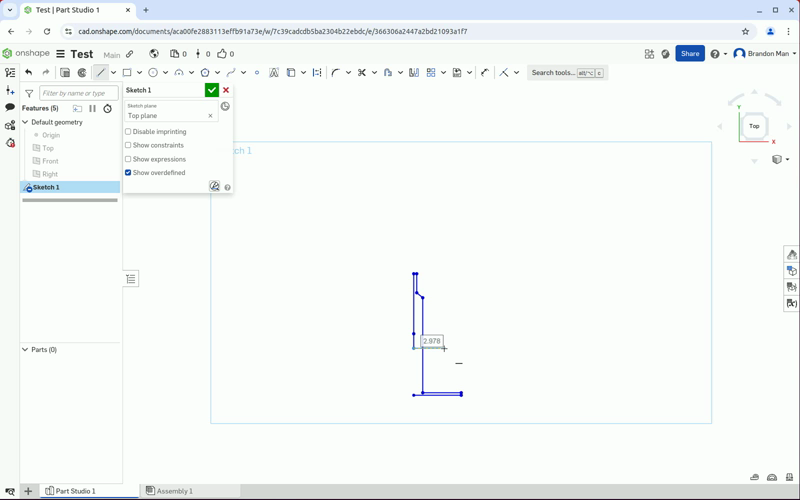
key_down(shift)
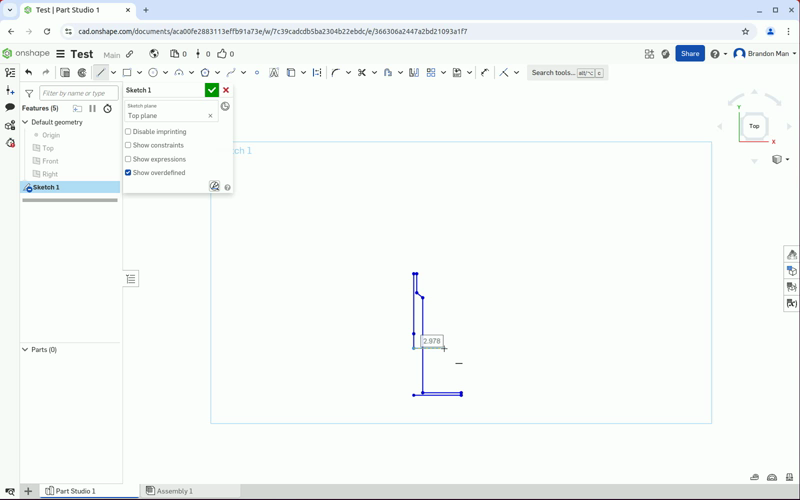
mouse_move(413, 395)
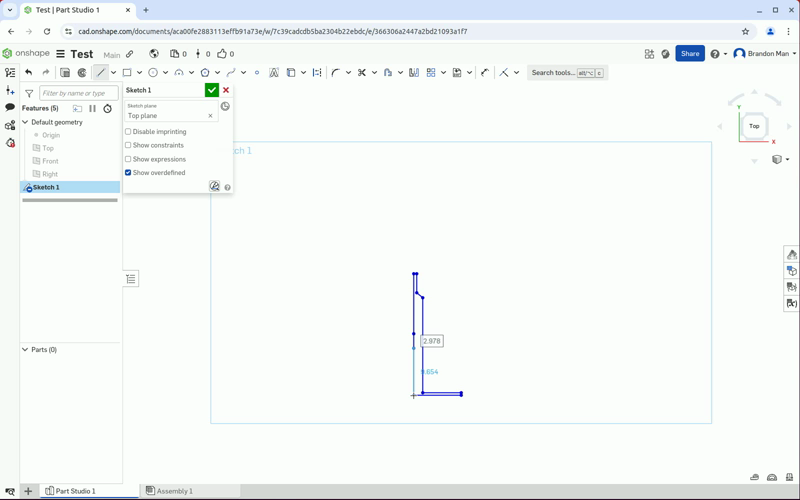
key_up(shift)
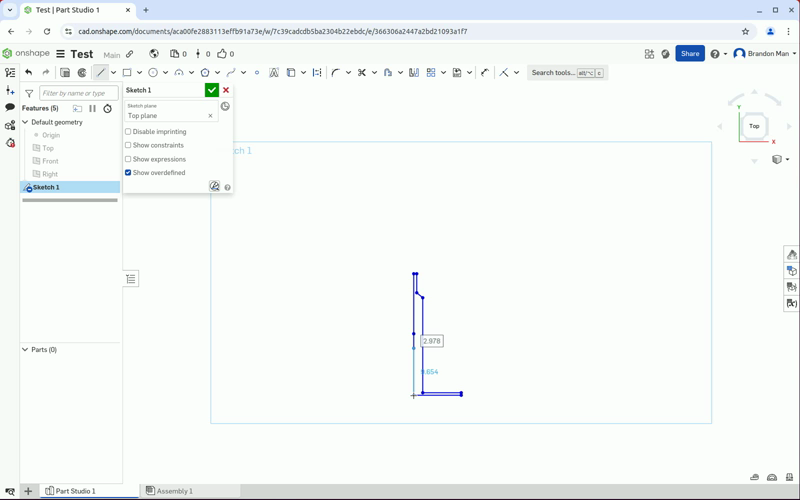
click(413, 395)
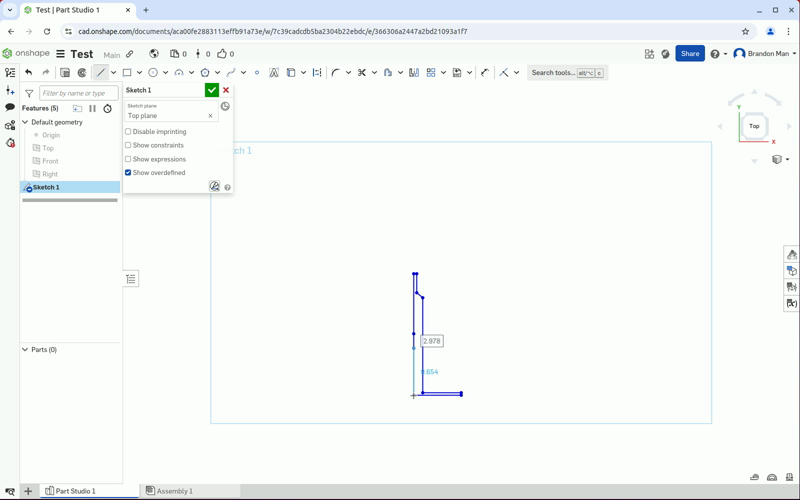
key(esc)
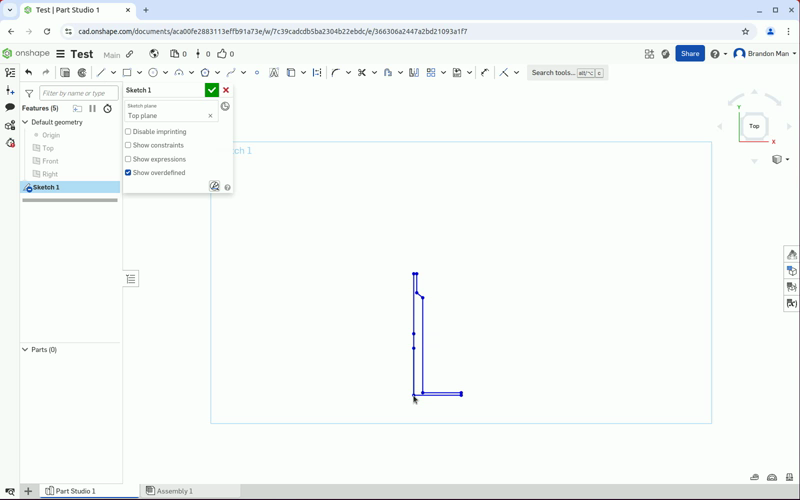
mouse_move(414, 299)
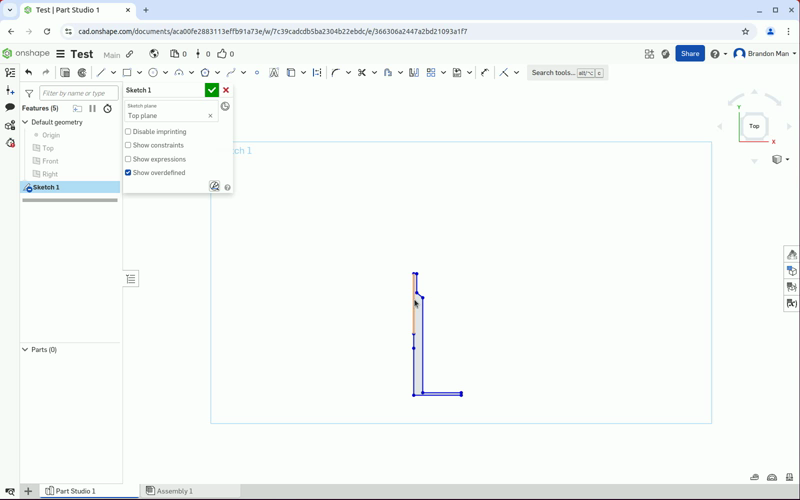
scroll(6)
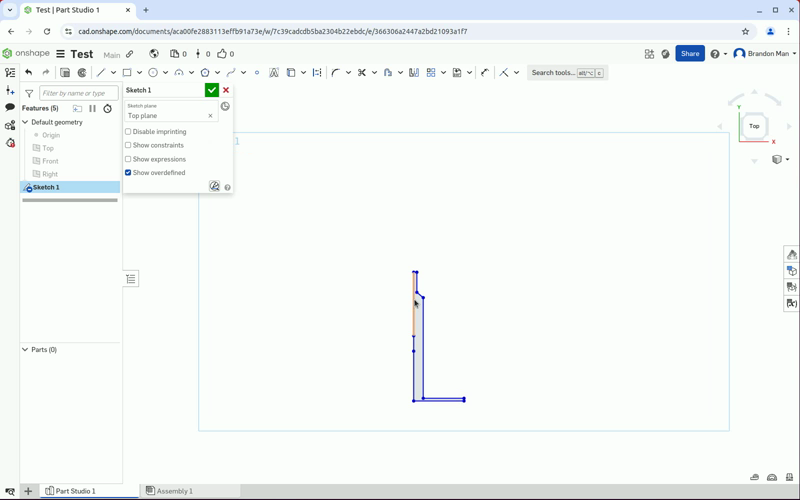
scroll(6)
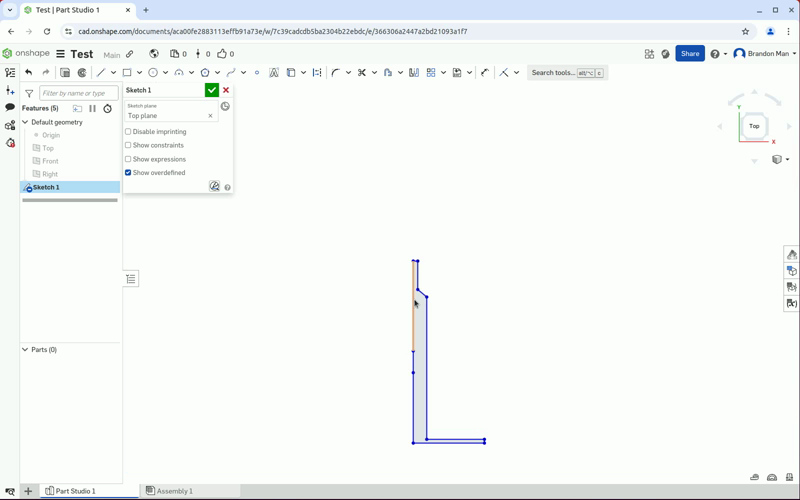
scroll(6)
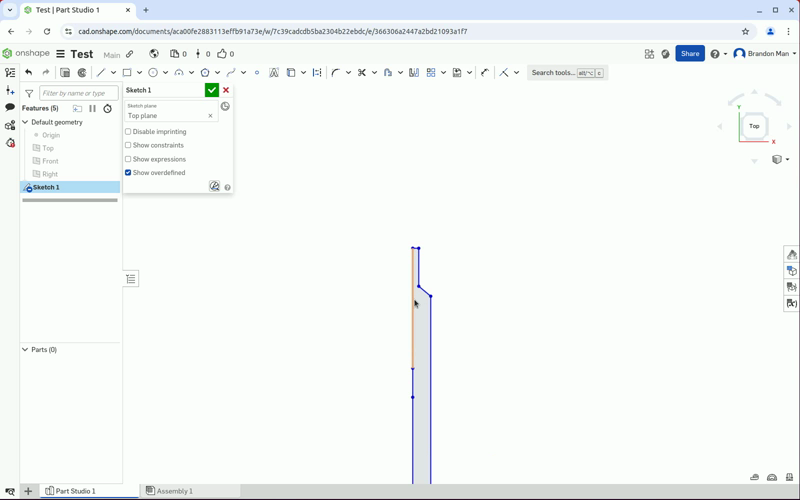
scroll(6)
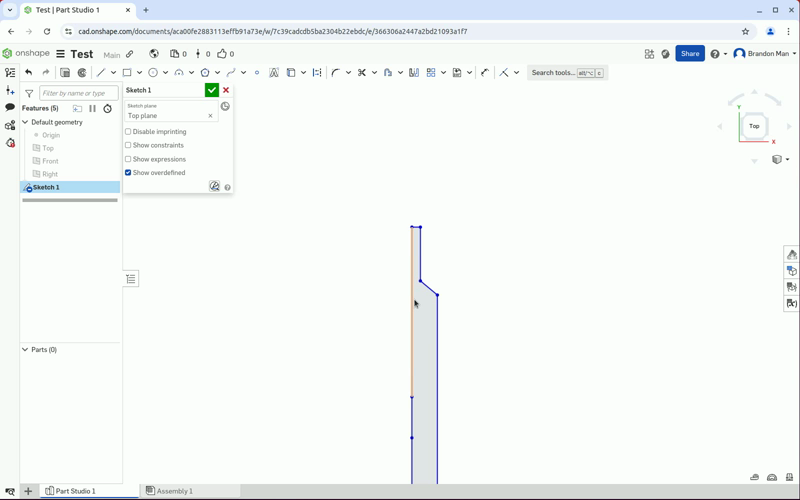
scroll(6)
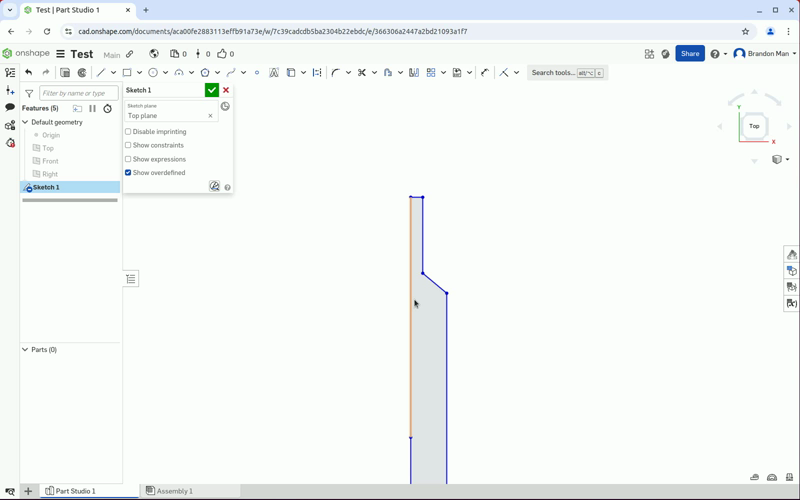
scroll(6)
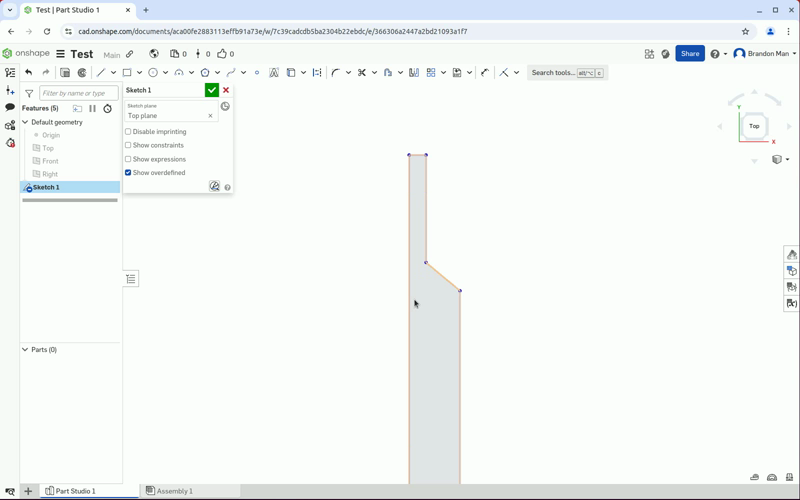
scroll(6)
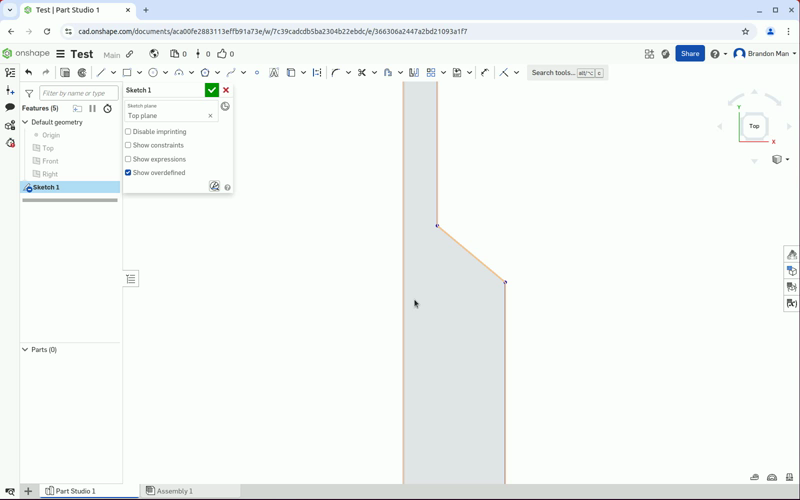
click(414, 299)
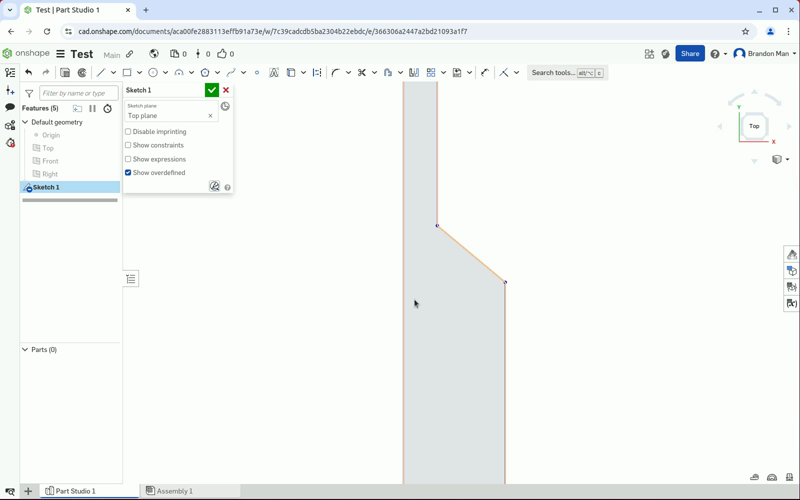
scroll(-6)
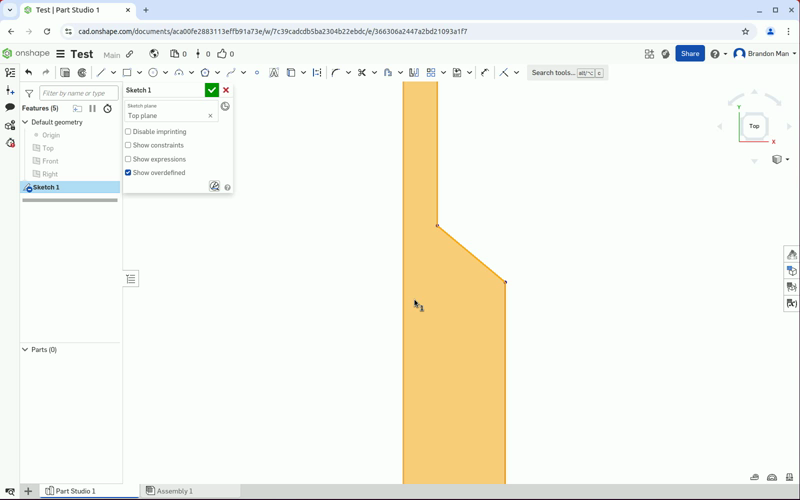
scroll(-6)
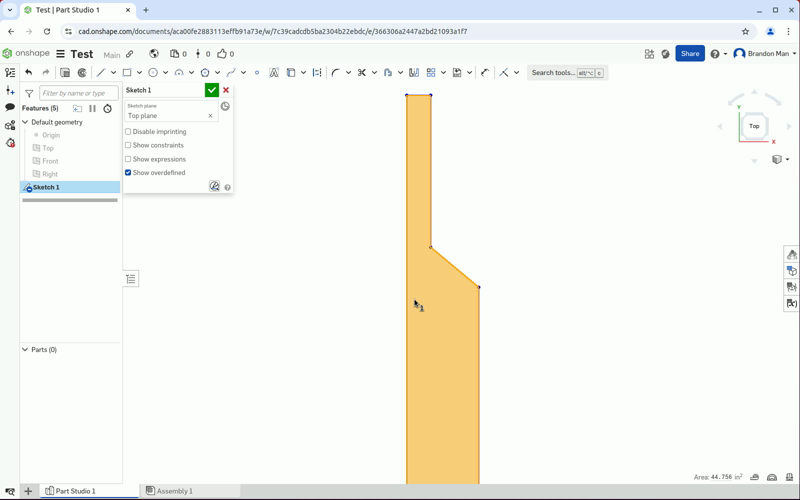
scroll(-6)
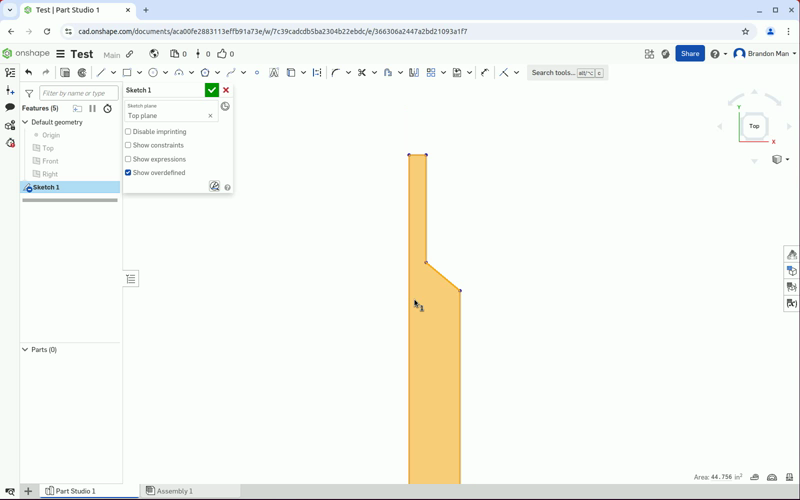
scroll(-6)
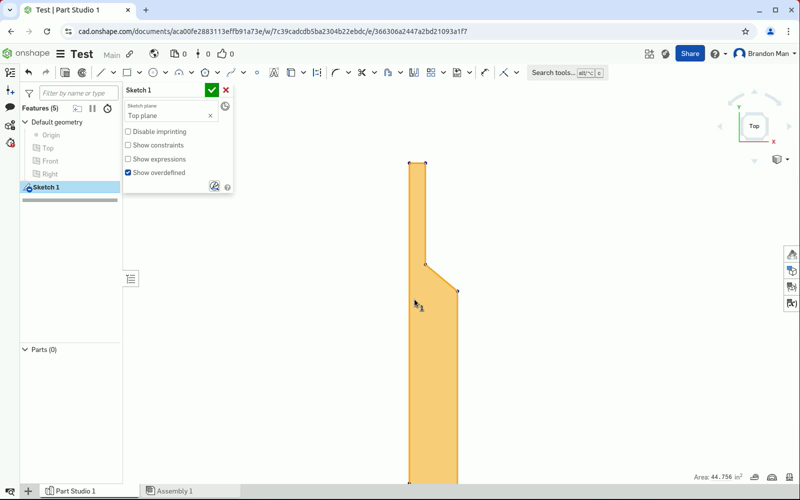
scroll(-6)
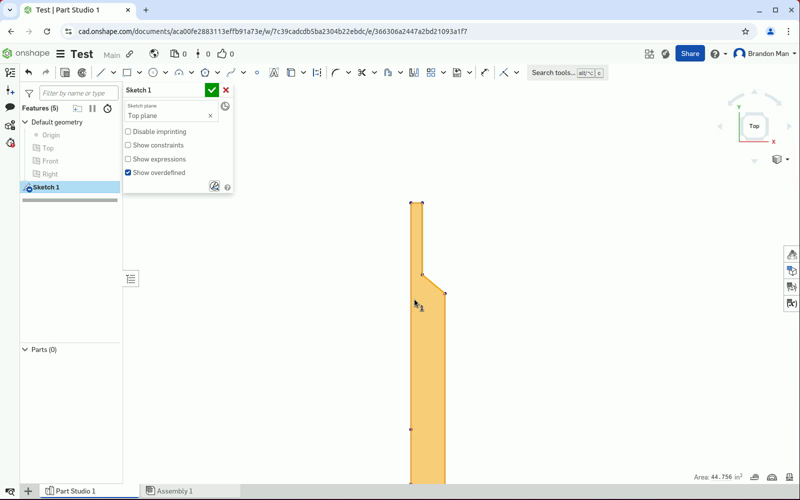
scroll(-6)
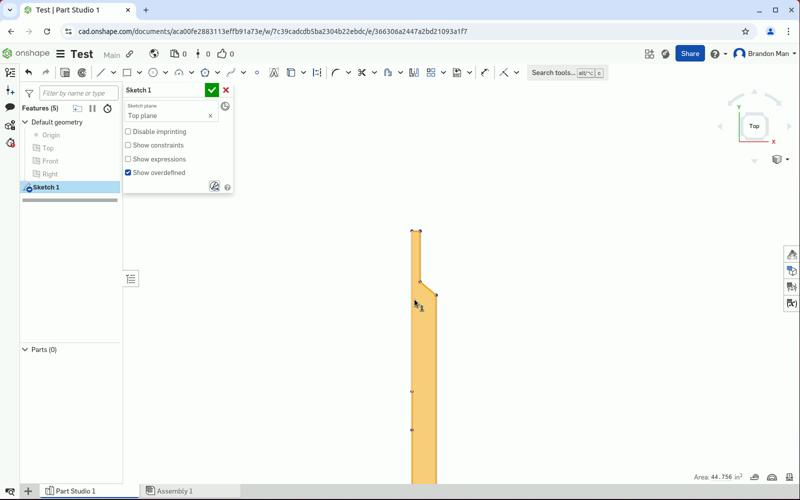
scroll(-6)
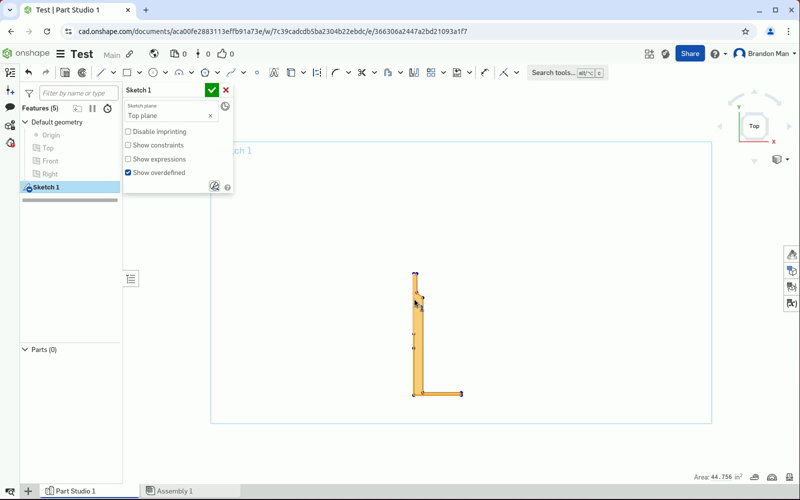
mouse_move(73, 352)
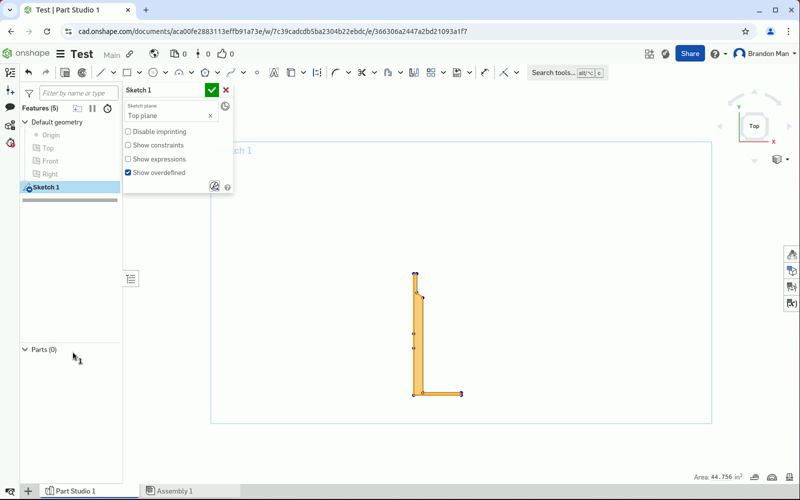
key(shift+y)
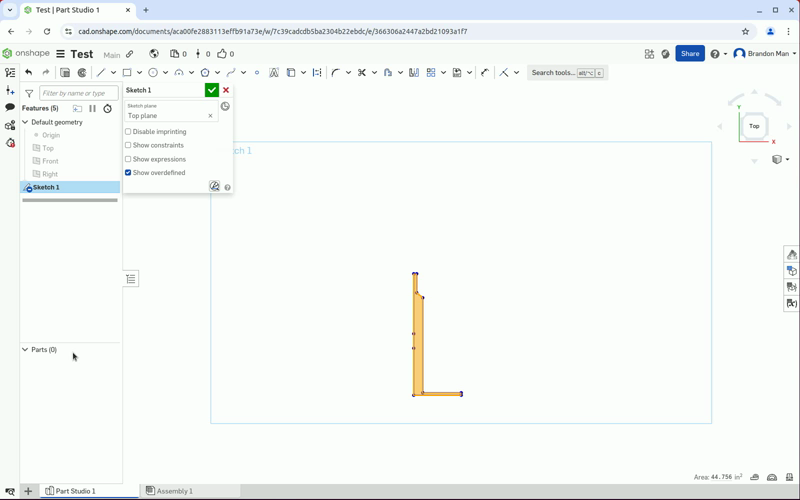
key(shift+e)
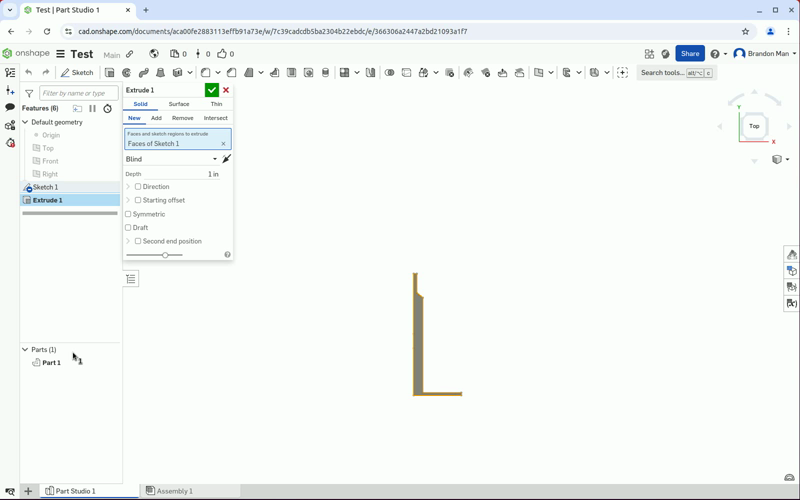
mouse_move(143, 106)
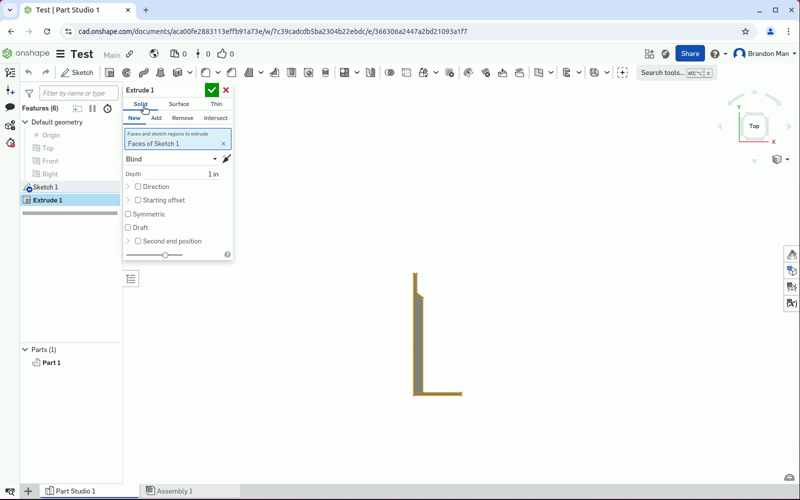
click(143, 106)
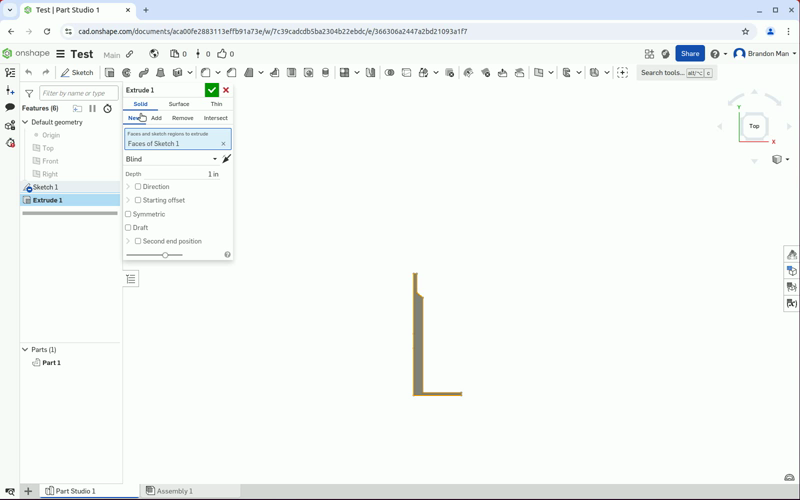
mouse_move(137, 120)
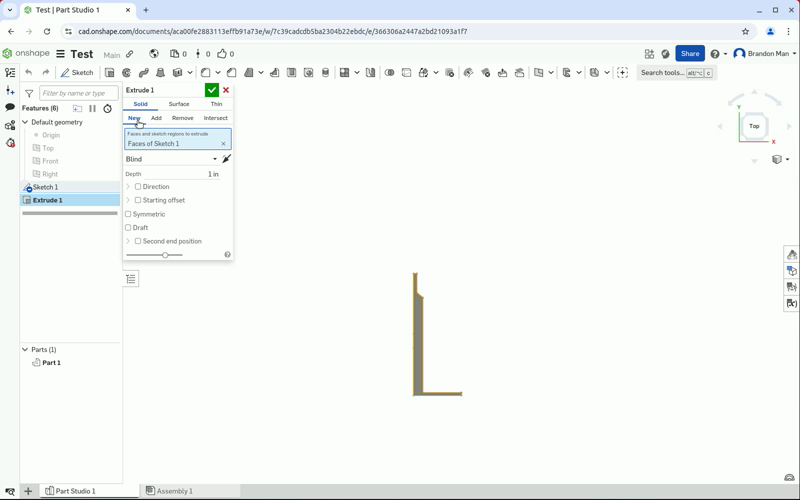
click(137, 120)
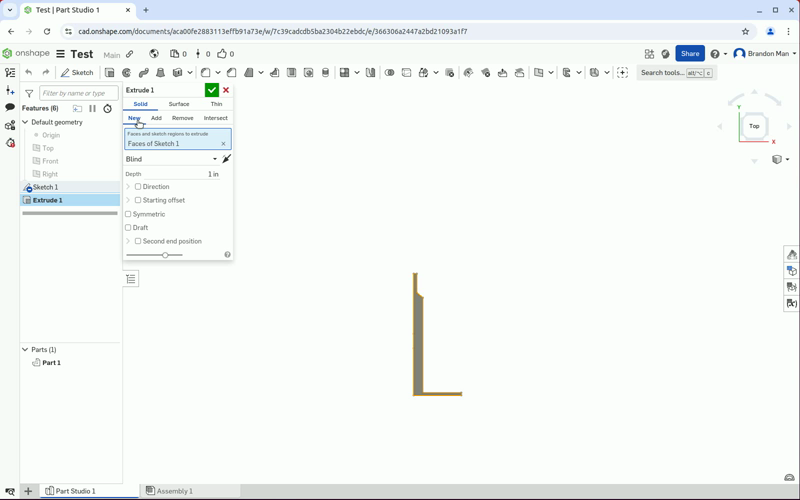
key(tab, 4)
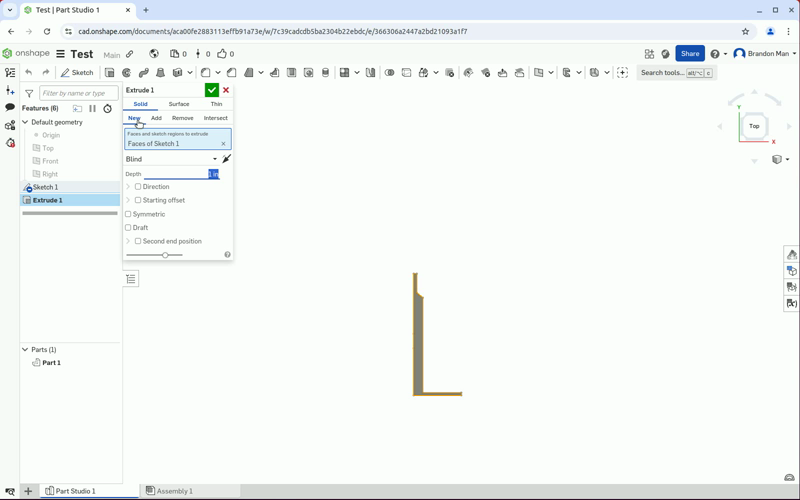
text(0.963)
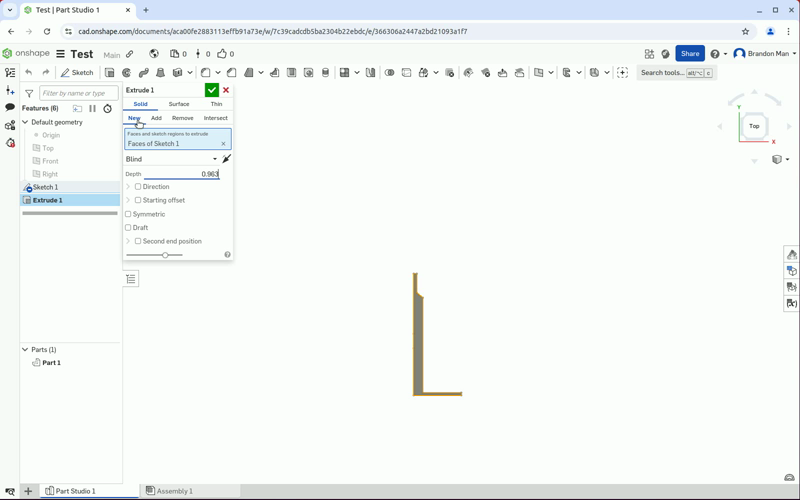
key(tab, 3)
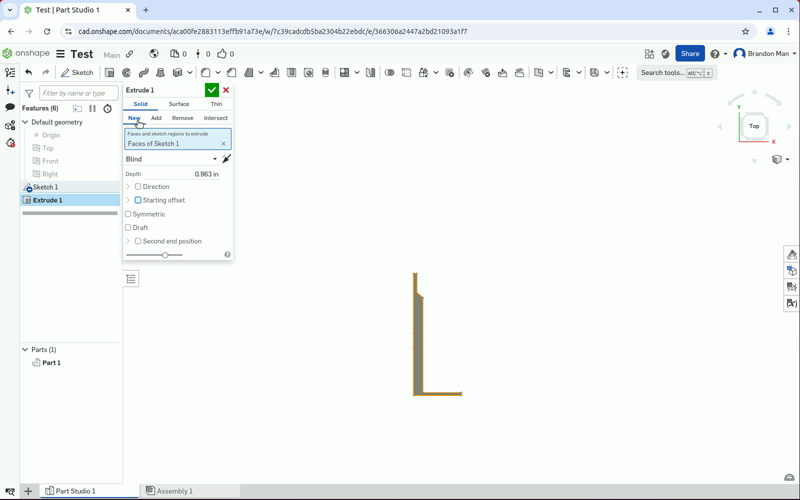
key(tab, 2)
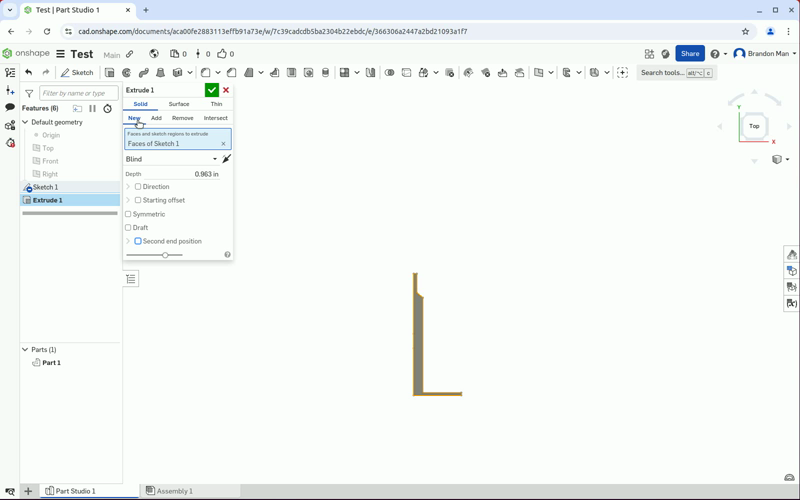
key(space)
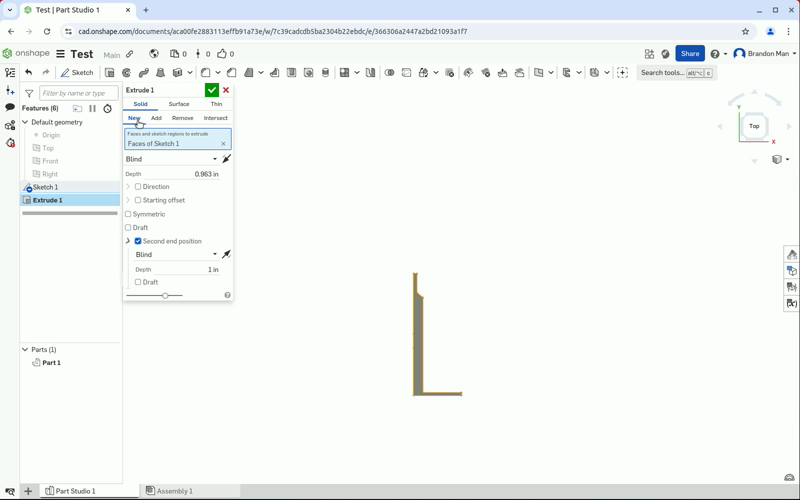
key(tab, 3)
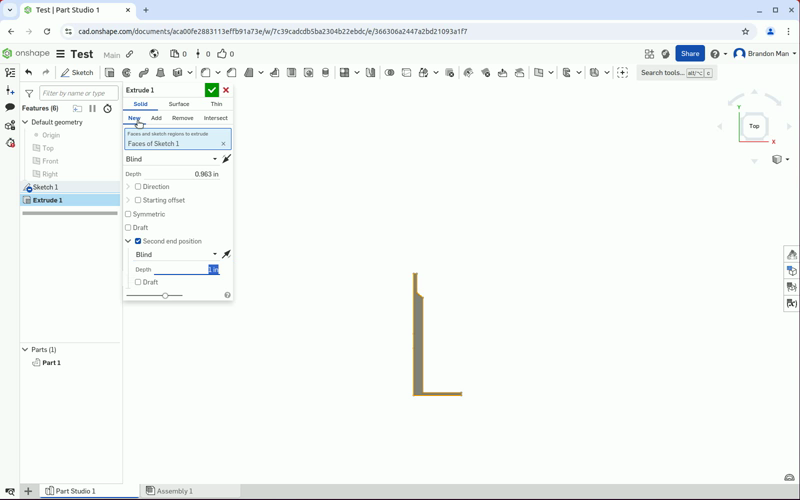
text(0.963)
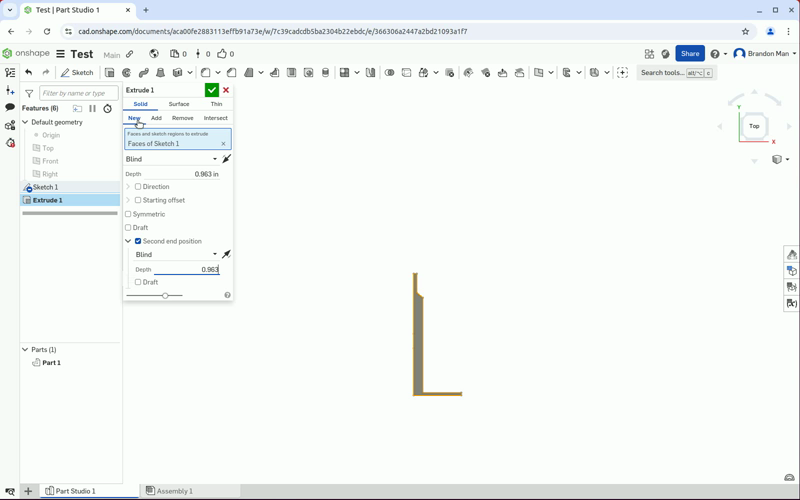
key(enter)
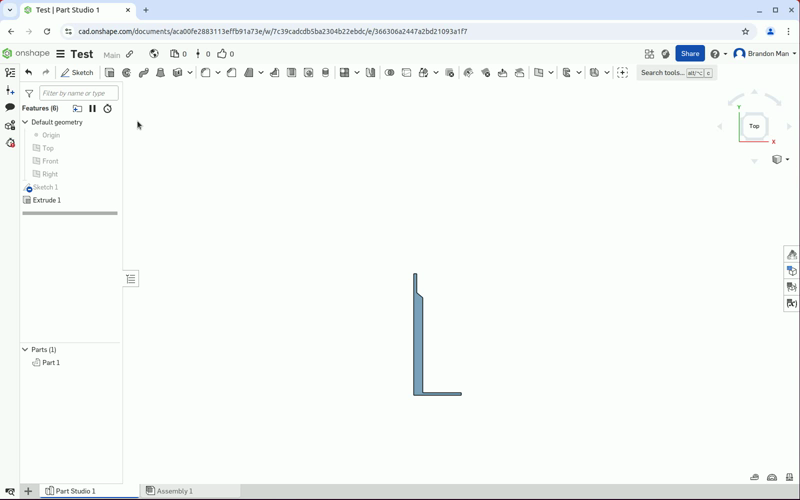
key(shift+h)
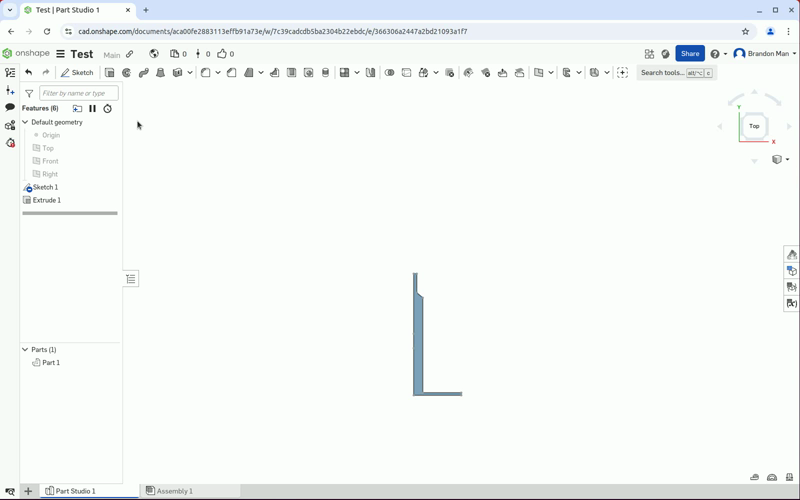
key(shift+h)
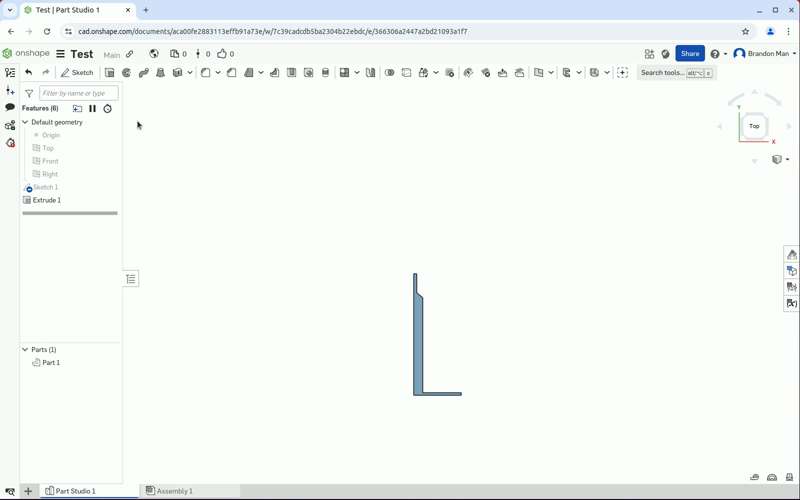
mouse_move(73, 189)
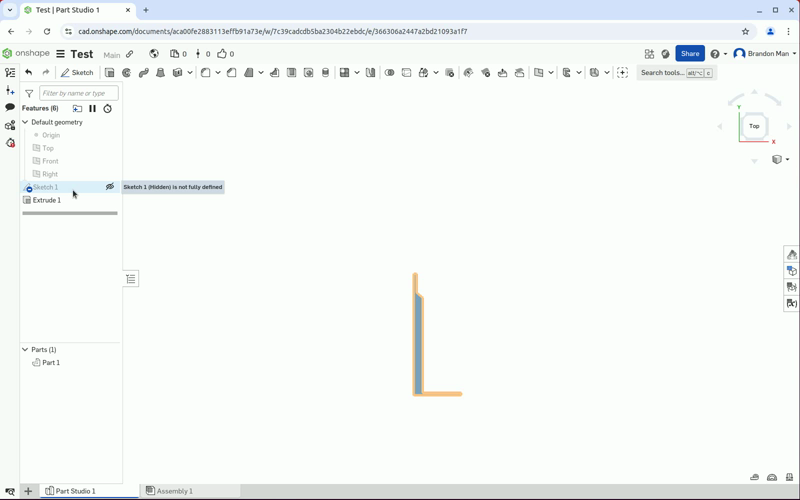
click(73, 189)
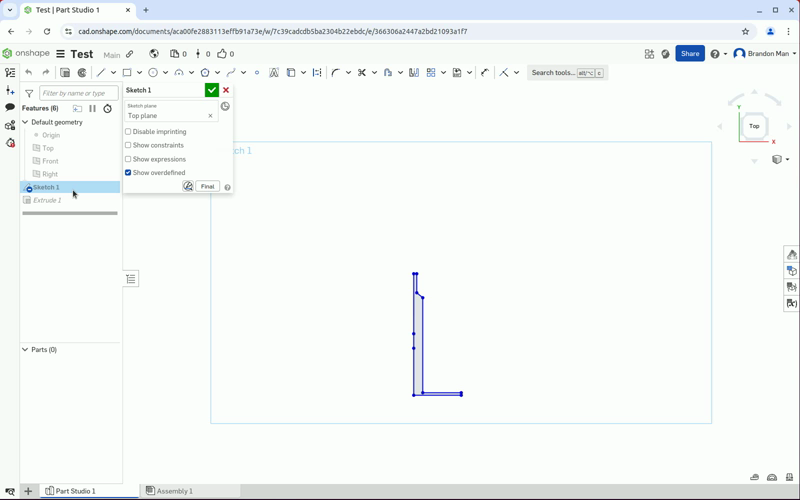
mouse_move(229, 92)
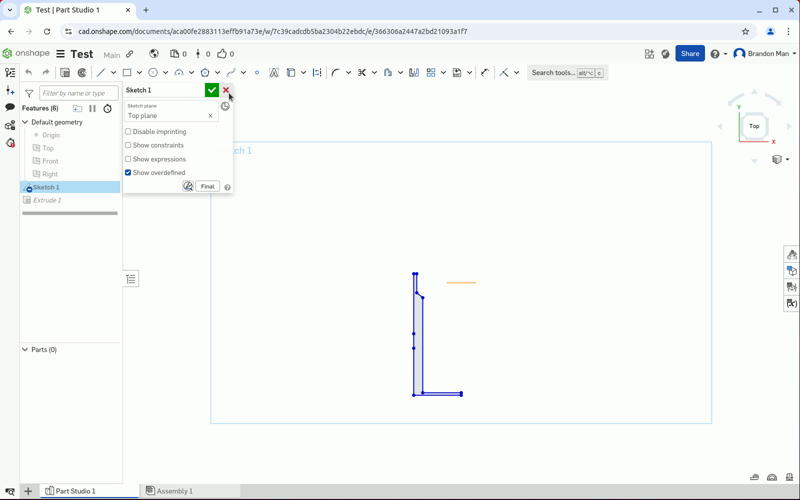
click(229, 92)
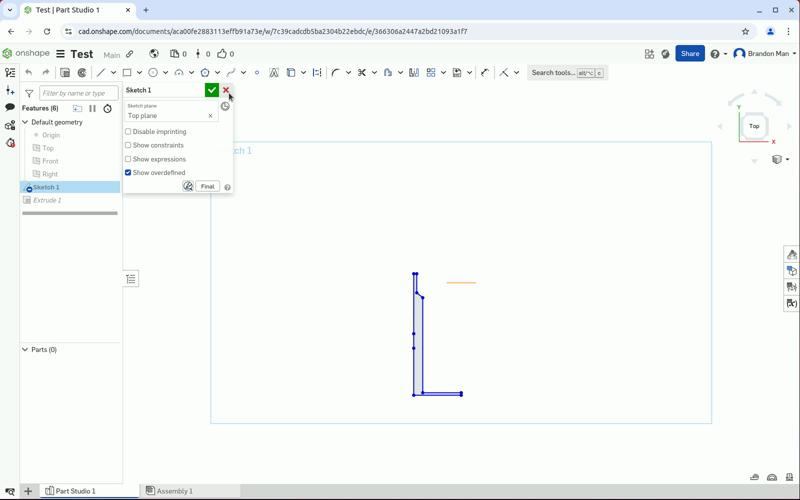
key(shift+s)
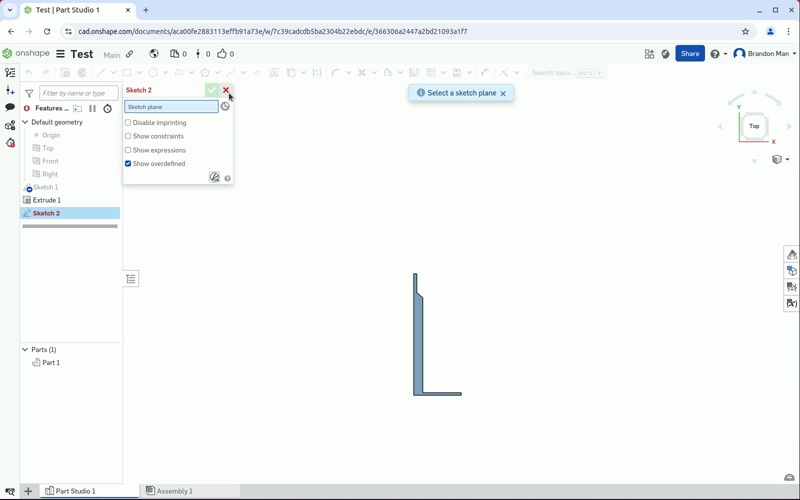
mouse_move(73, 150)
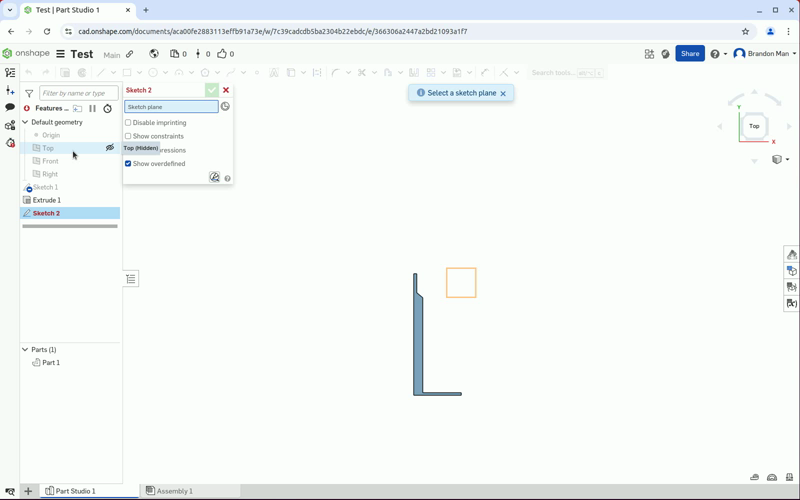
click(73, 150)
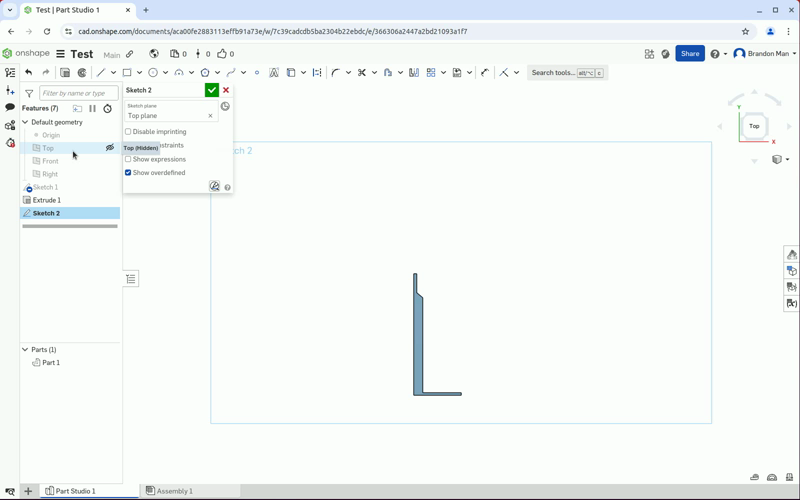
mouse_move(73, 352)
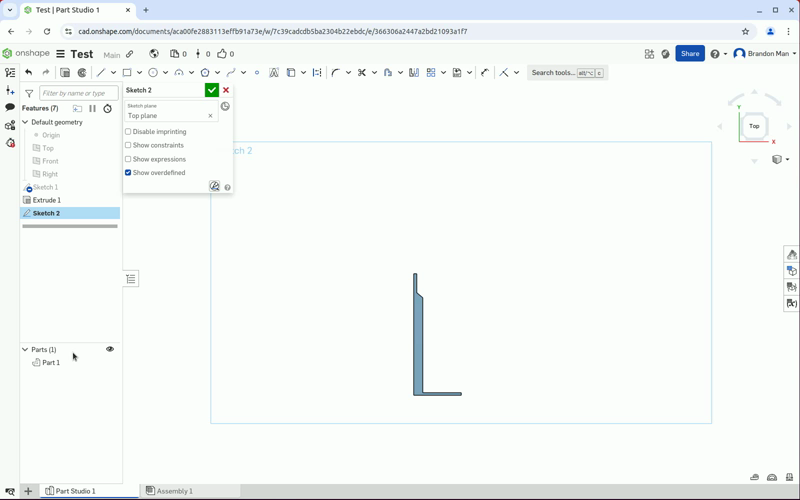
key(y)
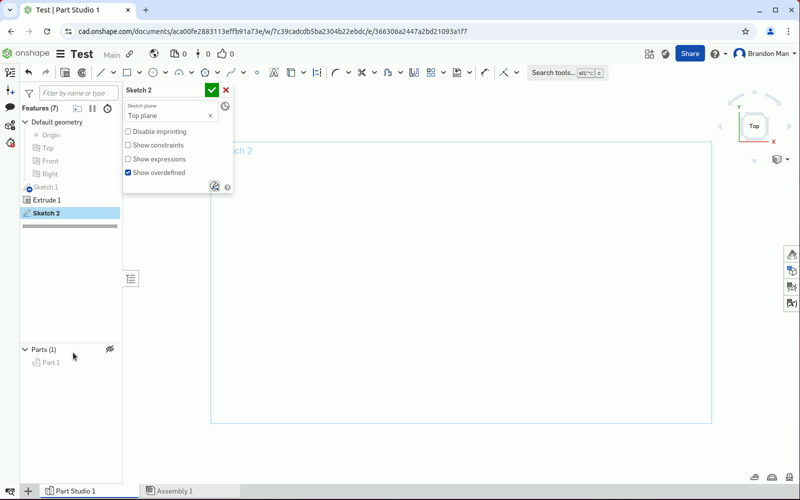
key(l)
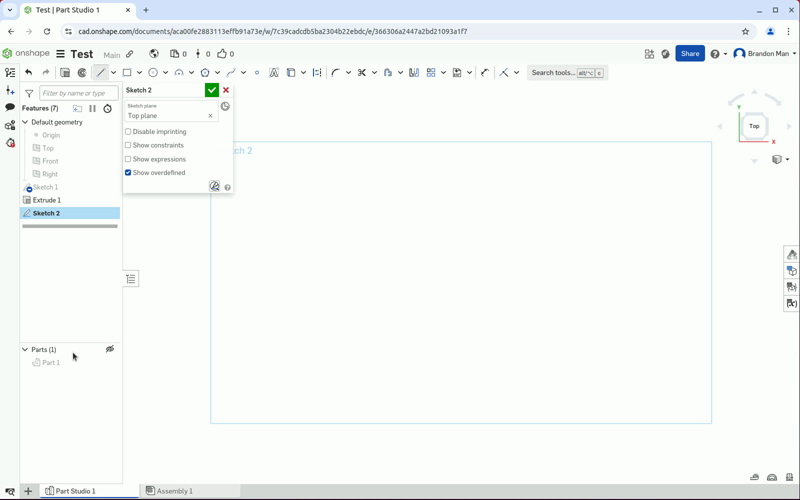
key_down(shift)
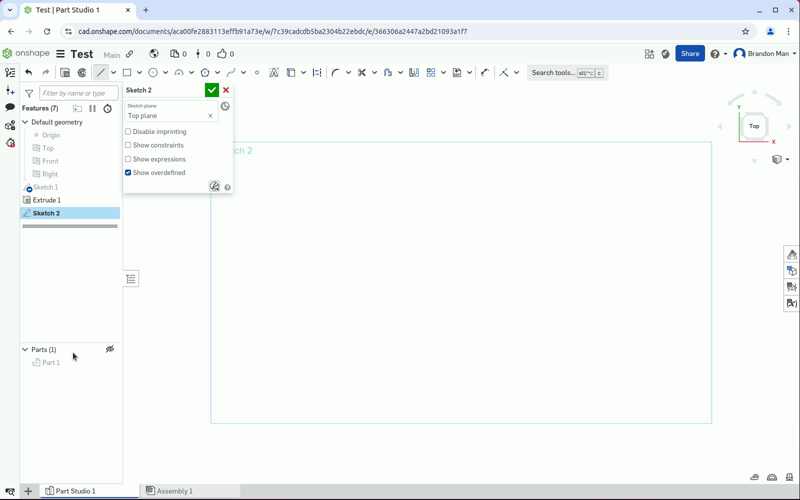
mouse_move(460, 395)
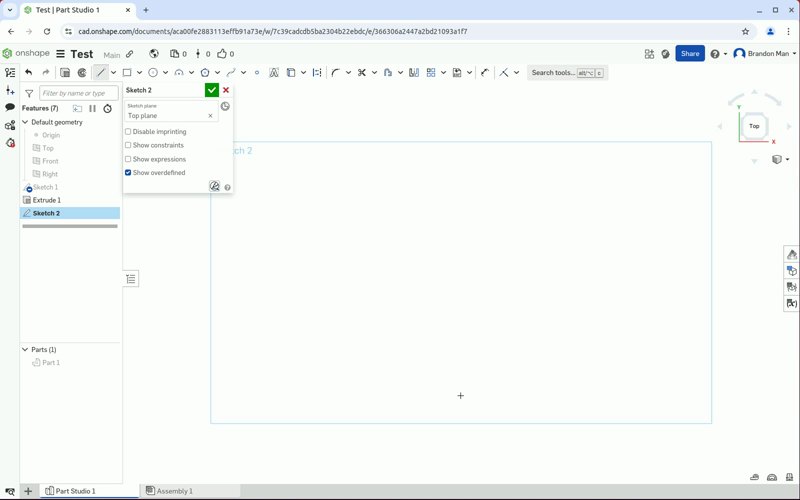
click(460, 395)
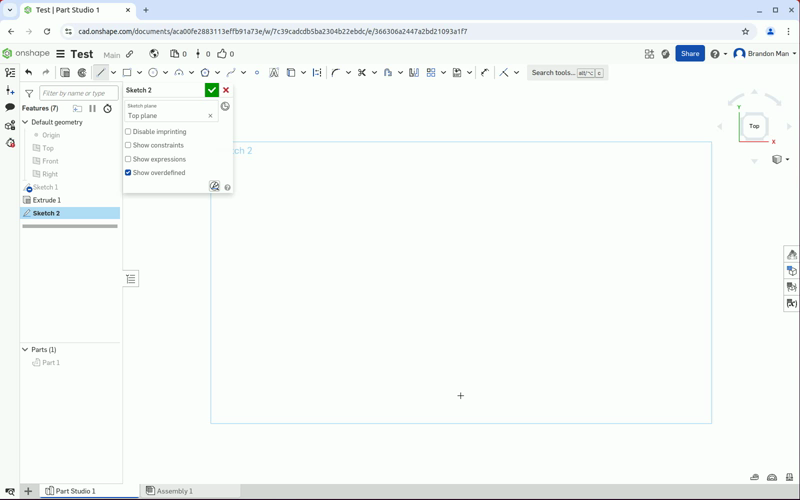
key_up(shift)
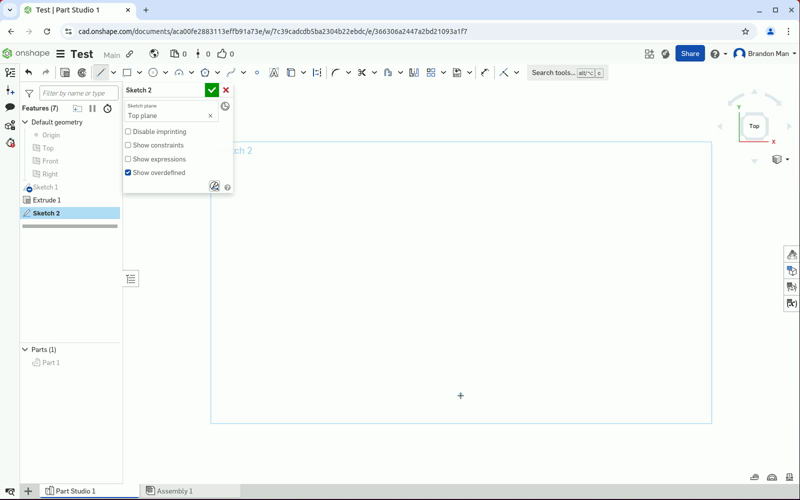
key_down(shift)
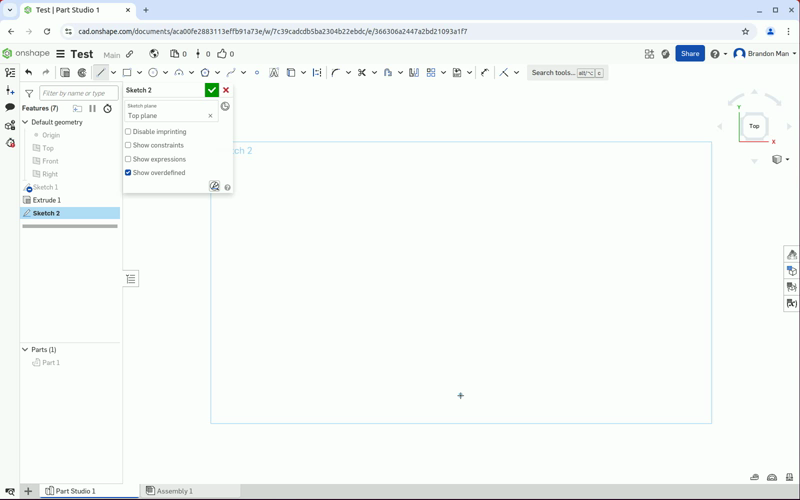
mouse_move(490, 395)
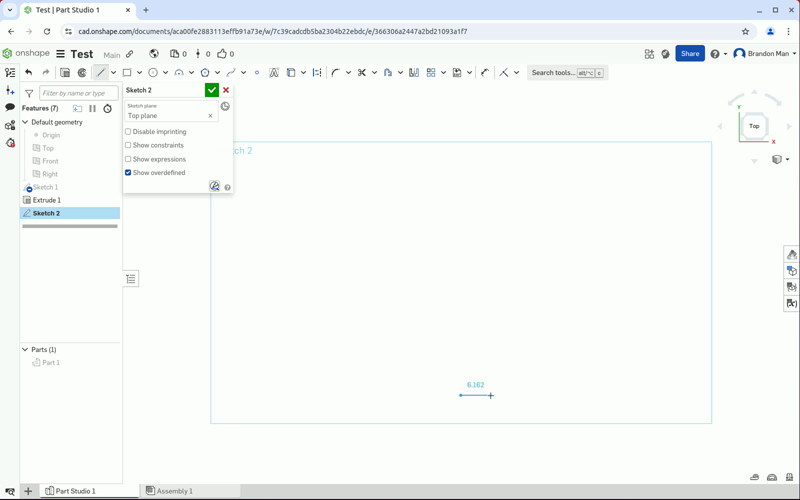
mouse_move(508, 395)
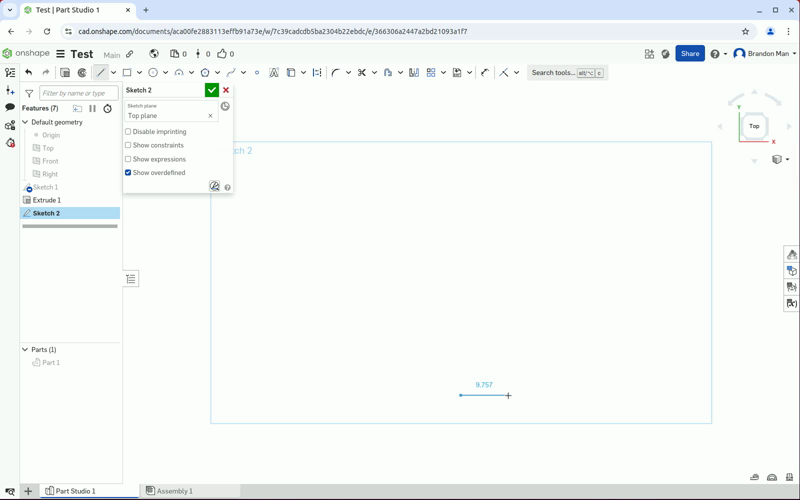
click(508, 395)
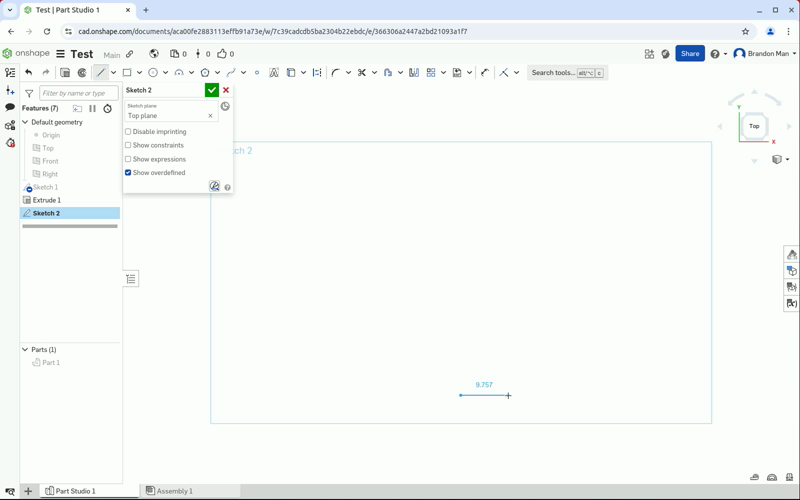
key_up(shift)
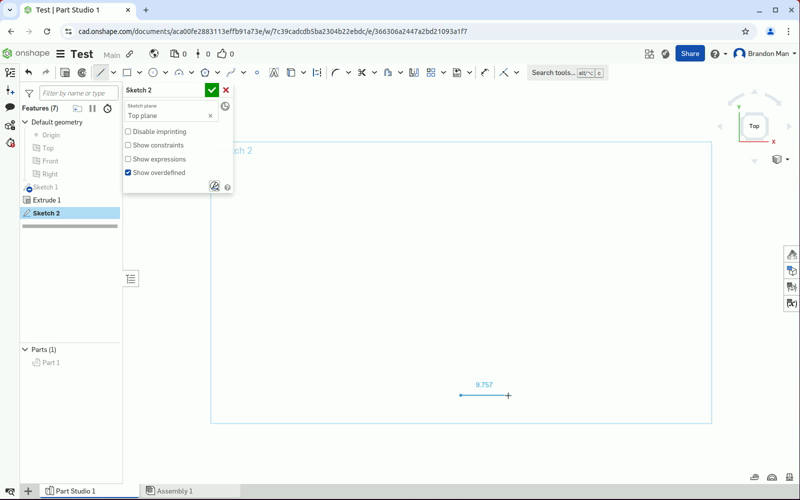
key_down(shift)
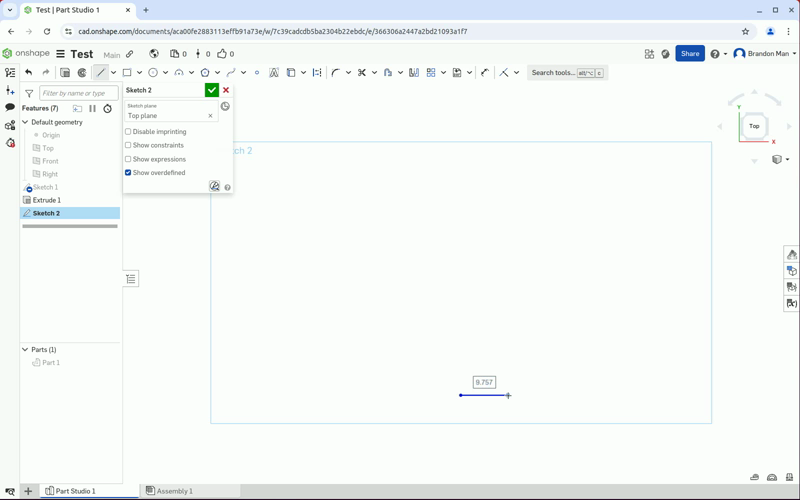
mouse_move(538, 395)
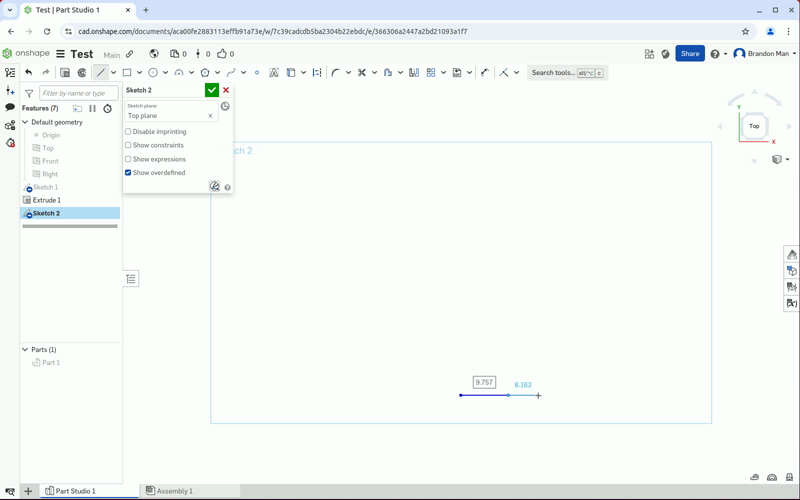
mouse_move(508, 348)
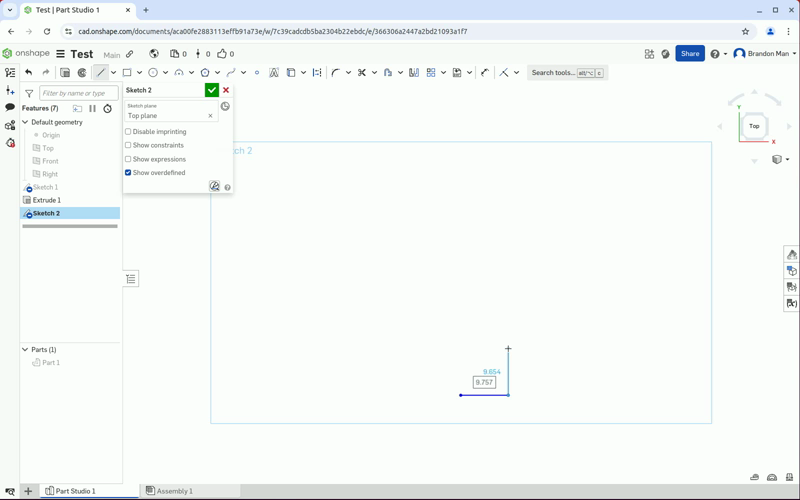
click(508, 348)
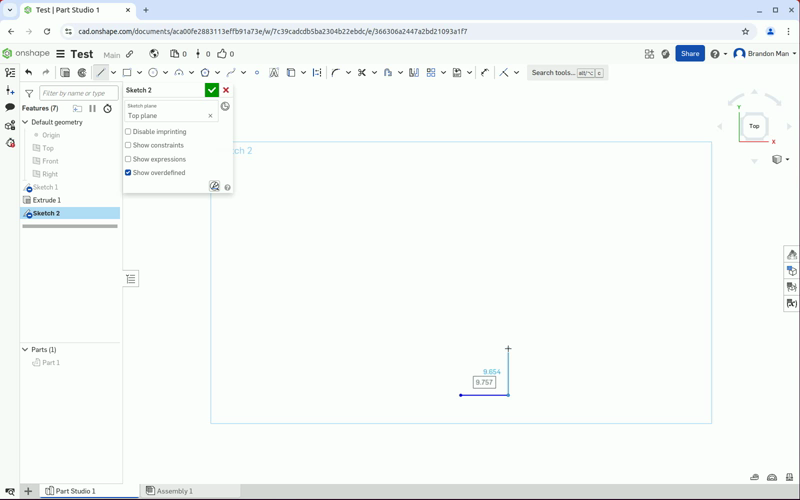
key_up(shift)
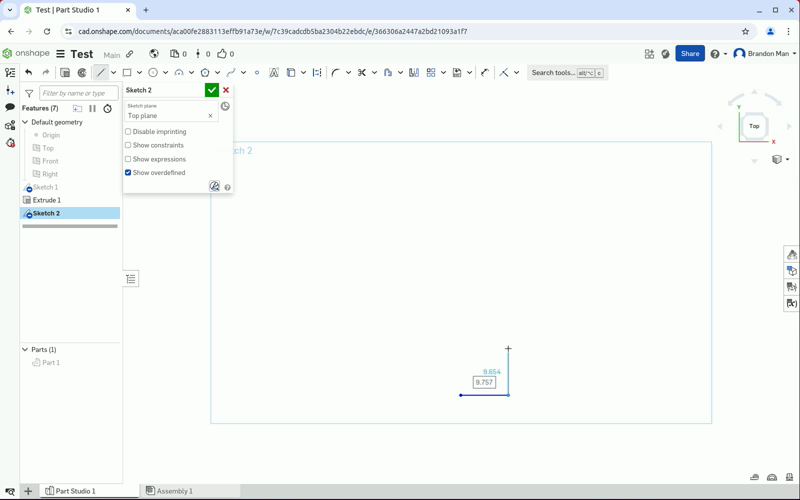
key_down(shift)
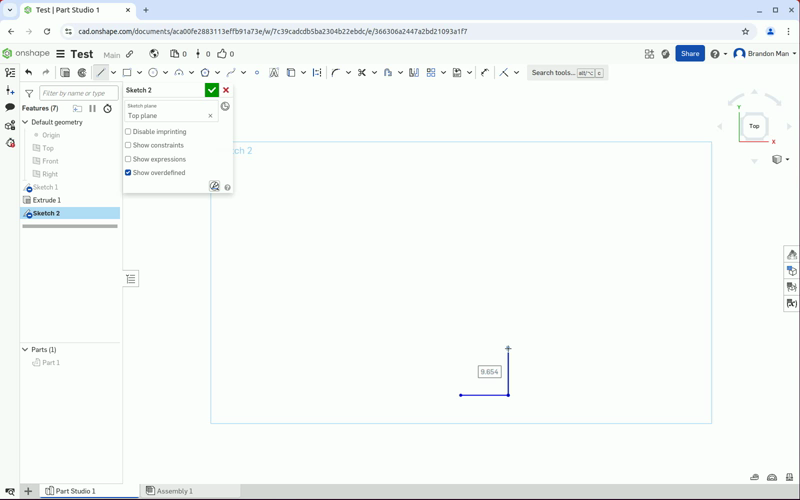
mouse_move(538, 348)
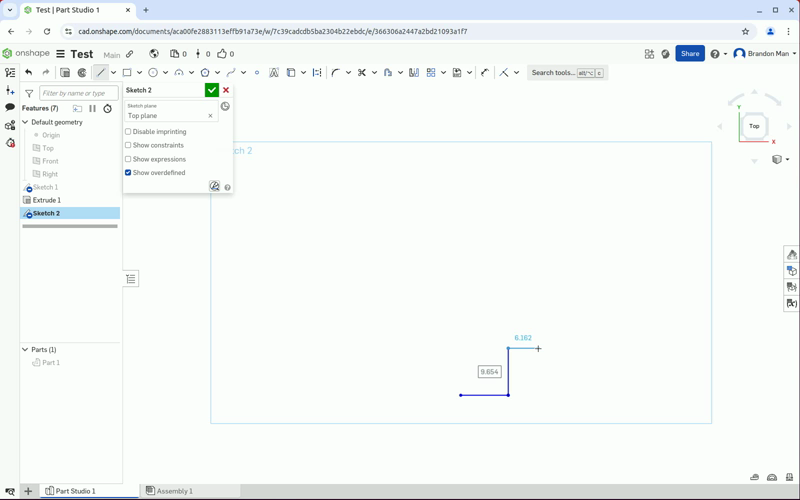
mouse_move(508, 333)
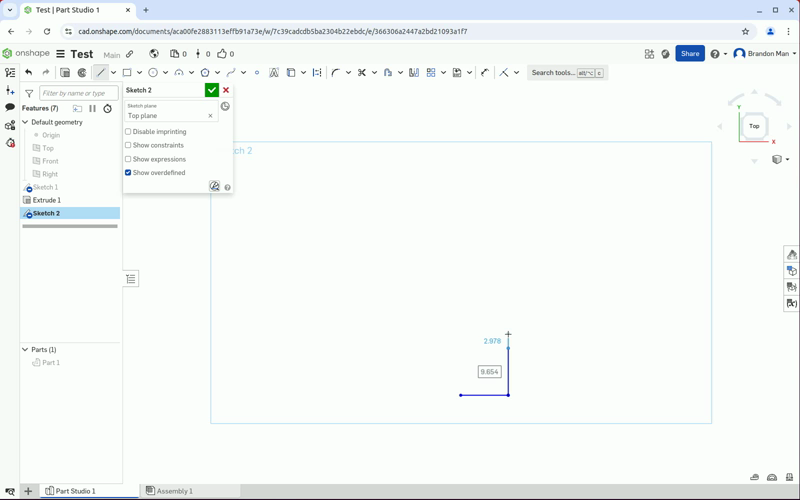
click(508, 333)
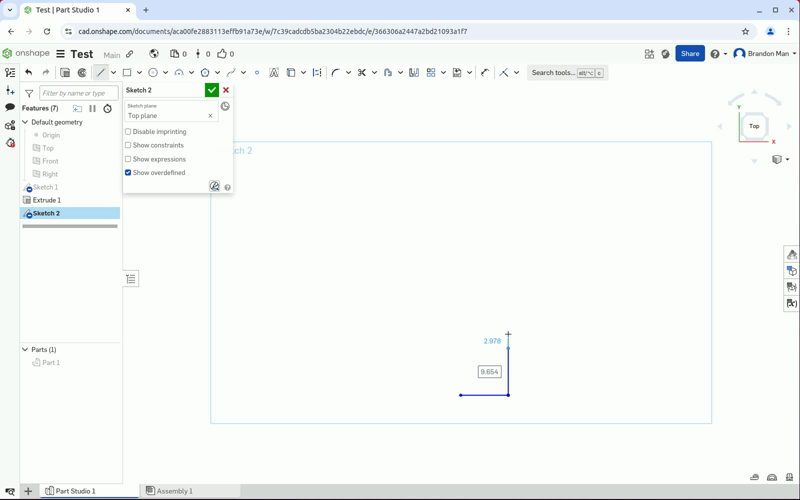
key_up(shift)
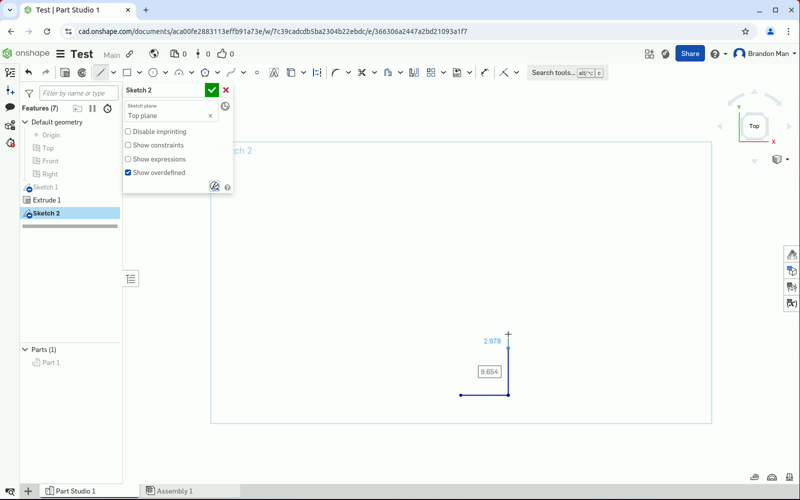
key_down(shift)
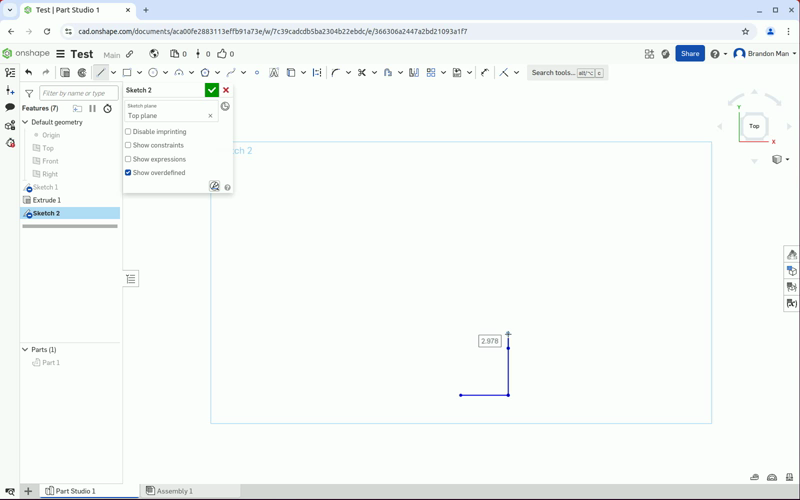
mouse_move(508, 273)
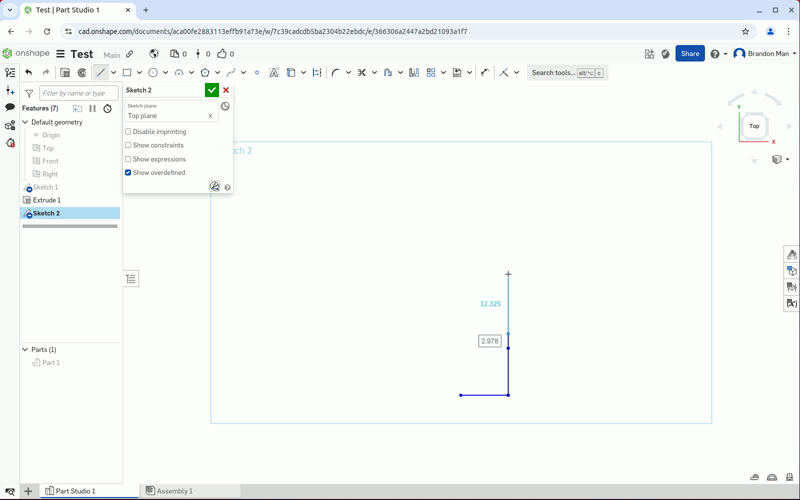
click(508, 273)
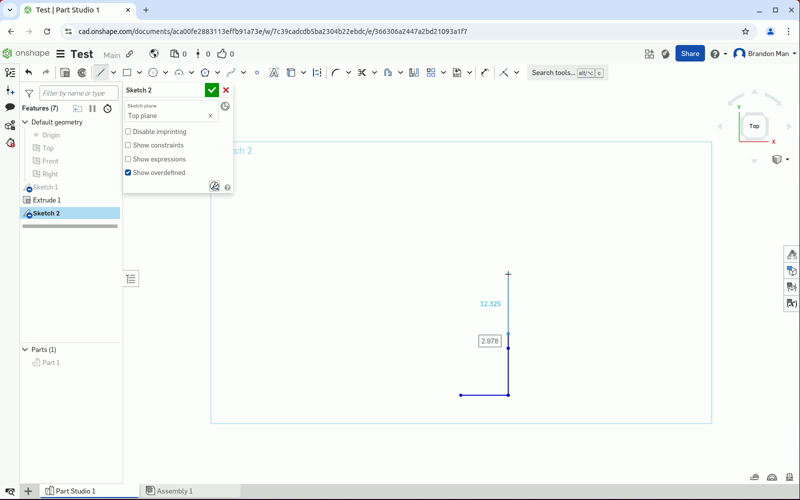
key_up(shift)
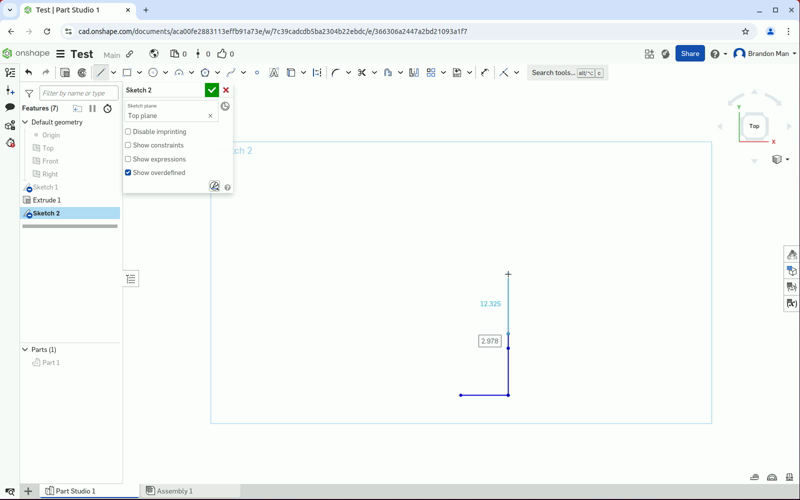
key_down(shift)
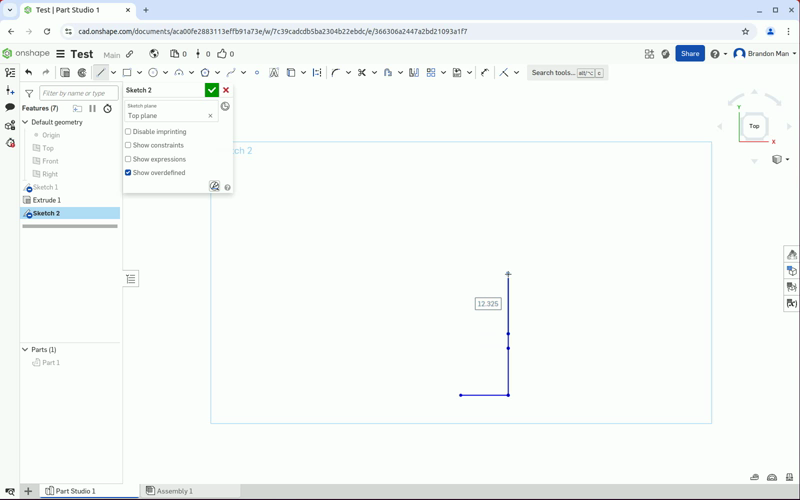
mouse_move(538, 273)
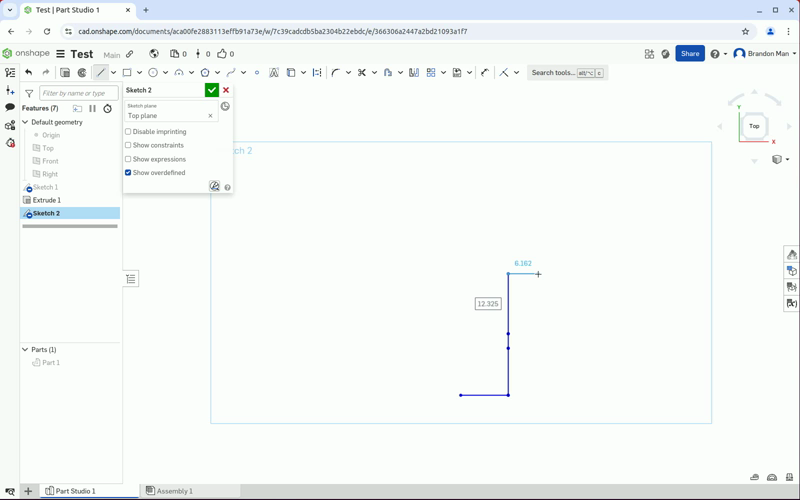
mouse_move(504, 273)
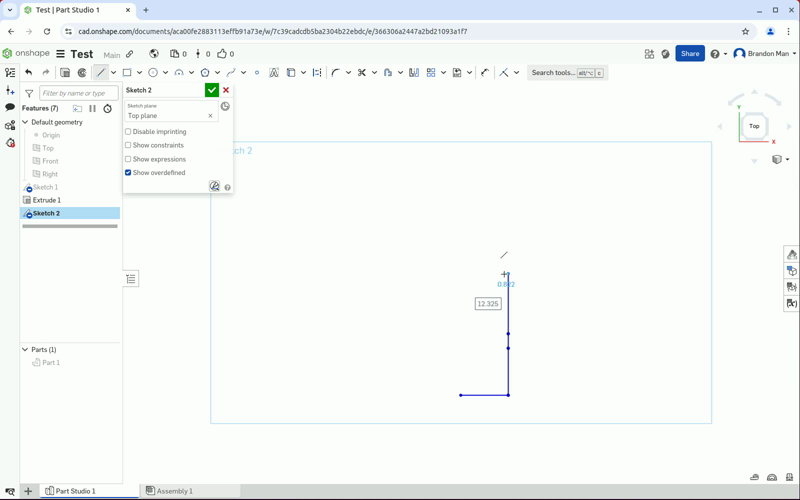
scroll(6)
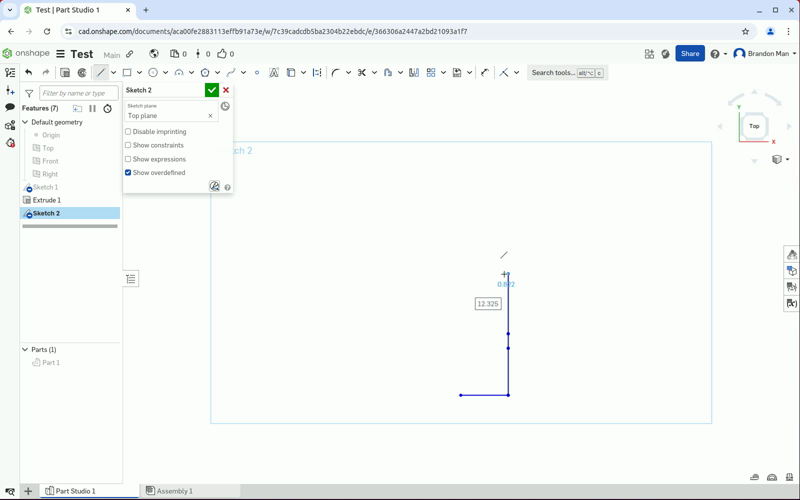
scroll(6)
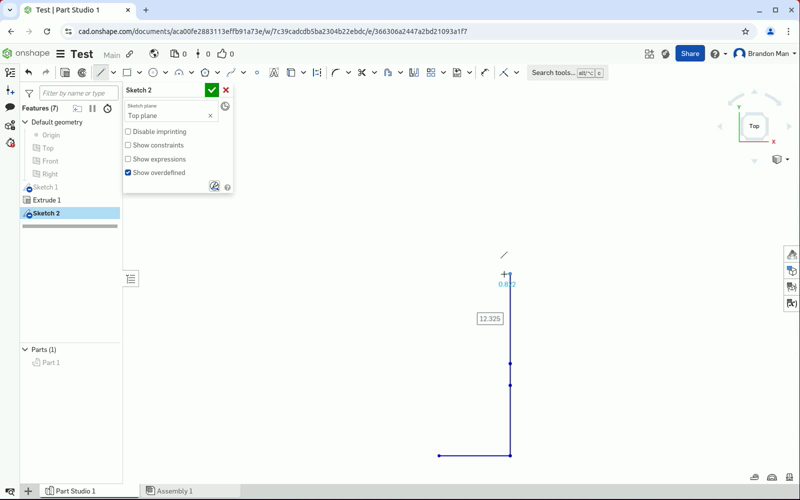
scroll(6)
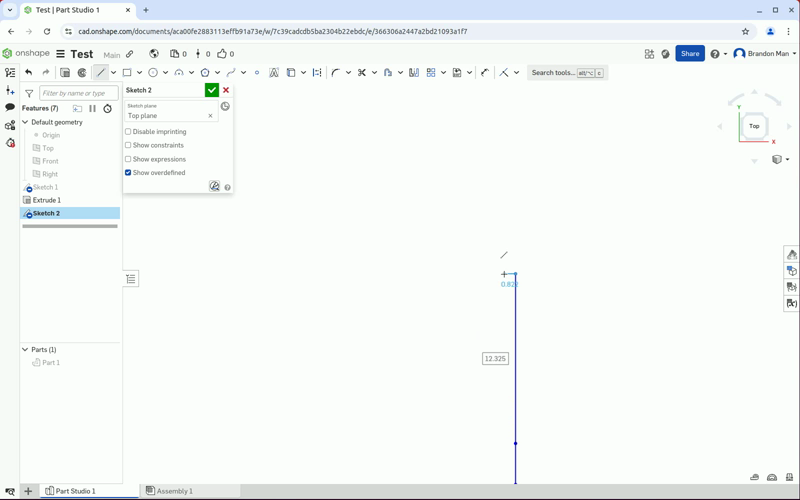
scroll(6)
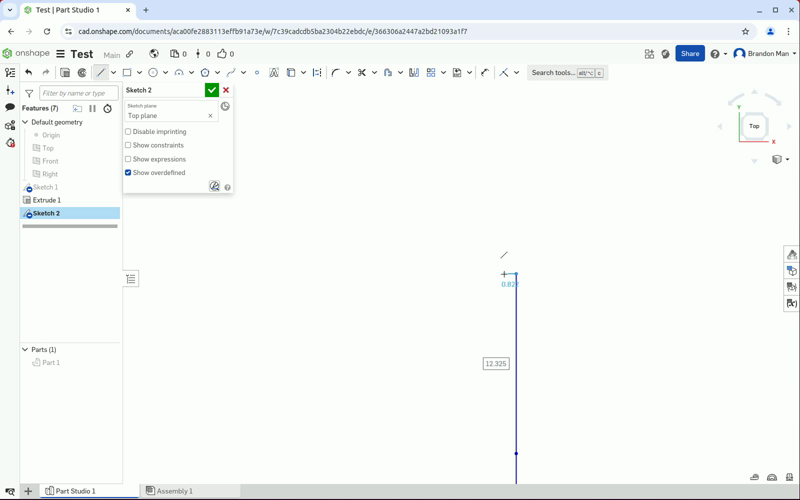
scroll(6)
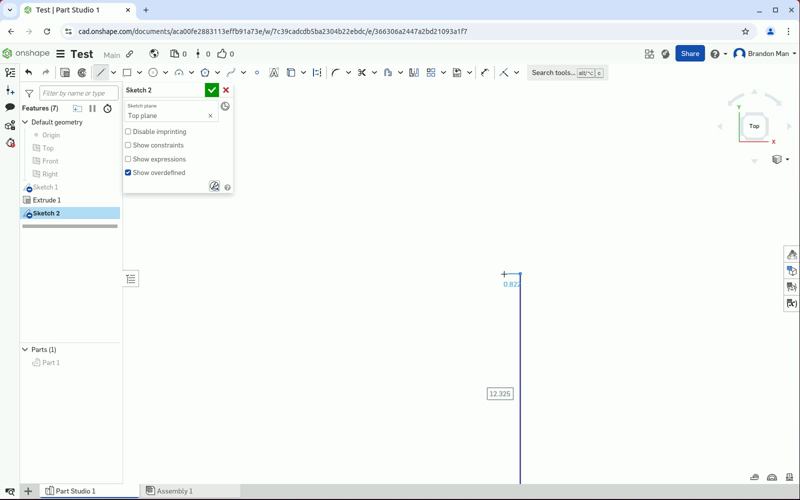
scroll(6)
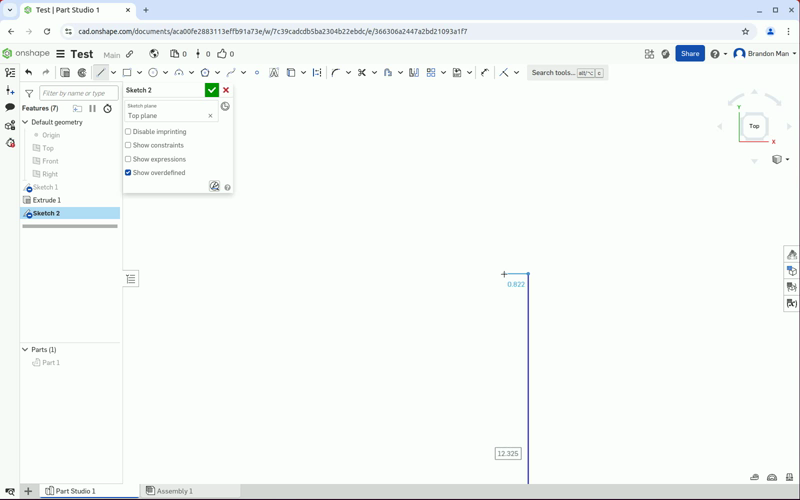
scroll(6)
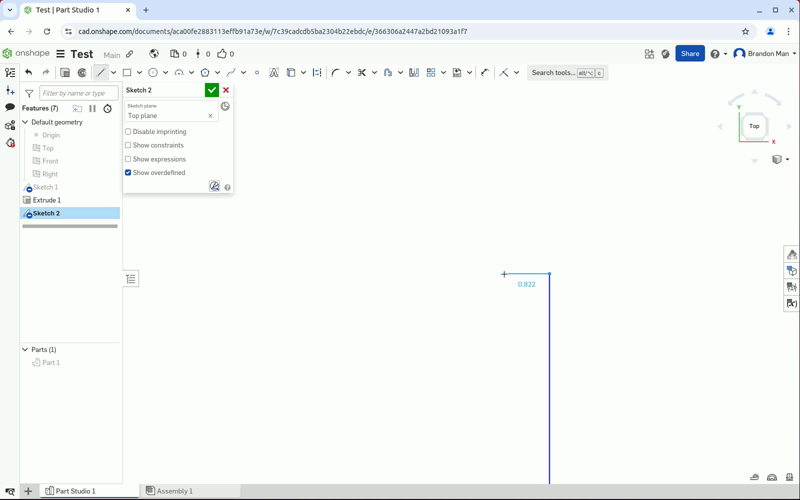
click(504, 273)
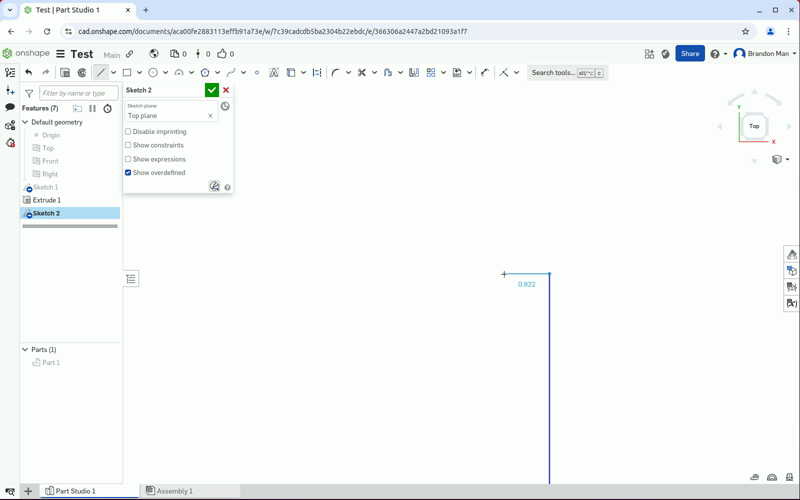
scroll(-6)
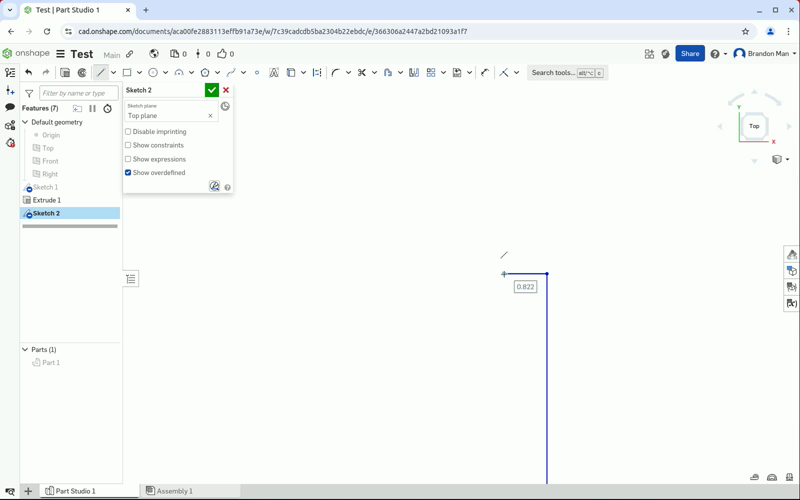
scroll(-6)
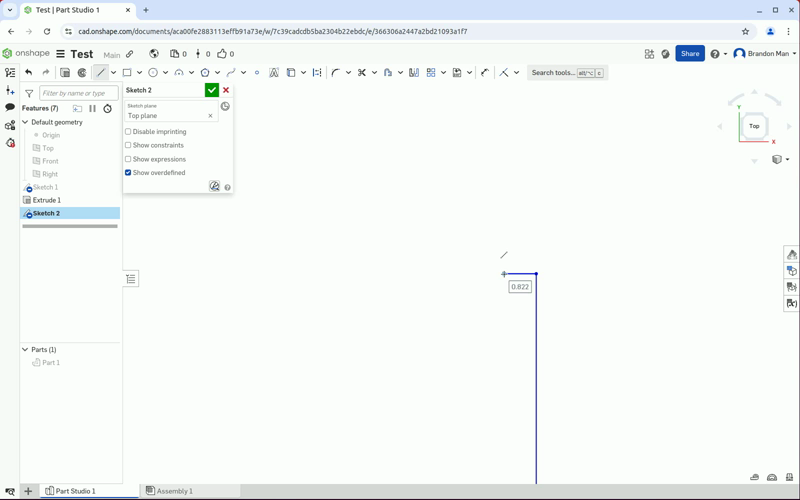
scroll(-6)
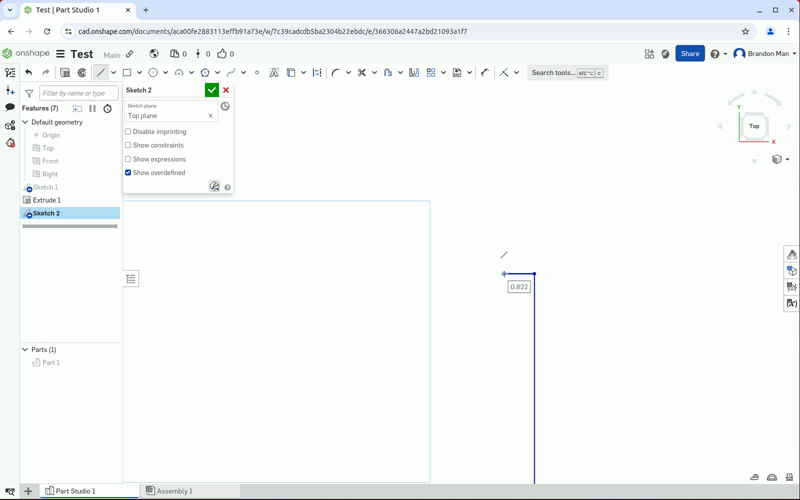
scroll(-6)
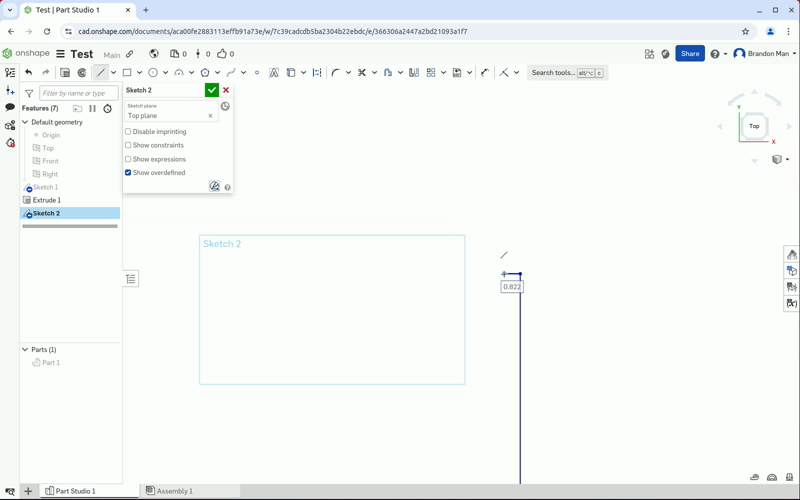
scroll(-6)
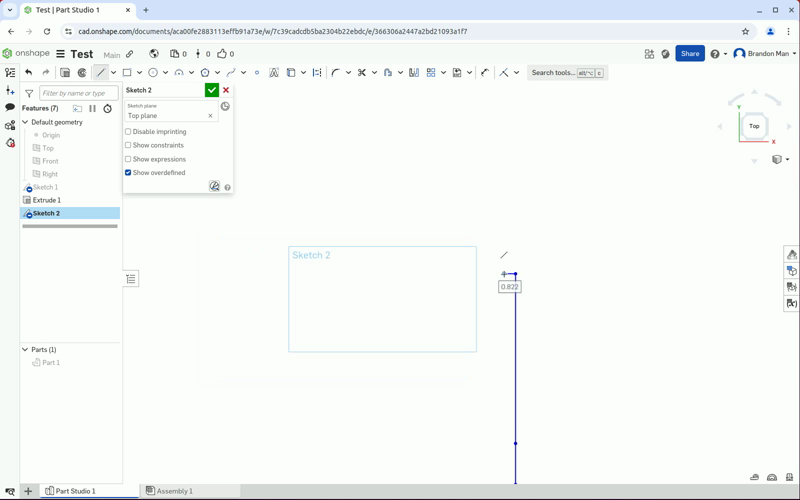
scroll(-6)
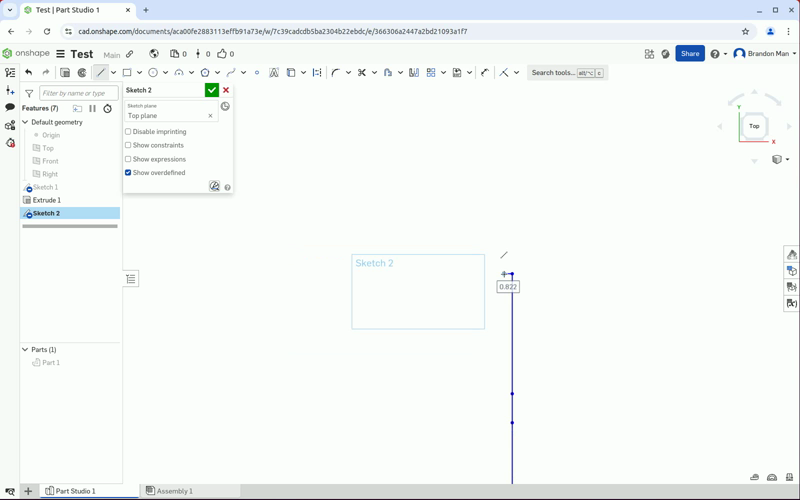
scroll(-6)
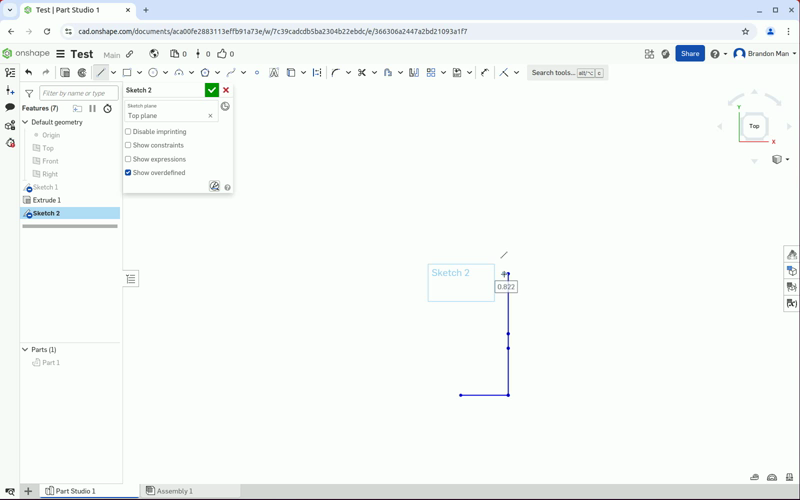
key_up(shift)
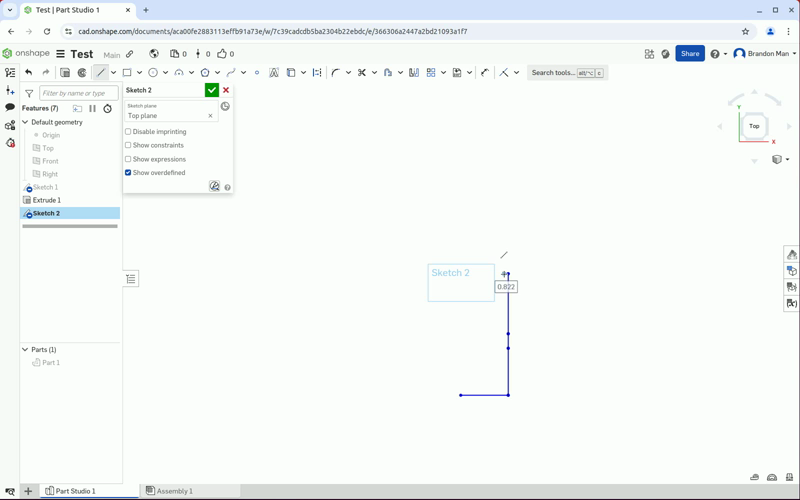
key_down(shift)
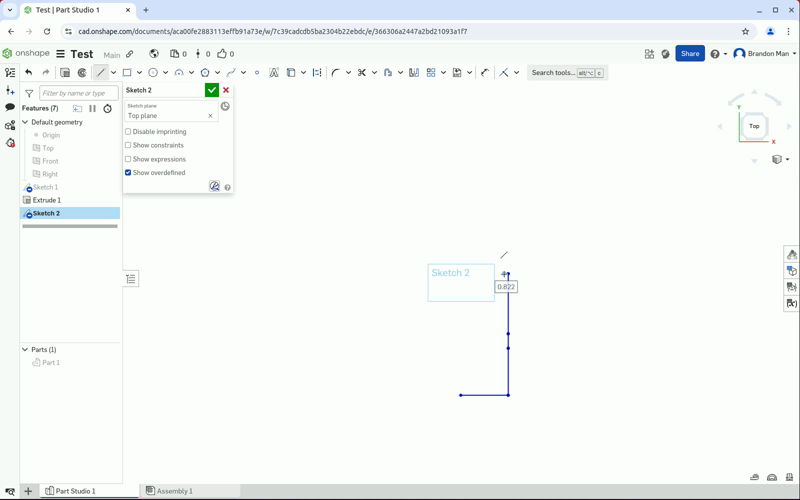
mouse_move(534, 273)
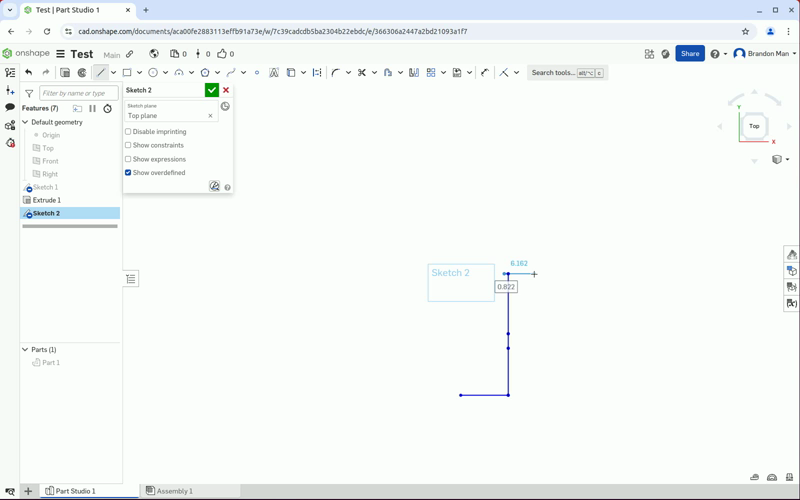
mouse_move(504, 292)
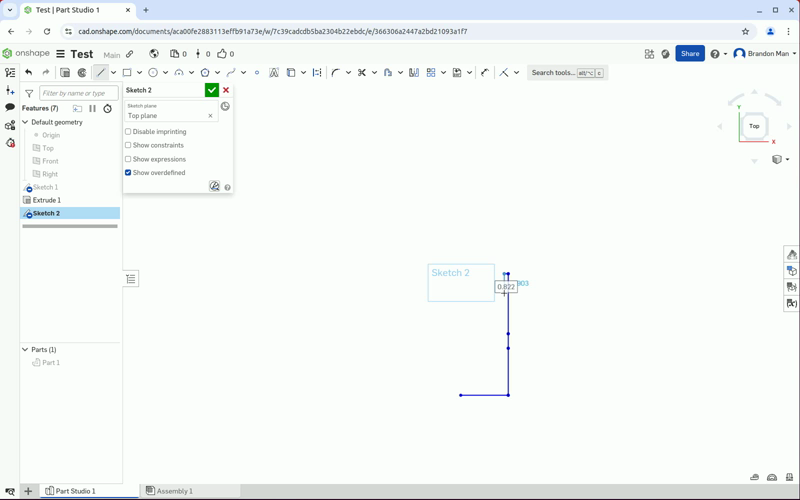
click(504, 292)
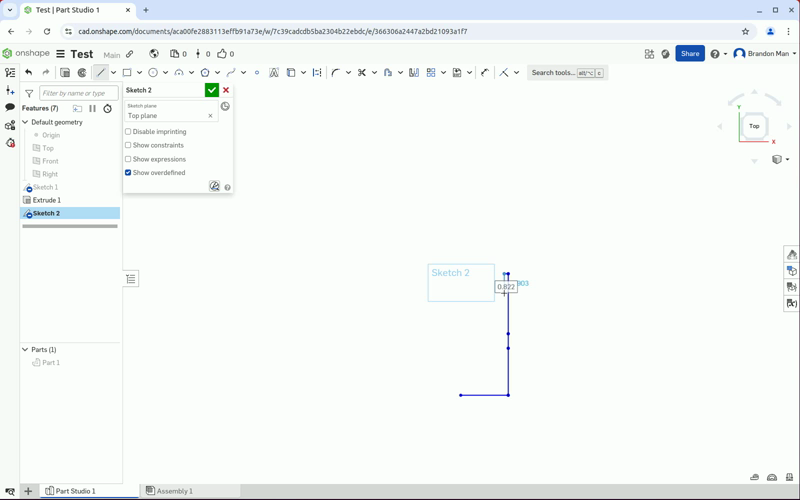
key_up(shift)
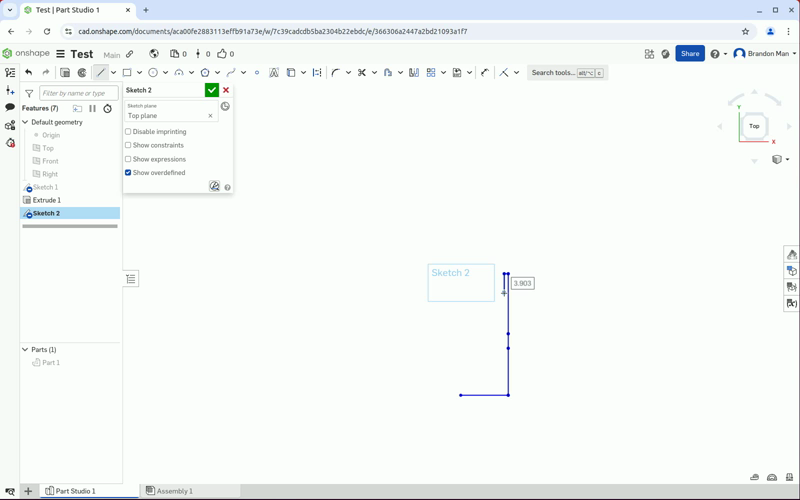
key_down(shift)
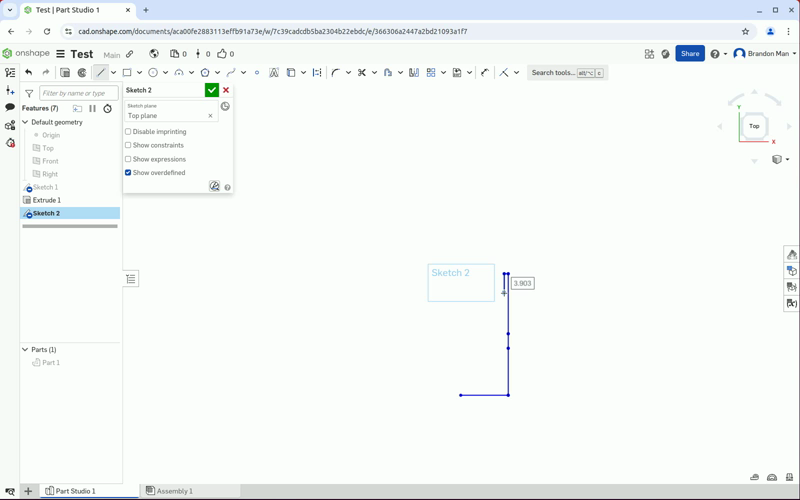
mouse_move(534, 292)
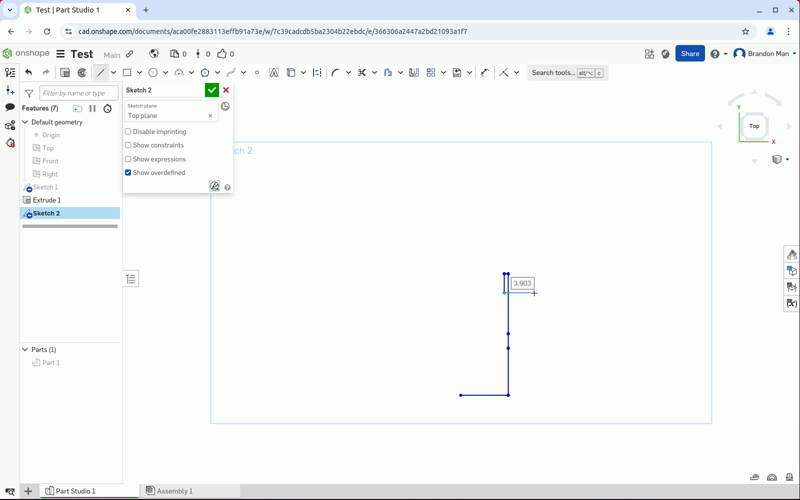
mouse_move(499, 297)
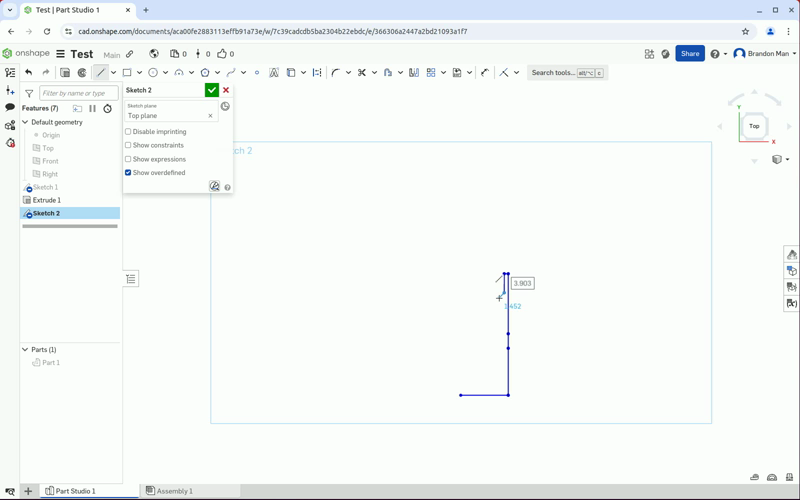
scroll(6)
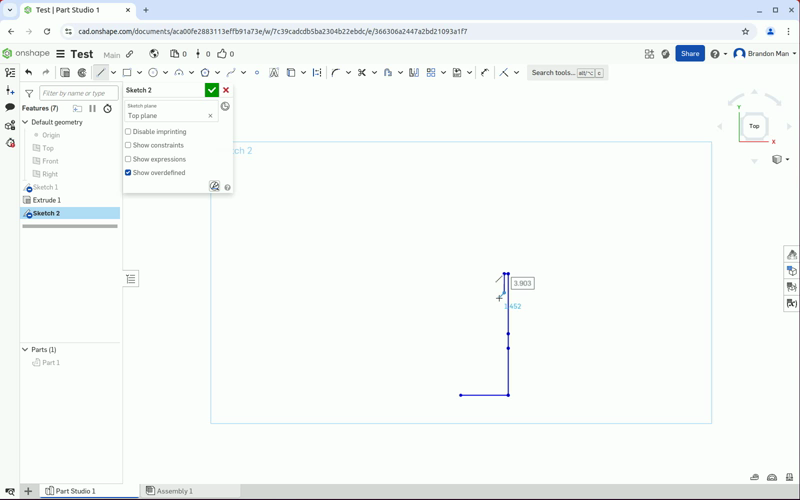
scroll(6)
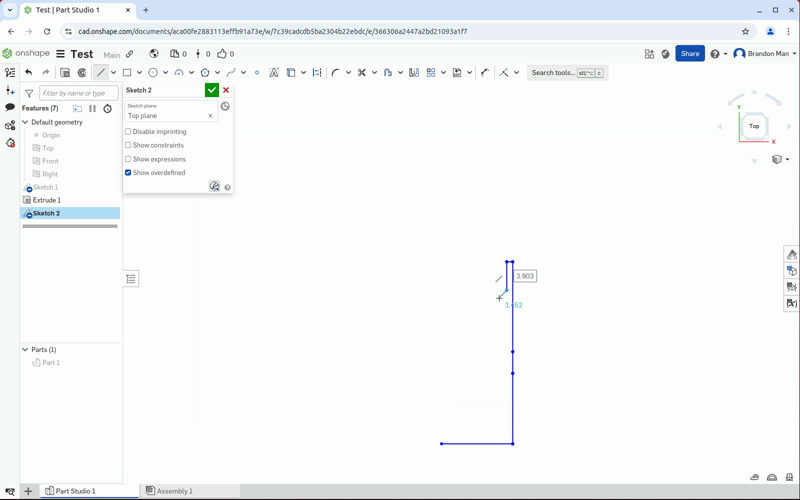
scroll(6)
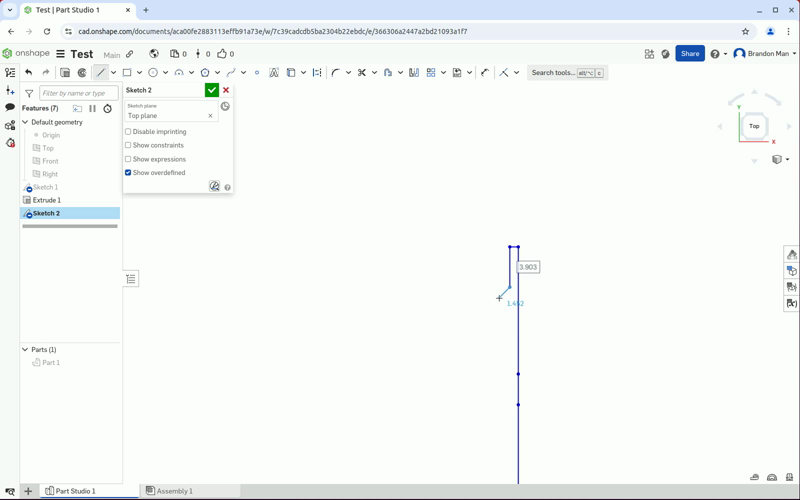
scroll(6)
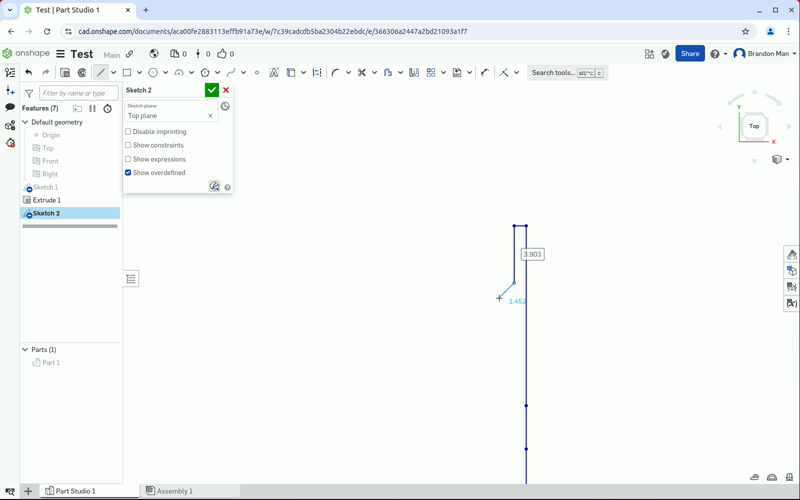
scroll(6)
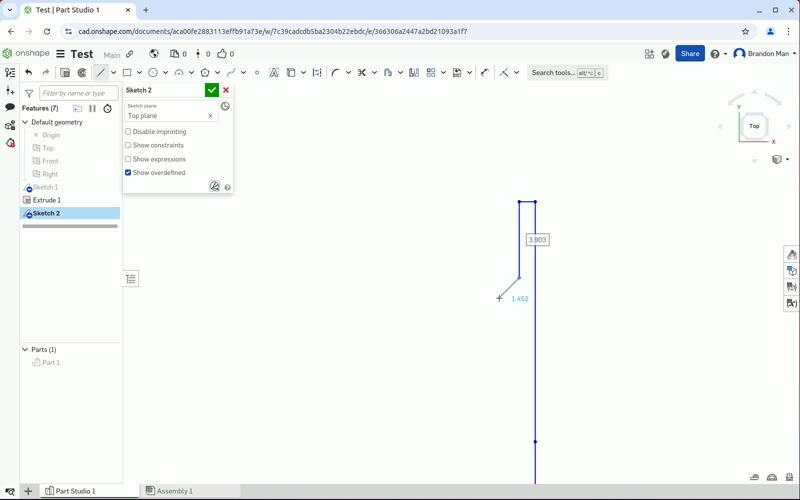
scroll(6)
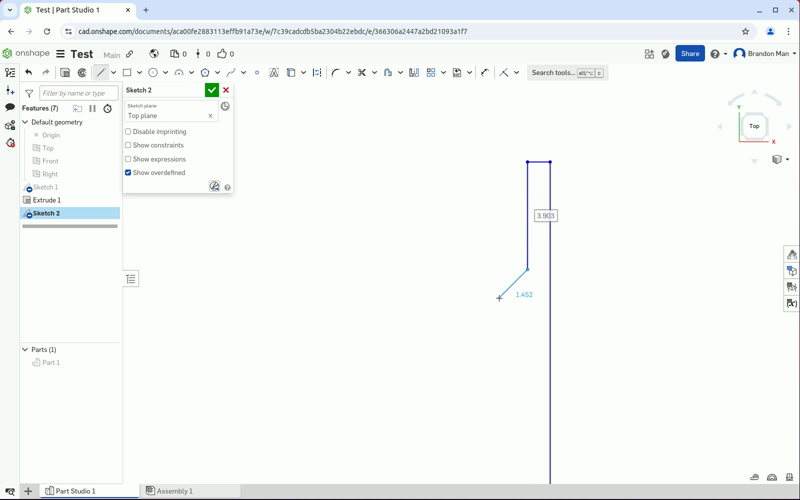
scroll(6)
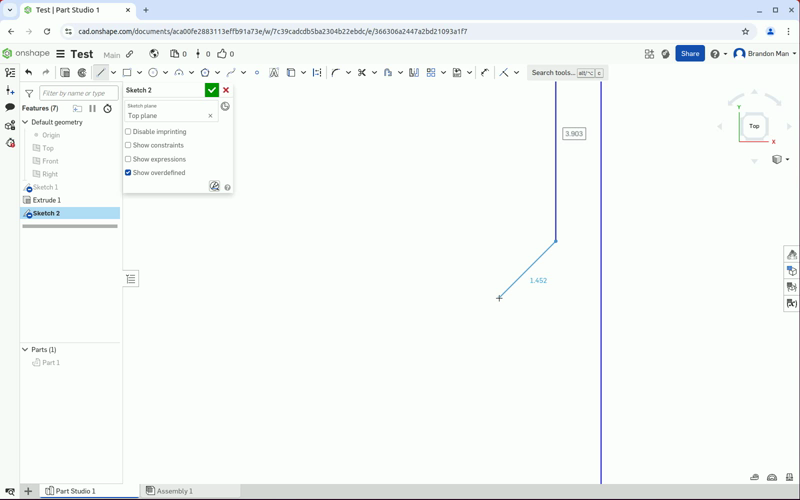
click(499, 297)
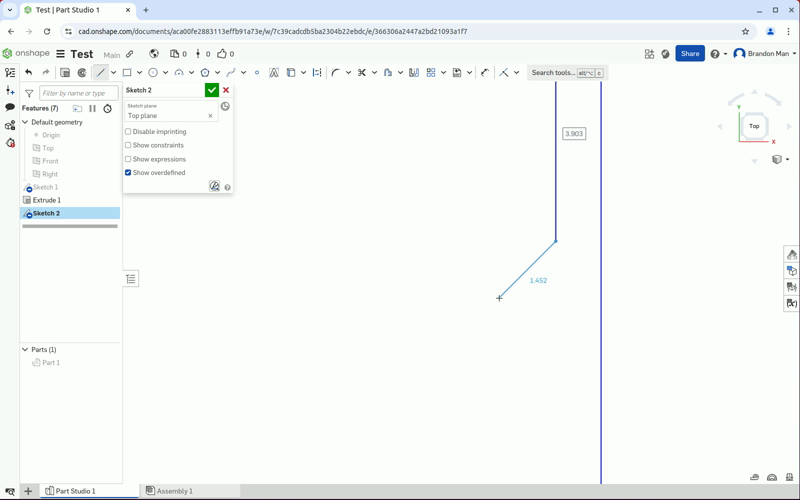
scroll(-6)
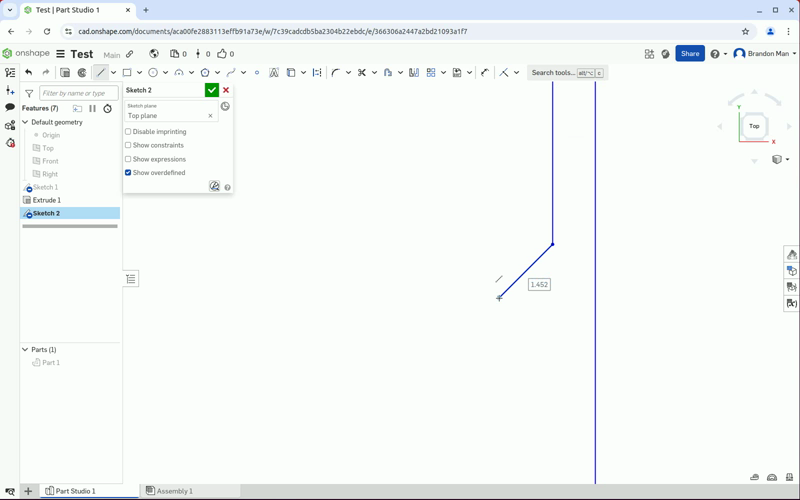
scroll(-6)
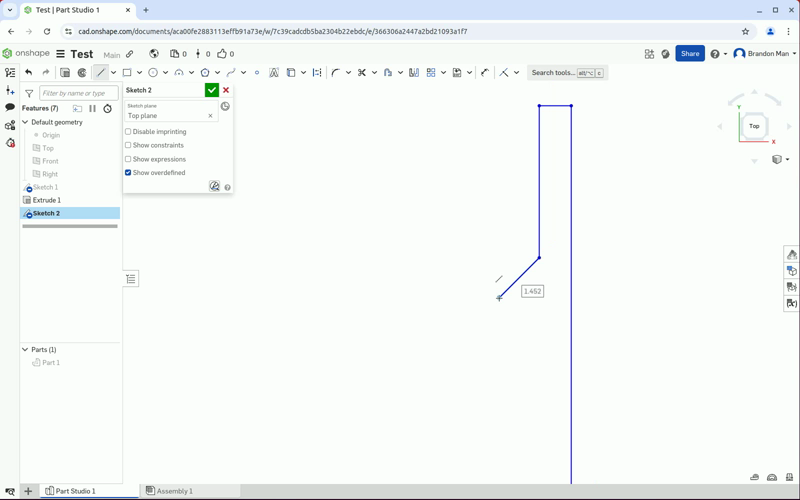
scroll(-6)
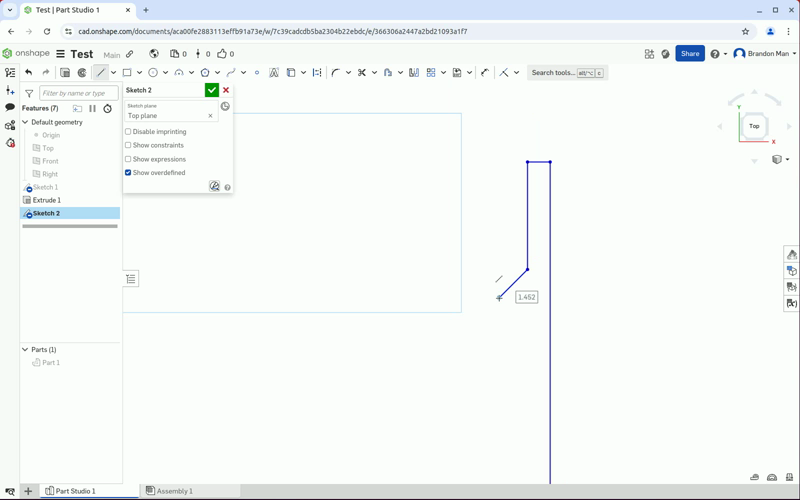
scroll(-6)
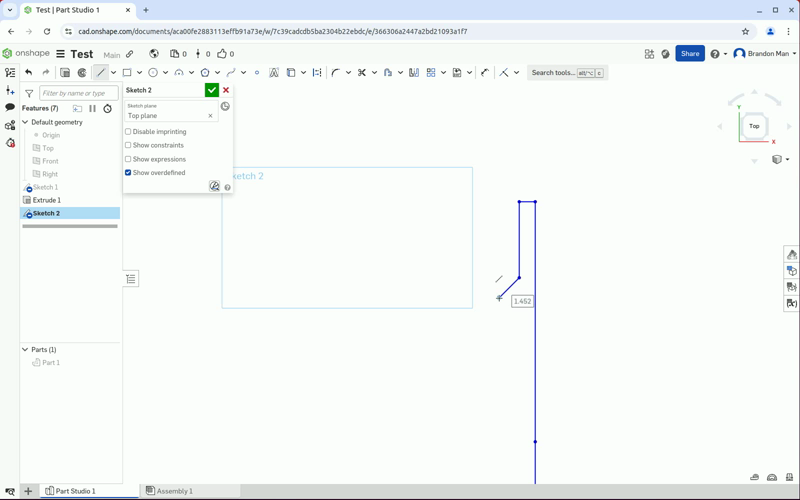
scroll(-6)
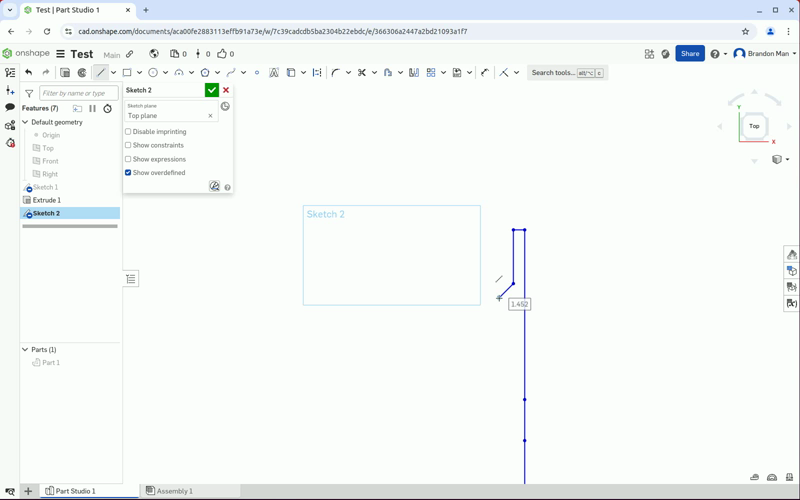
scroll(-6)
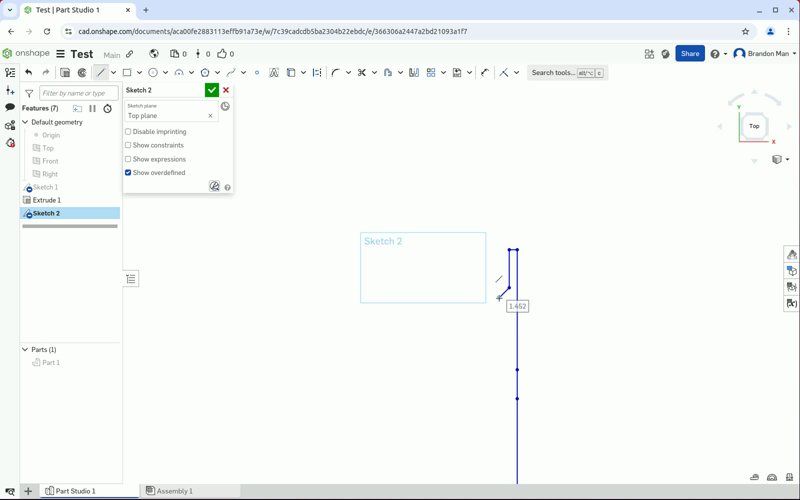
scroll(-6)
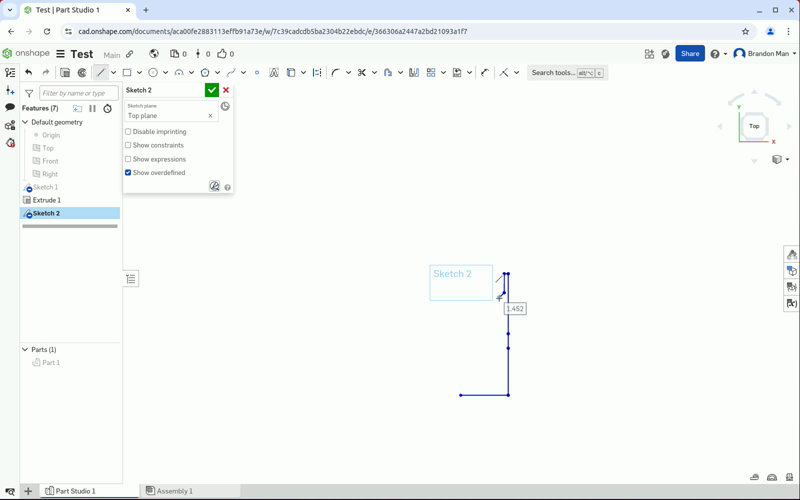
key_up(shift)
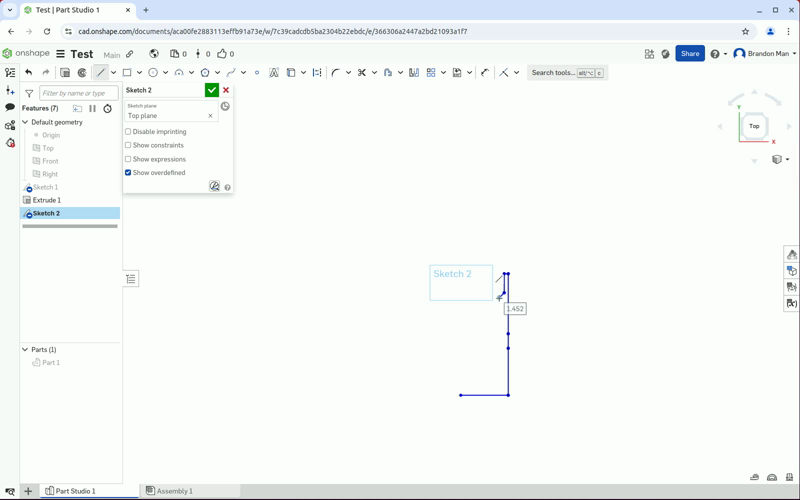
key_down(shift)
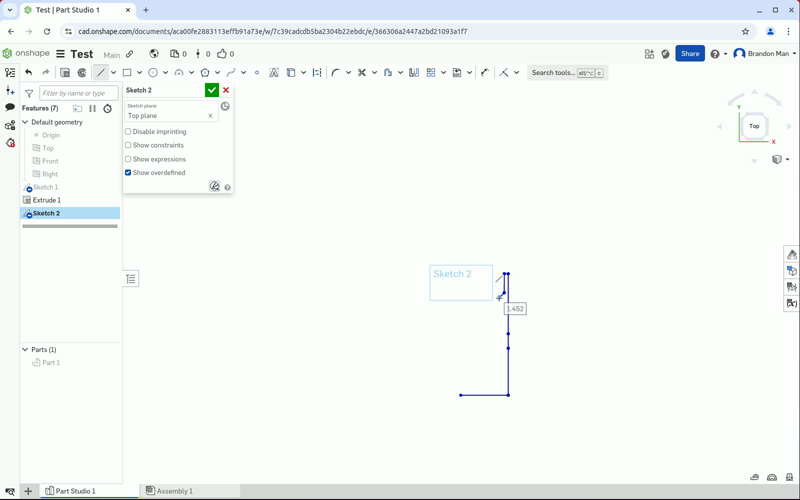
mouse_move(499, 392)
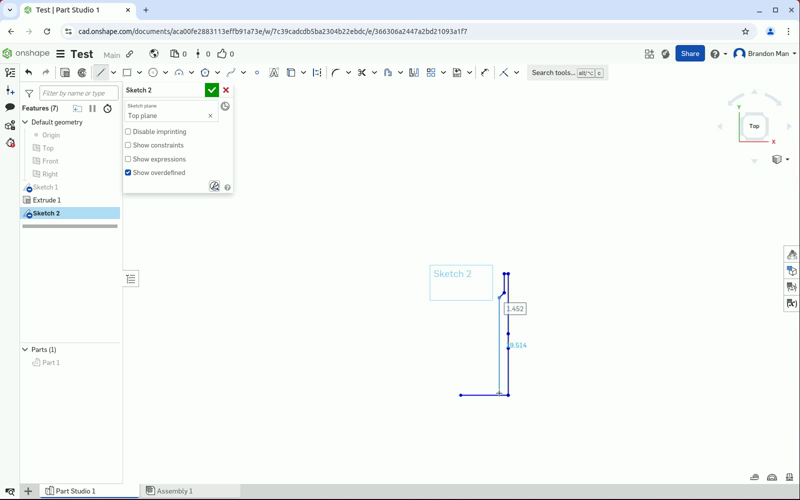
click(499, 392)
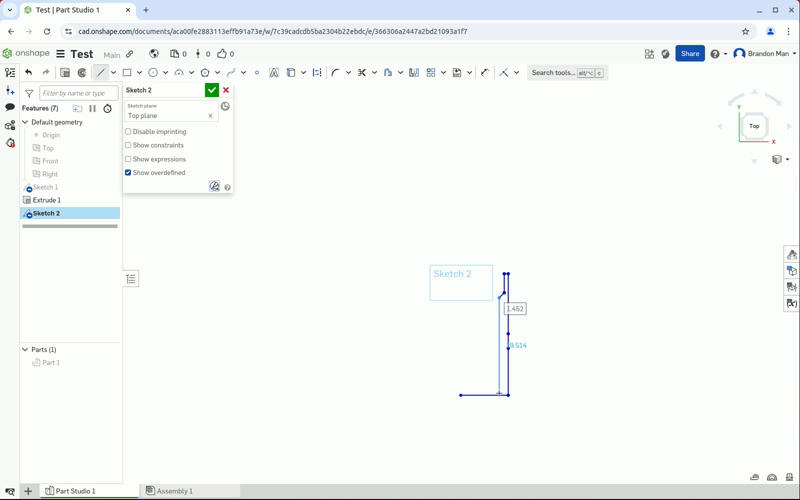
key_up(shift)
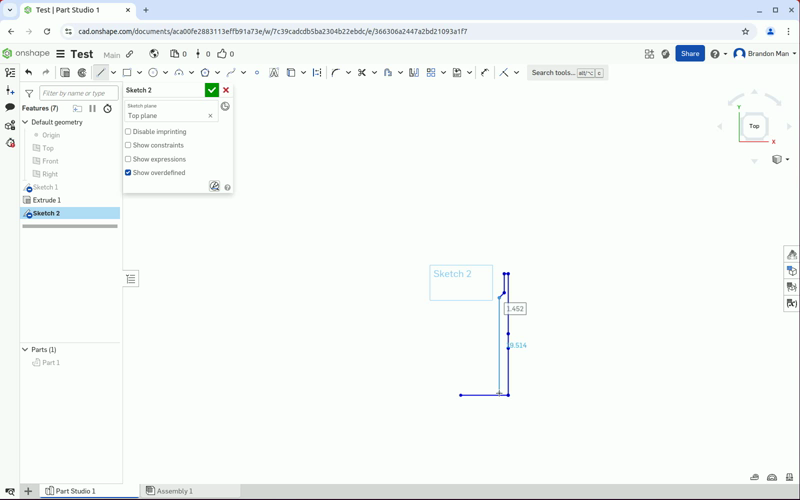
key_down(shift)
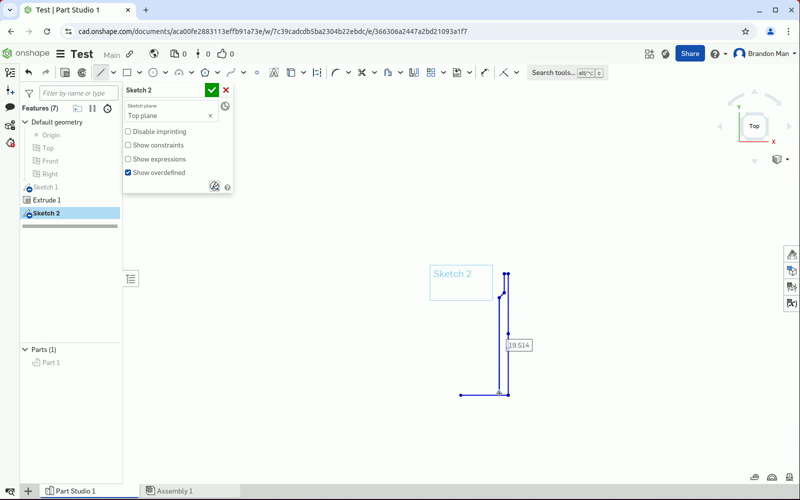
mouse_move(529, 392)
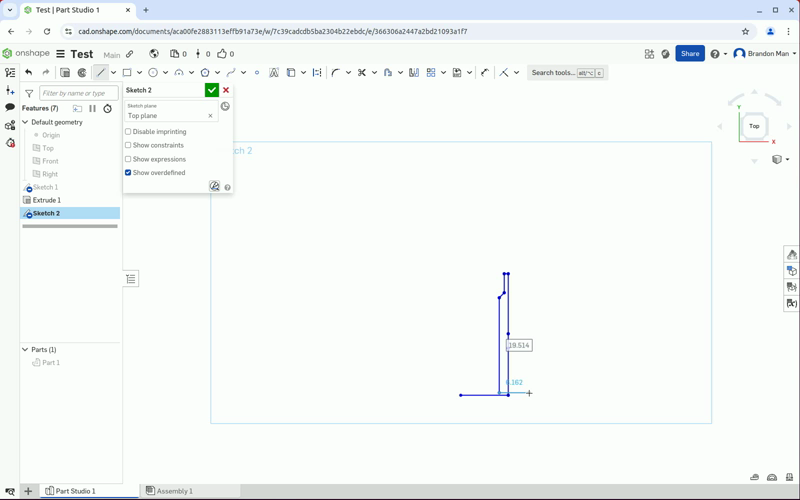
mouse_move(460, 392)
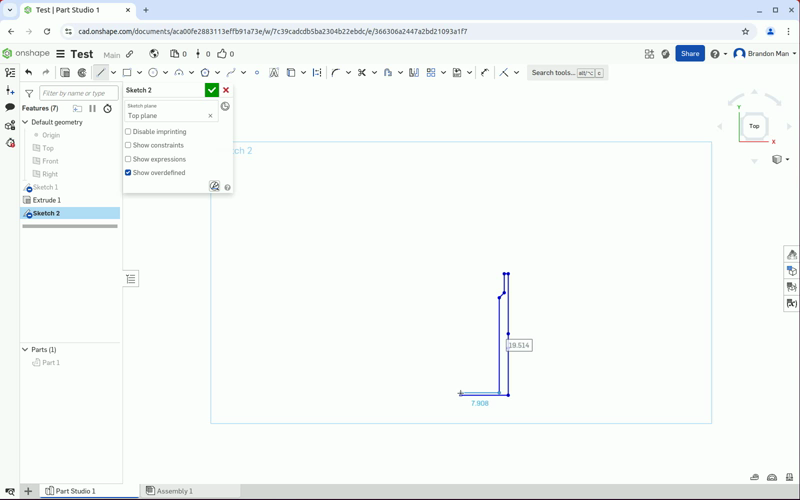
scroll(6)
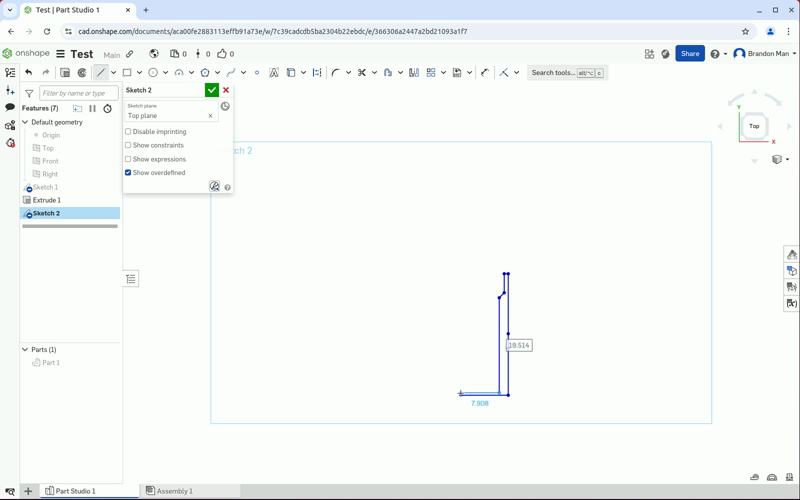
scroll(6)
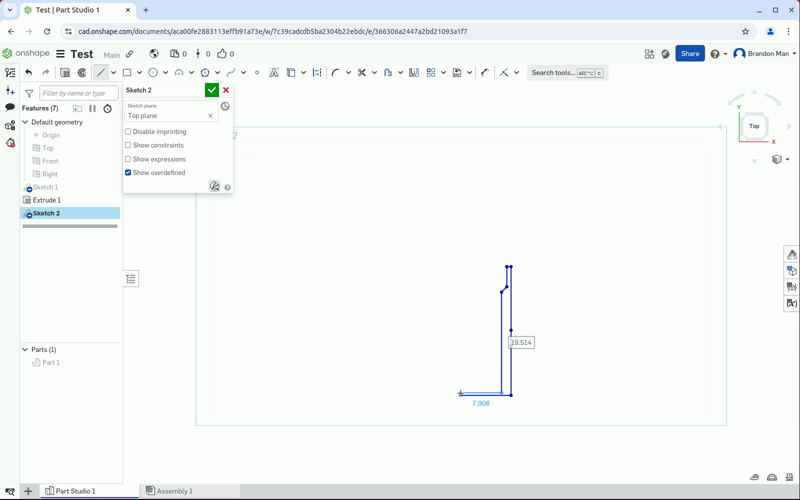
scroll(6)
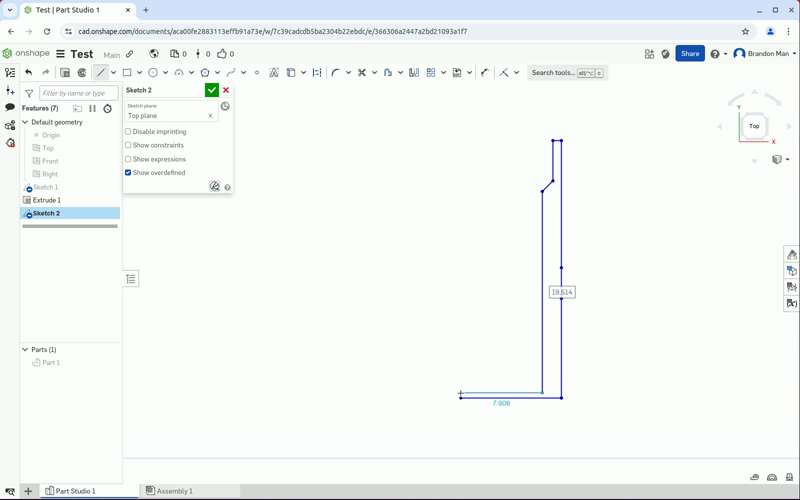
scroll(6)
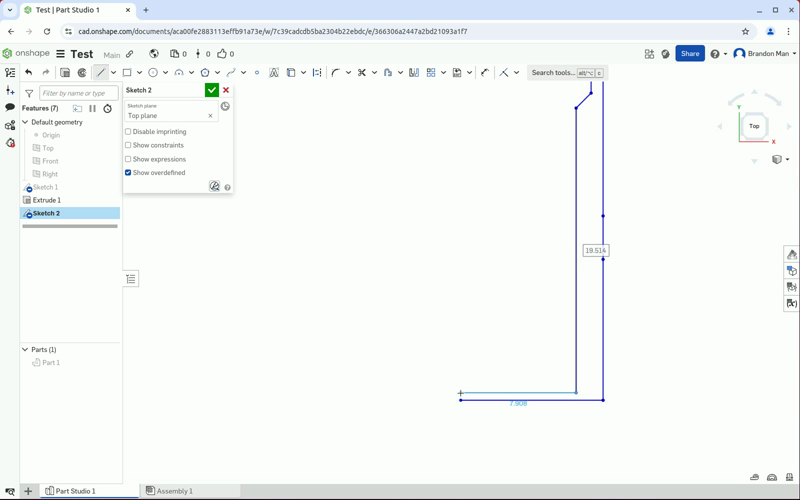
scroll(6)
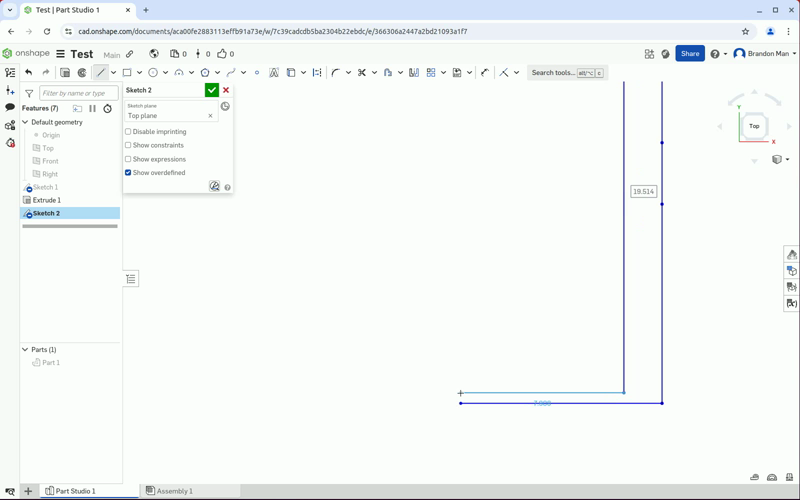
scroll(6)
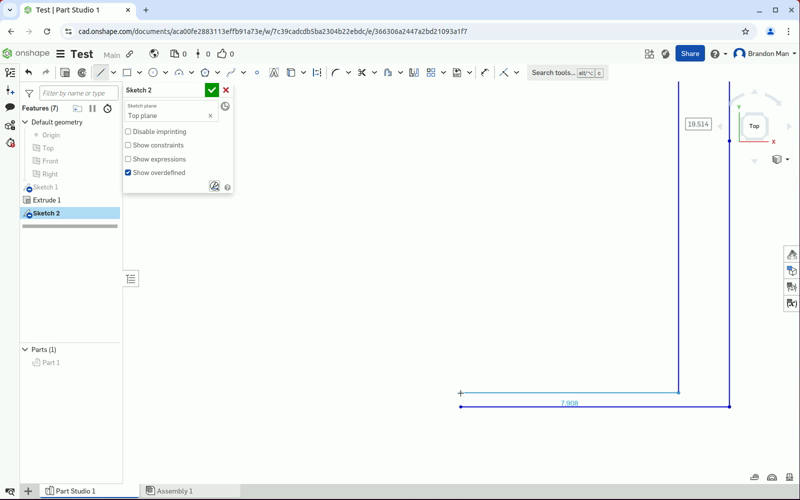
scroll(6)
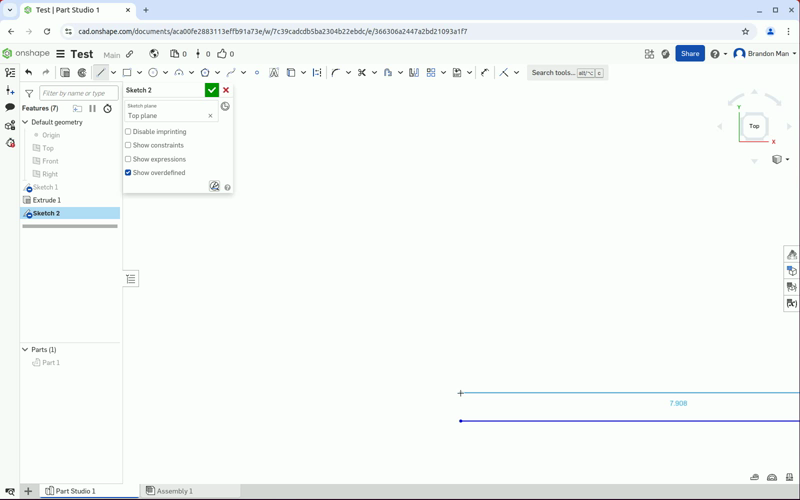
click(460, 392)
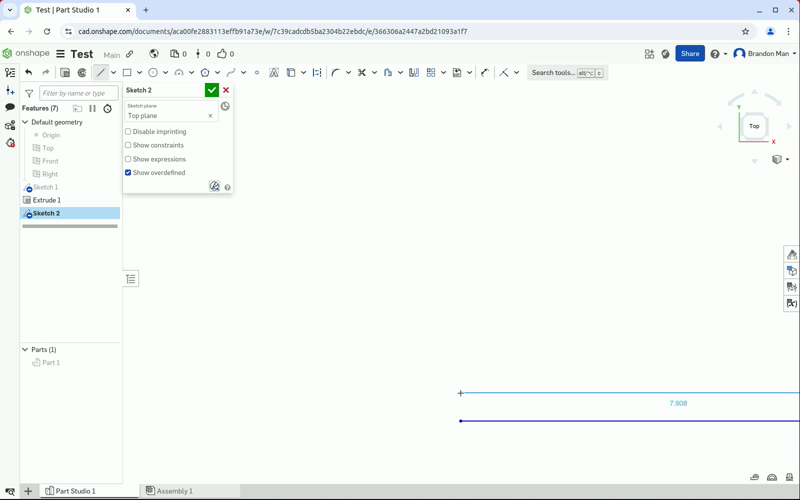
scroll(-6)
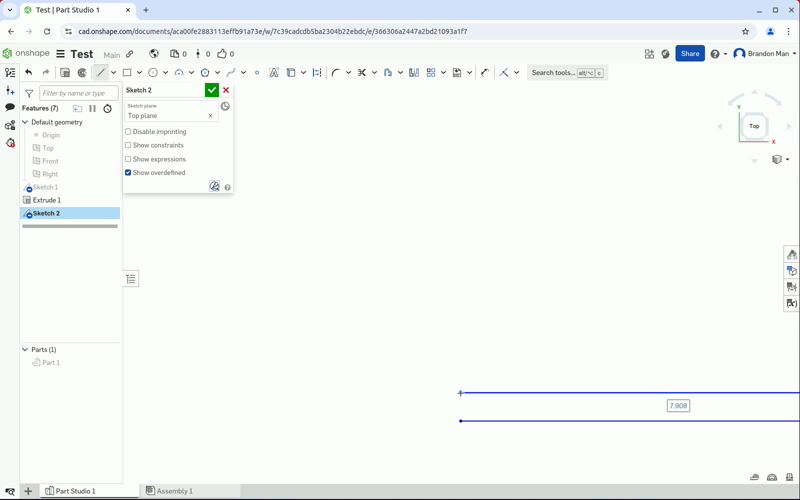
scroll(-6)
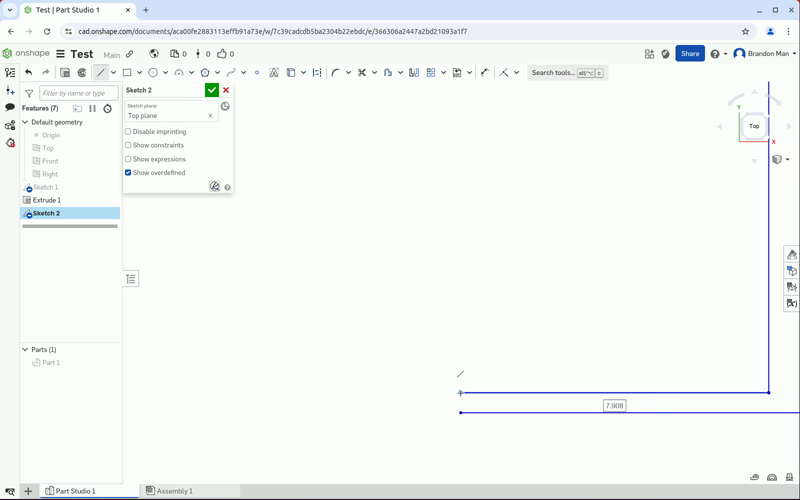
scroll(-6)
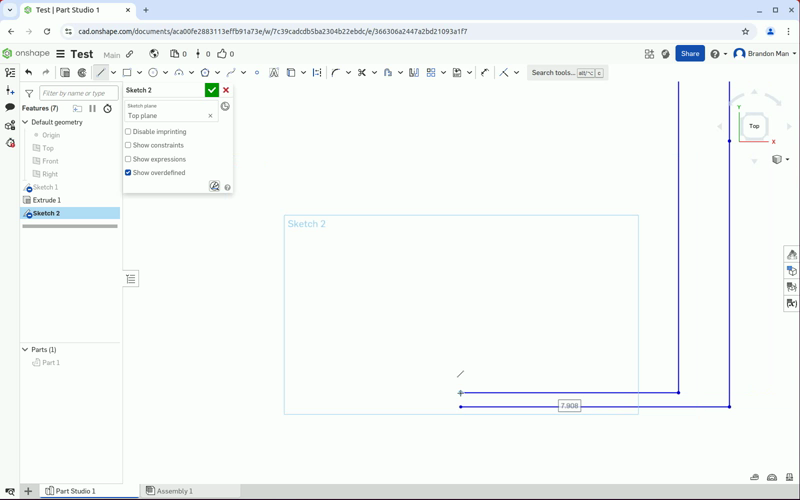
scroll(-6)
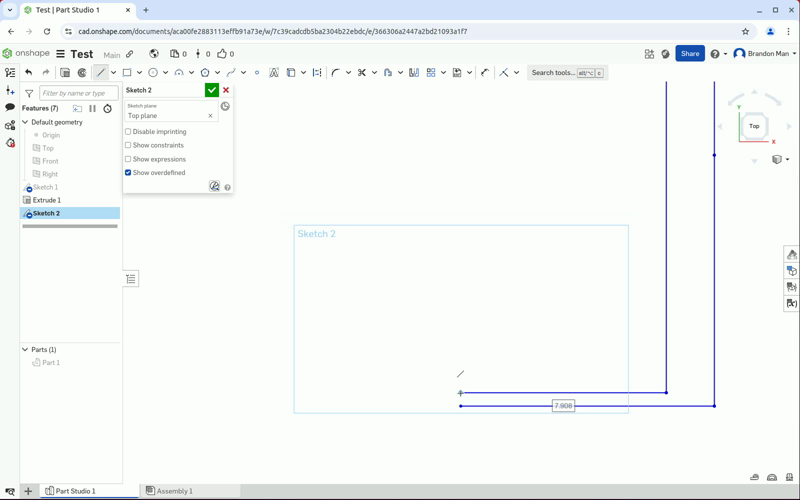
scroll(-6)
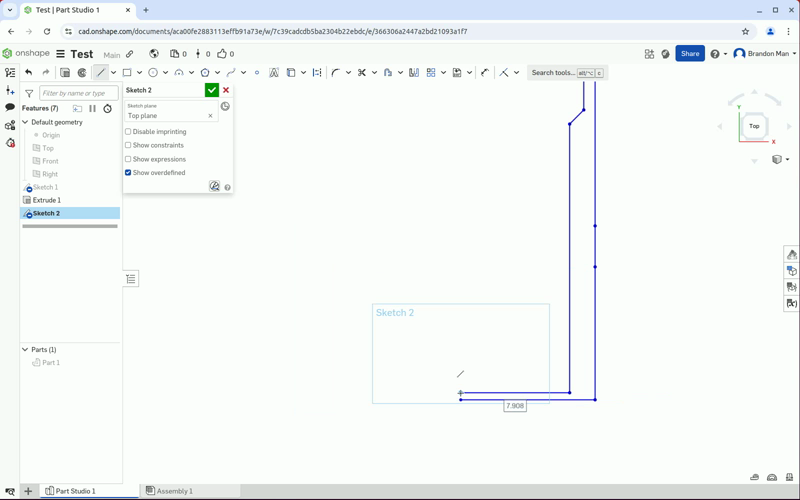
scroll(-6)
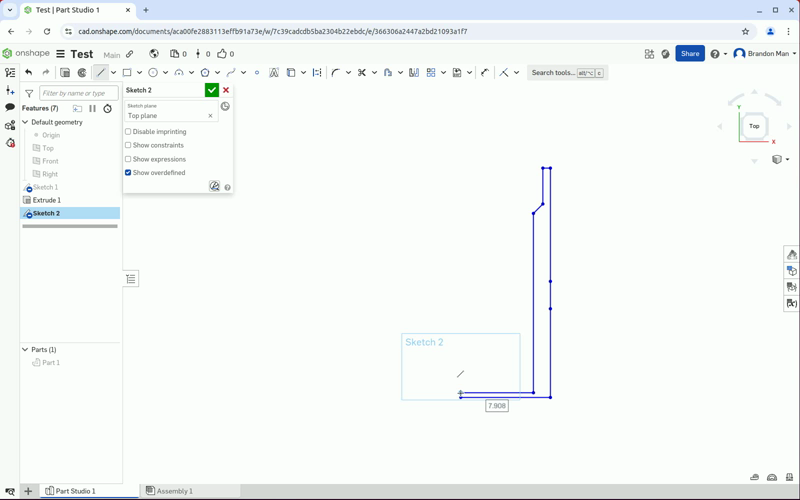
scroll(-6)
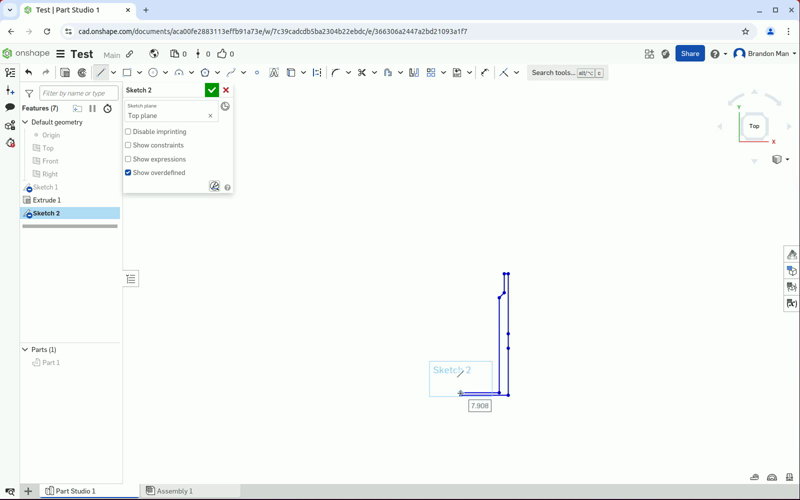
key_up(shift)
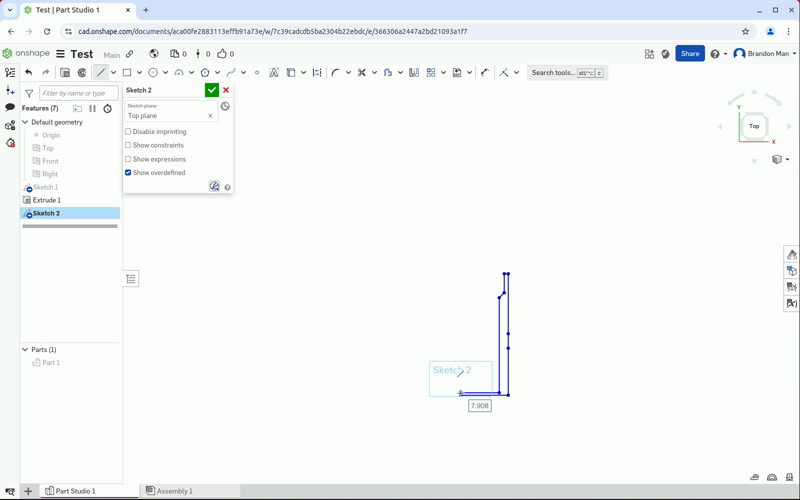
mouse_move(490, 392)
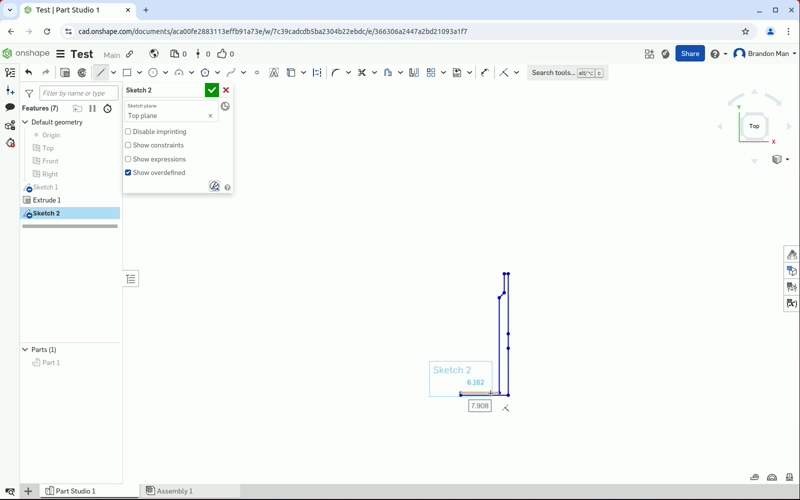
key_down(shift)
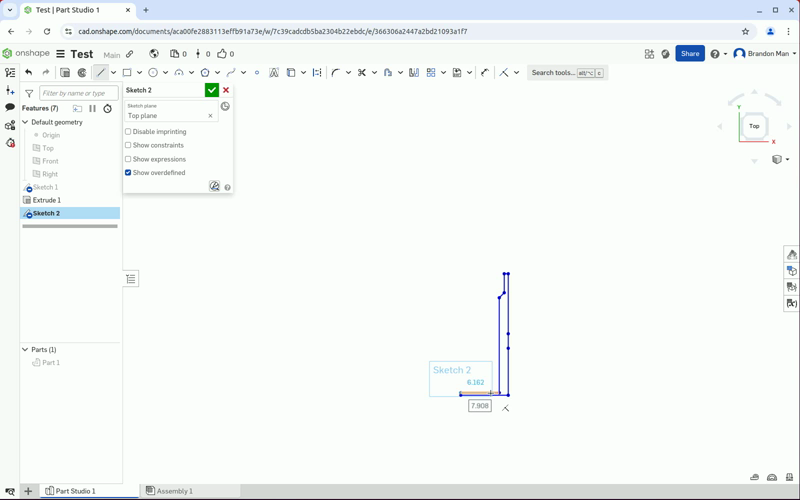
mouse_move(460, 395)
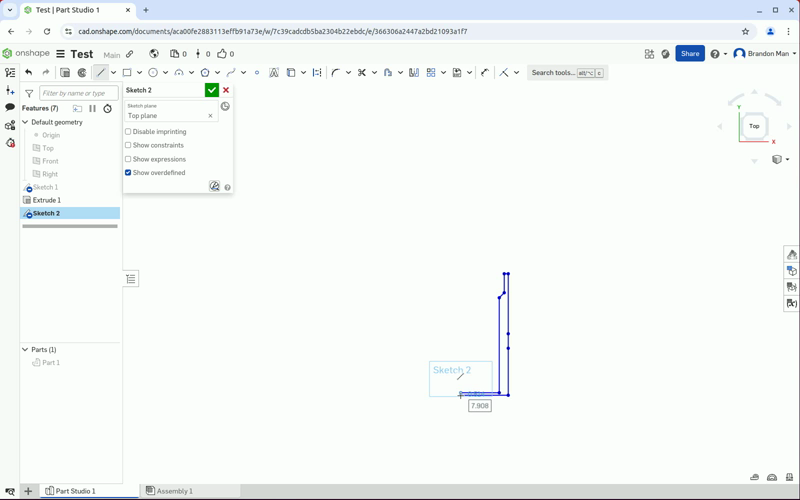
scroll(6)
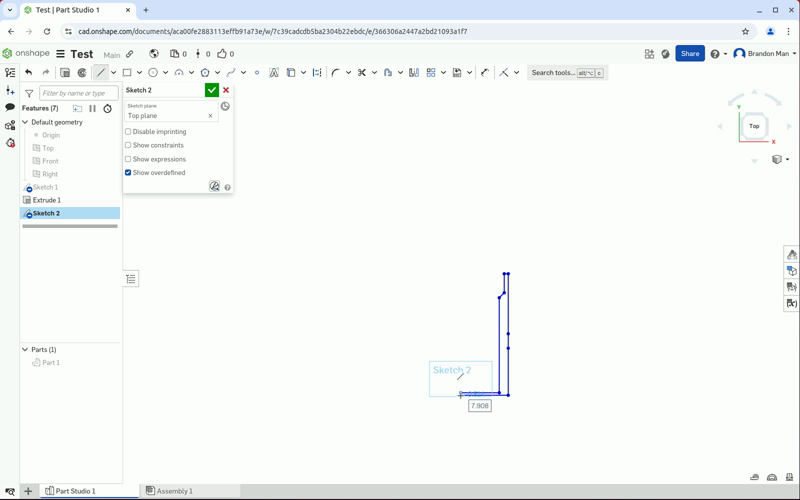
scroll(6)
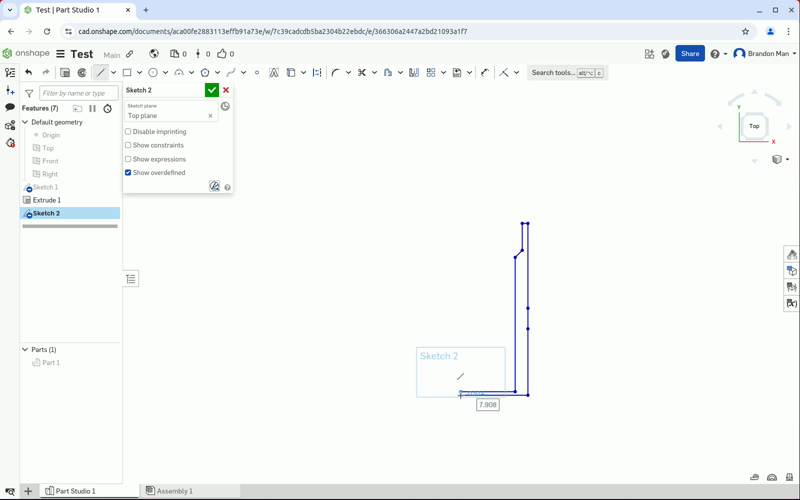
scroll(6)
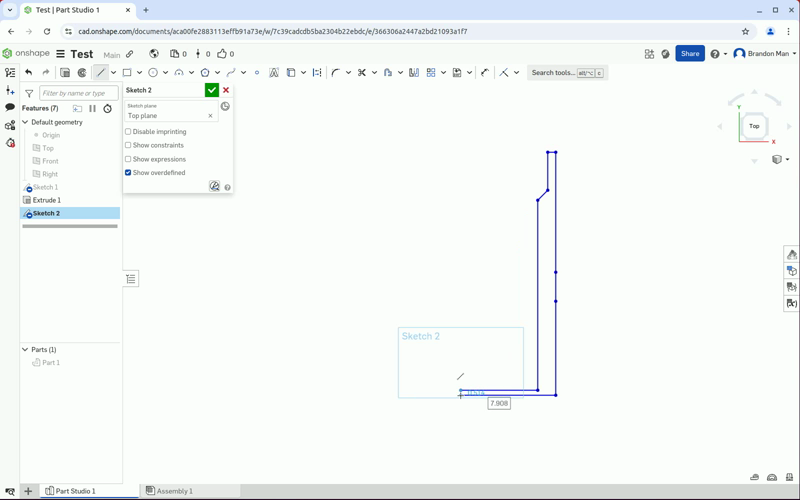
scroll(6)
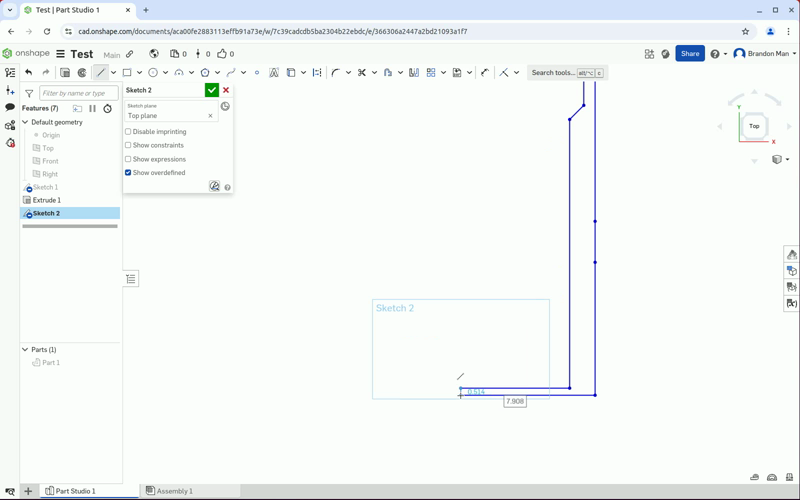
scroll(6)
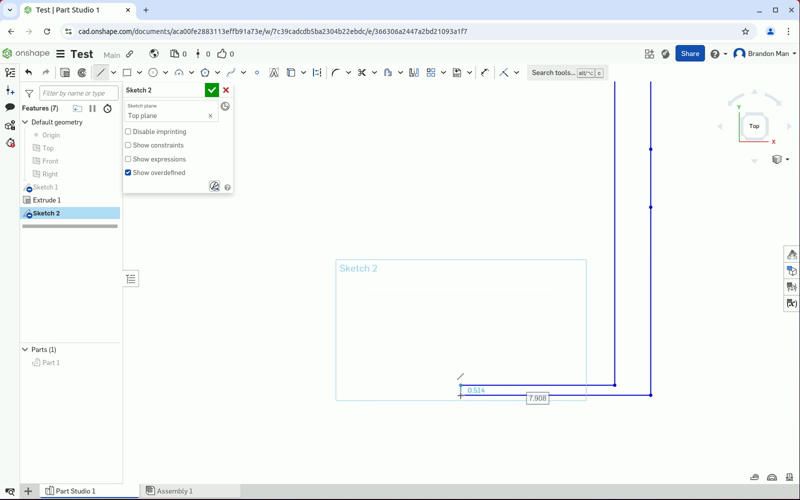
scroll(6)
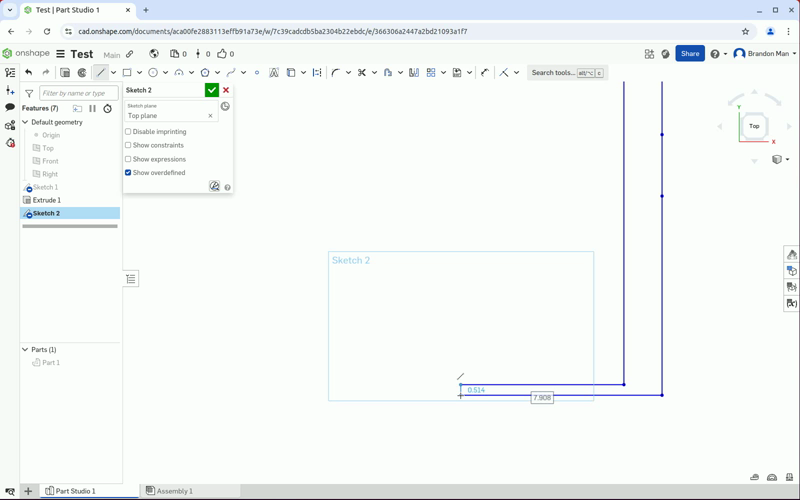
scroll(6)
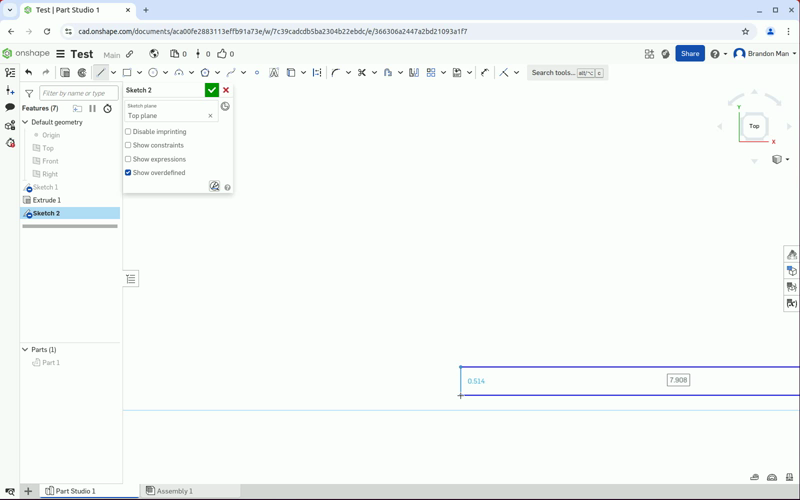
key_up(shift)
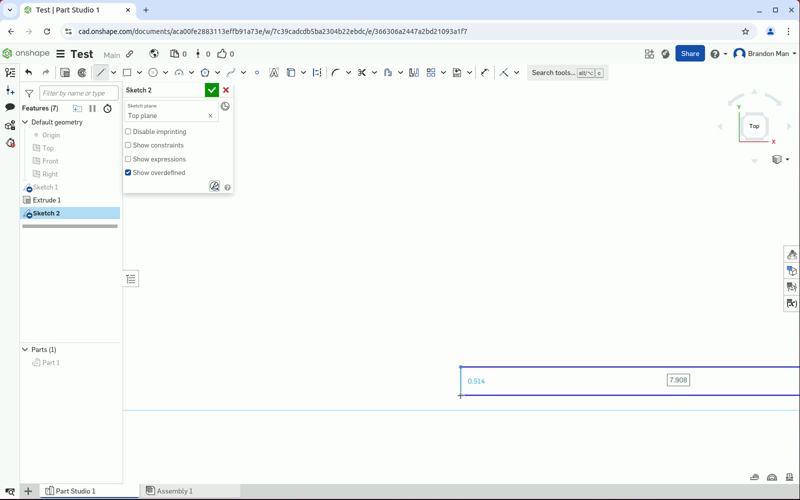
click(460, 395)
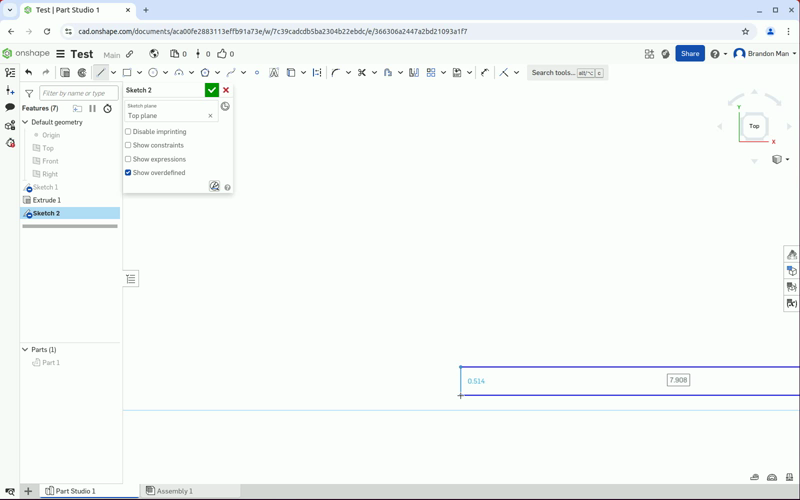
scroll(-6)
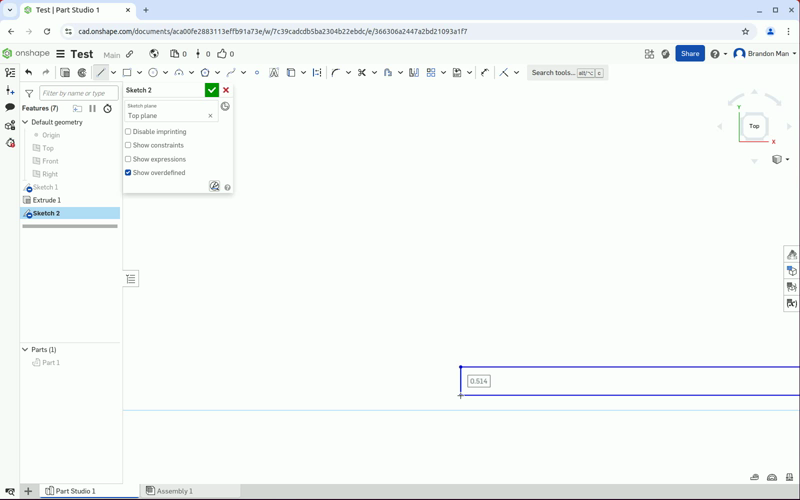
scroll(-6)
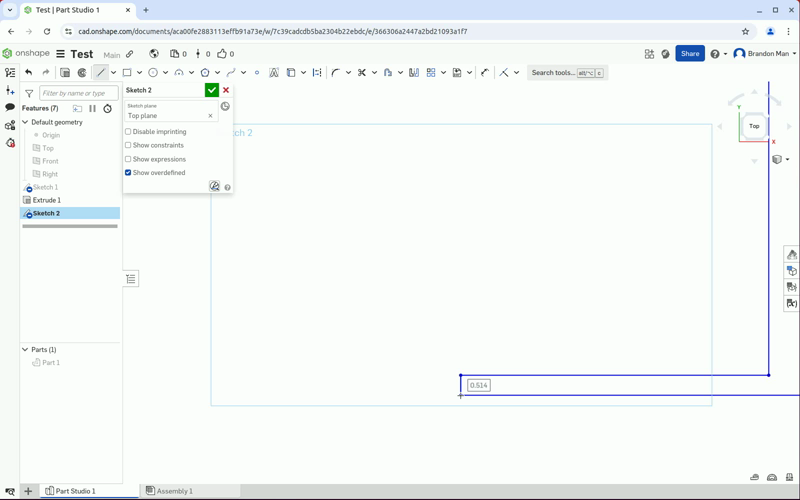
scroll(-6)
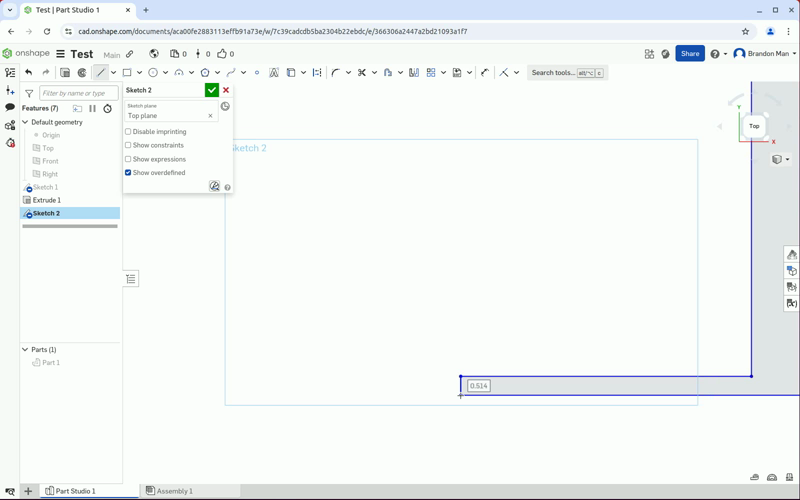
scroll(-6)
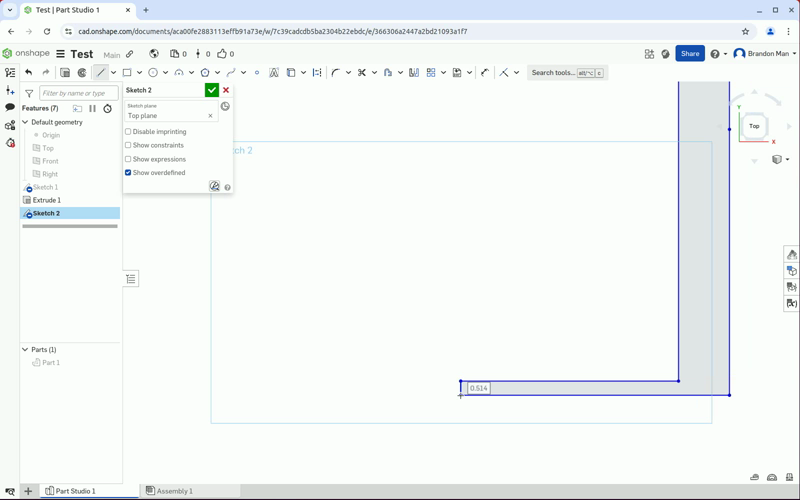
scroll(-6)
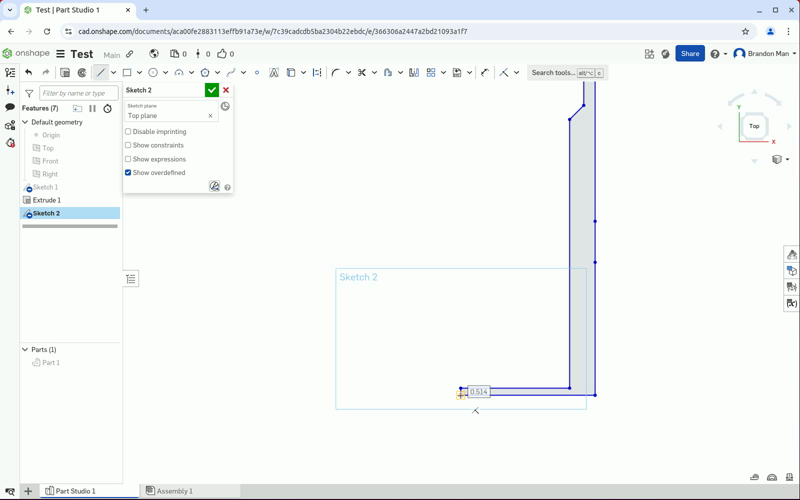
scroll(-6)
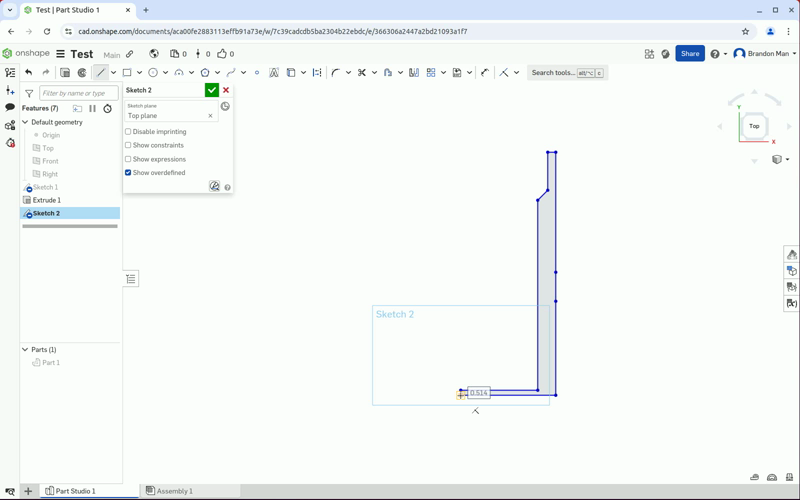
scroll(-6)
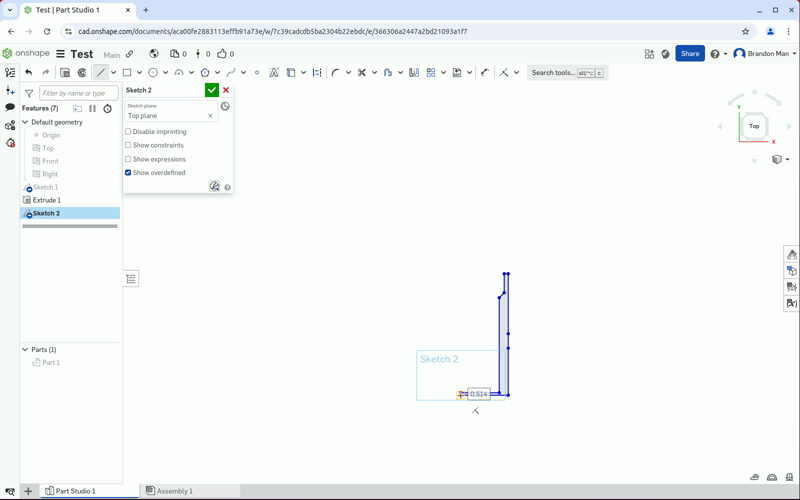
key(esc)
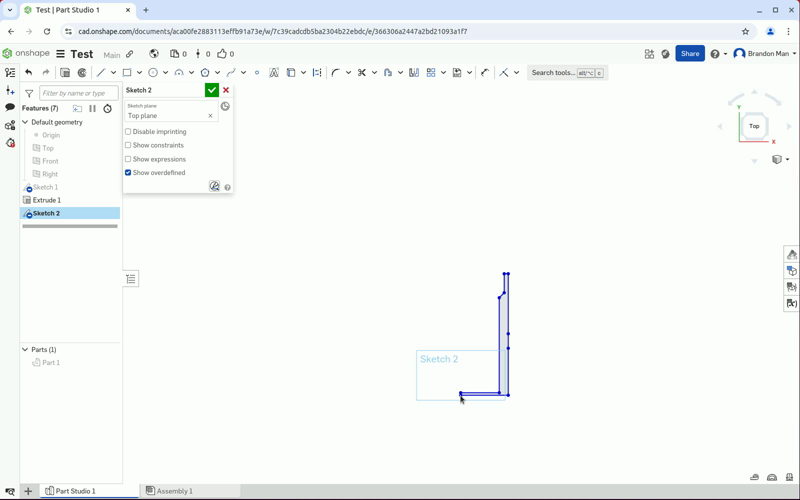
mouse_move(507, 333)
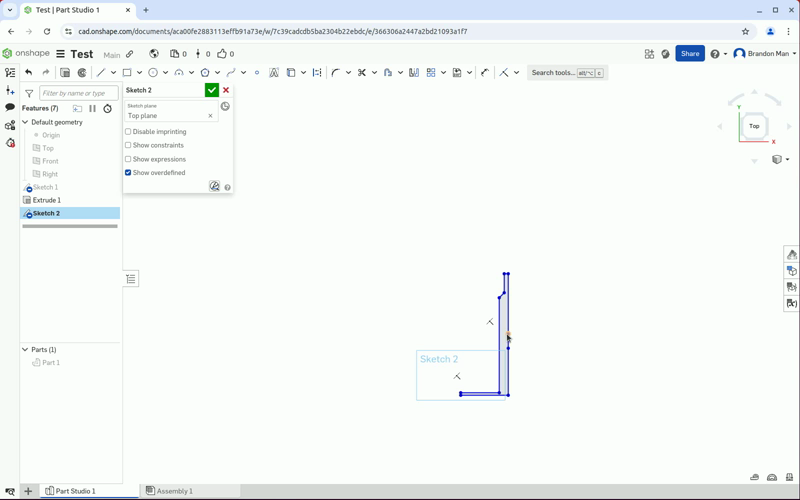
scroll(6)
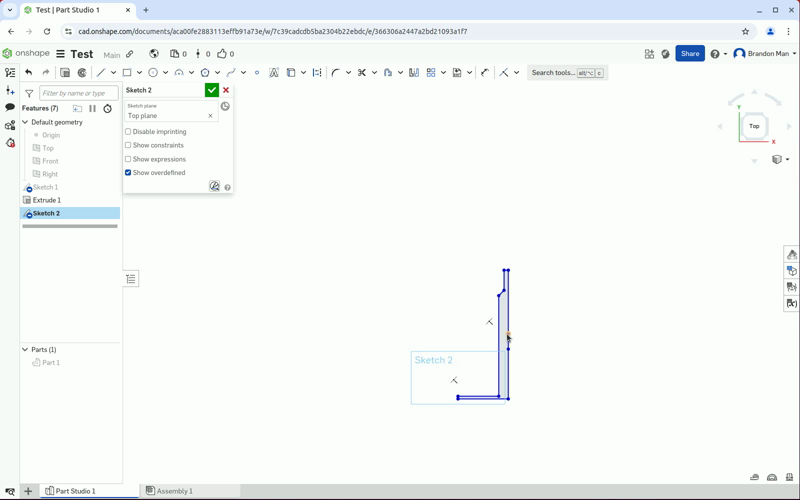
scroll(6)
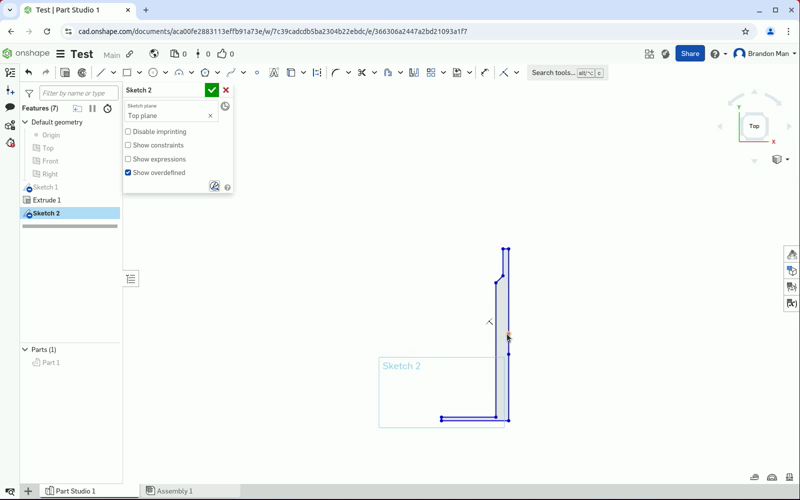
scroll(6)
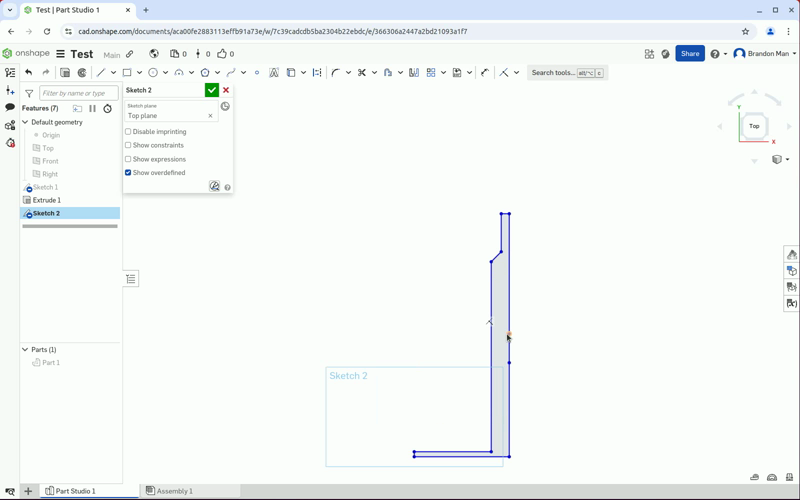
scroll(6)
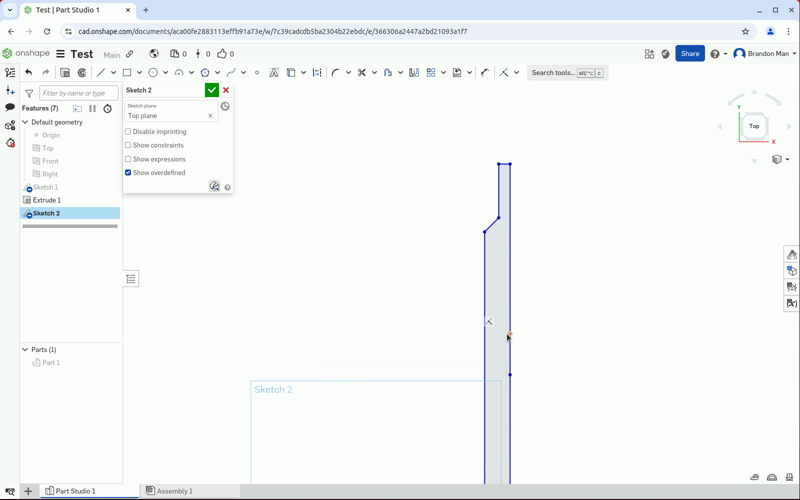
scroll(6)
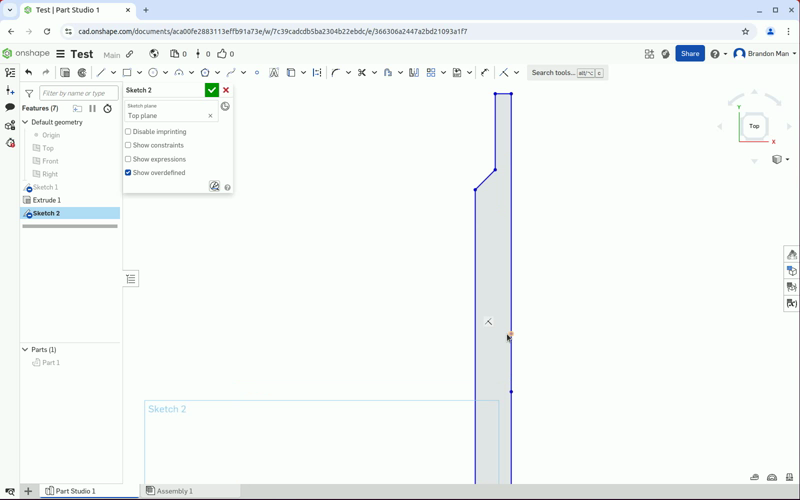
scroll(6)
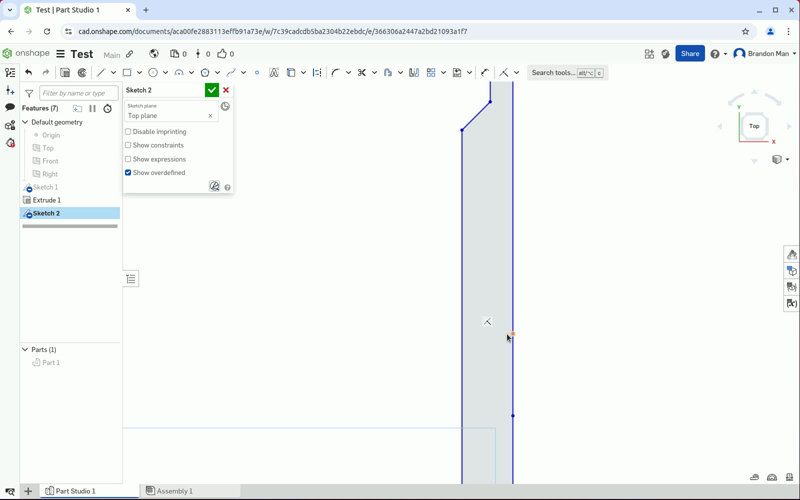
scroll(6)
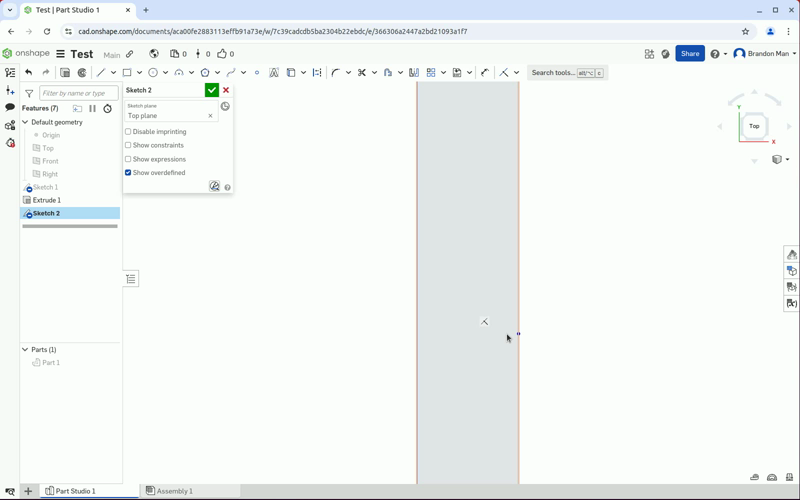
click(507, 333)
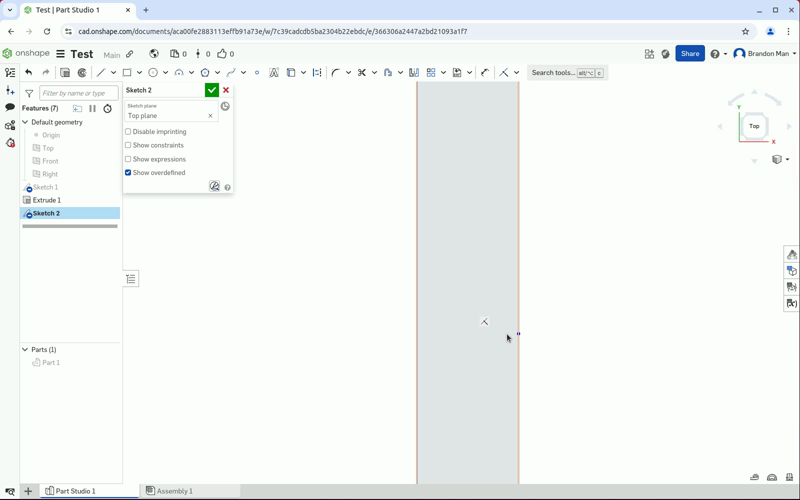
scroll(-6)
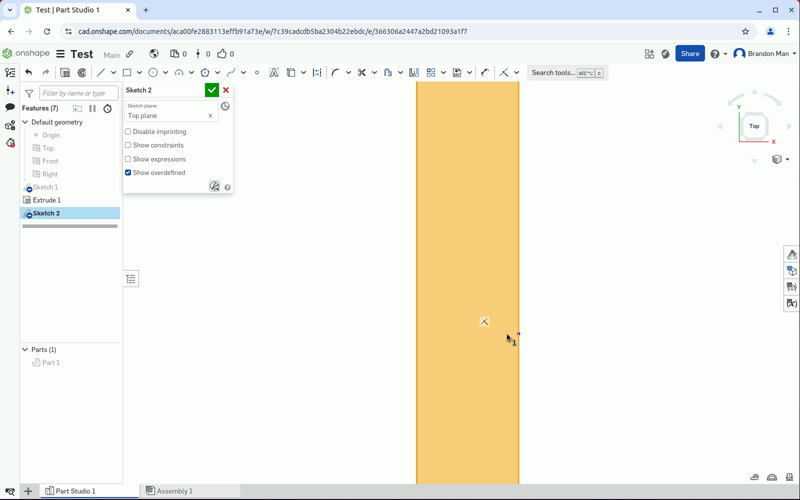
scroll(-6)
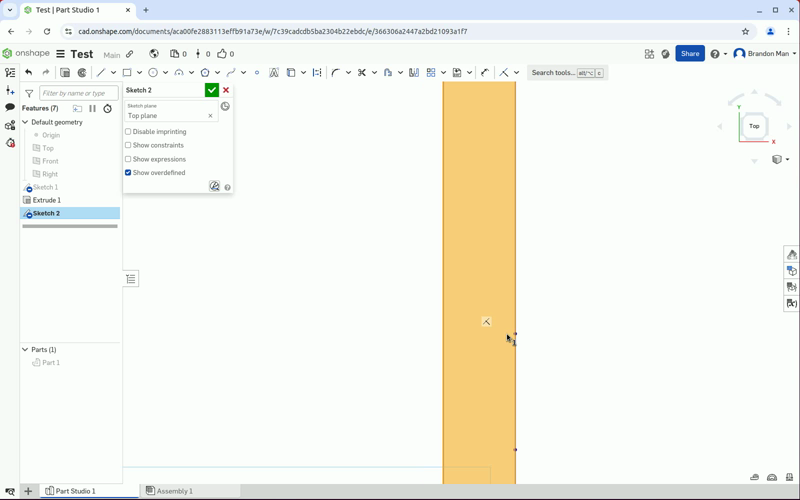
scroll(-6)
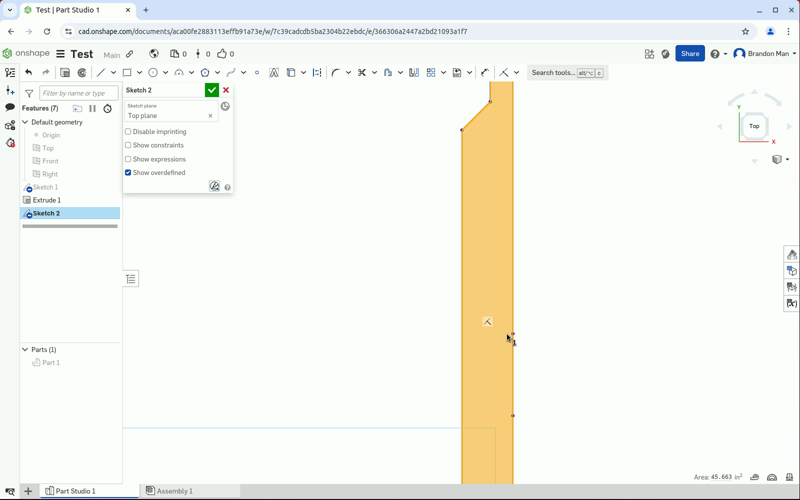
scroll(-6)
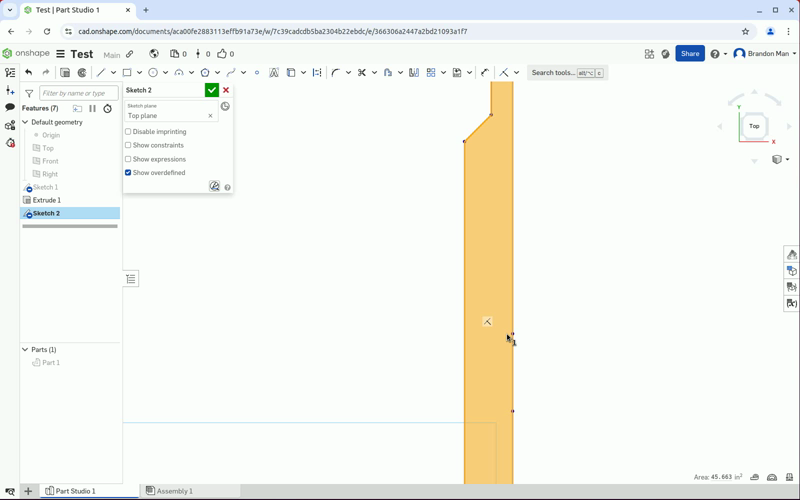
scroll(-6)
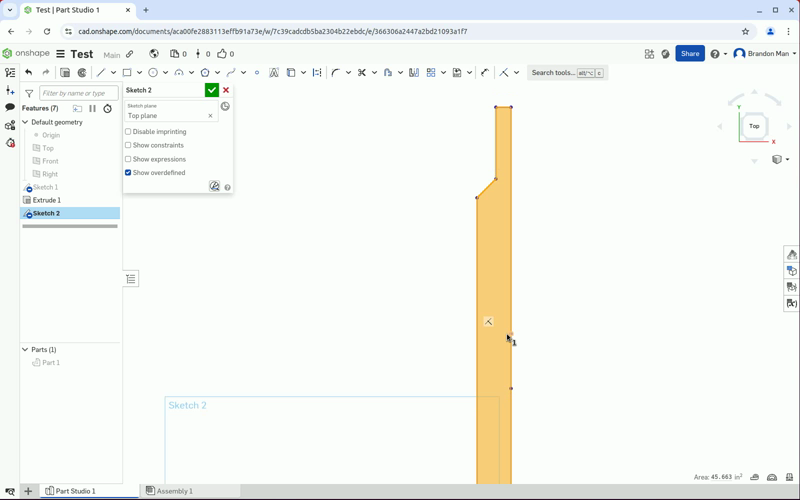
scroll(-6)
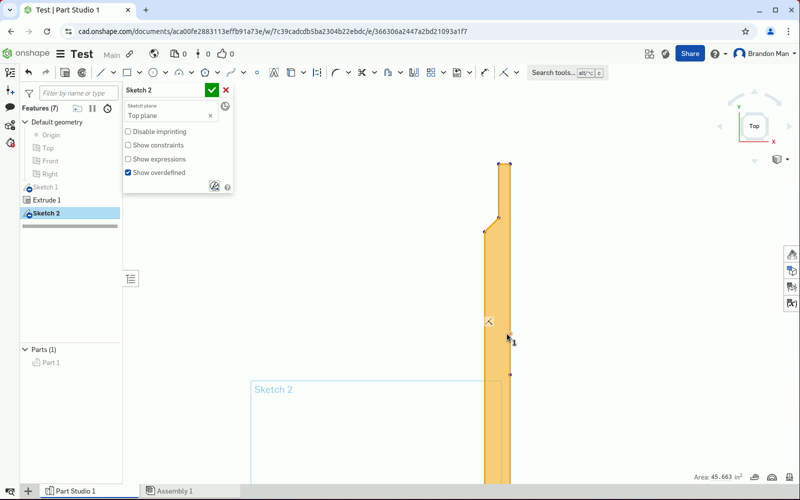
scroll(-6)
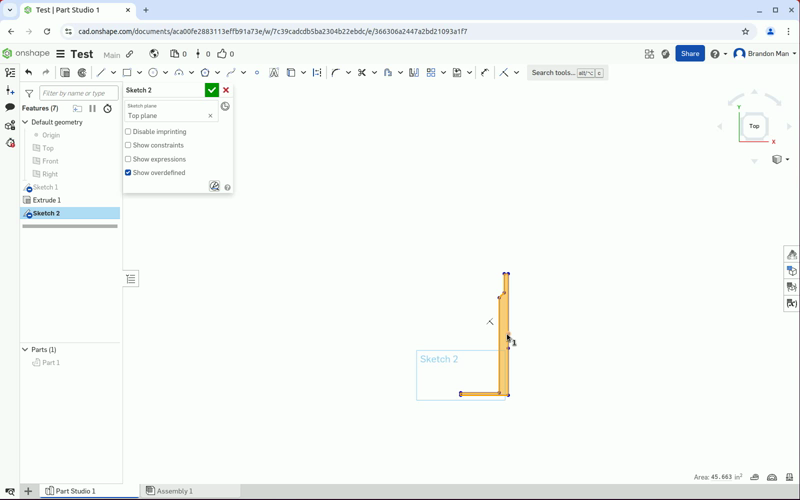
mouse_move(73, 352)
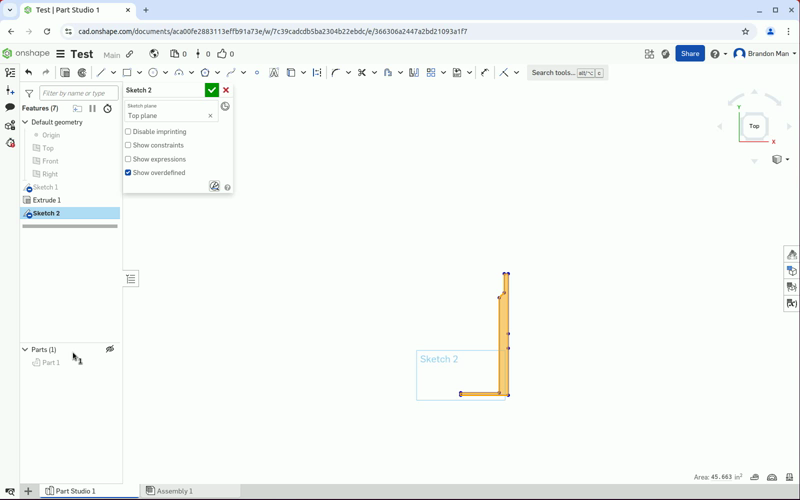
key(shift+y)
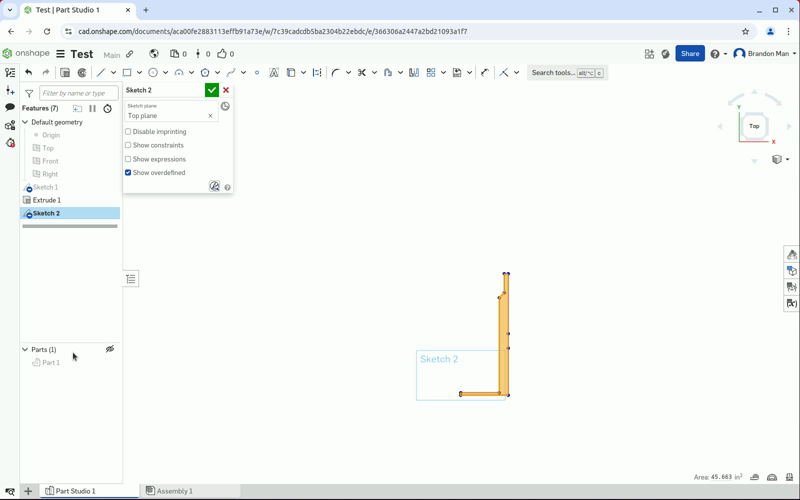
key(shift+e)
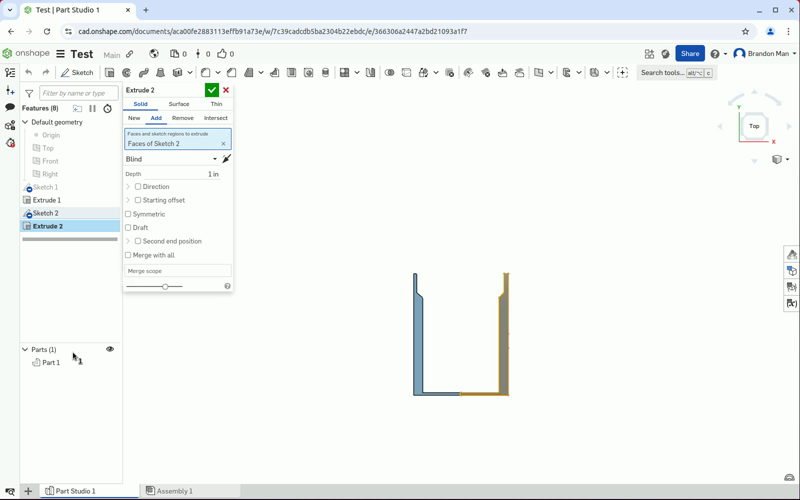
mouse_move(143, 106)
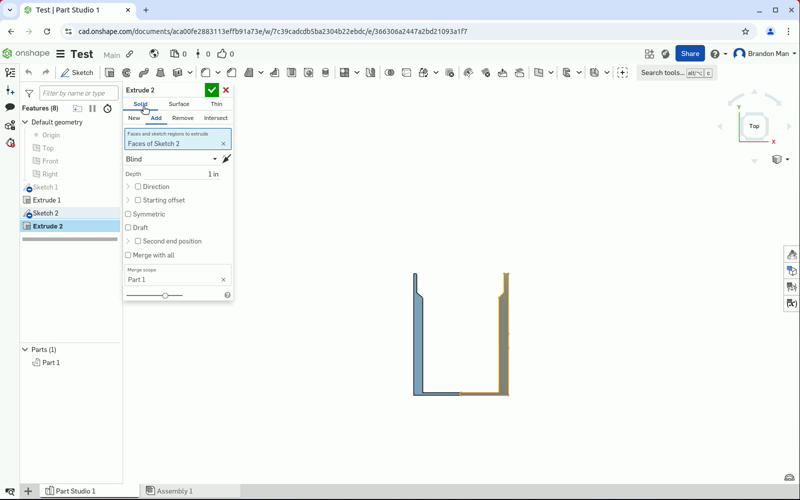
click(143, 106)
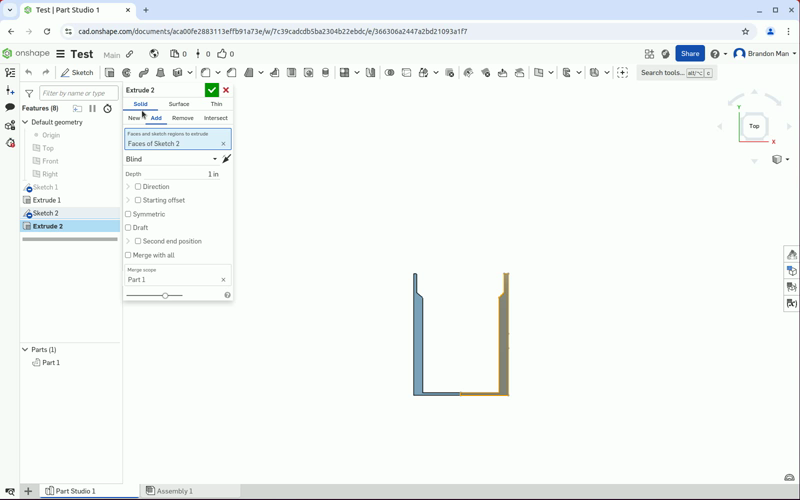
mouse_move(137, 120)
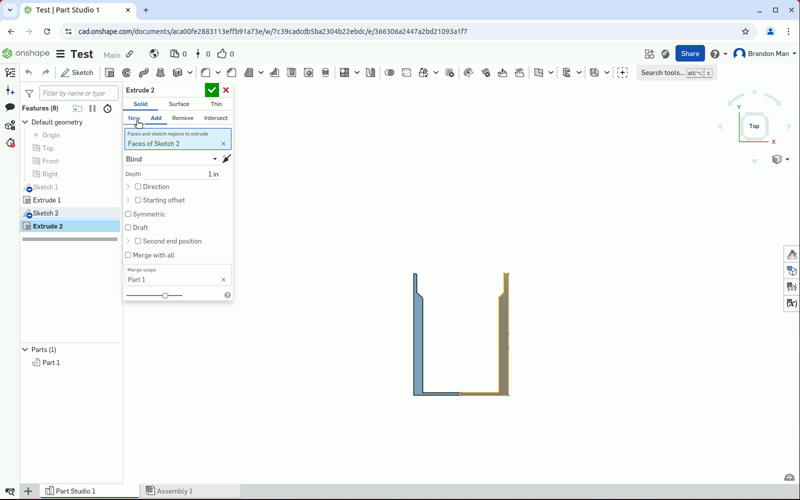
click(137, 120)
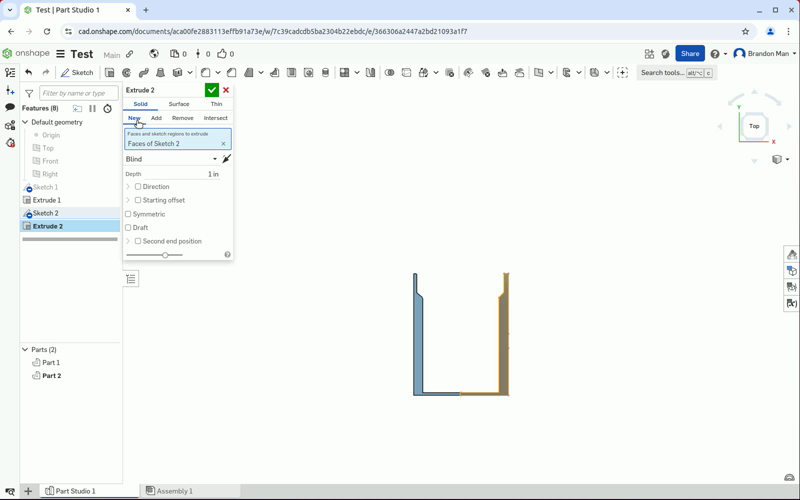
key(tab, 4)
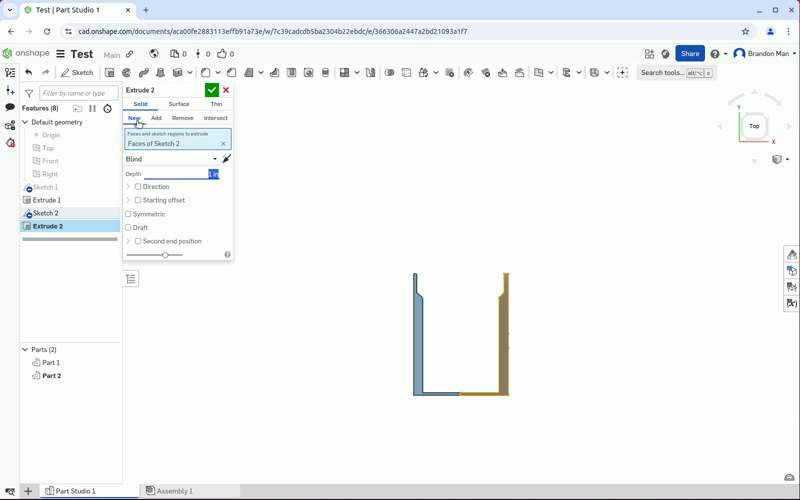
text(0.963)
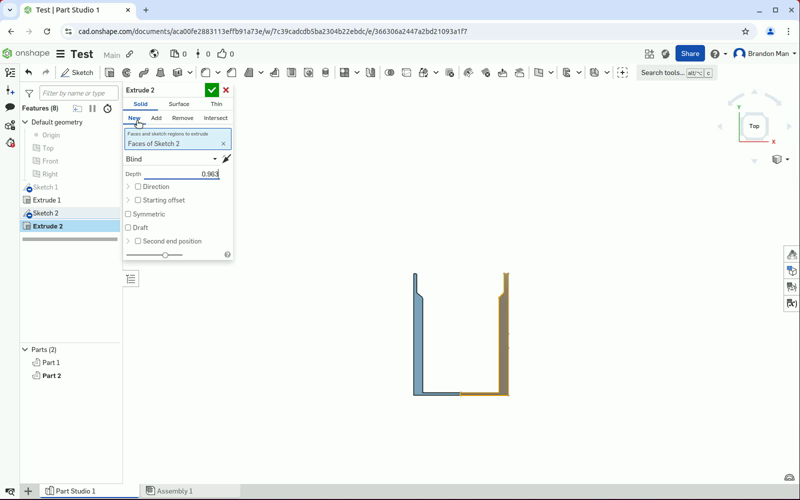
key(tab, 3)
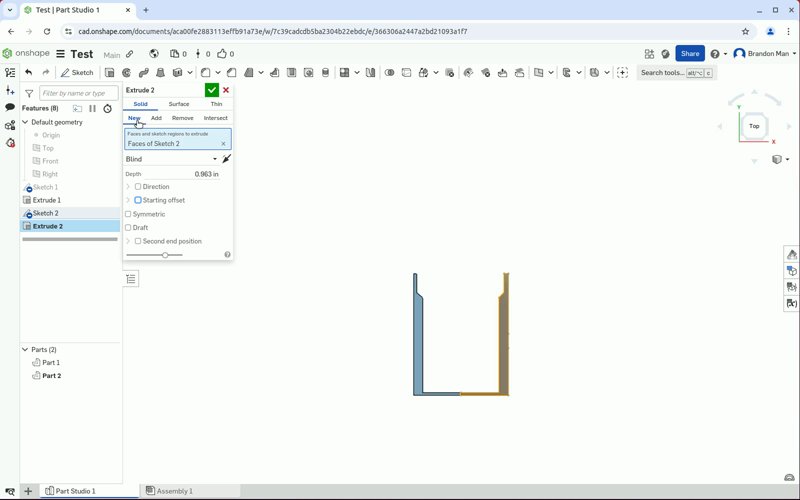
key(tab, 2)
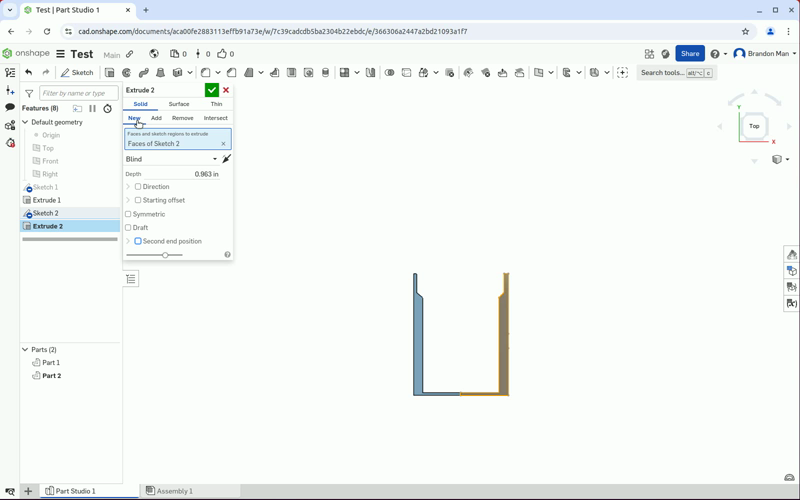
key(space)
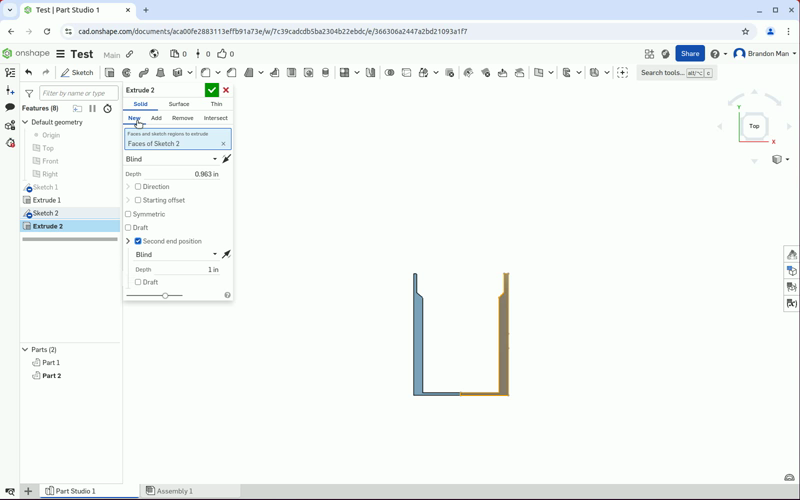
key(tab, 3)
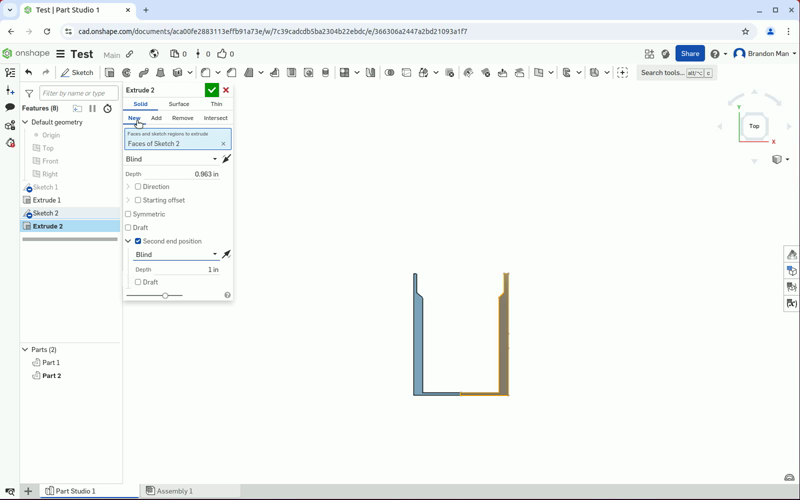
text(0.963)
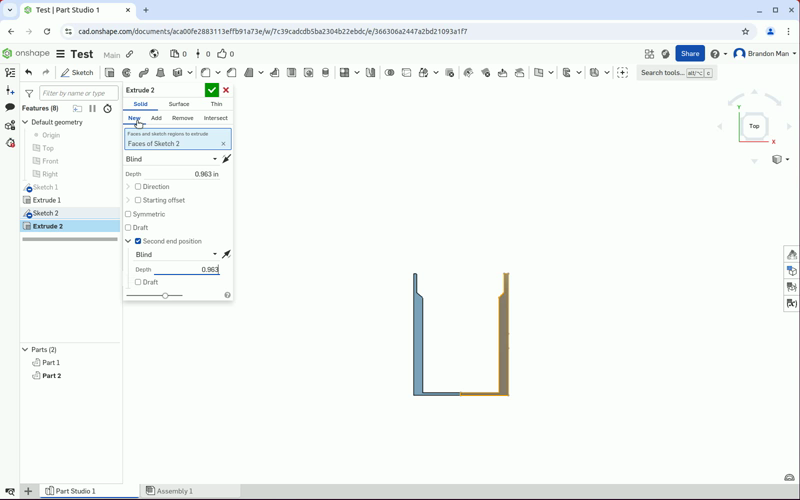
key(enter)
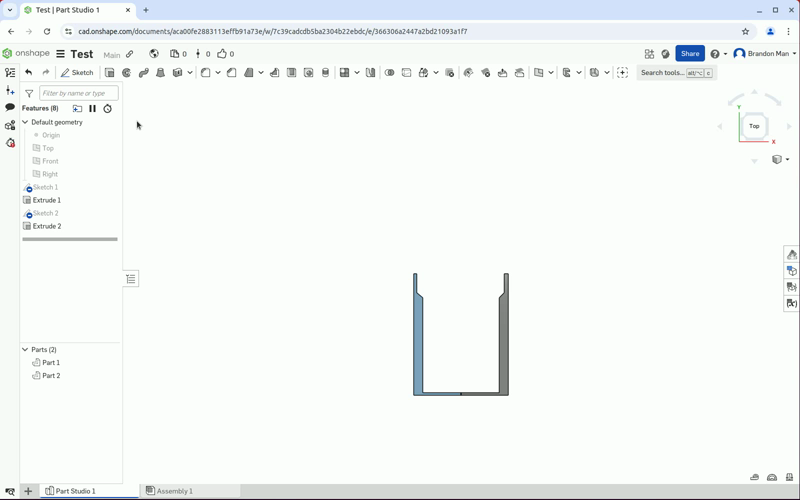
key(shift+h)
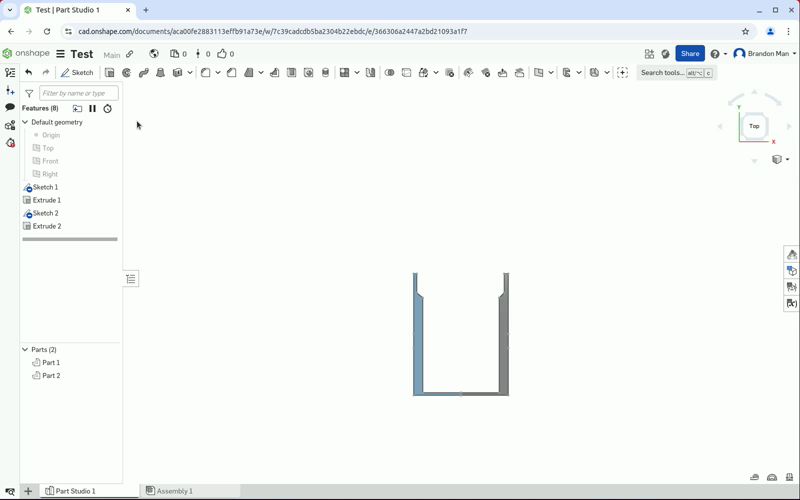
key(shift+h)
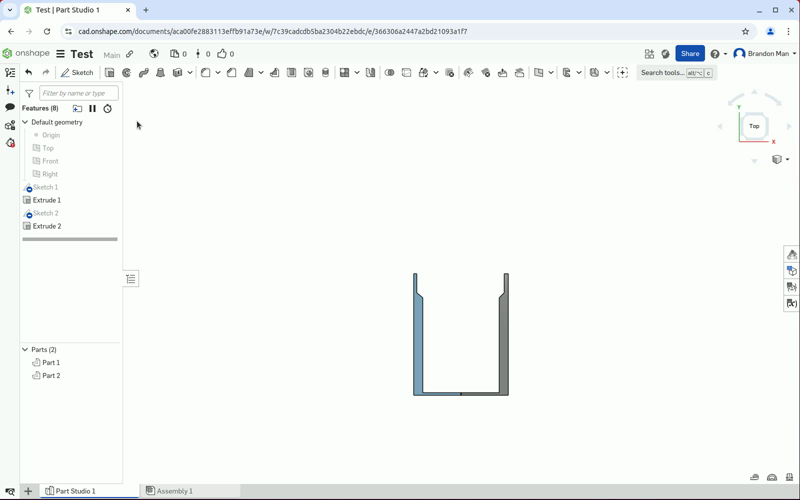
mouse_move(73, 189)
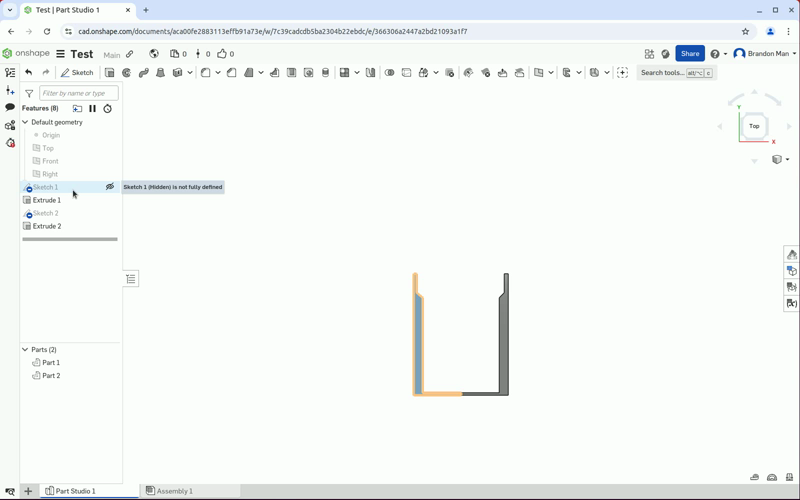
click(73, 189)
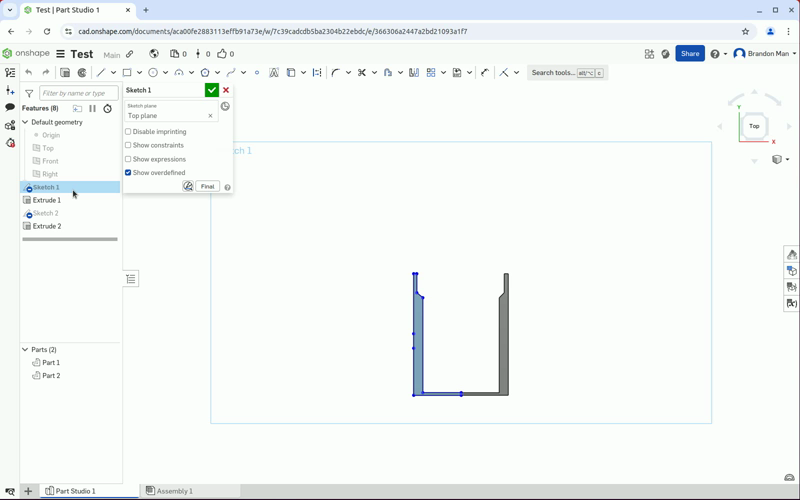
mouse_move(229, 92)
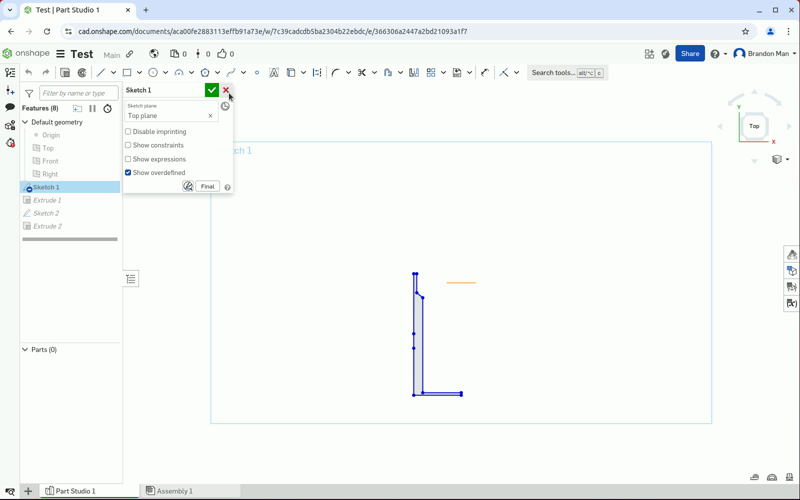
click(229, 92)
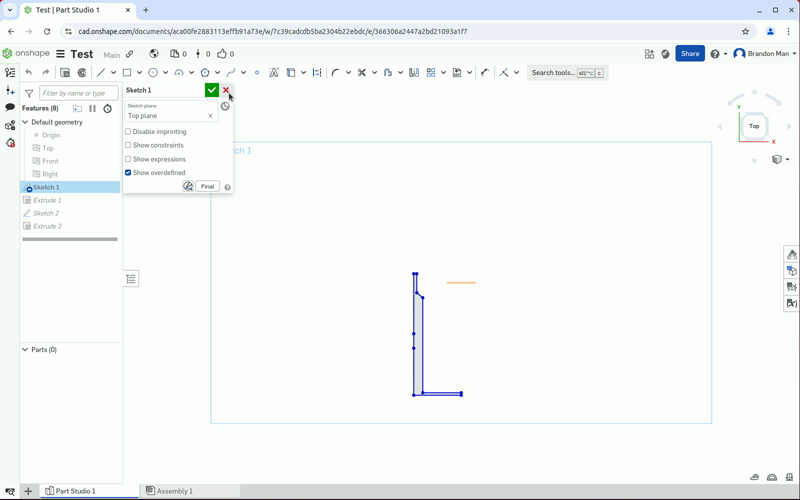
key(shift+s)
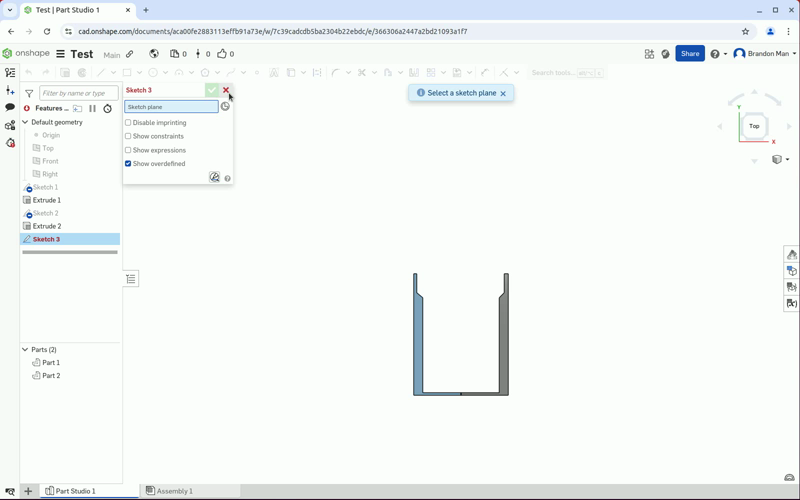
mouse_move(73, 150)
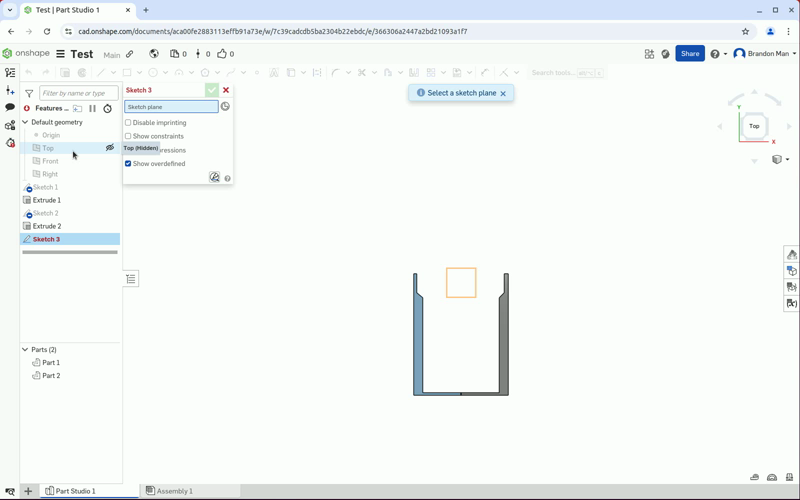
click(73, 150)
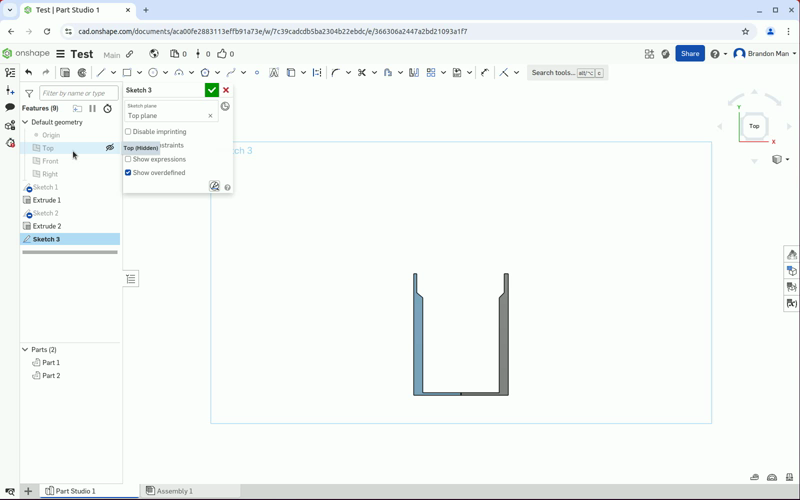
mouse_move(73, 352)
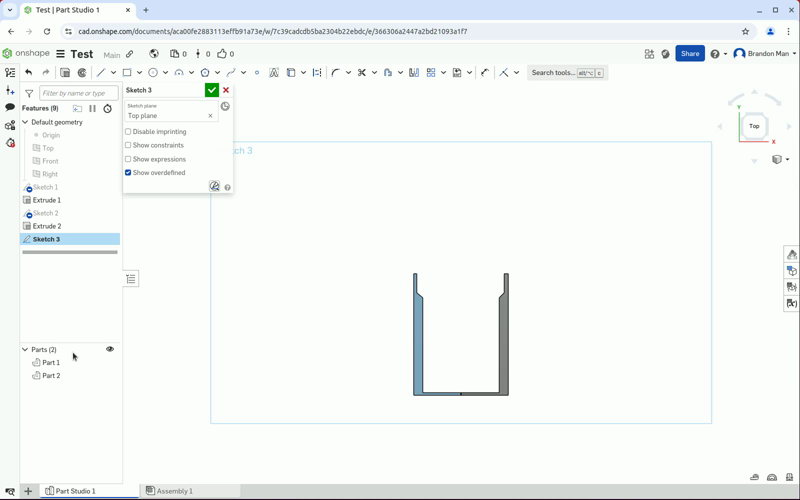
key(y)
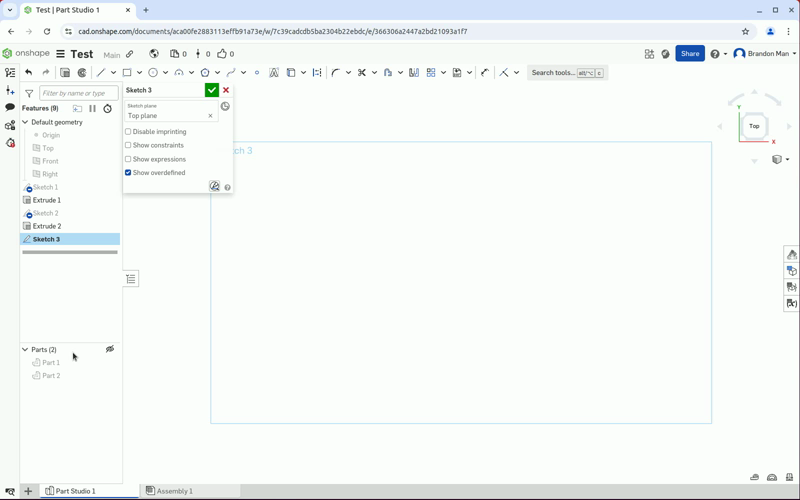
key(l)
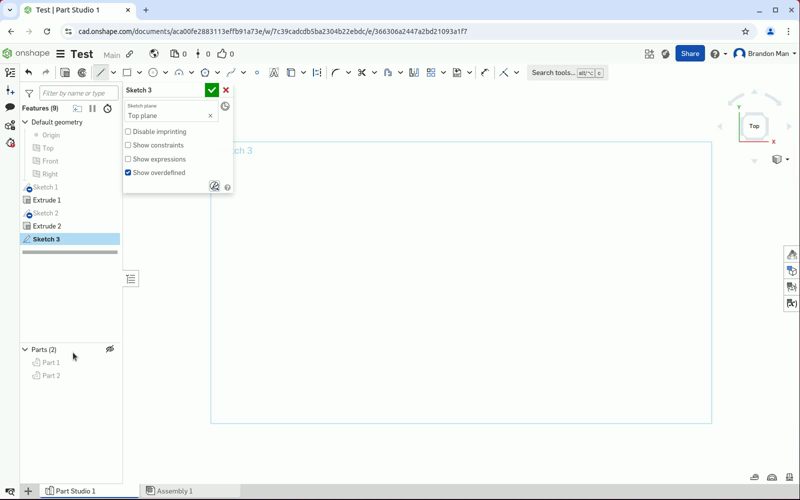
key_down(shift)
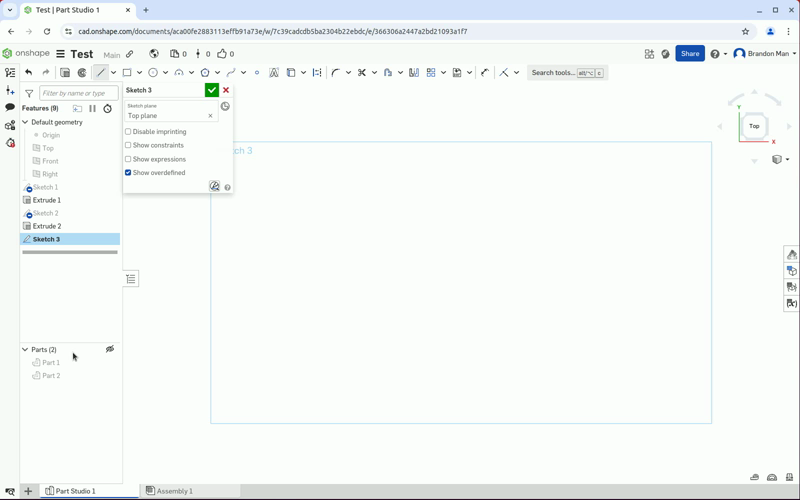
mouse_move(410, 347)
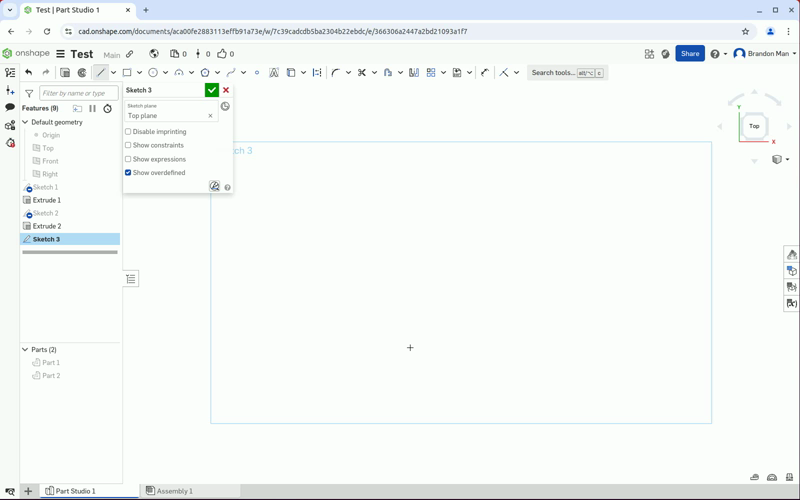
click(410, 347)
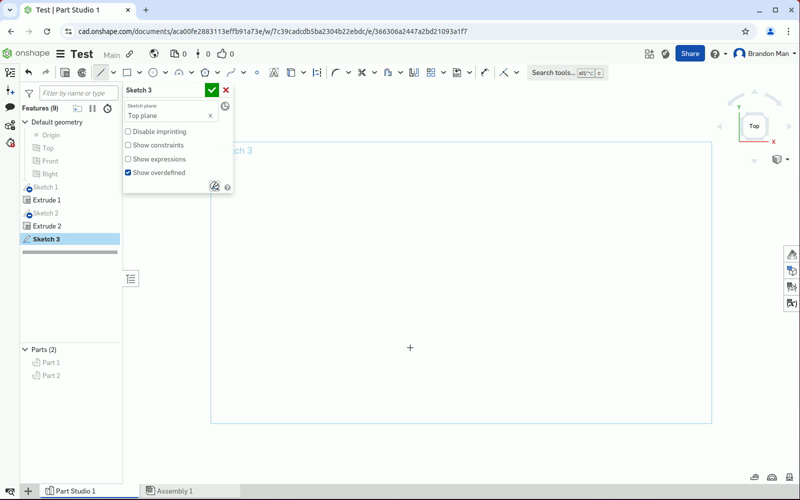
key_up(shift)
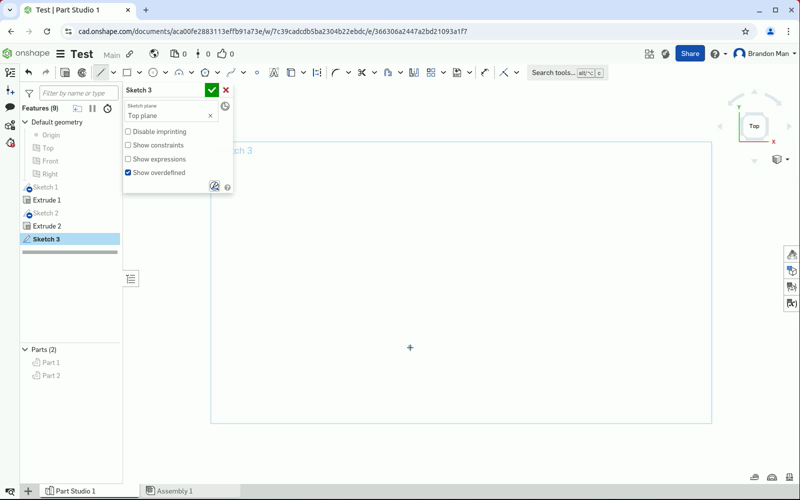
key_down(shift)
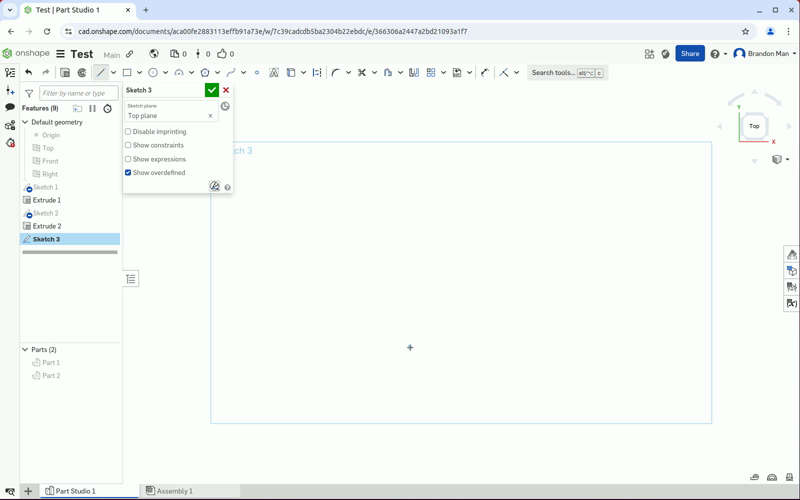
mouse_move(440, 347)
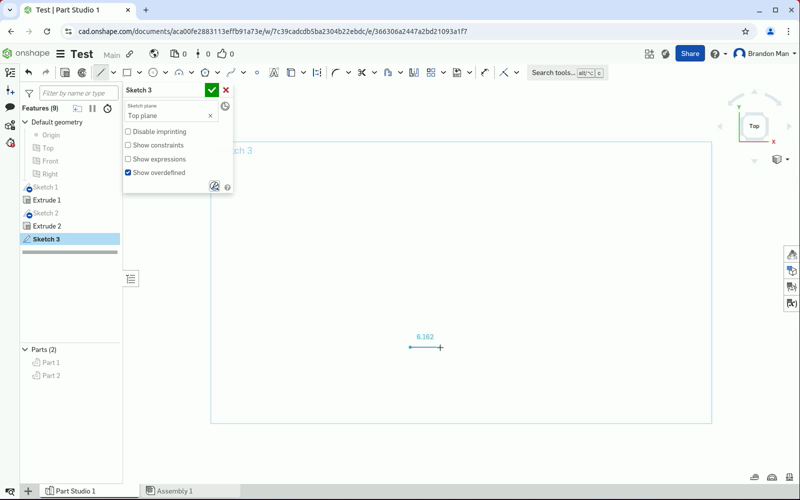
mouse_move(413, 347)
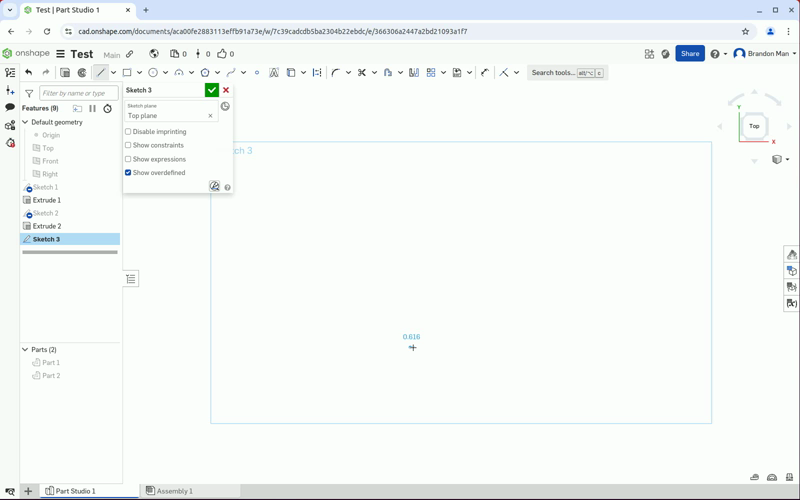
scroll(6)
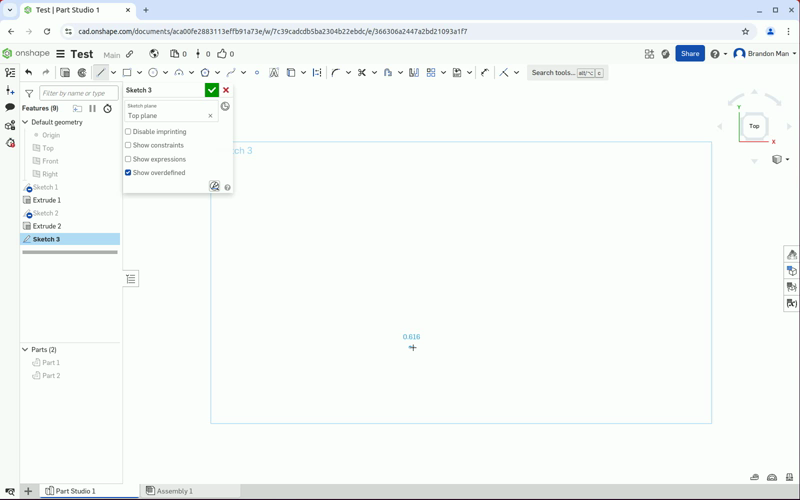
scroll(6)
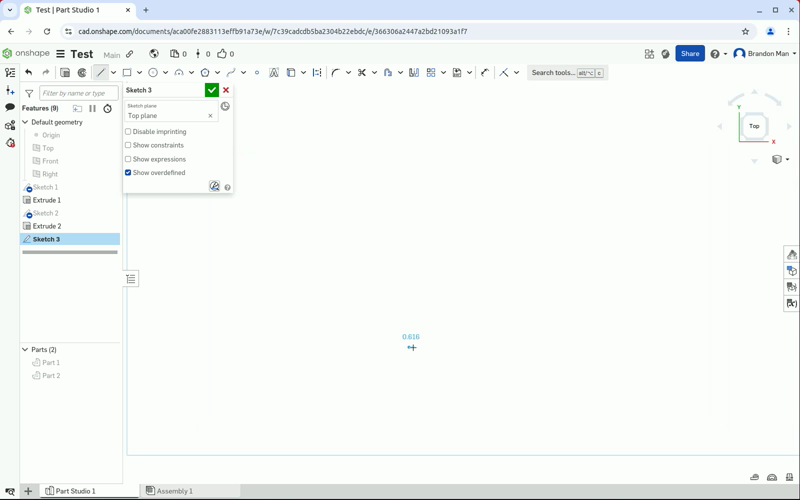
scroll(6)
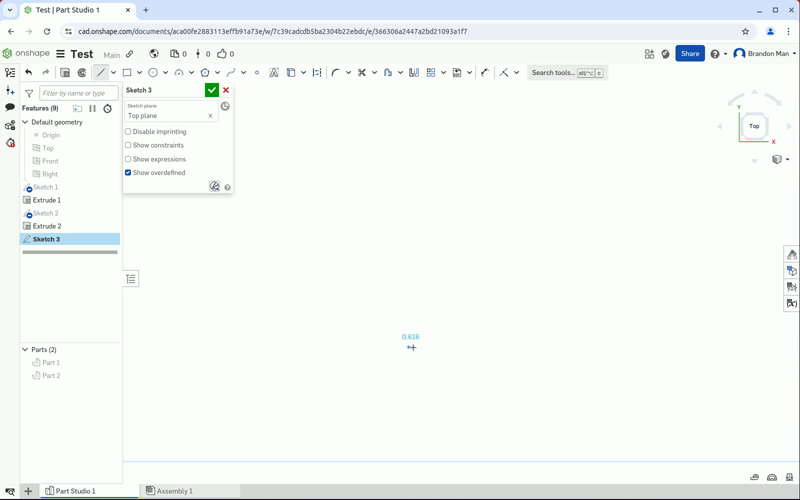
scroll(6)
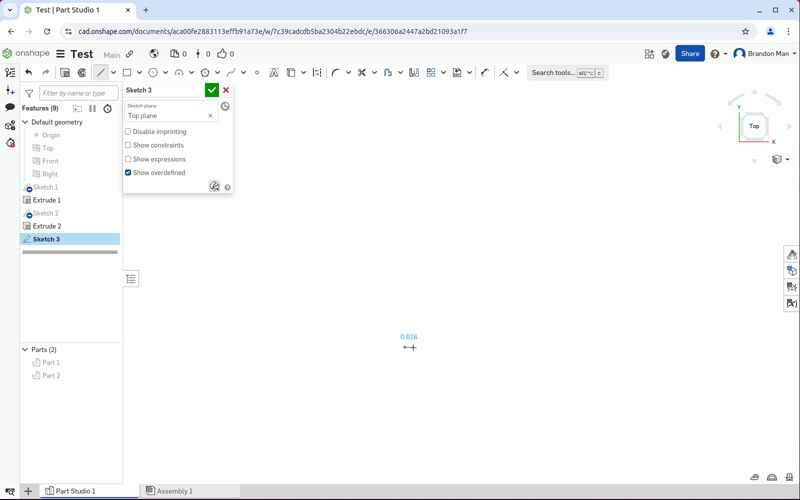
scroll(6)
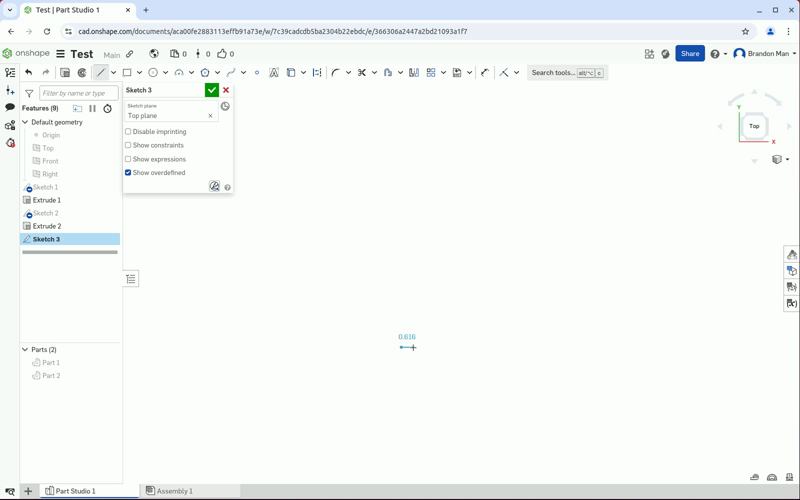
scroll(6)
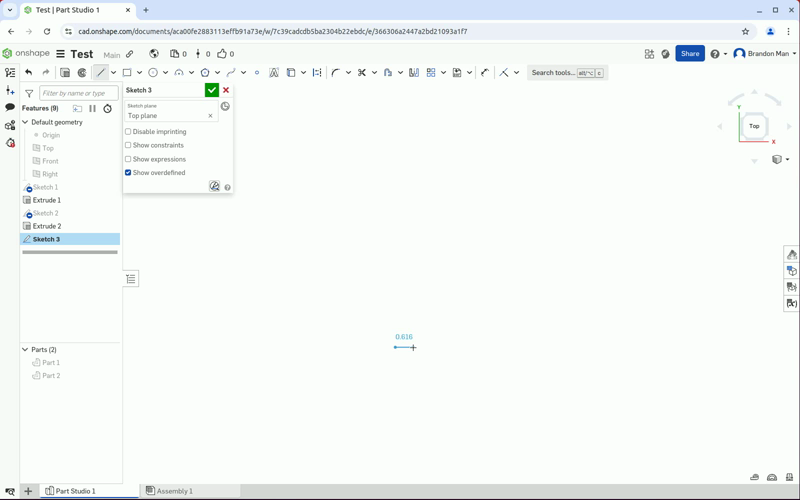
scroll(6)
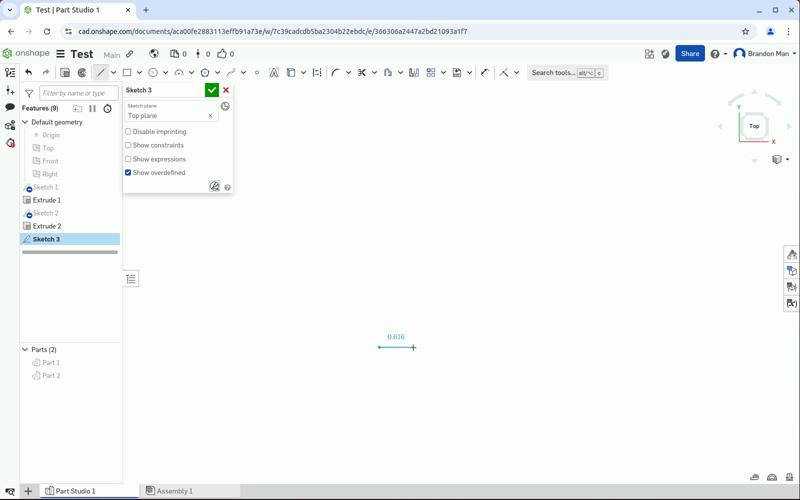
click(413, 347)
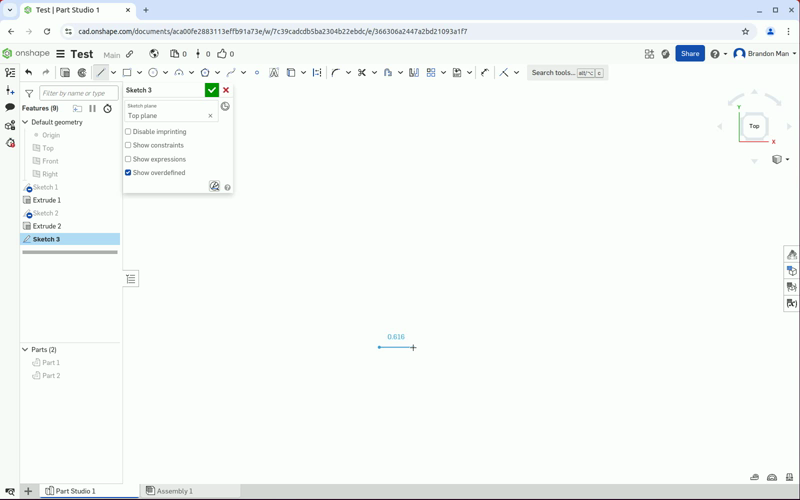
scroll(-6)
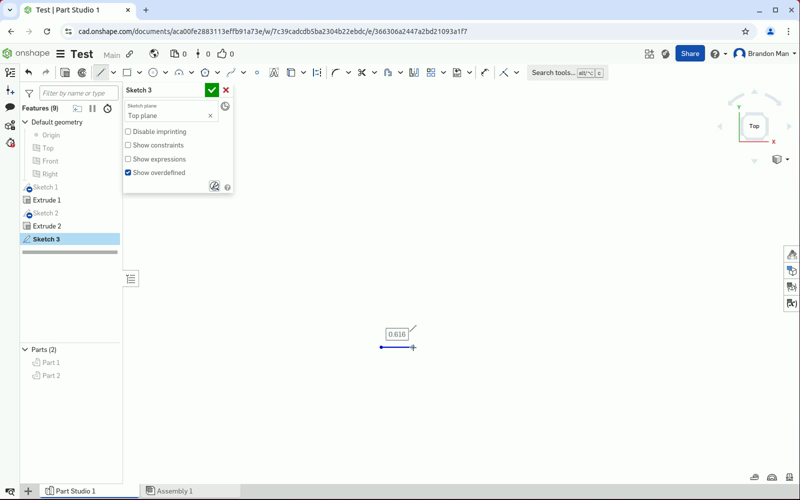
scroll(-6)
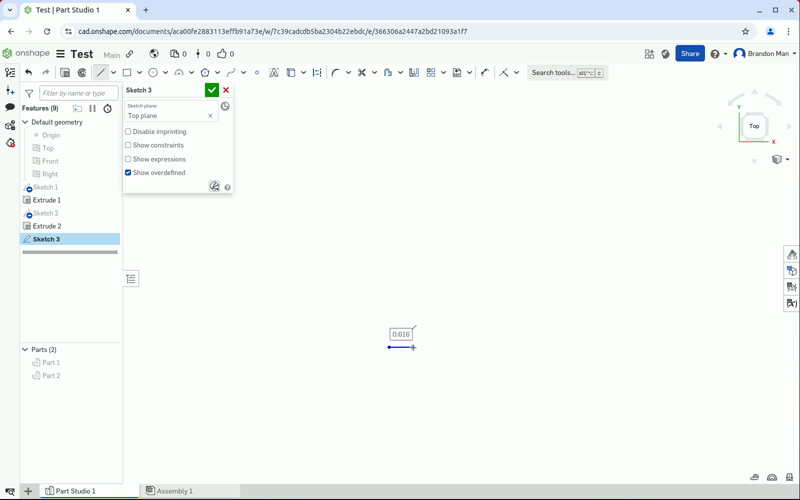
scroll(-6)
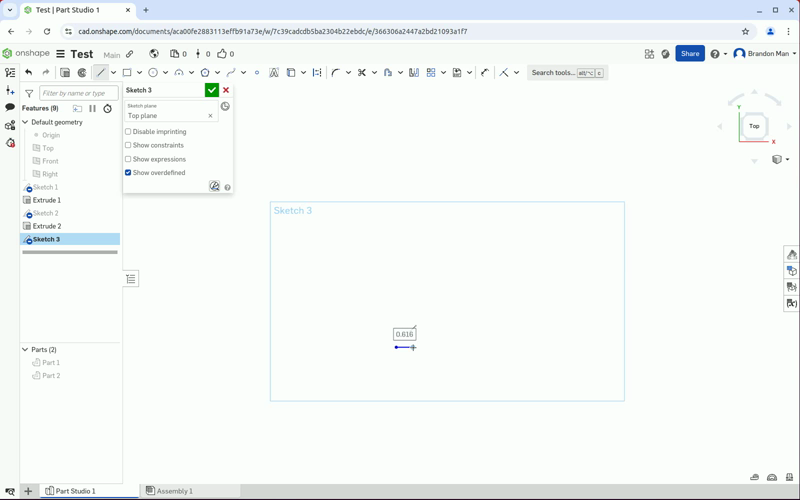
scroll(-6)
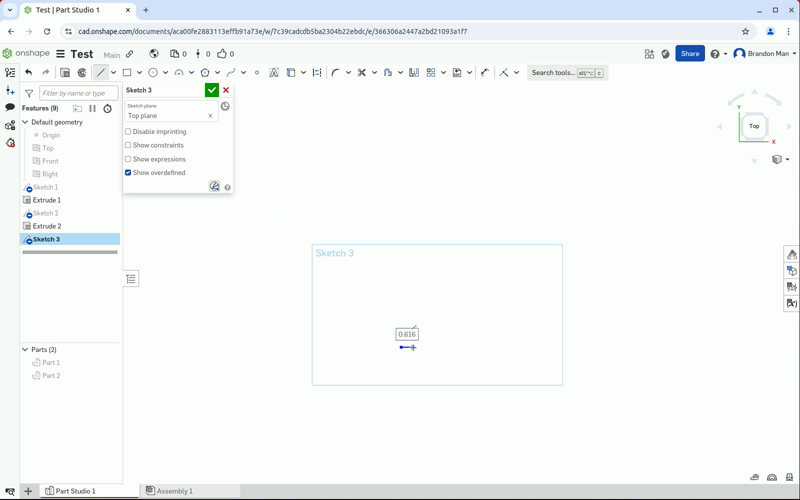
scroll(-6)
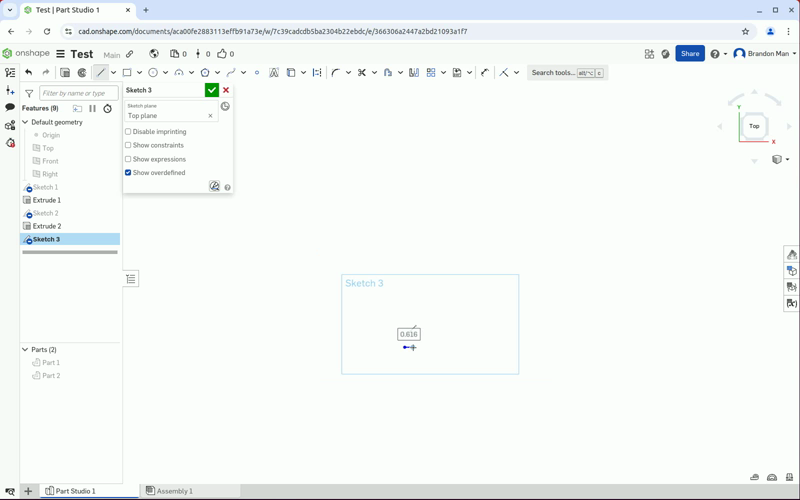
scroll(-6)
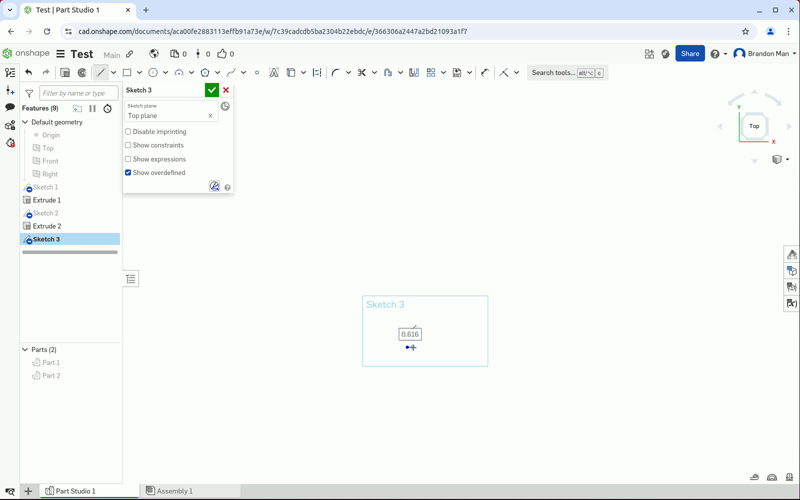
scroll(-6)
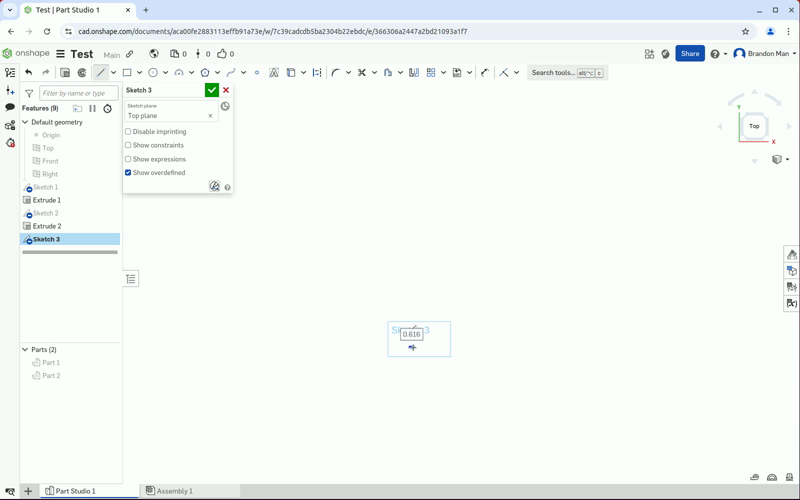
key_up(shift)
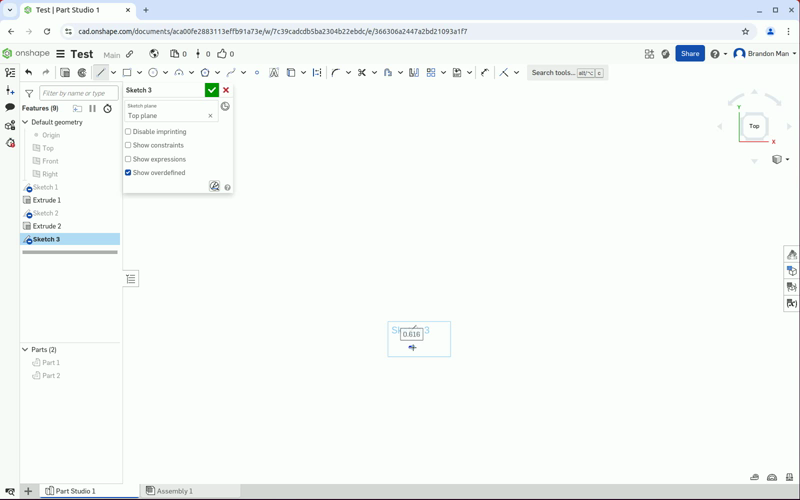
key_down(shift)
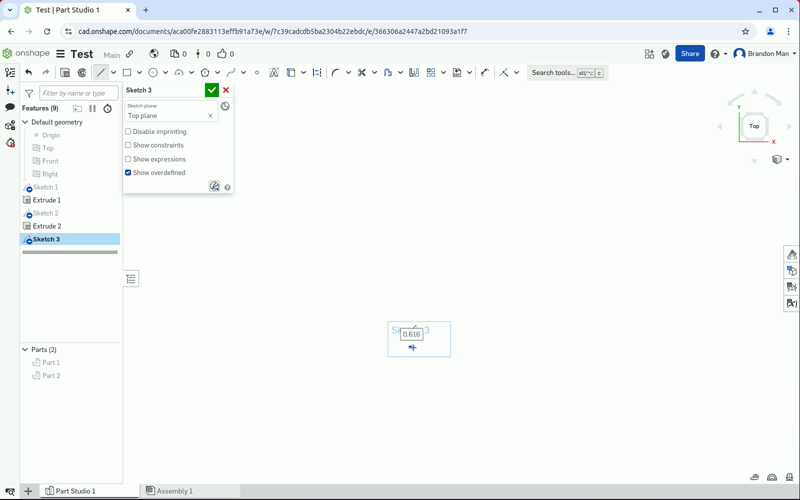
mouse_move(443, 347)
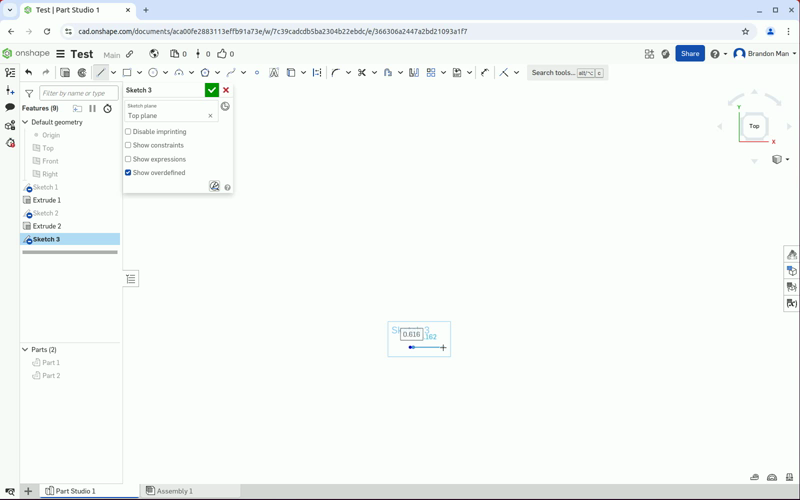
mouse_move(413, 332)
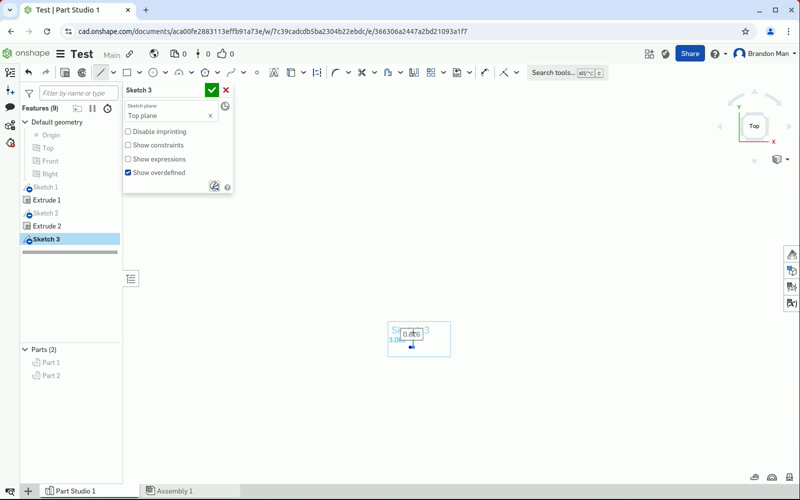
click(413, 332)
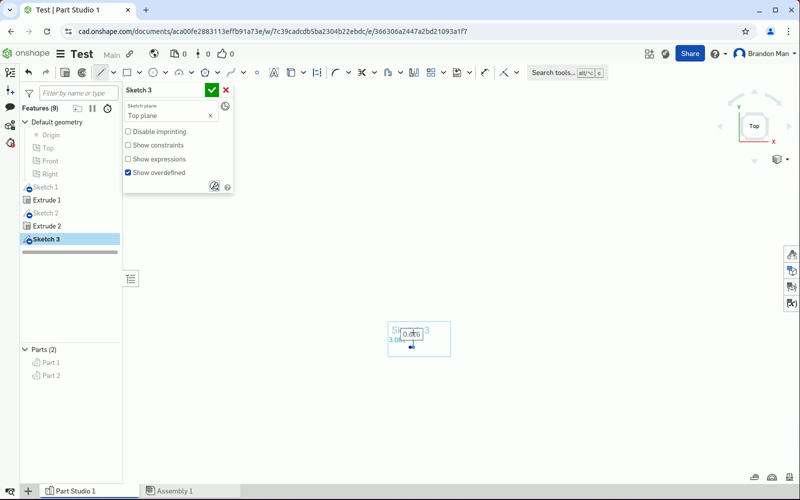
key_up(shift)
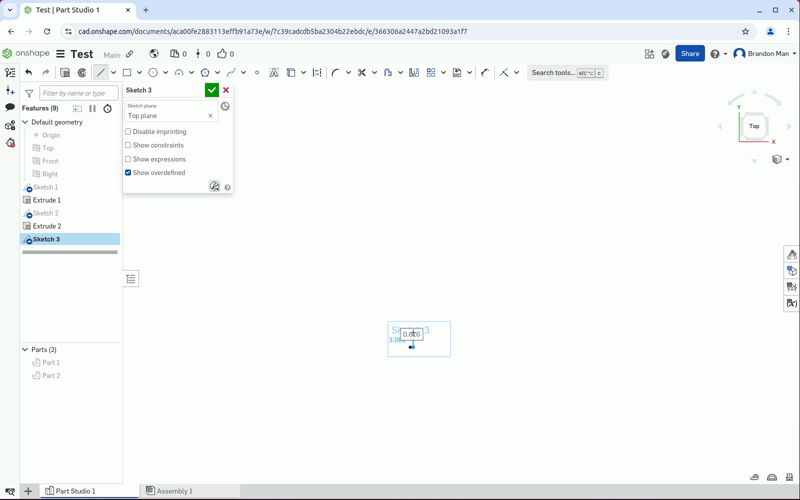
key_down(shift)
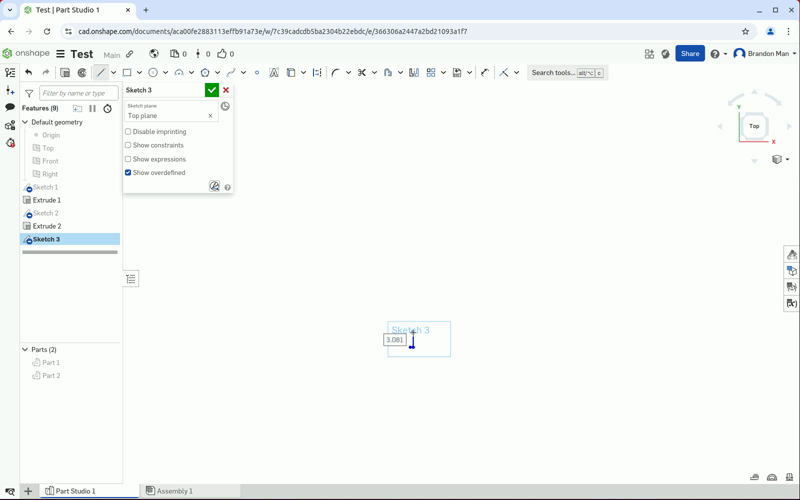
mouse_move(443, 332)
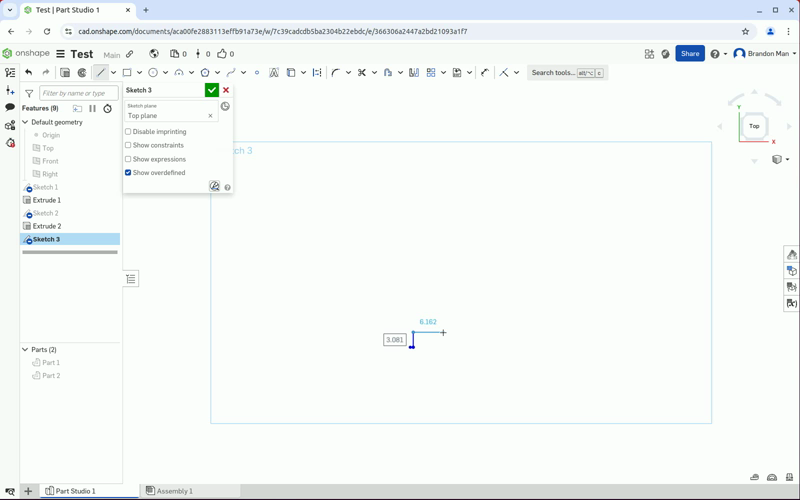
mouse_move(410, 332)
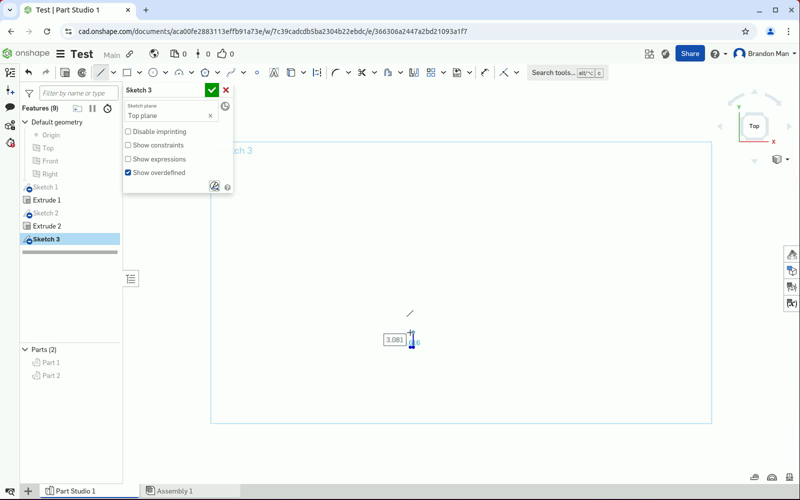
scroll(6)
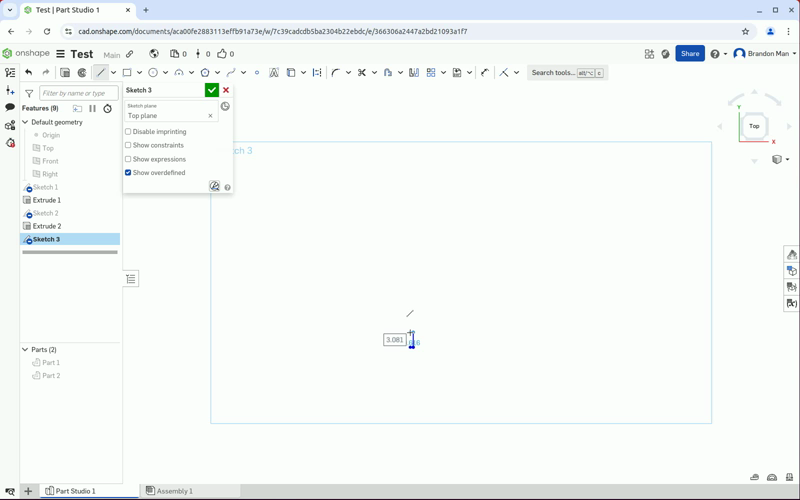
scroll(6)
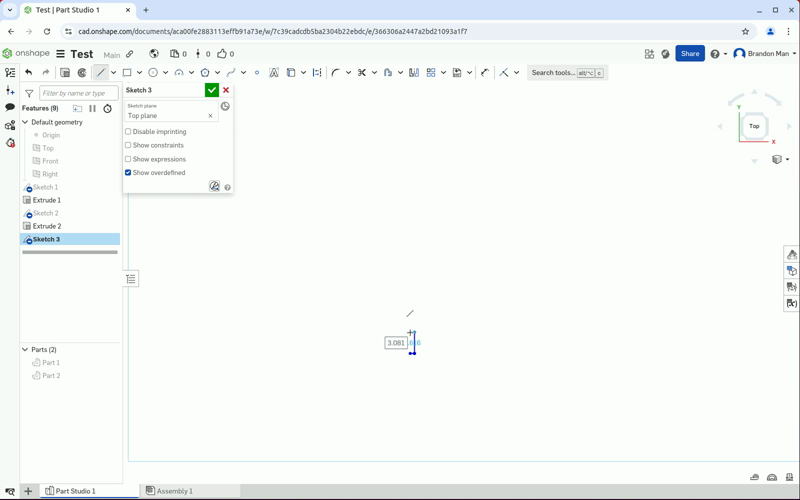
scroll(6)
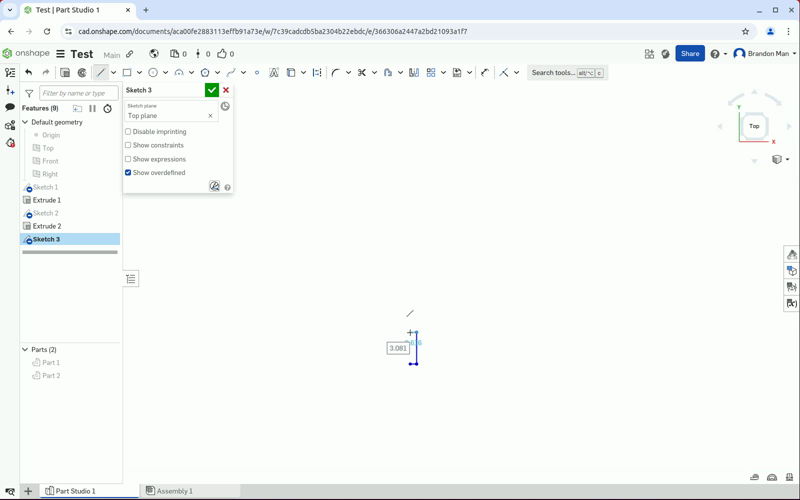
scroll(6)
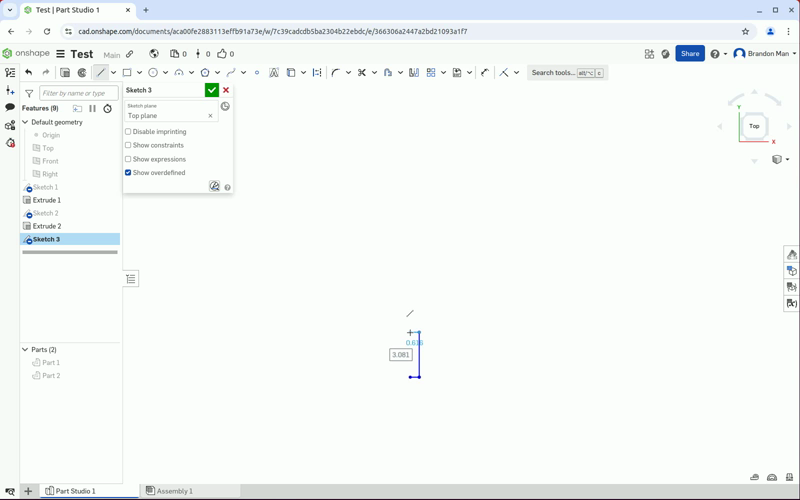
scroll(6)
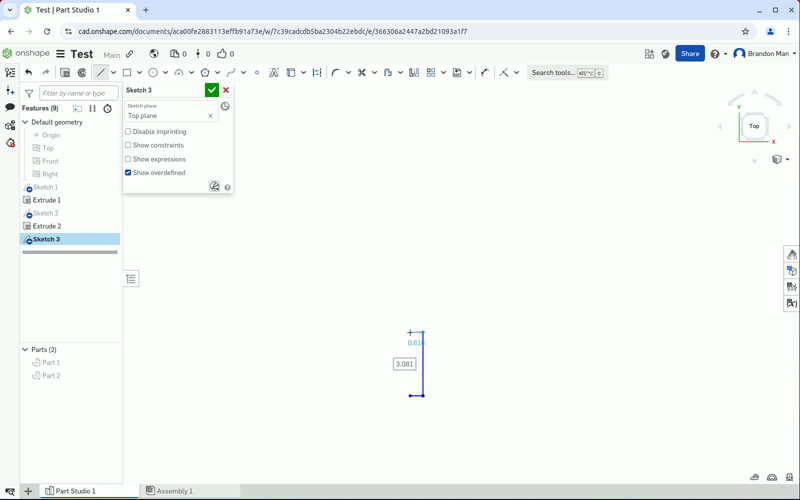
scroll(6)
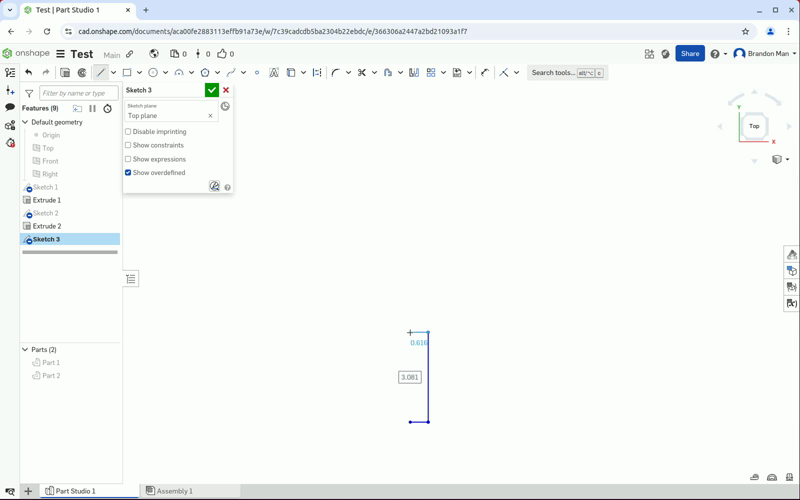
scroll(6)
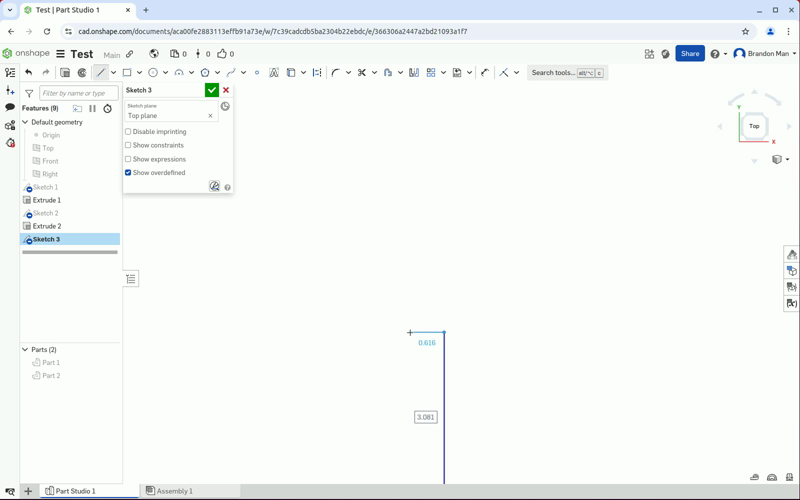
click(410, 332)
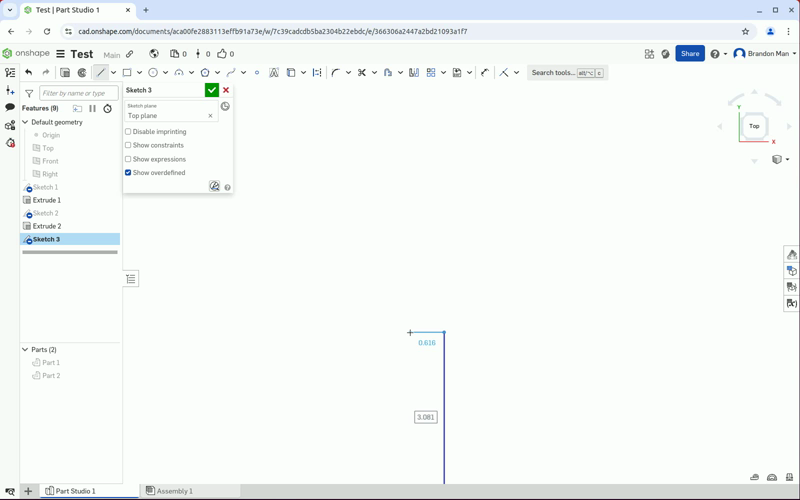
scroll(-6)
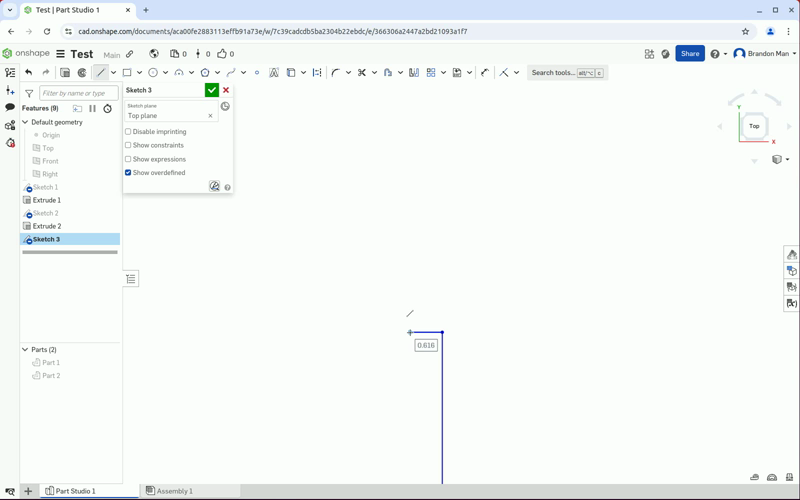
scroll(-6)
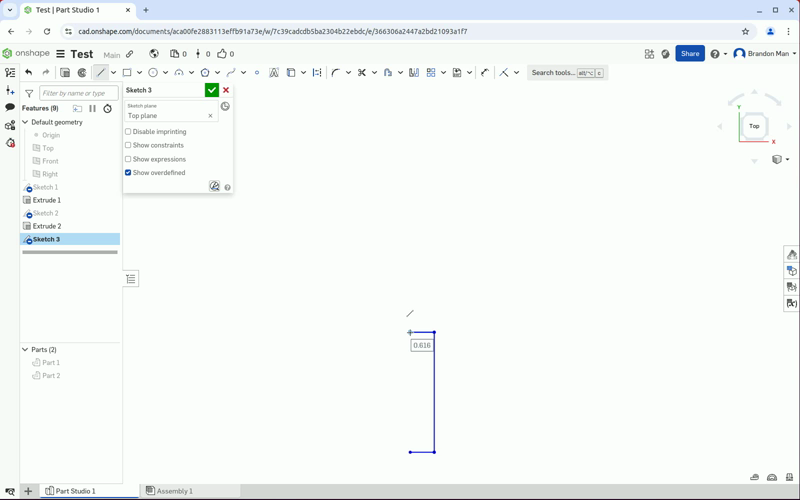
scroll(-6)
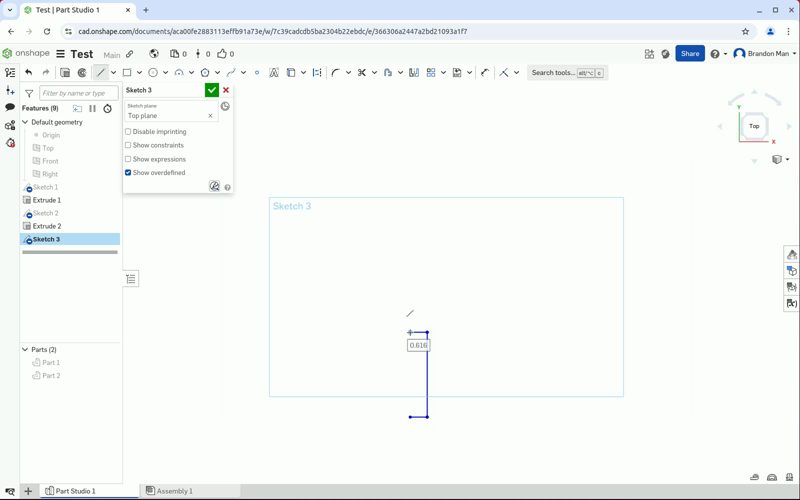
scroll(-6)
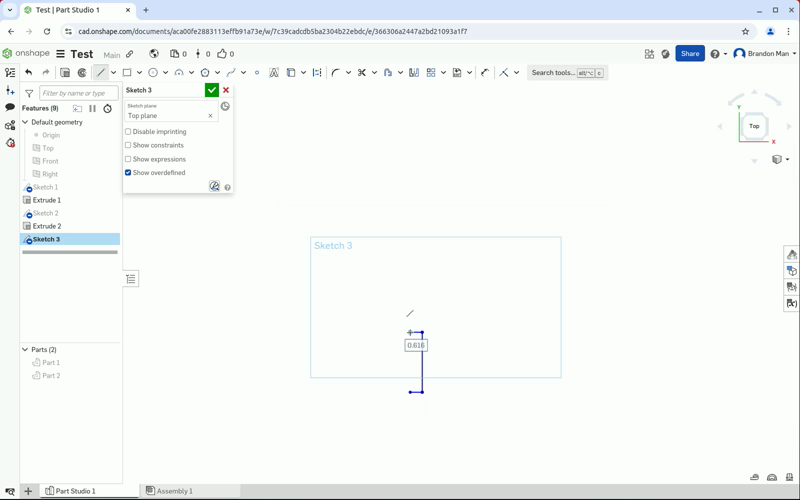
scroll(-6)
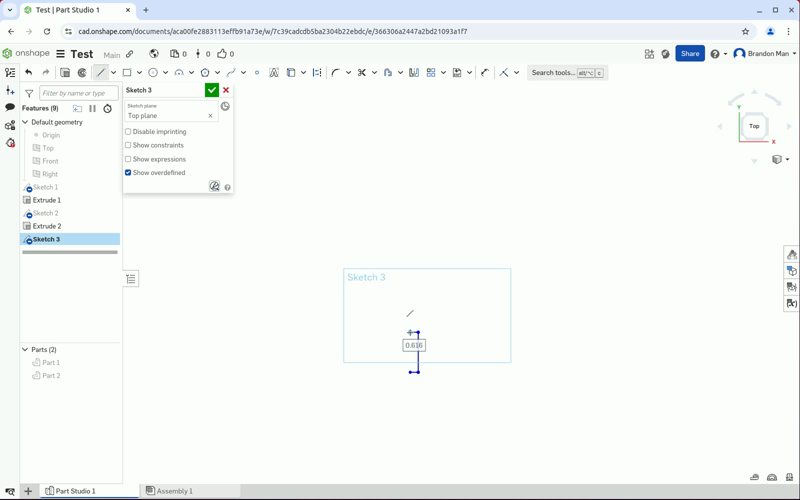
scroll(-6)
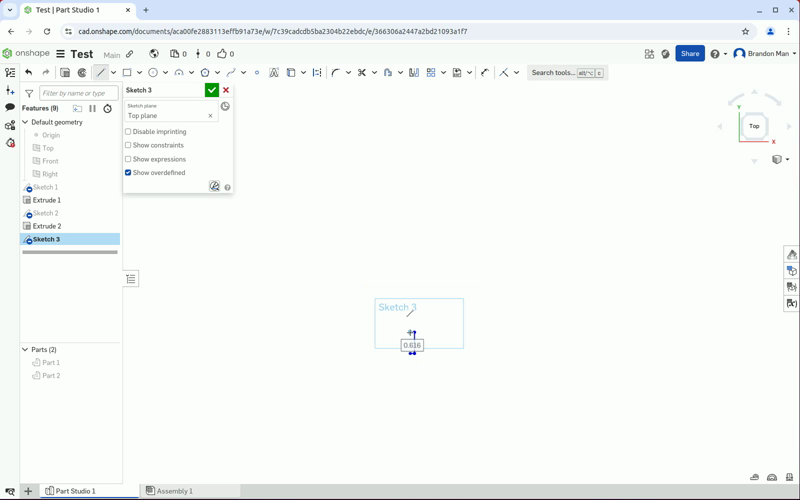
scroll(-6)
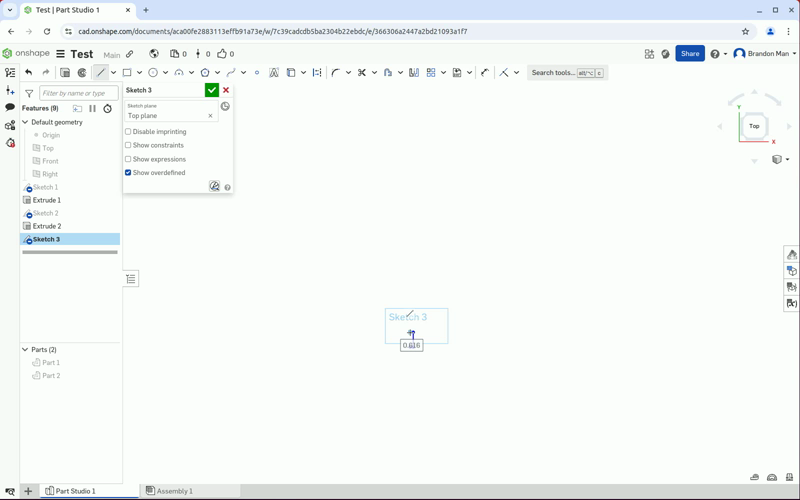
key_up(shift)
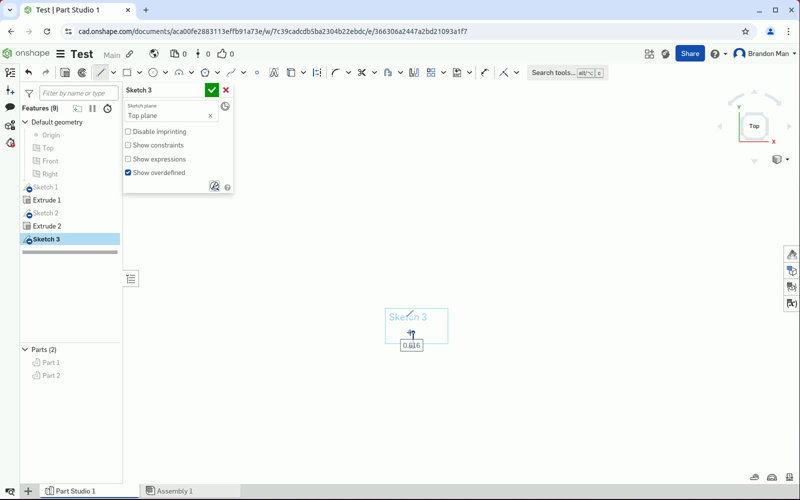
mouse_move(440, 332)
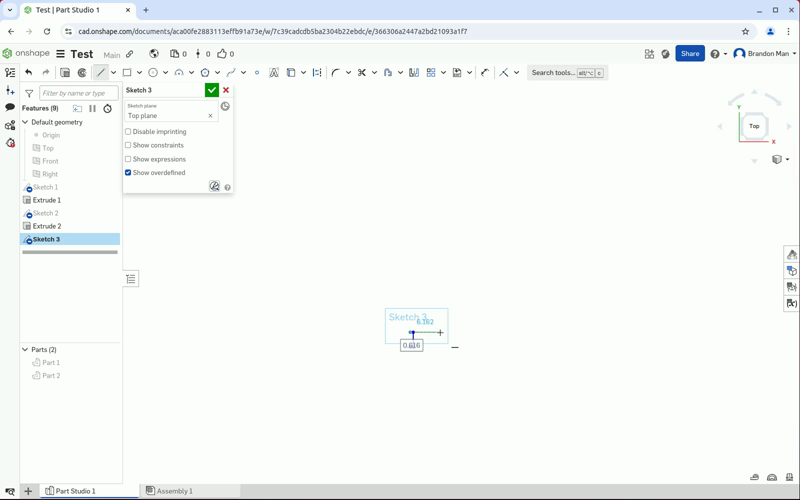
key_down(shift)
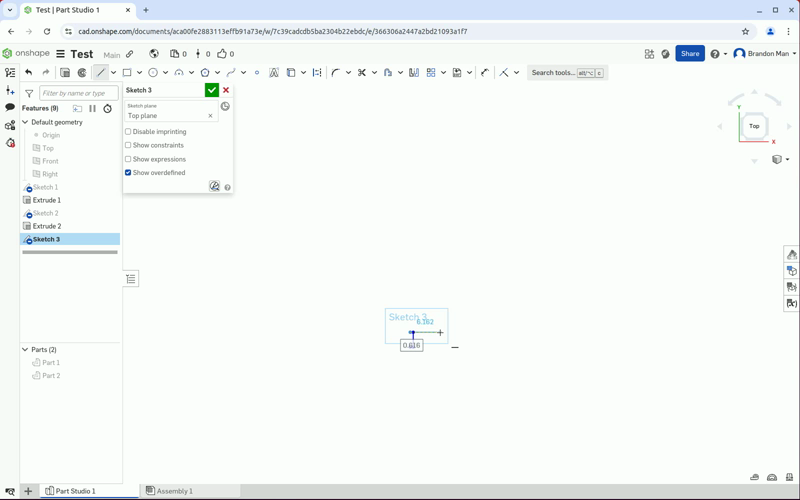
mouse_move(410, 347)
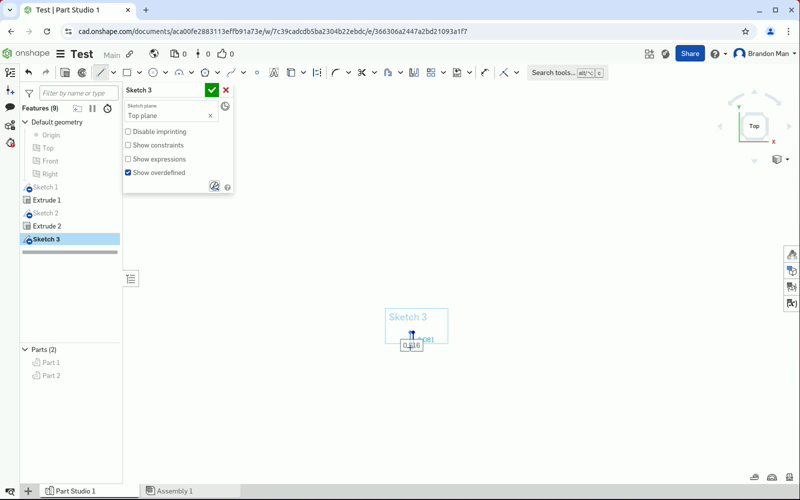
scroll(6)
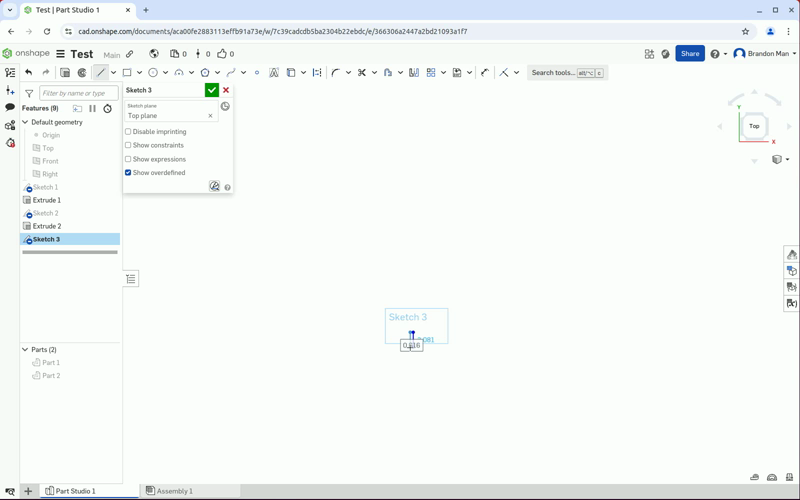
scroll(6)
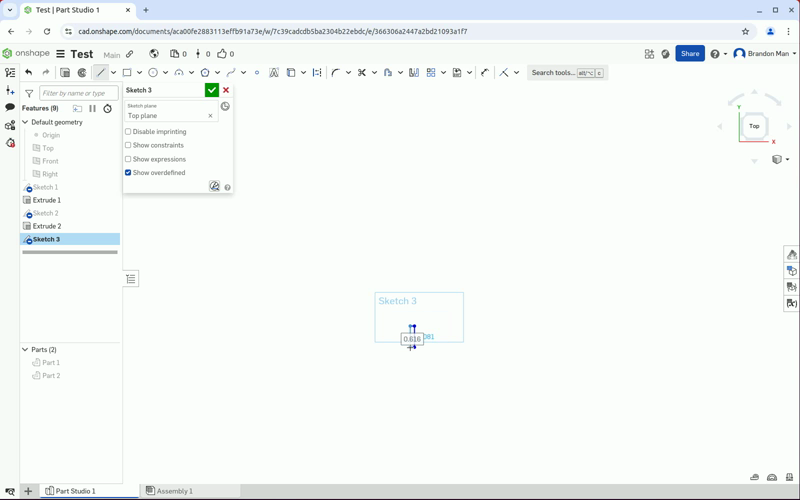
scroll(6)
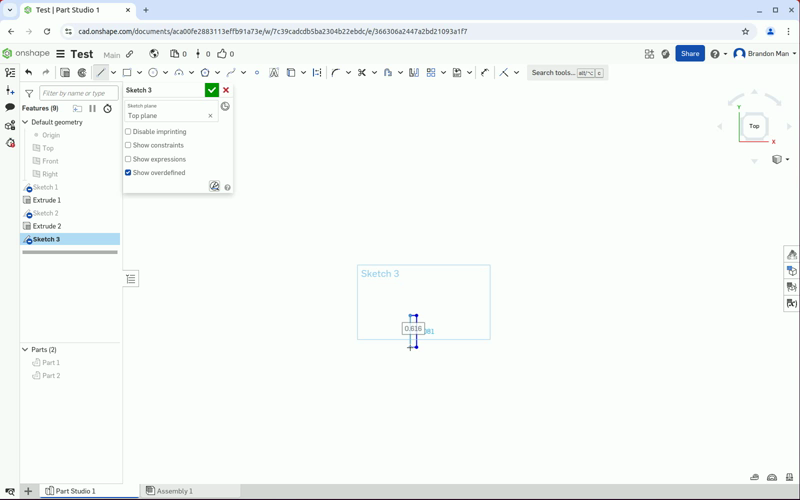
scroll(6)
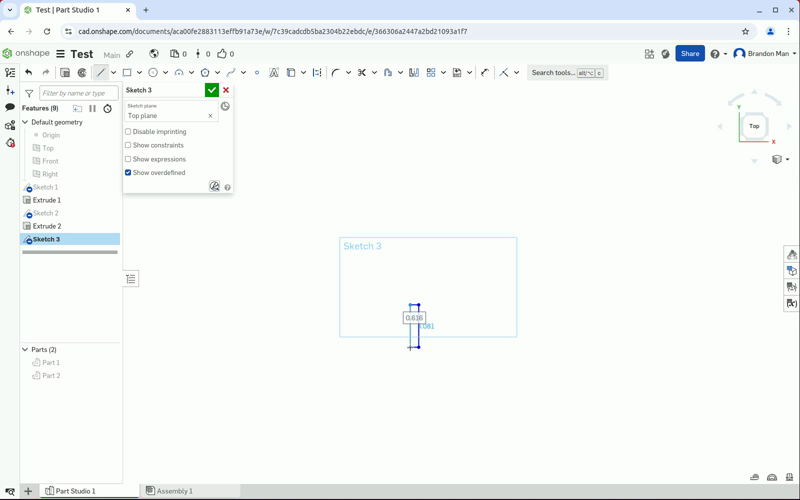
scroll(6)
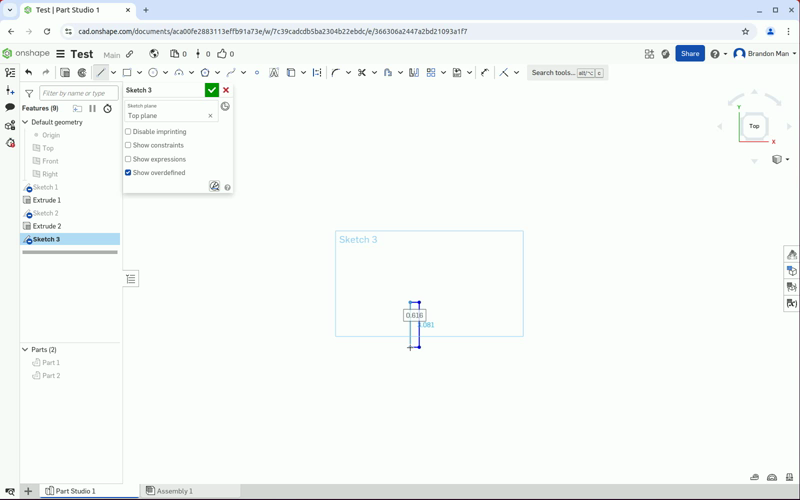
scroll(6)
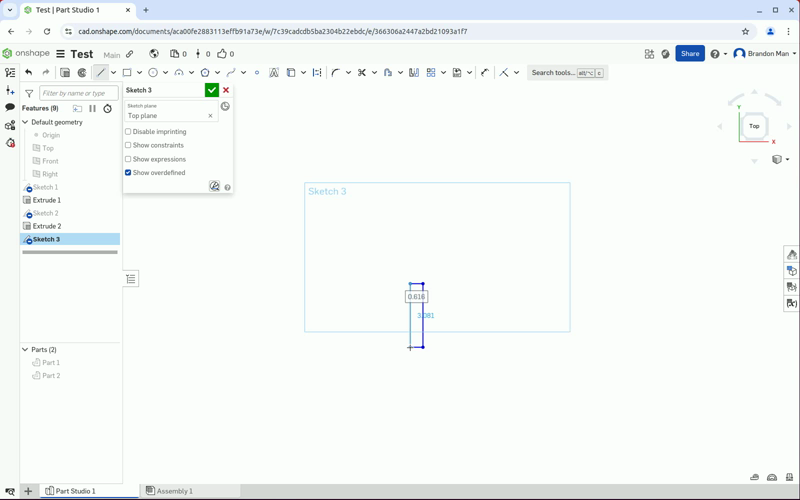
scroll(6)
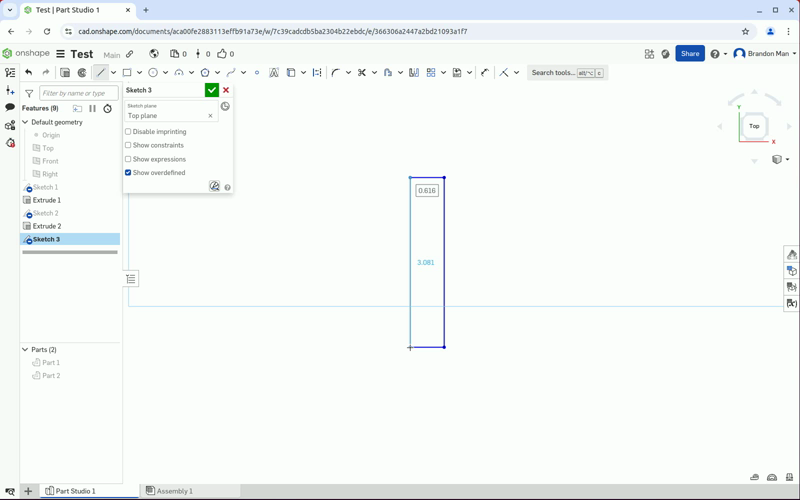
key_up(shift)
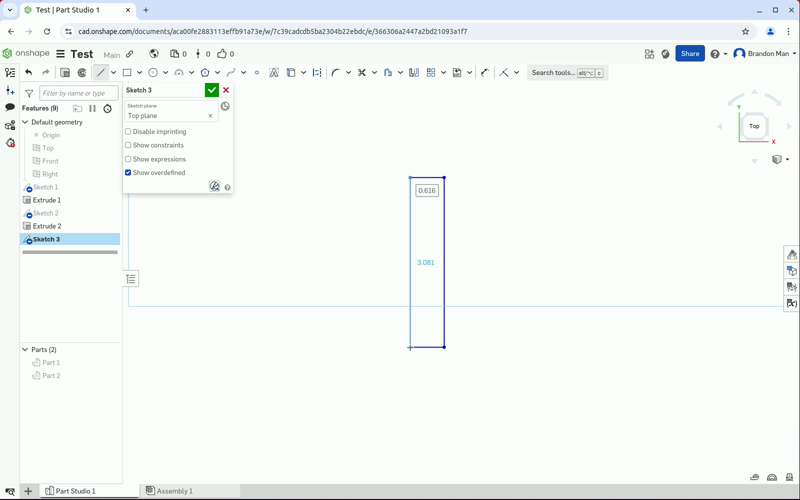
click(410, 347)
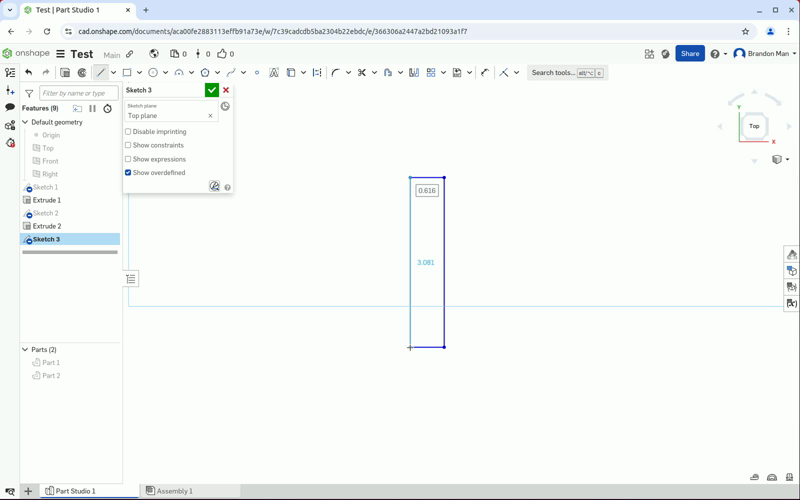
scroll(-6)
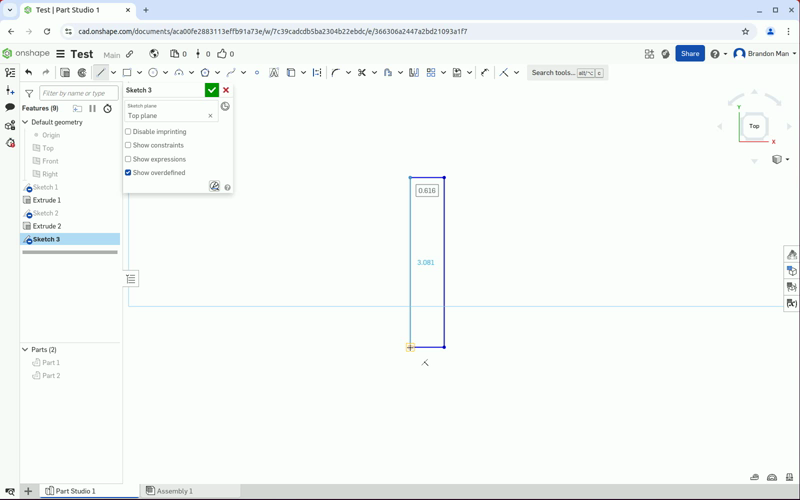
scroll(-6)
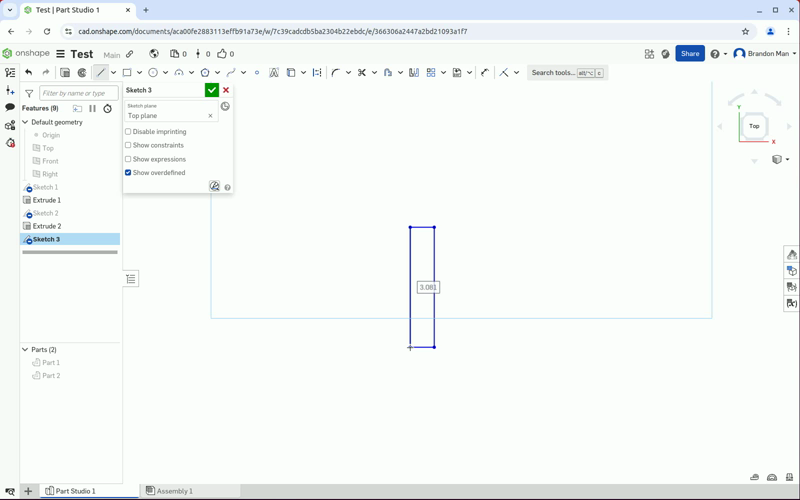
scroll(-6)
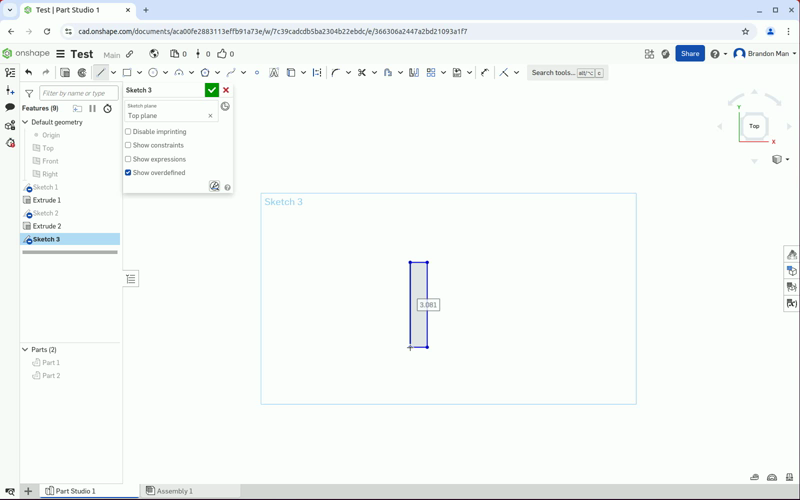
scroll(-6)
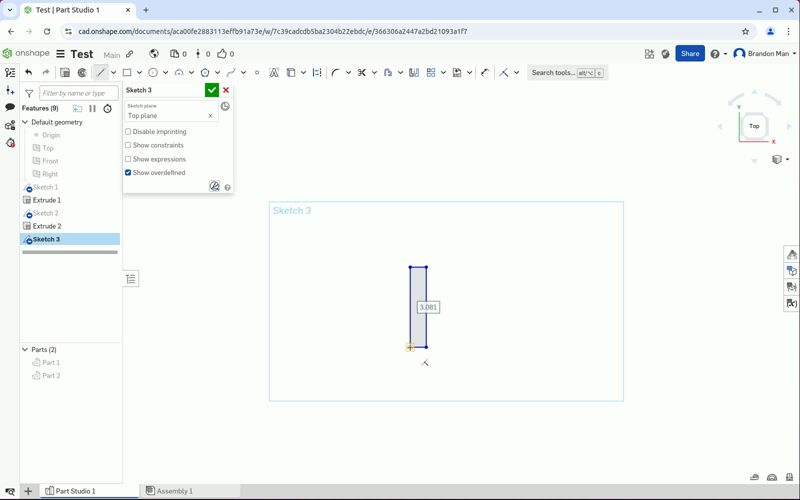
scroll(-6)
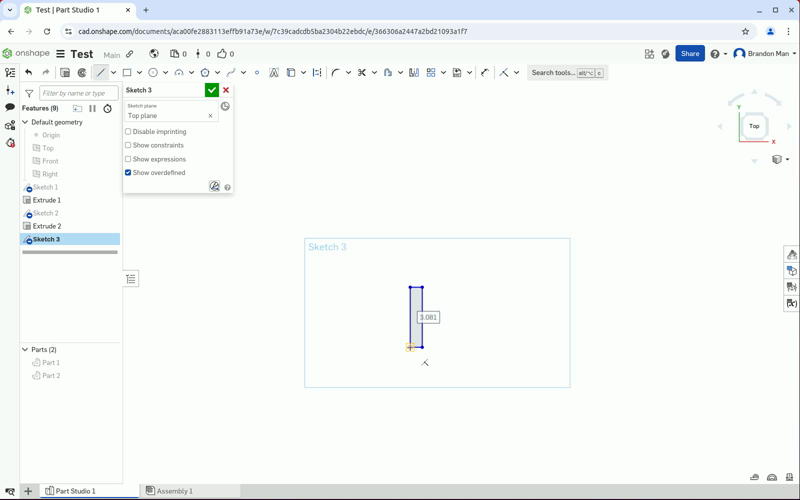
scroll(-6)
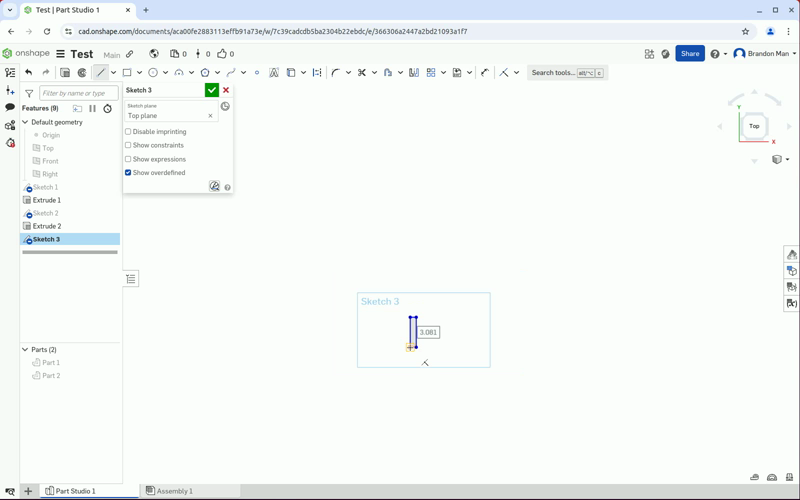
scroll(-6)
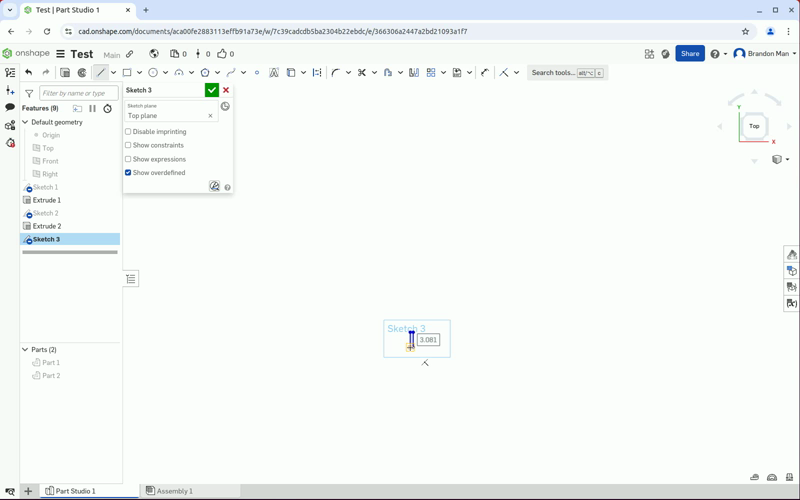
key(esc)
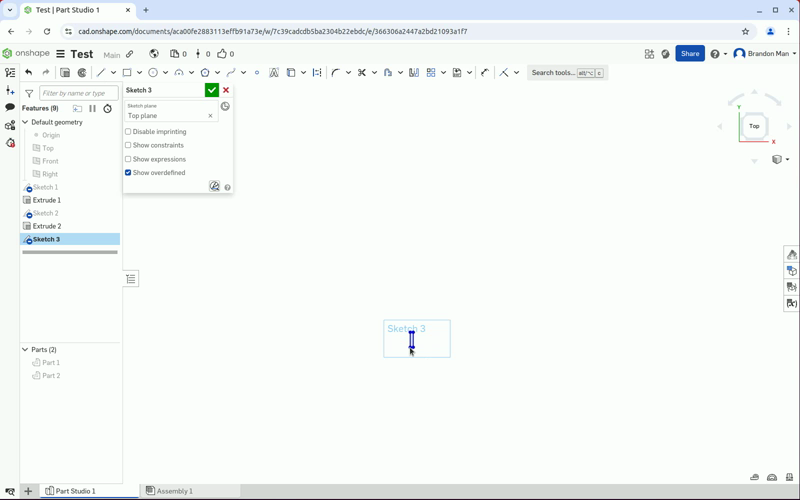
mouse_move(410, 335)
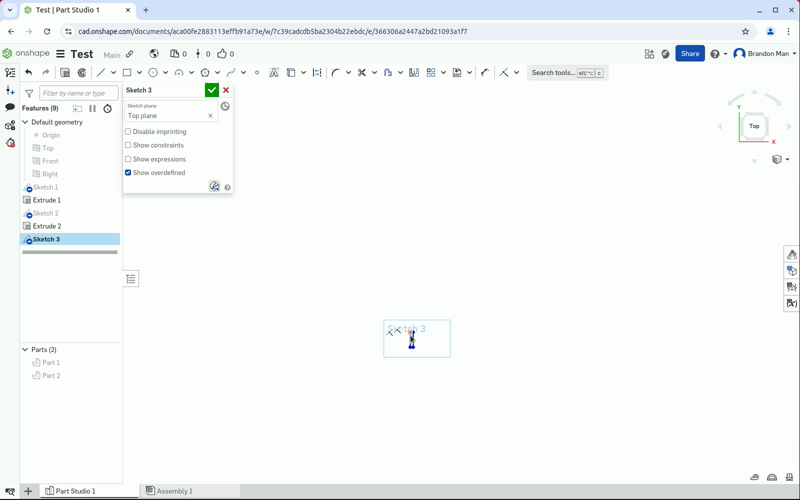
scroll(6)
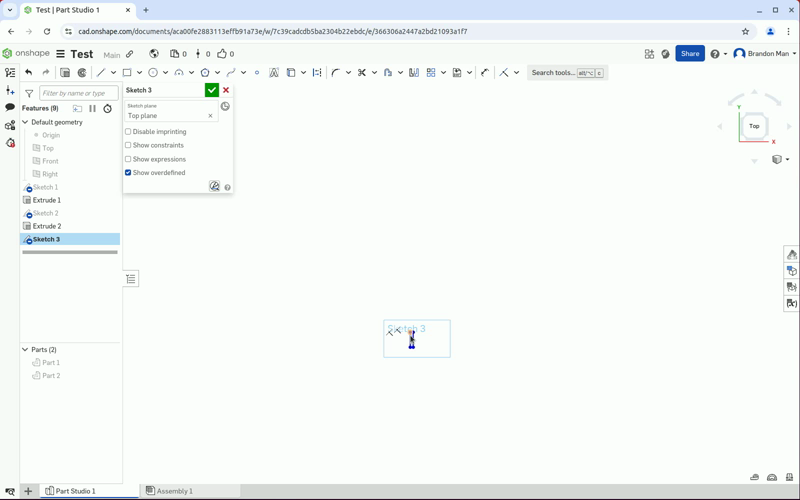
scroll(6)
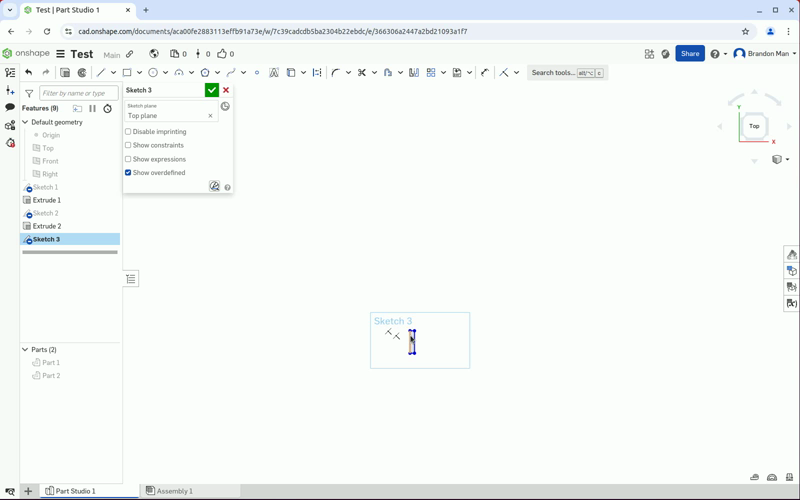
scroll(6)
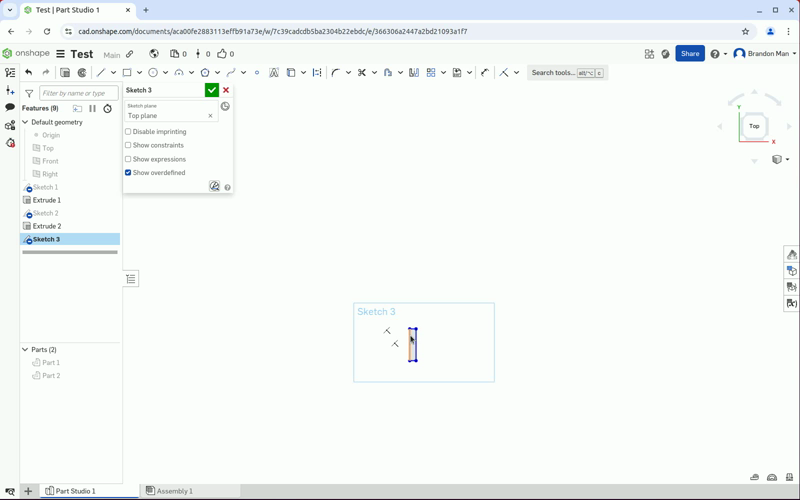
scroll(6)
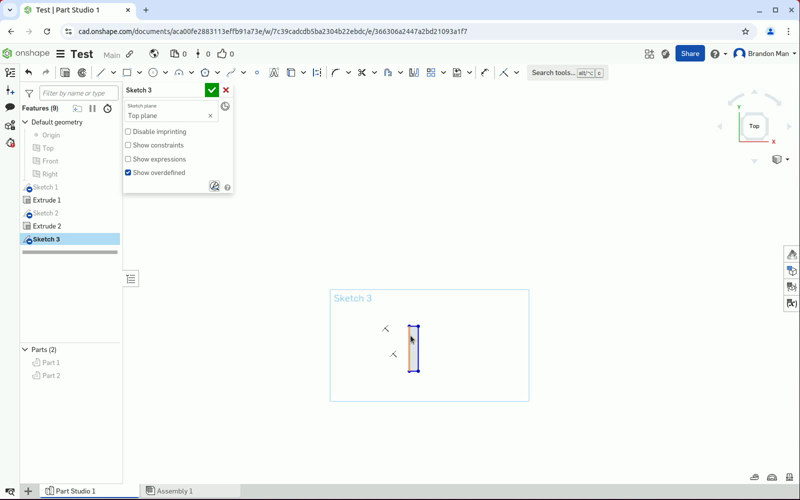
scroll(6)
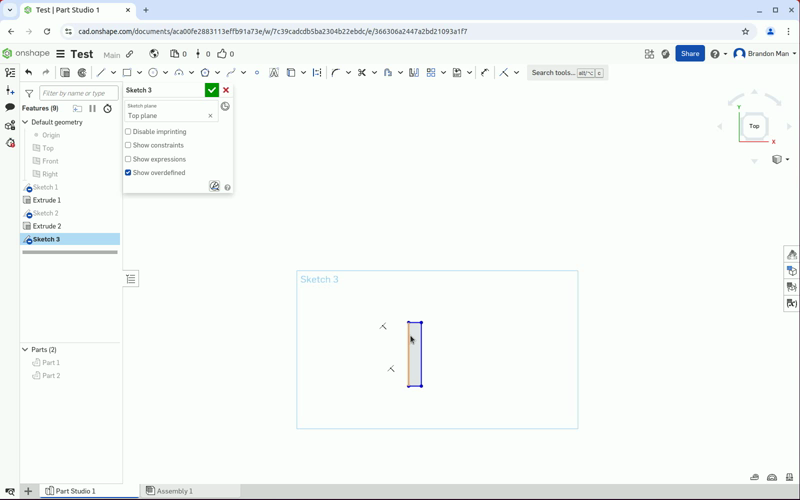
scroll(6)
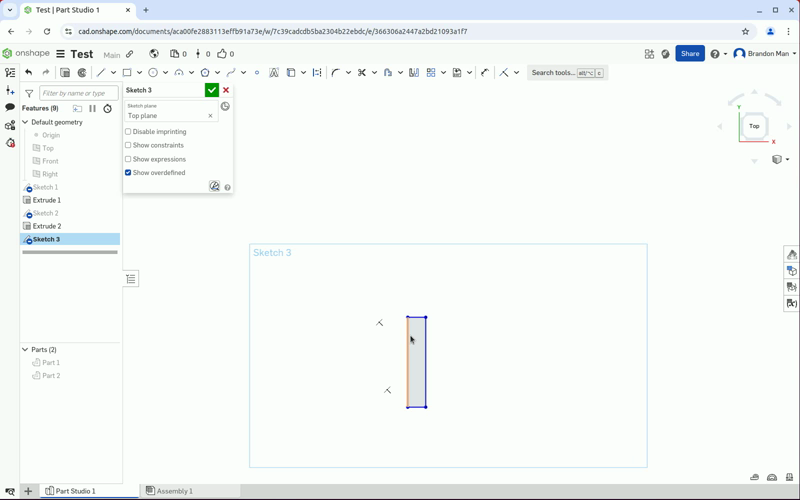
scroll(6)
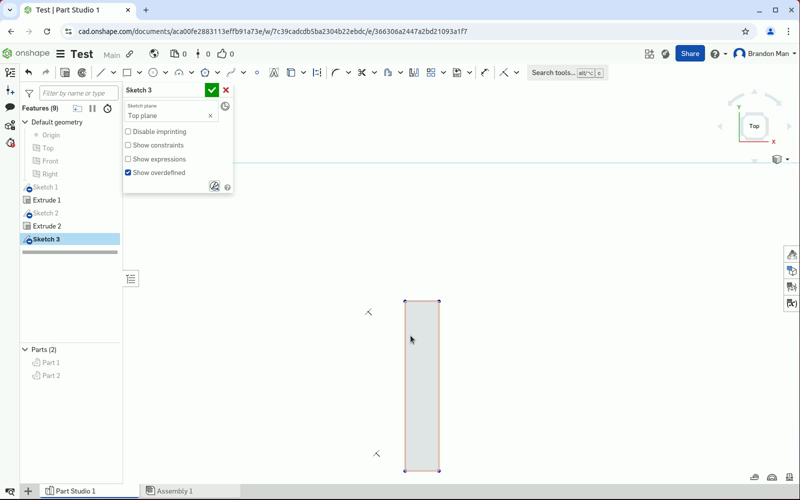
click(410, 335)
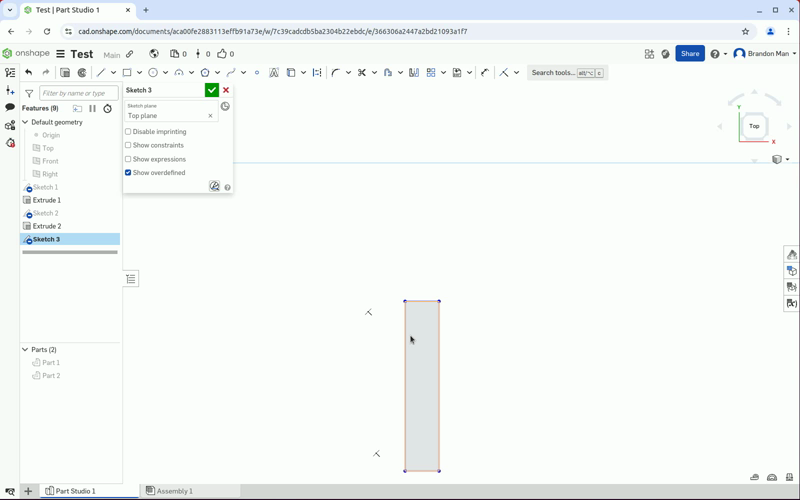
scroll(-6)
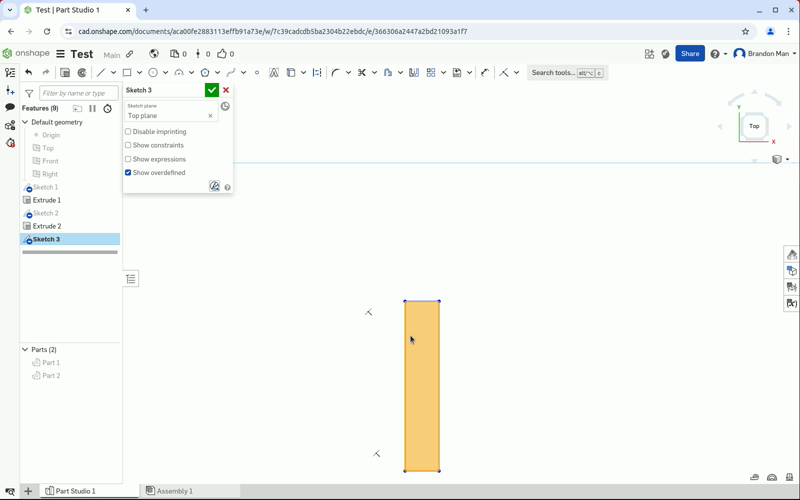
scroll(-6)
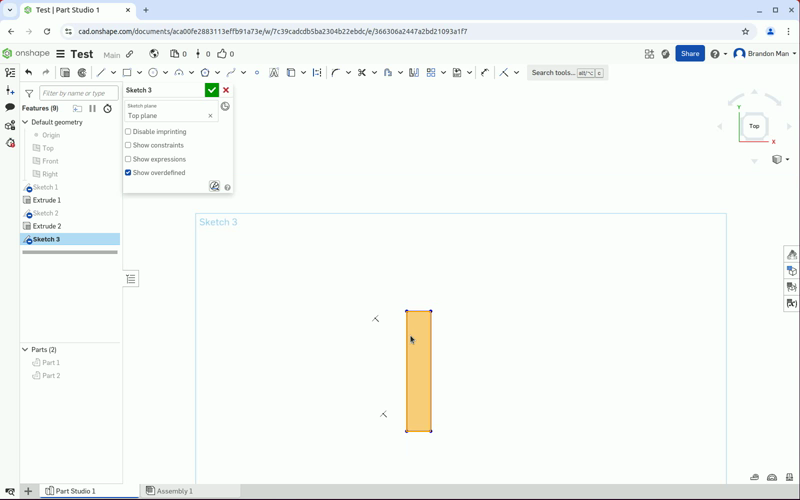
scroll(-6)
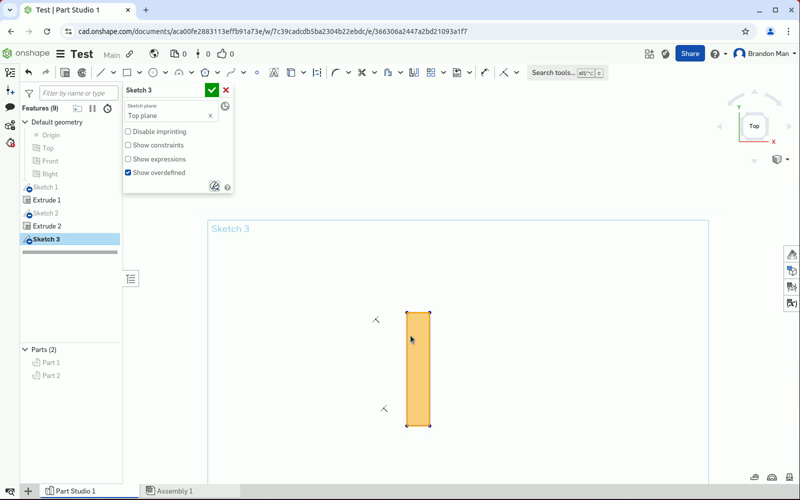
scroll(-6)
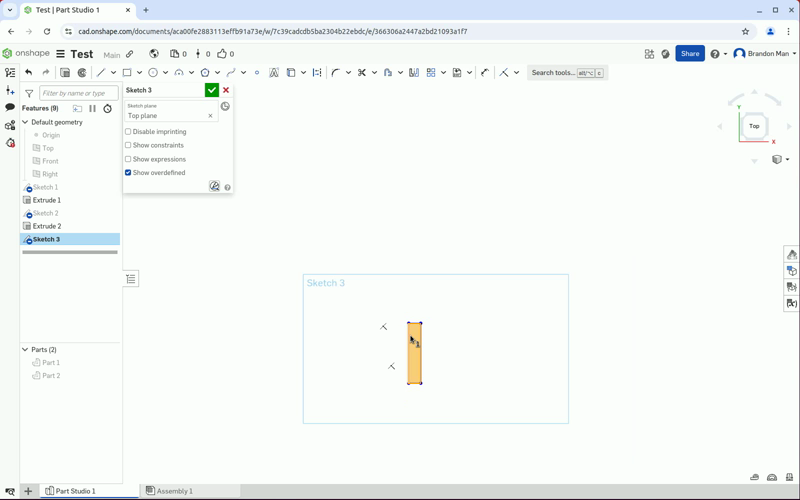
scroll(-6)
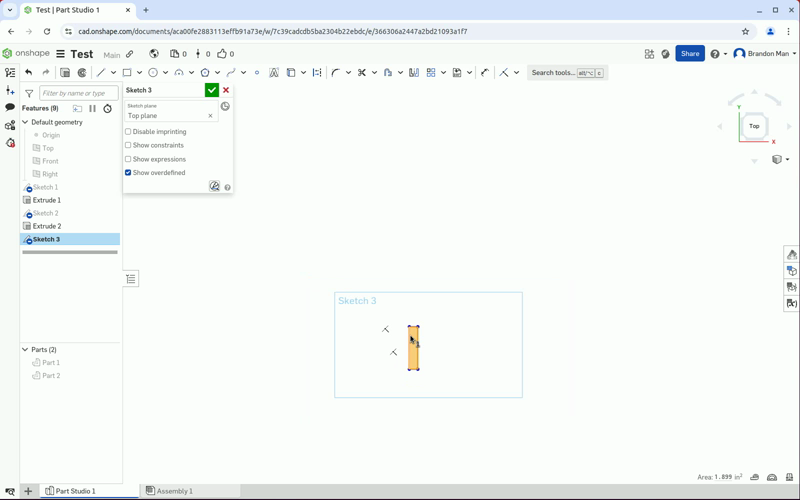
scroll(-6)
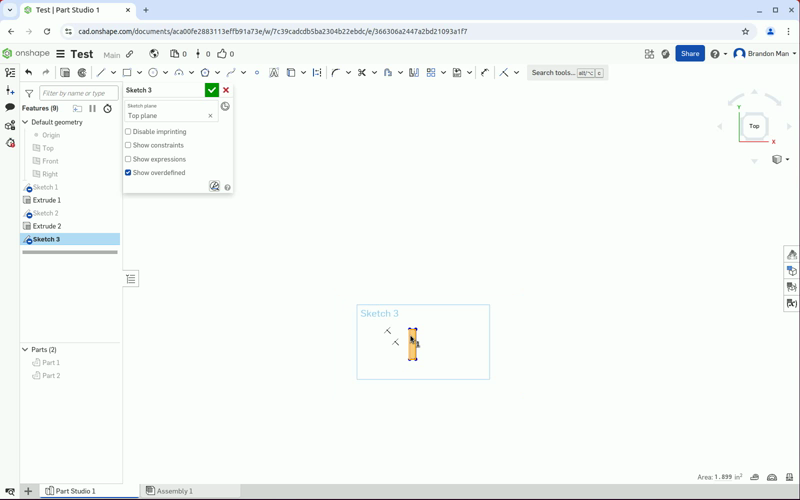
scroll(-6)
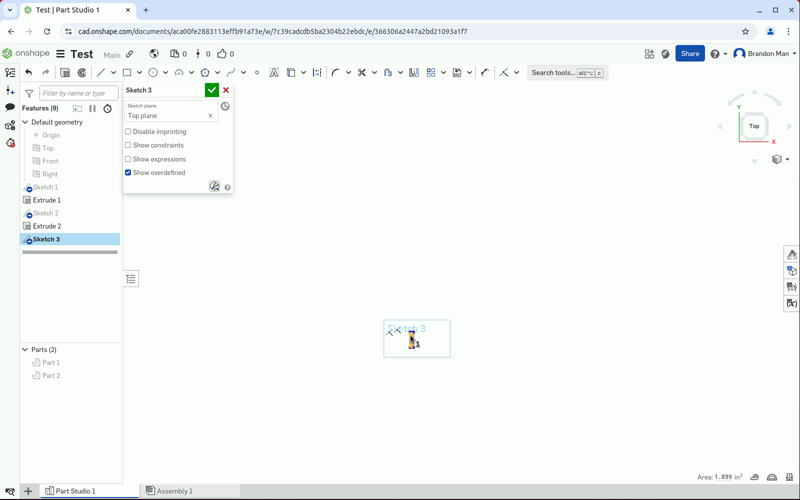
mouse_move(73, 352)
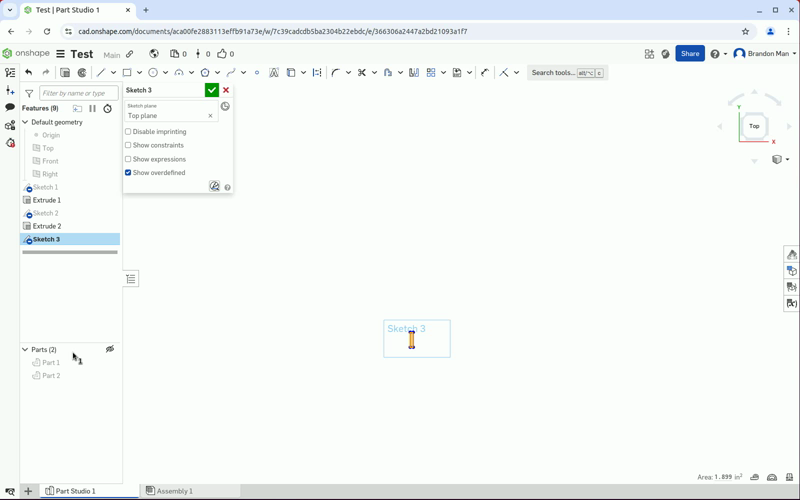
key(shift+y)
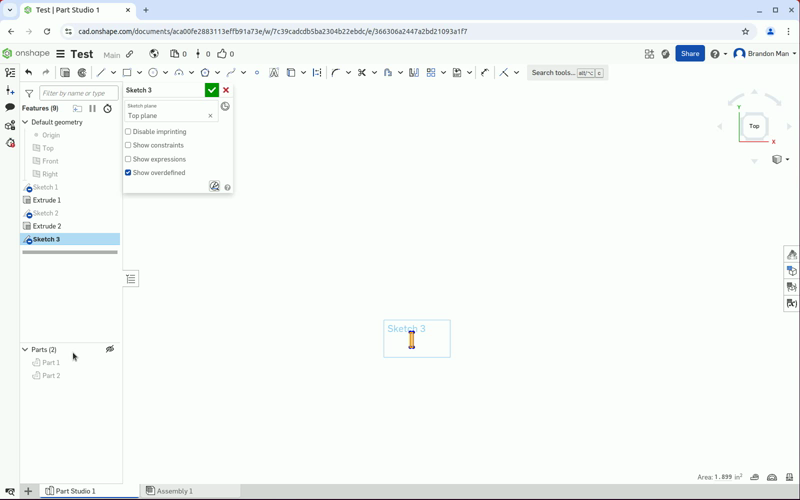
key(shift+e)
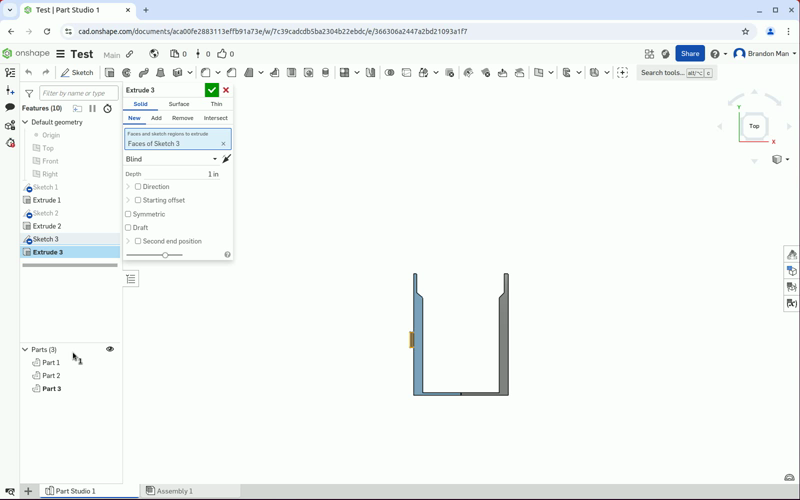
mouse_move(143, 106)
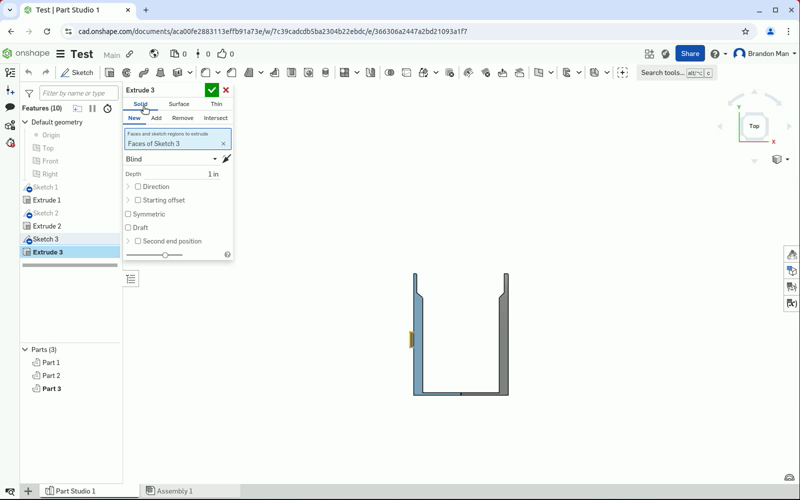
click(143, 106)
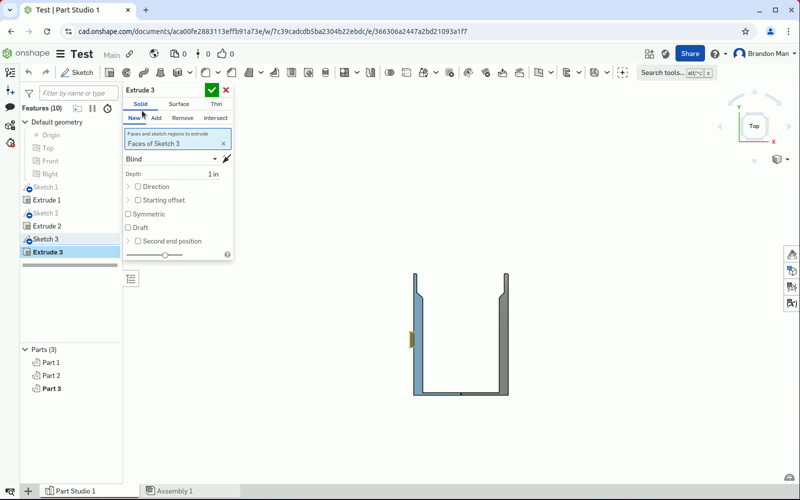
mouse_move(137, 120)
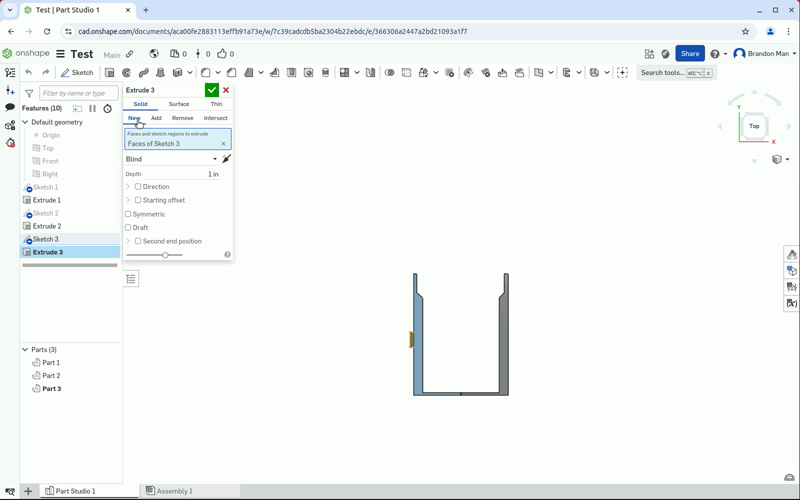
click(137, 120)
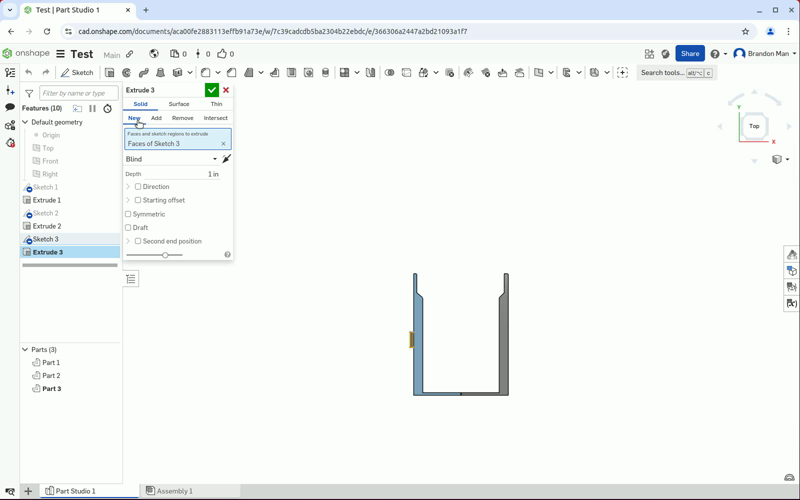
key(tab, 4)
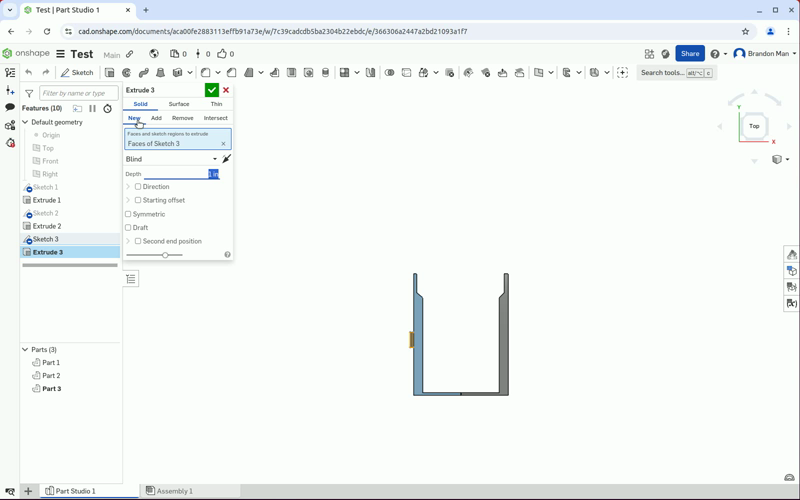
text(-4.814)
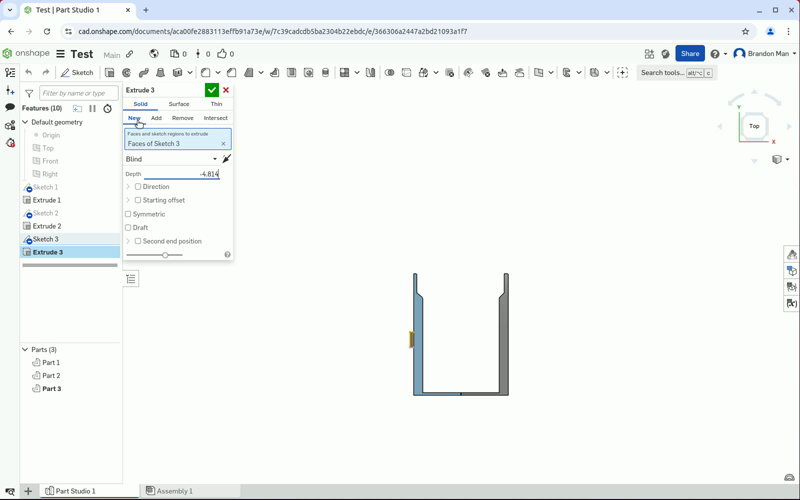
key(enter)
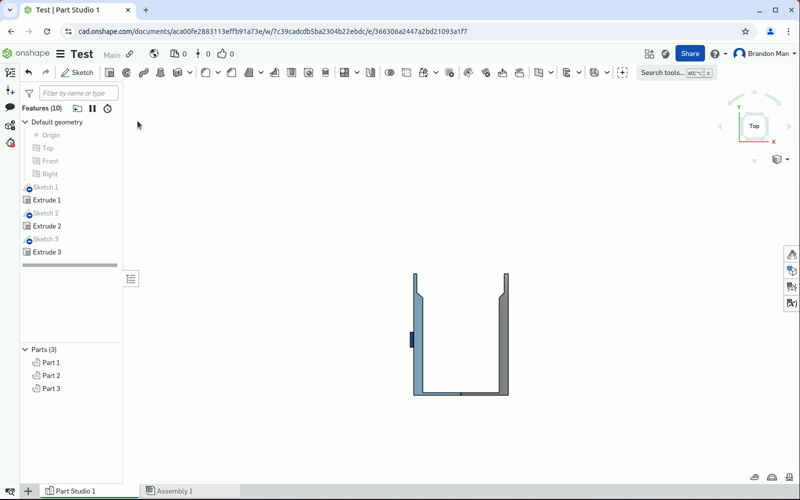
key(shift+h)
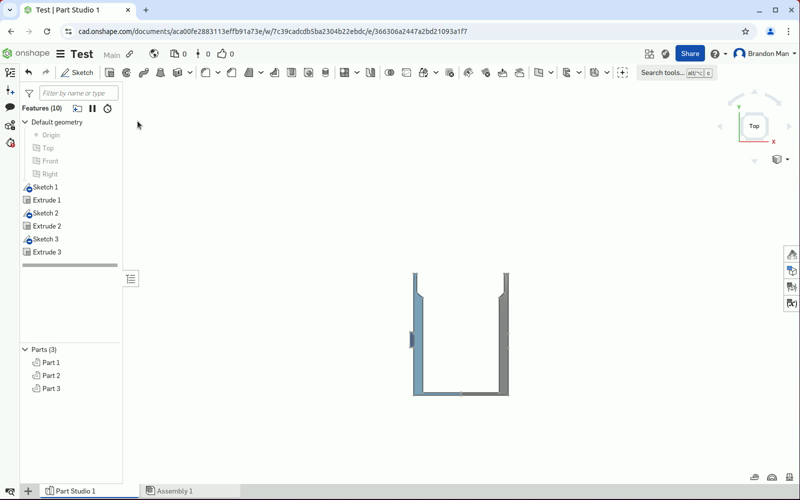
key(shift+h)
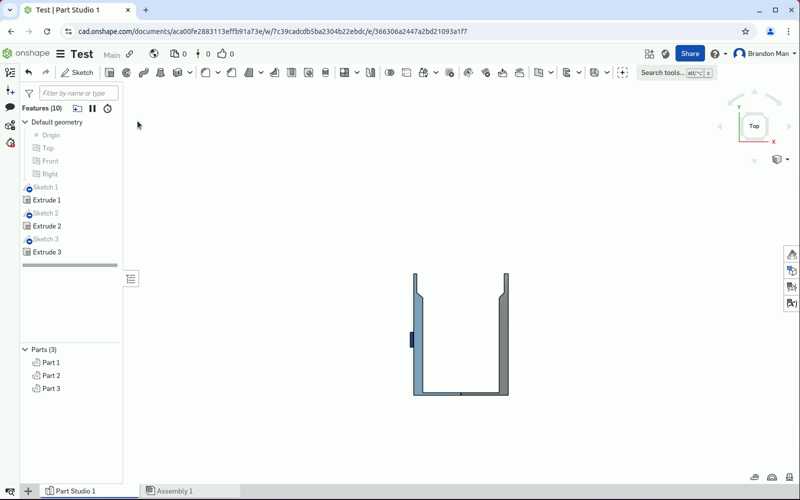
mouse_move(73, 189)
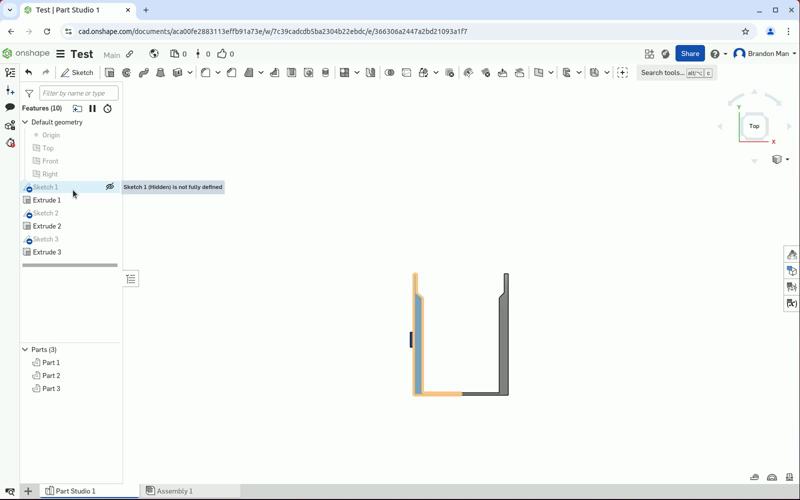
click(73, 189)
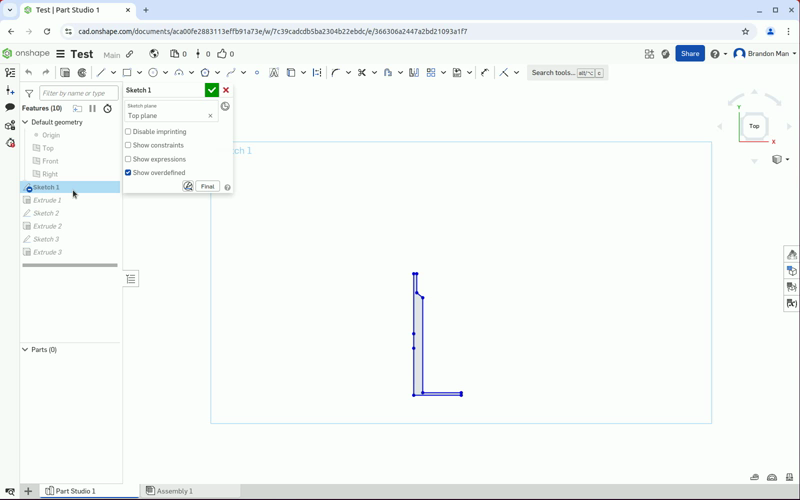
mouse_move(229, 92)
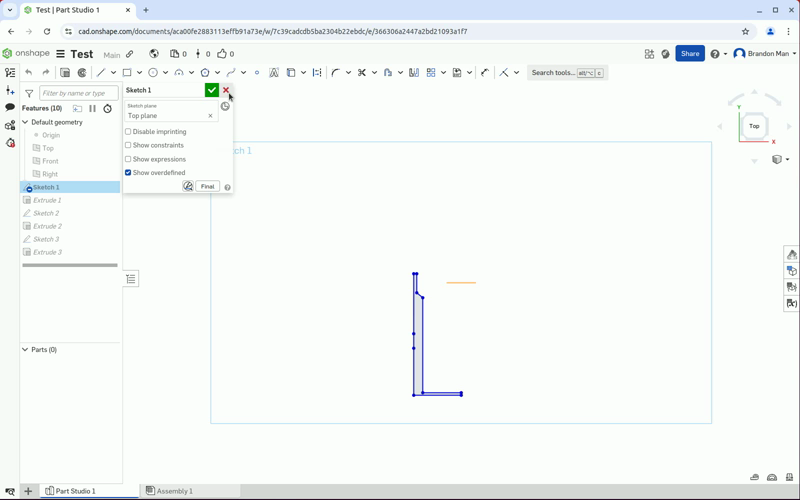
click(229, 92)
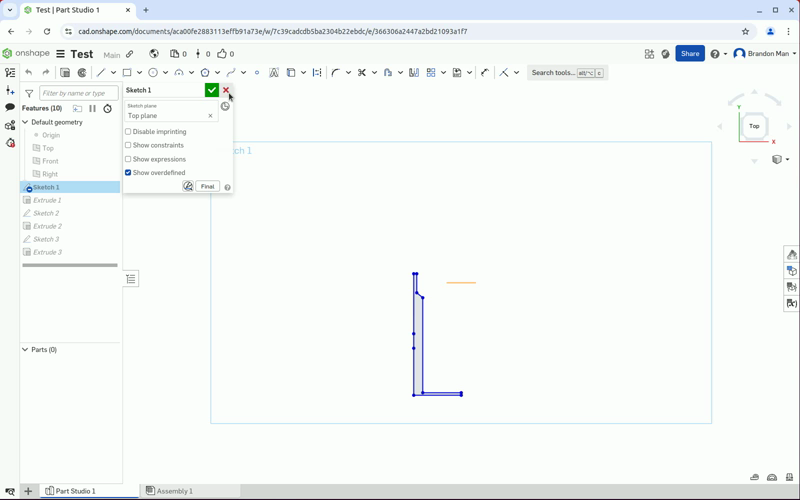
key(shift+s)
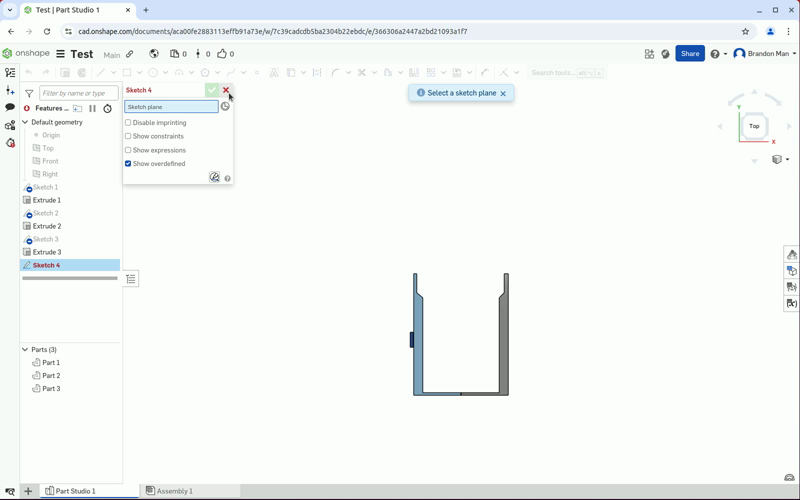
mouse_move(73, 150)
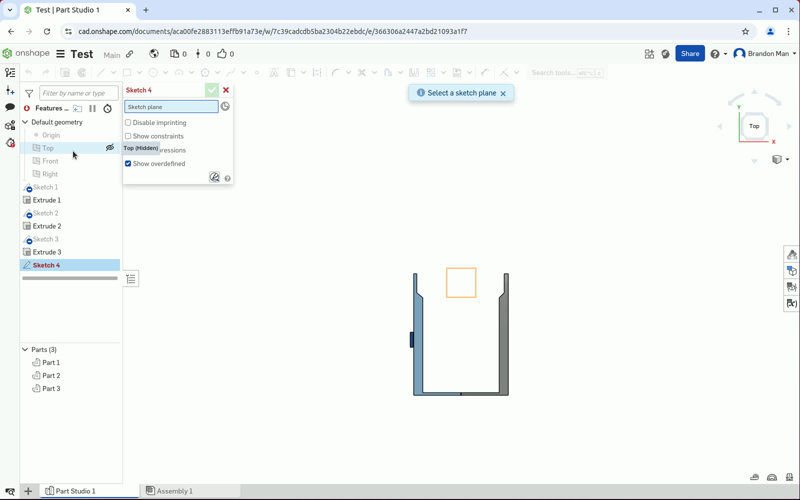
click(73, 150)
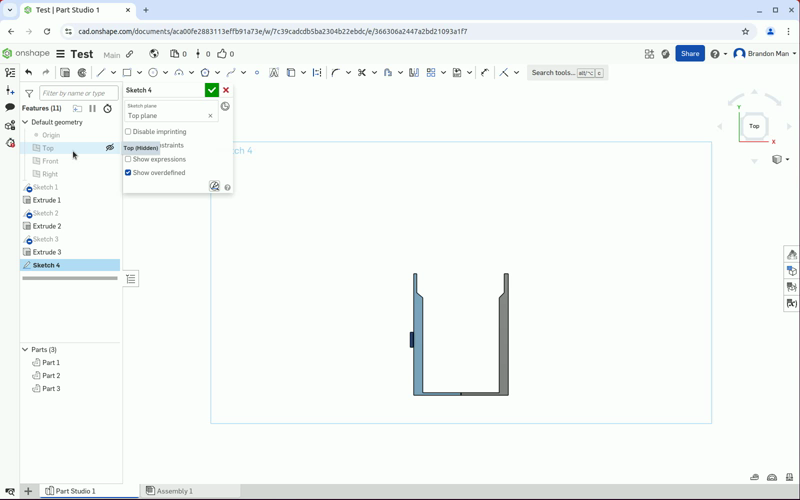
mouse_move(73, 352)
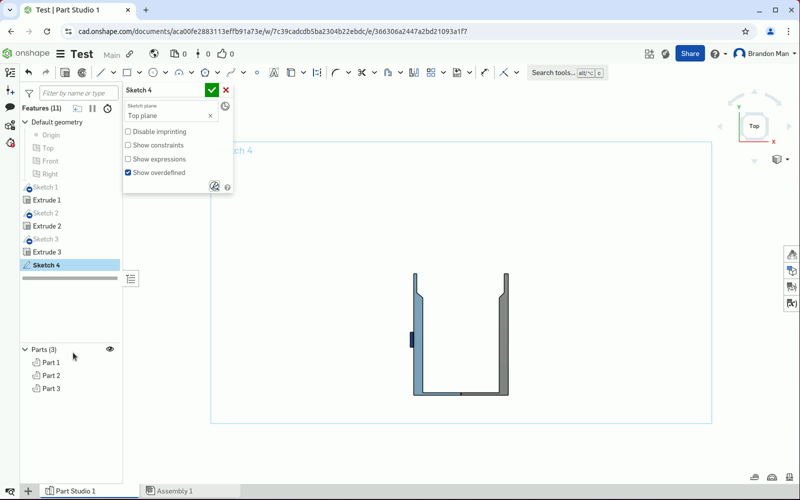
key(y)
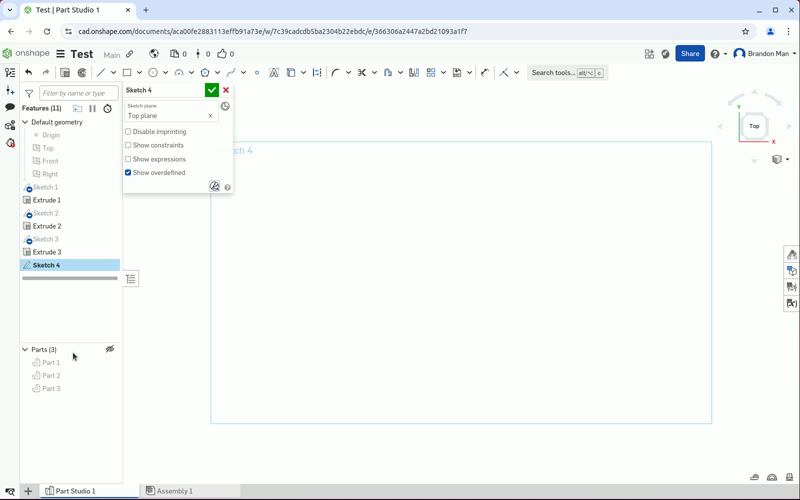
key(l)
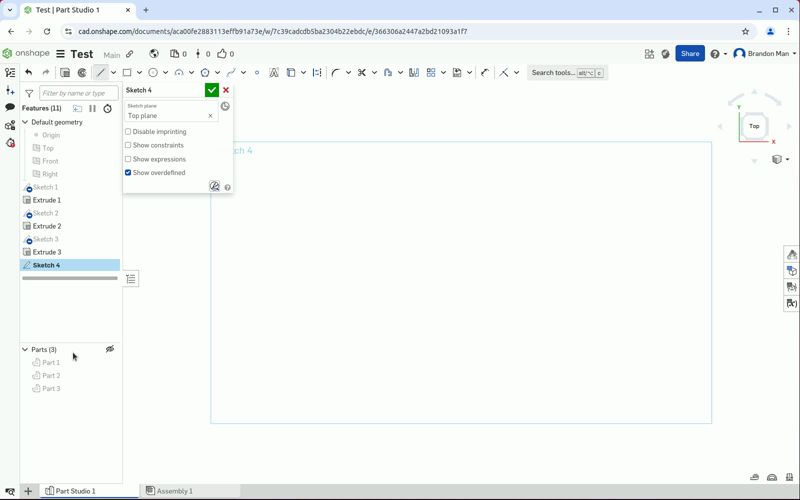
key_down(shift)
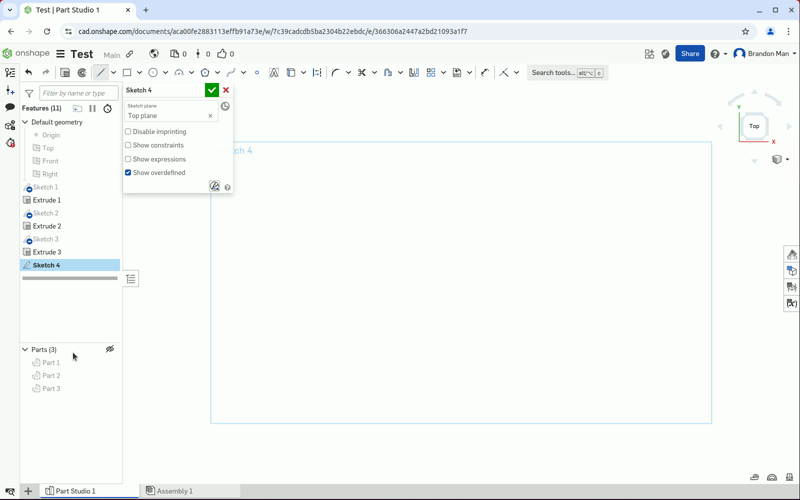
mouse_move(507, 347)
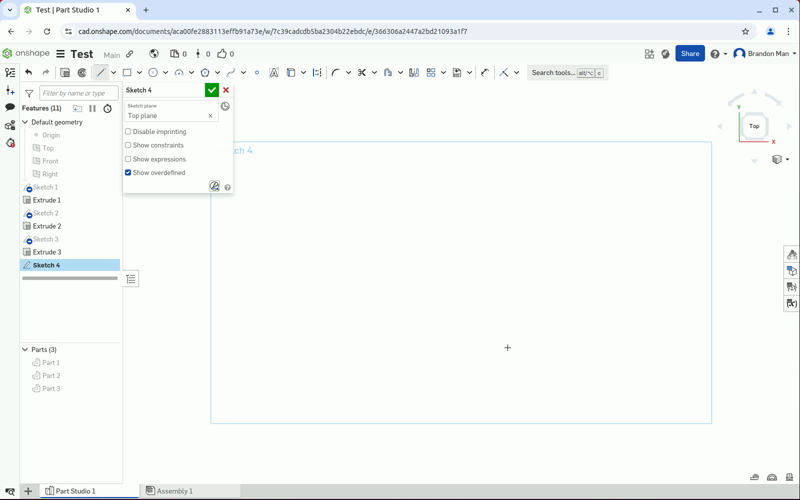
click(507, 347)
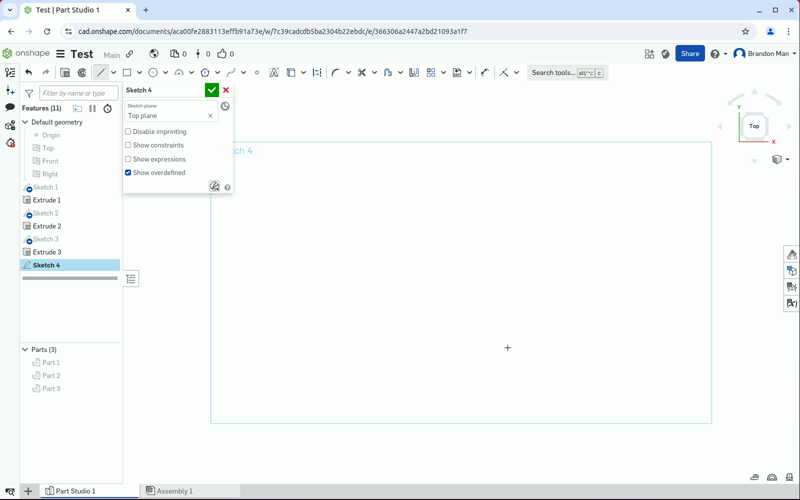
key_up(shift)
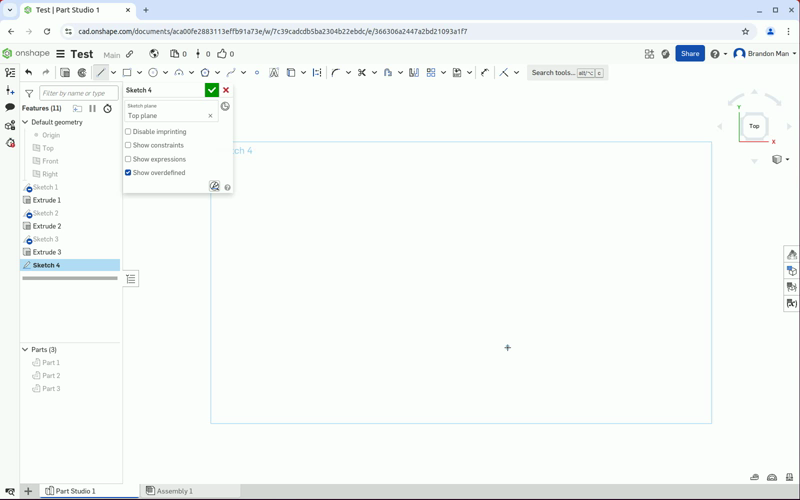
key_down(shift)
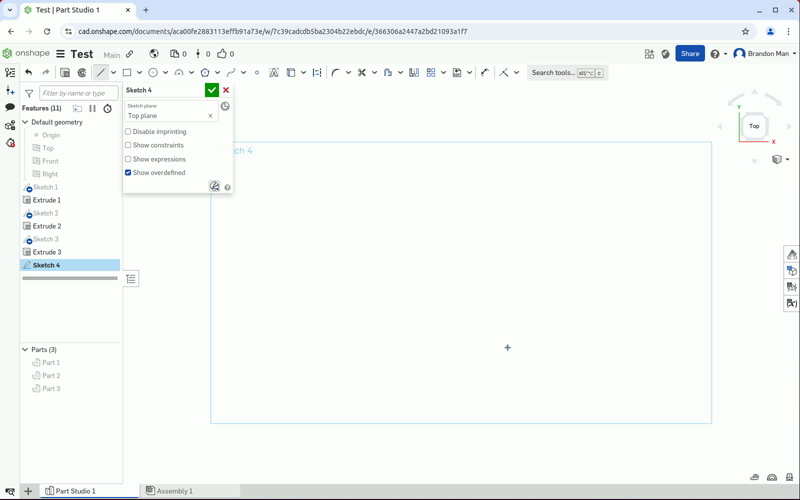
mouse_move(537, 347)
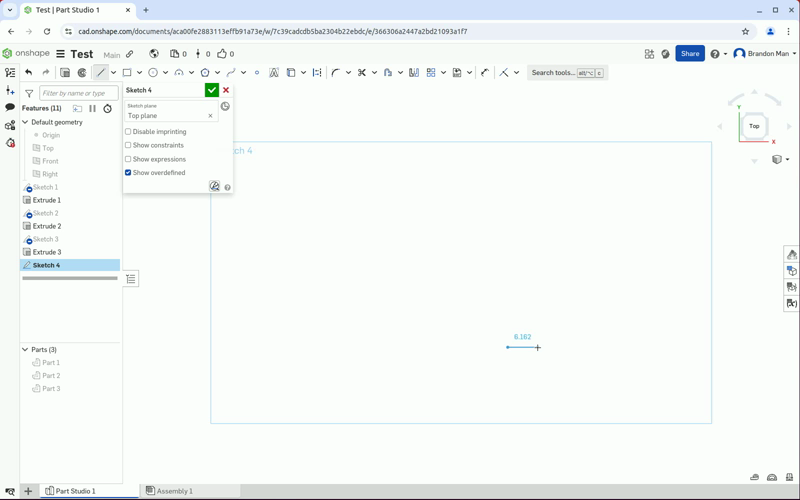
mouse_move(510, 347)
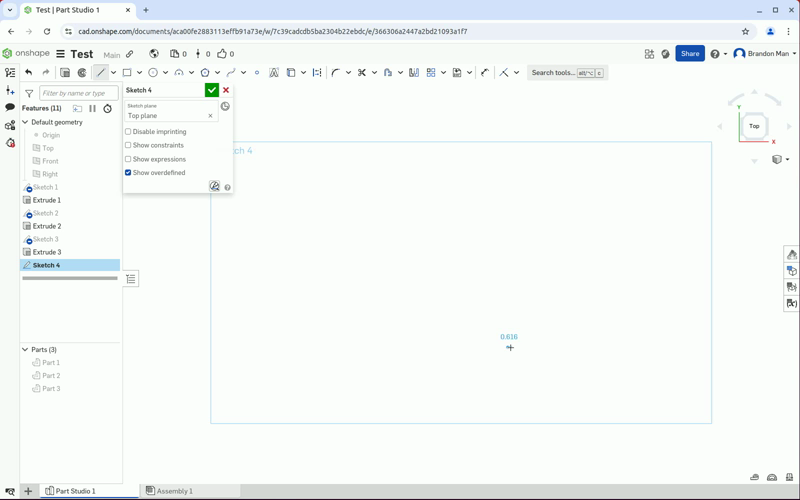
scroll(6)
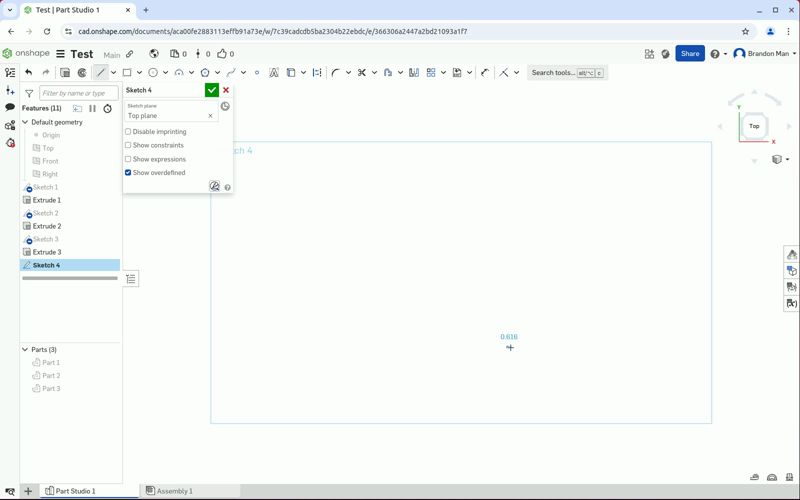
scroll(6)
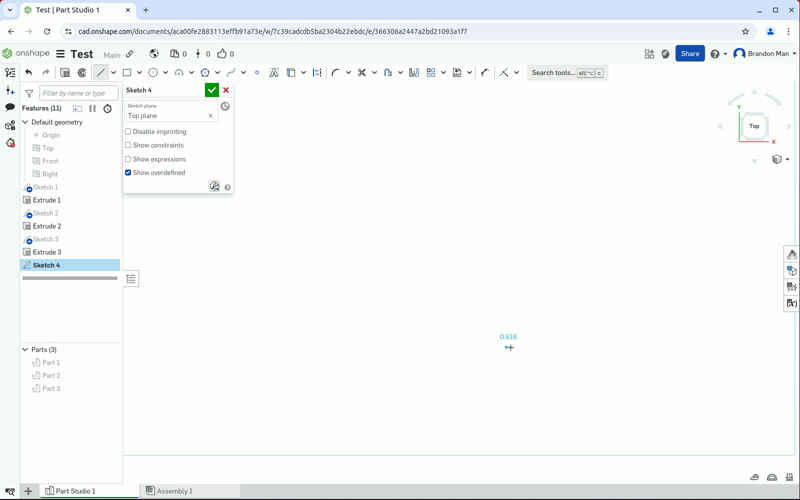
scroll(6)
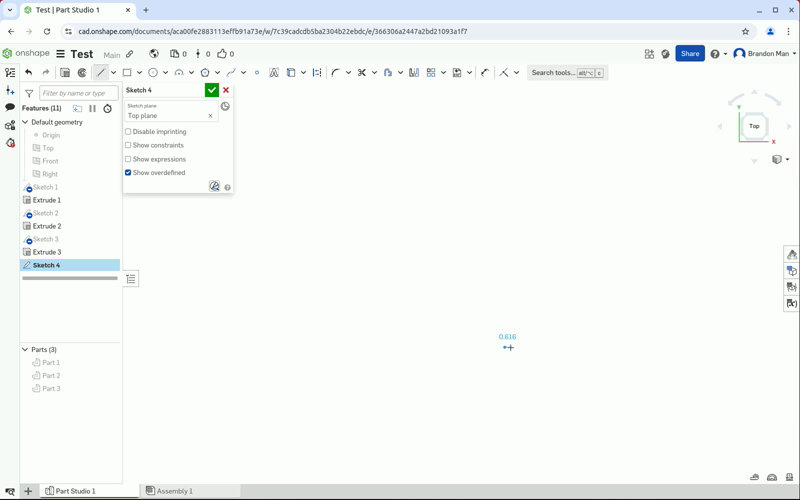
scroll(6)
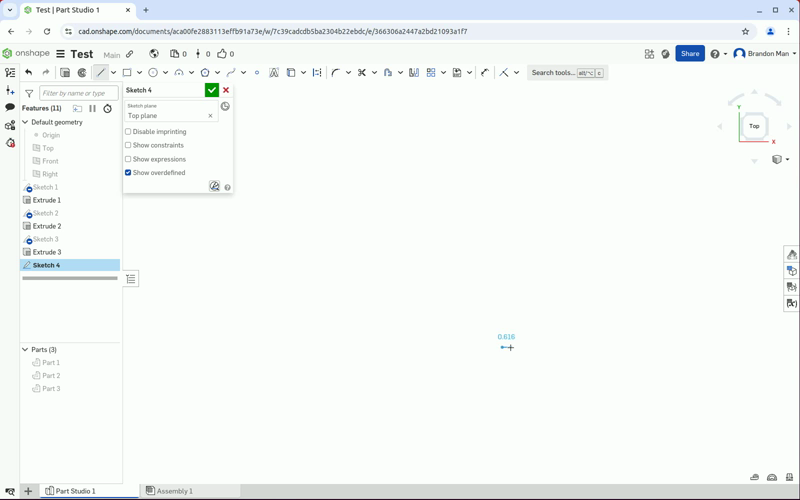
scroll(6)
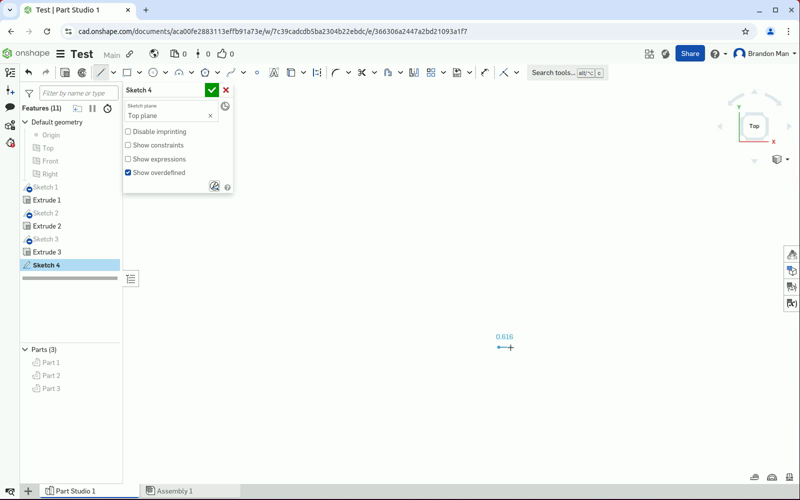
scroll(6)
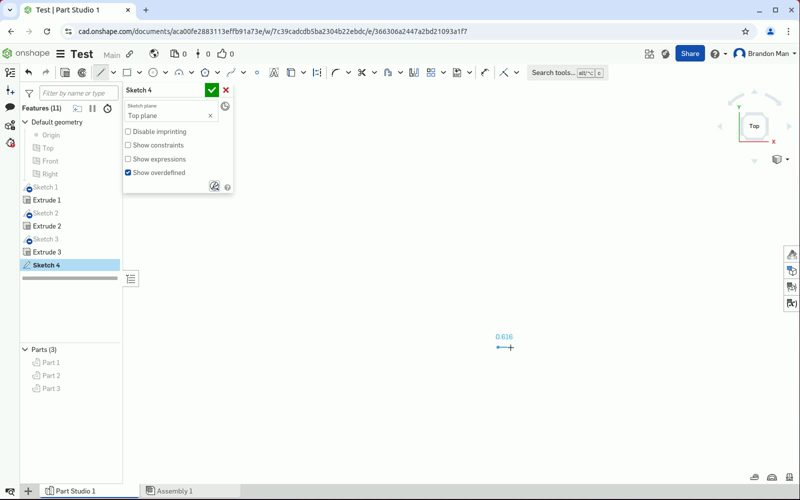
scroll(6)
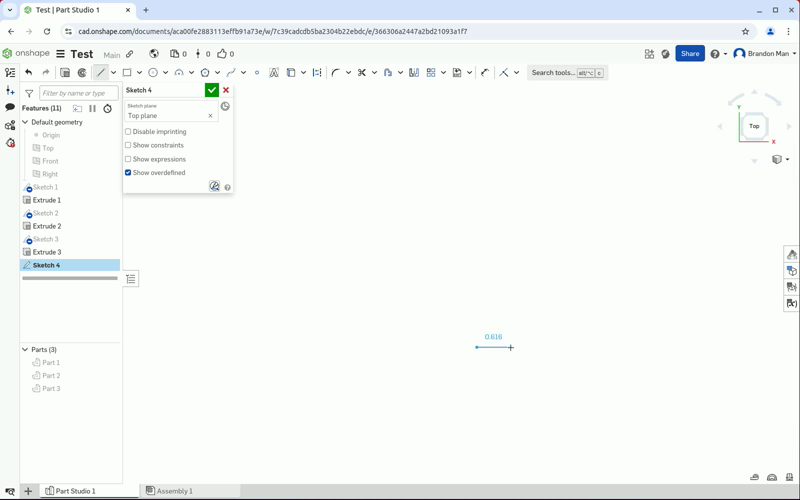
click(510, 347)
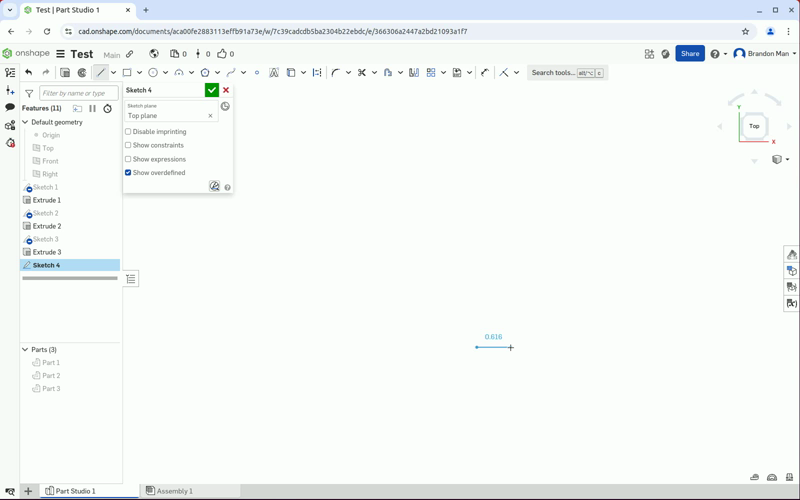
scroll(-6)
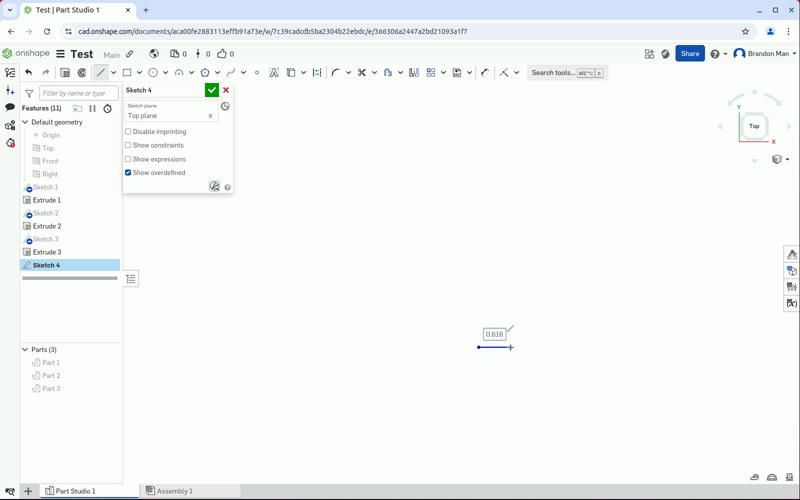
scroll(-6)
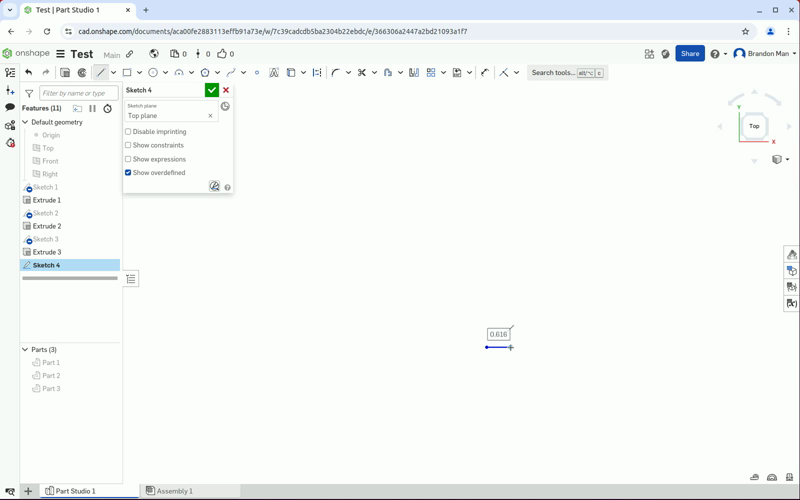
scroll(-6)
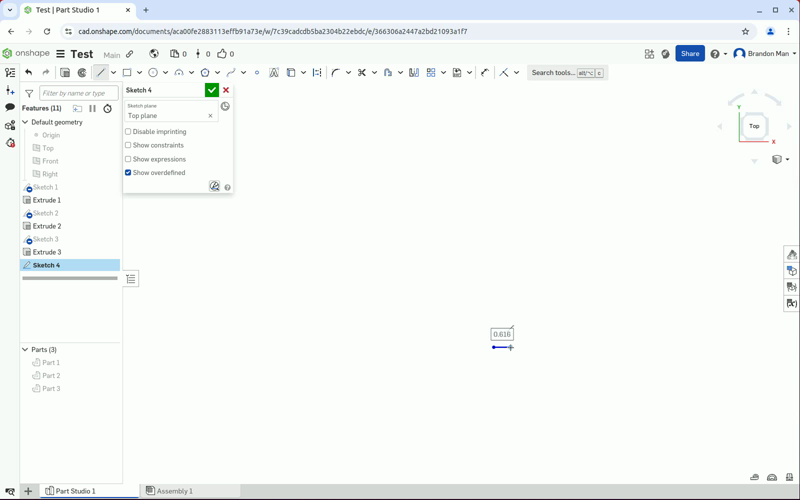
scroll(-6)
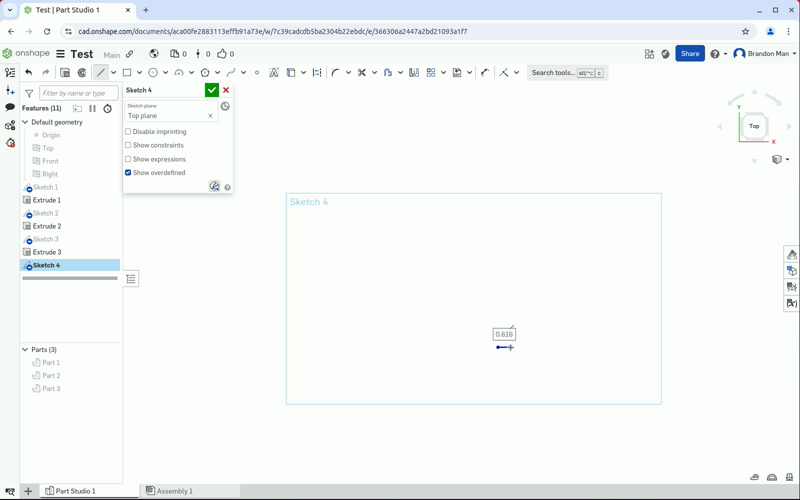
scroll(-6)
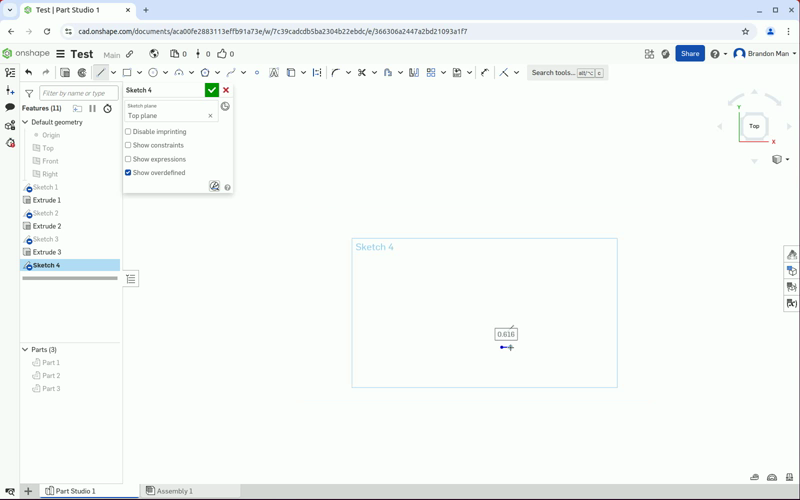
scroll(-6)
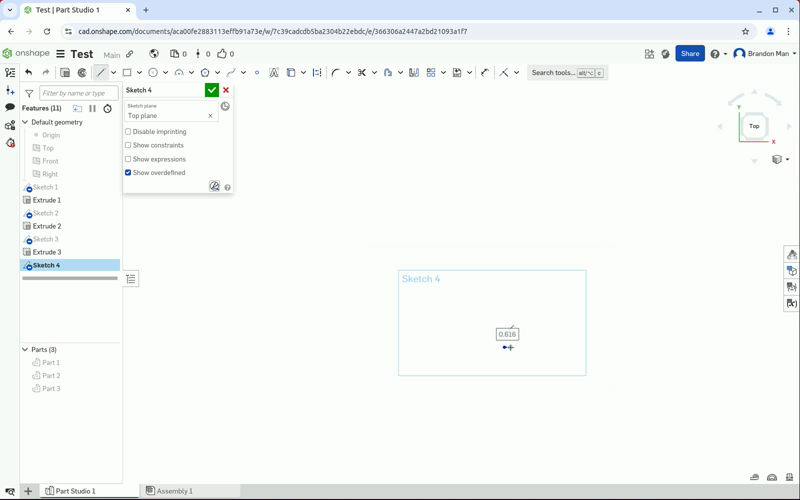
scroll(-6)
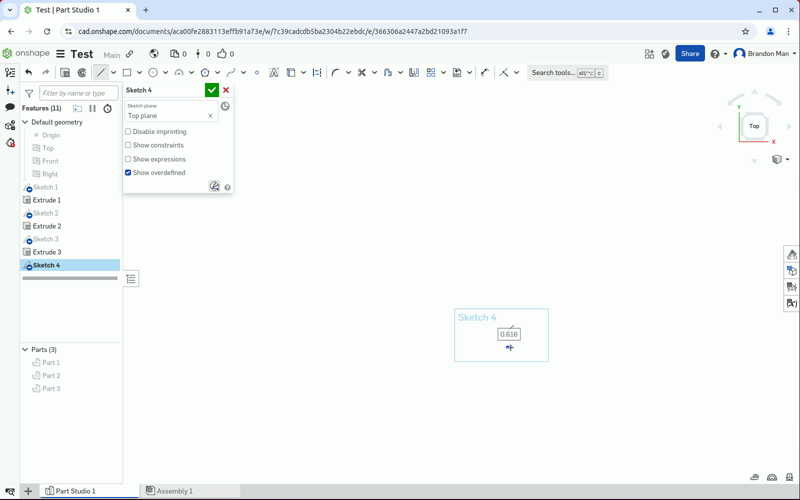
key_up(shift)
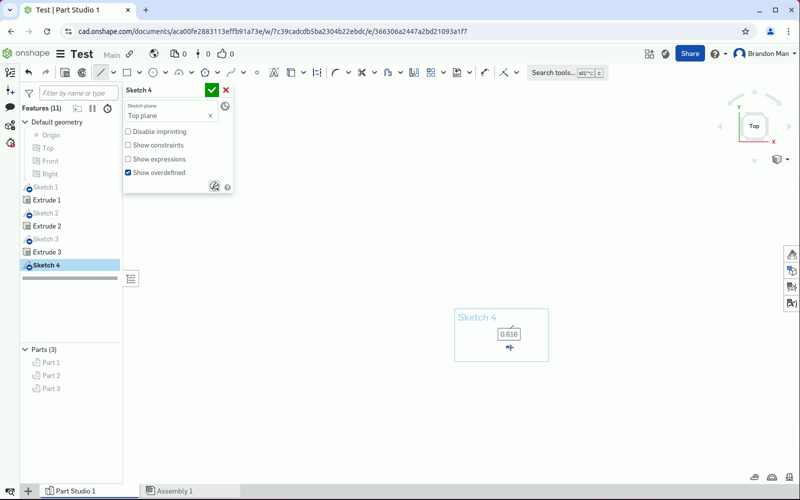
key_down(shift)
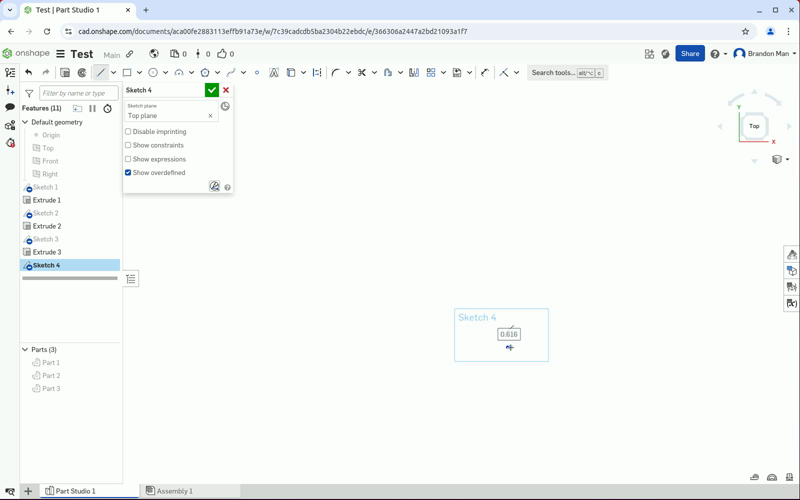
mouse_move(540, 347)
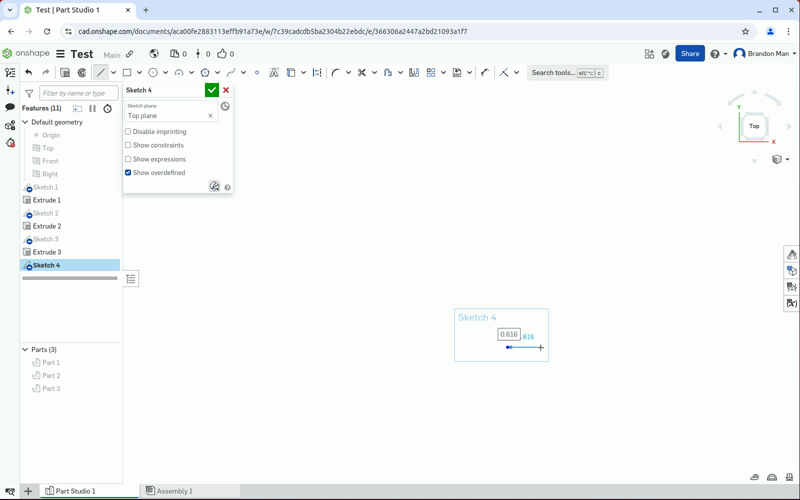
mouse_move(510, 332)
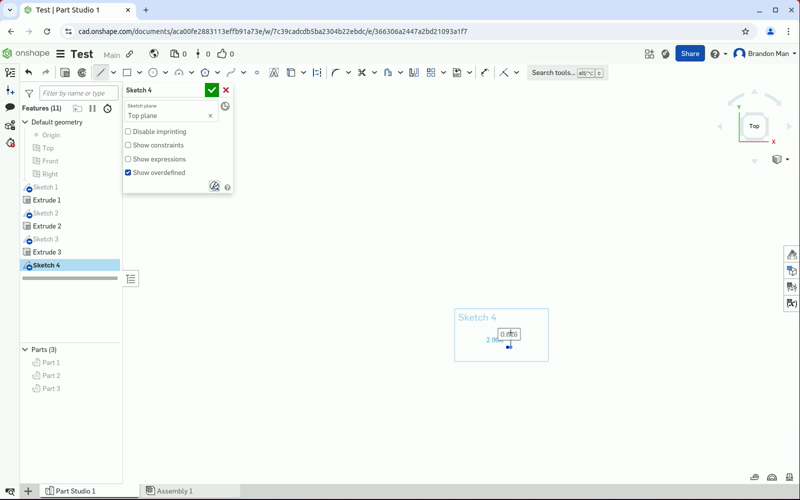
click(510, 332)
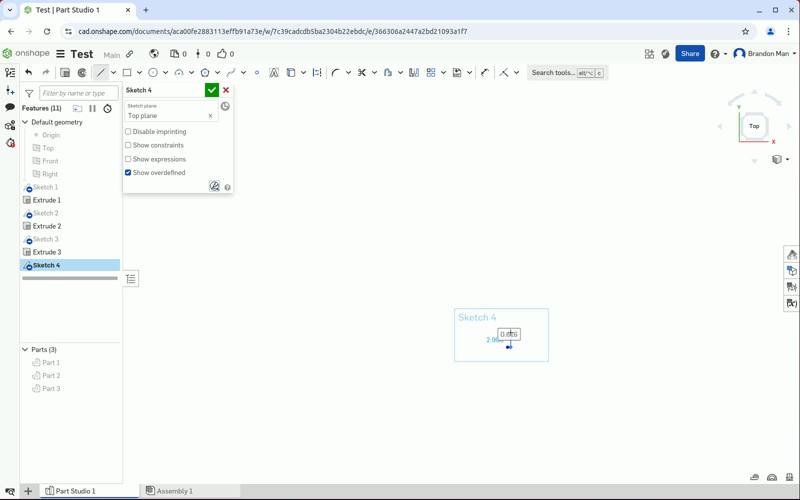
key_up(shift)
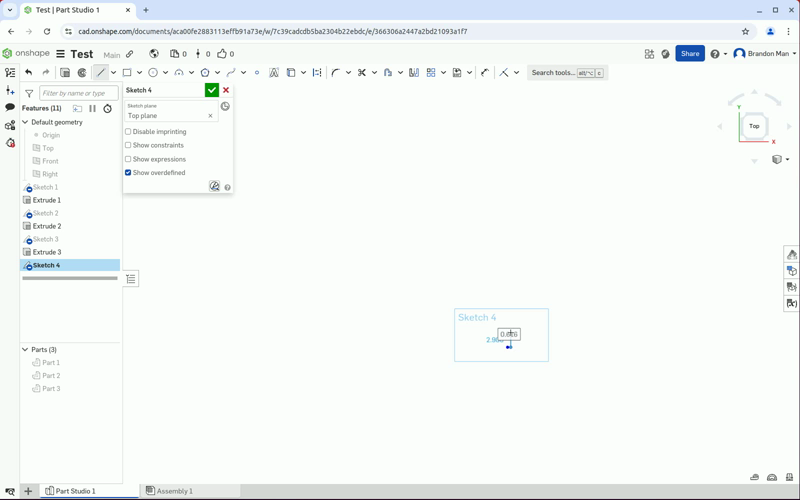
key_down(shift)
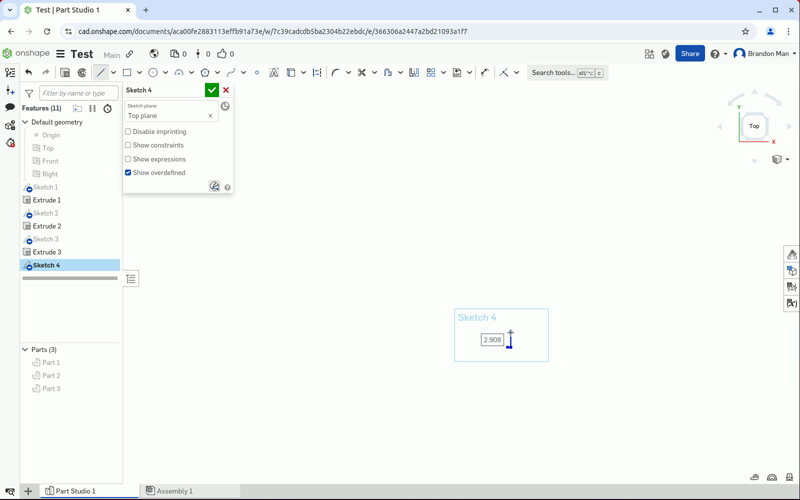
mouse_move(540, 332)
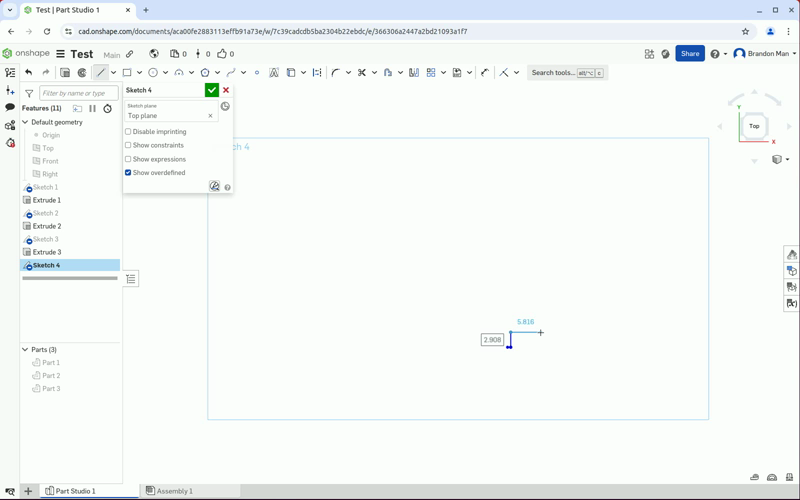
mouse_move(507, 332)
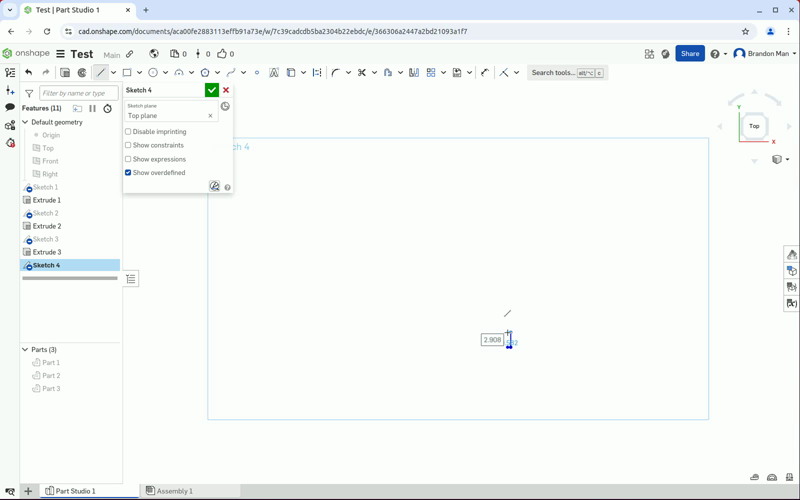
scroll(6)
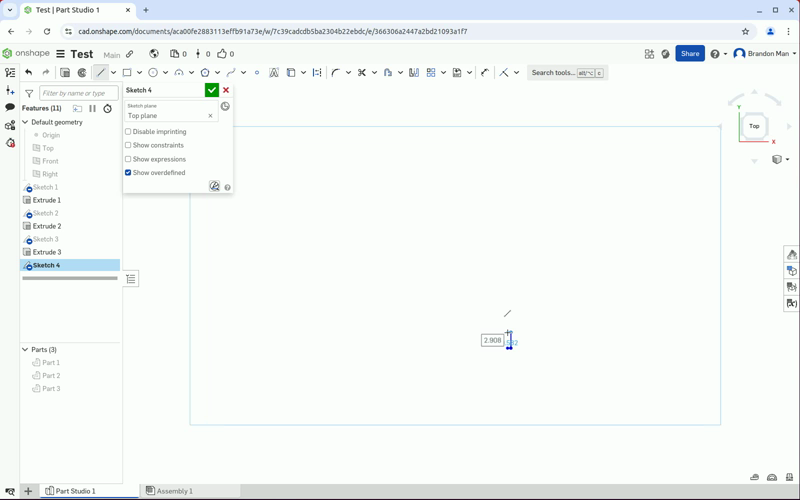
scroll(6)
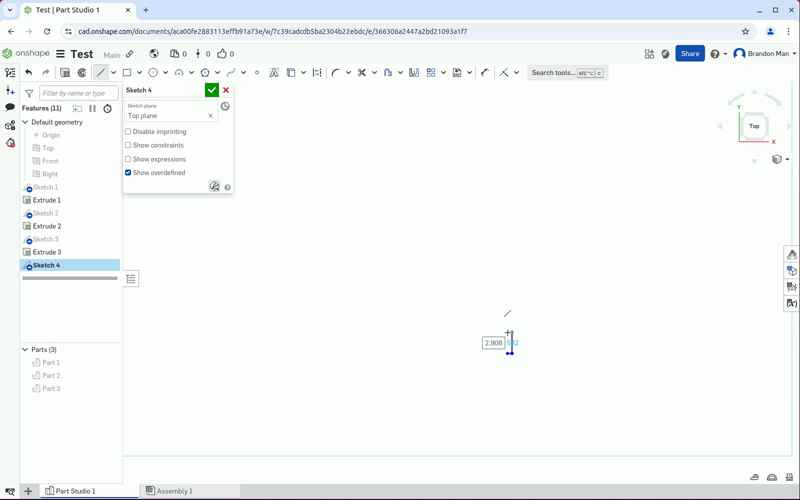
scroll(6)
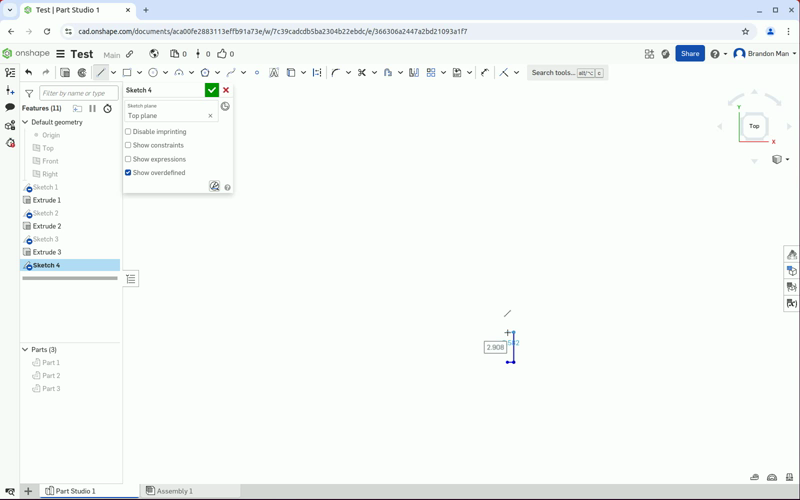
scroll(6)
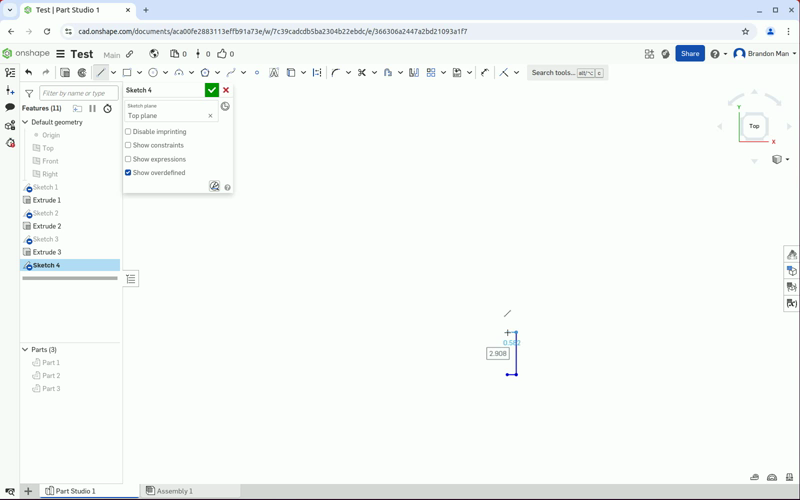
scroll(6)
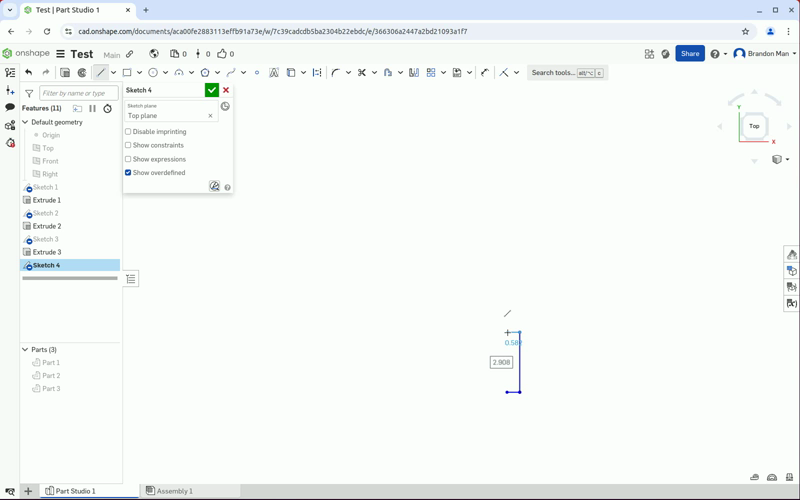
scroll(6)
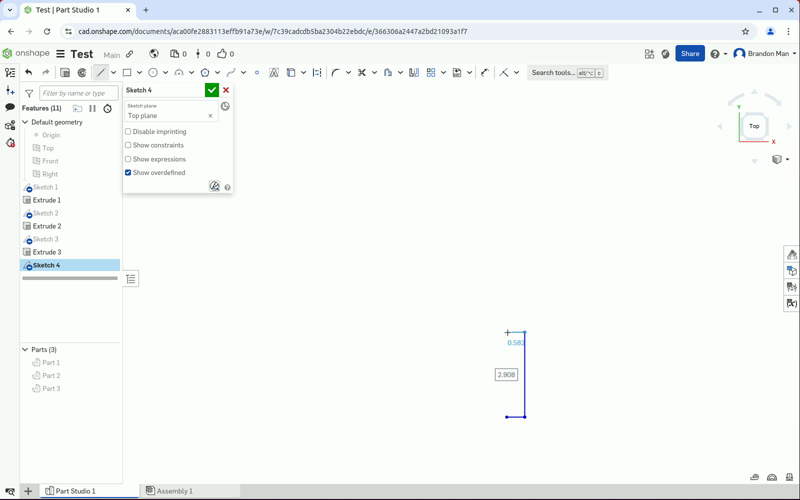
scroll(6)
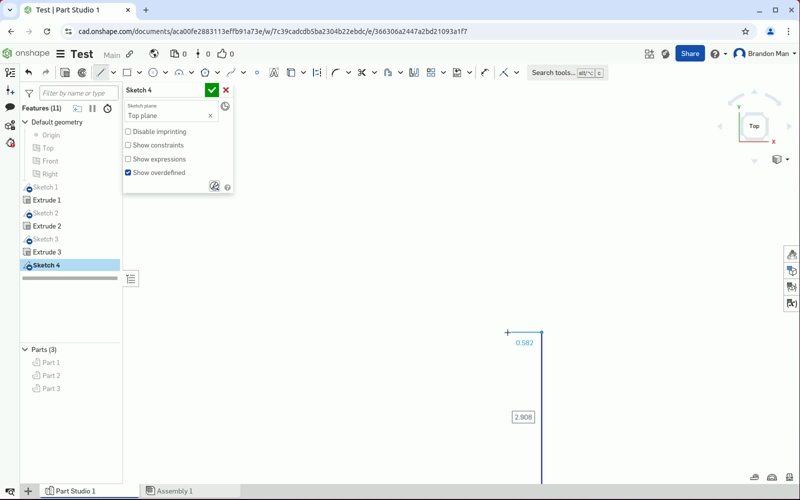
click(507, 332)
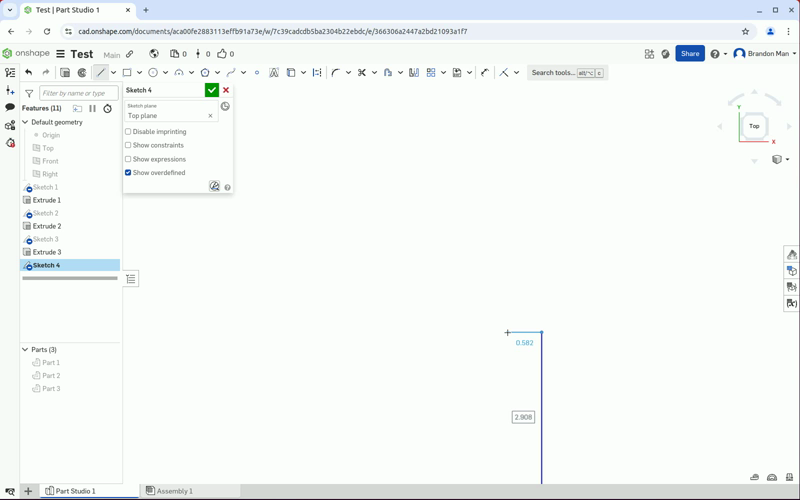
scroll(-6)
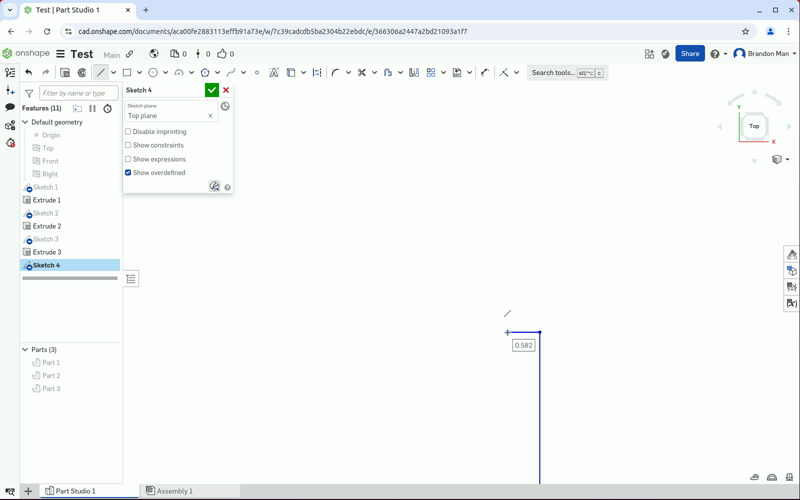
scroll(-6)
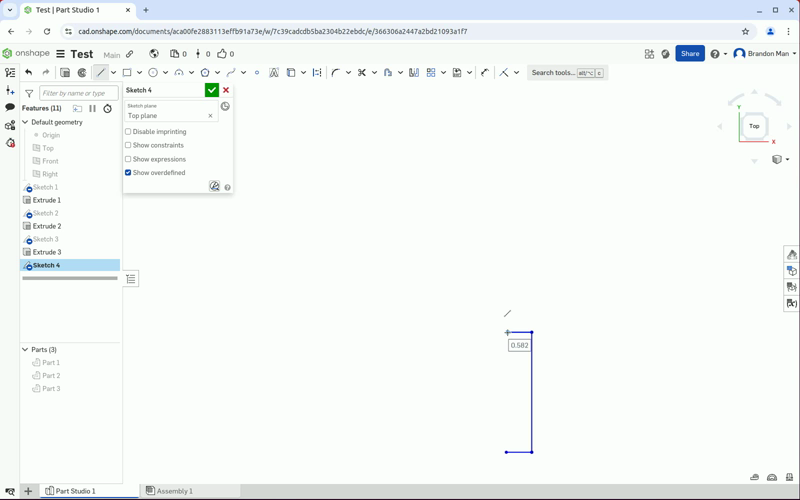
scroll(-6)
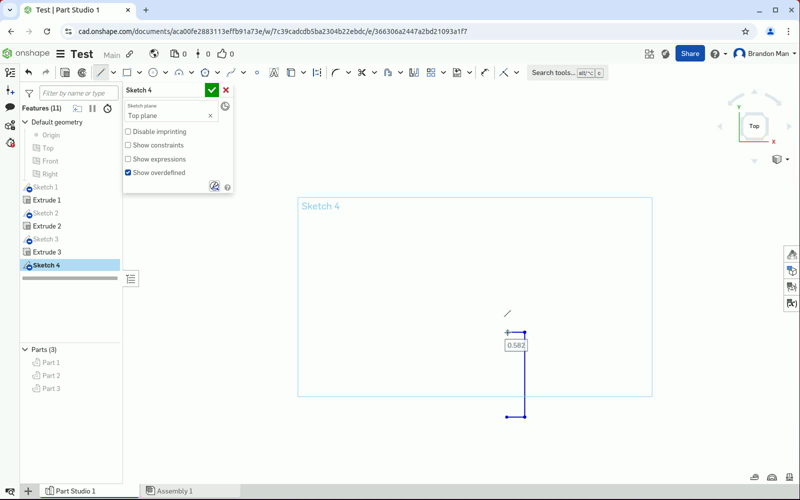
scroll(-6)
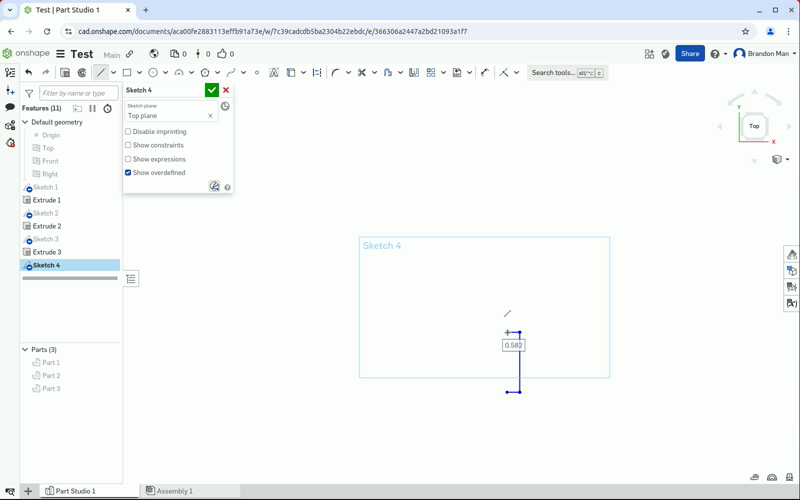
scroll(-6)
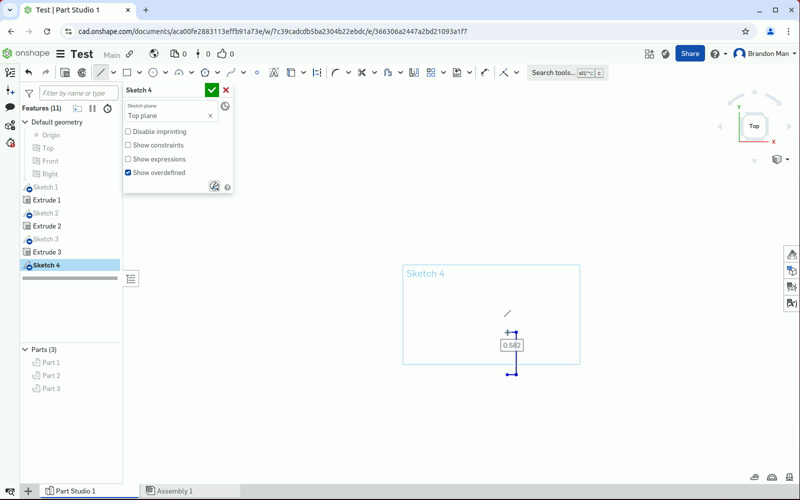
scroll(-6)
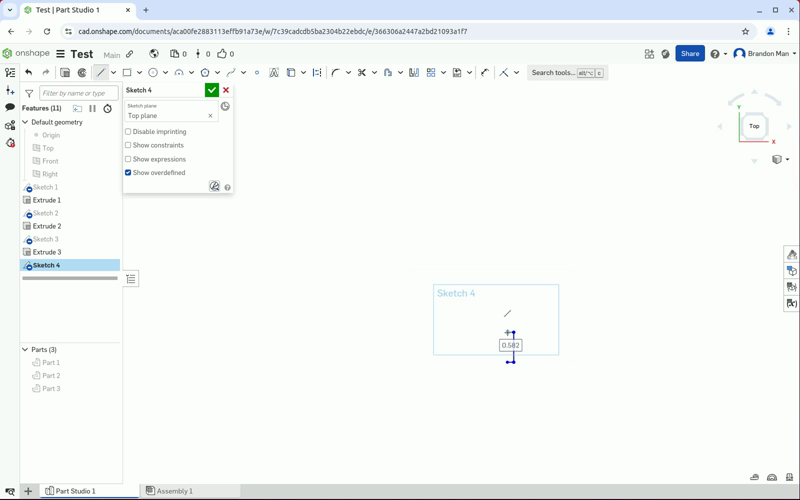
scroll(-6)
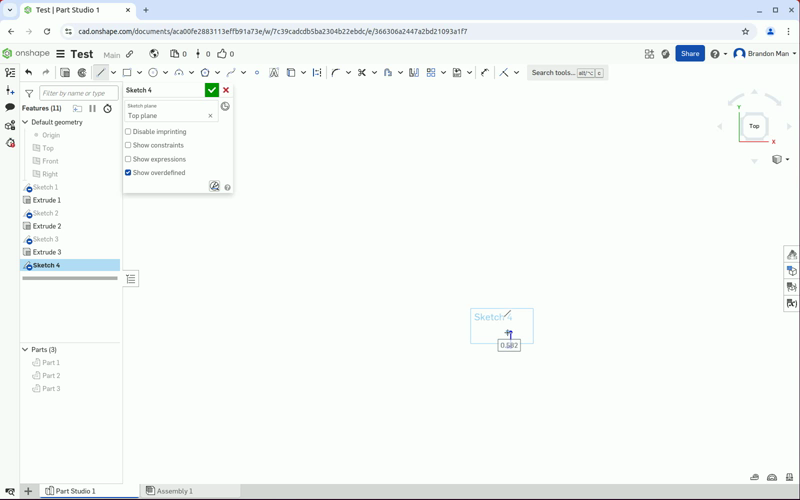
key_up(shift)
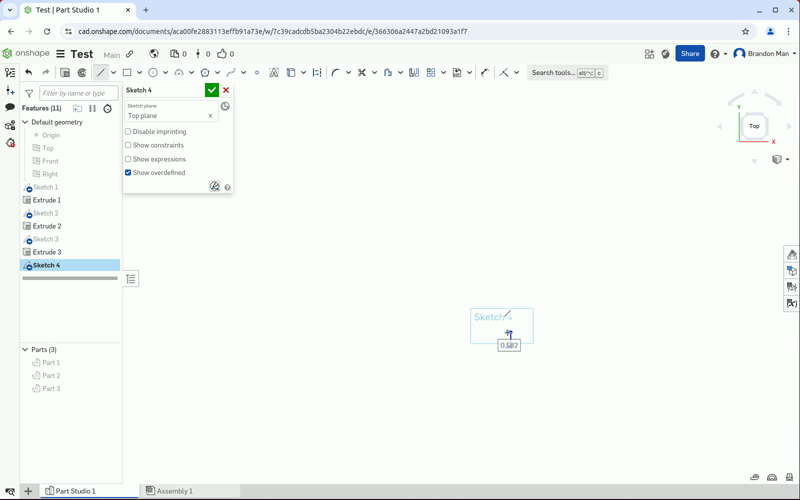
mouse_move(537, 332)
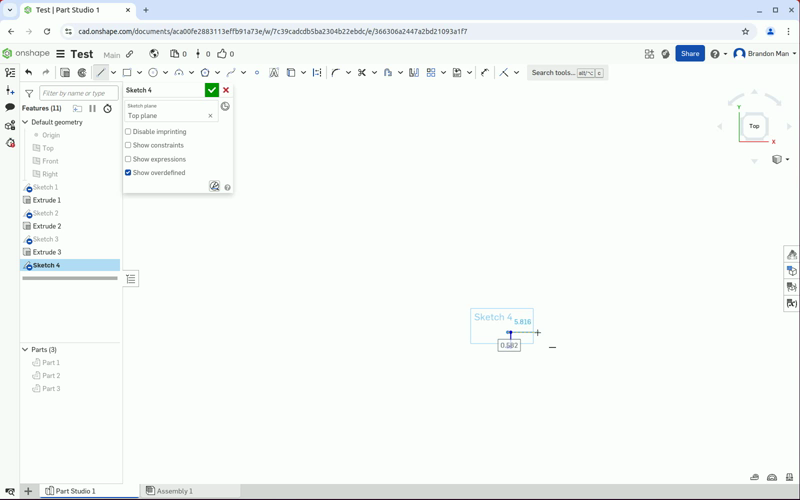
key_down(shift)
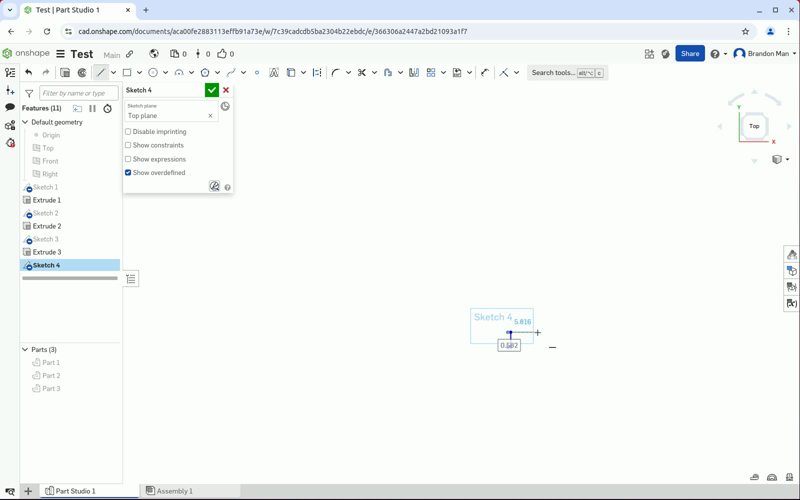
mouse_move(507, 347)
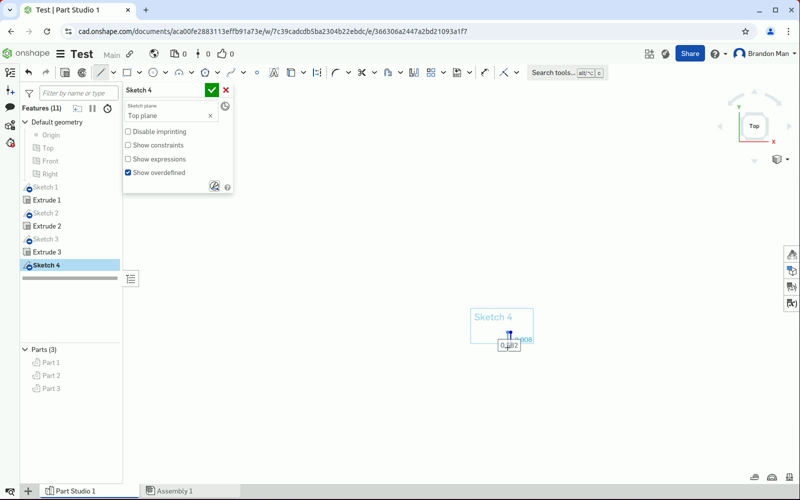
scroll(6)
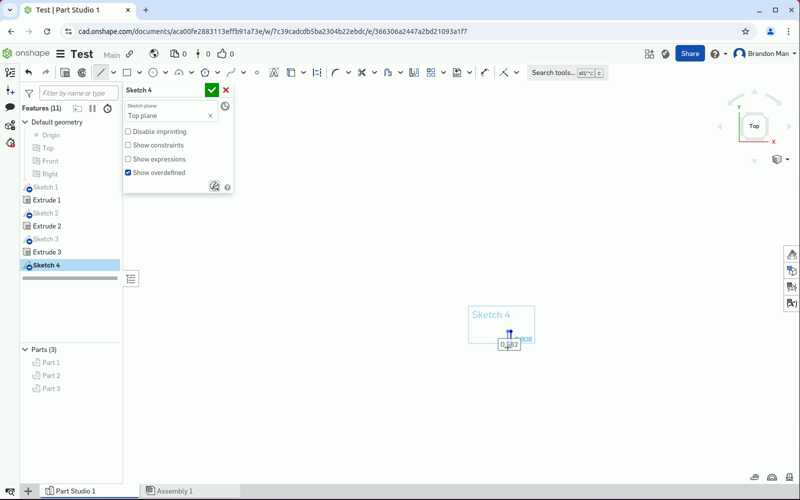
scroll(6)
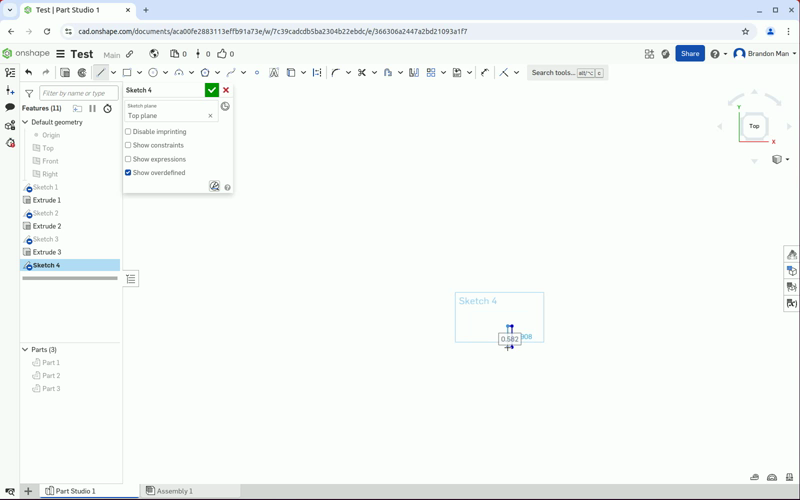
scroll(6)
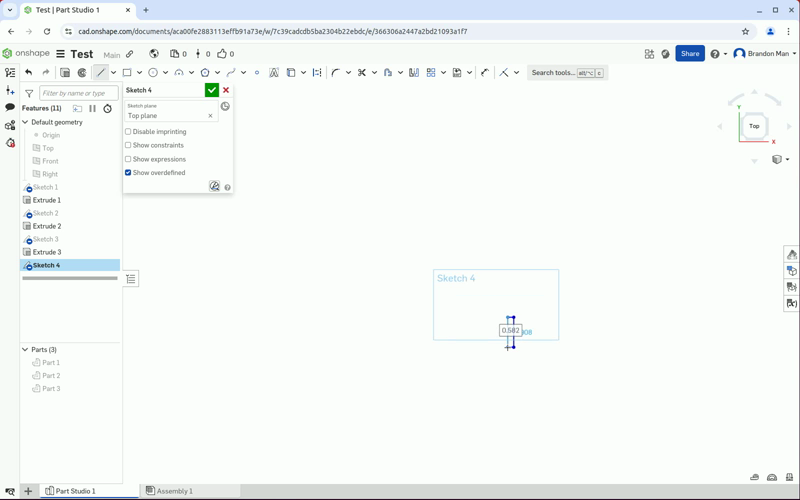
scroll(6)
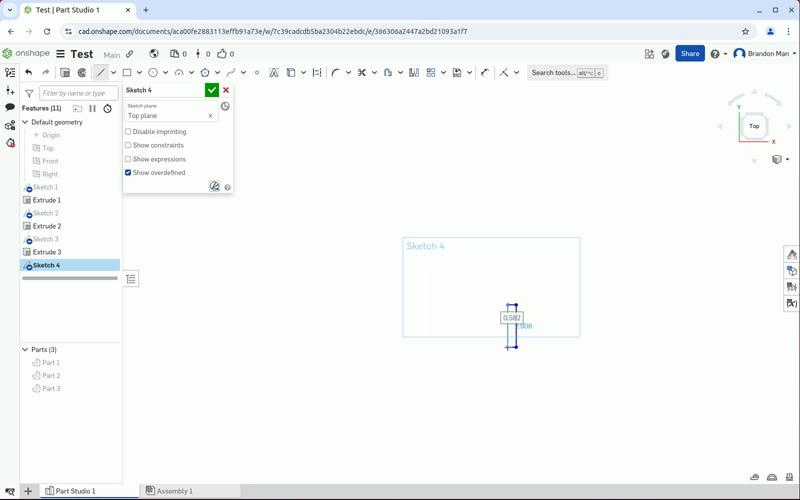
scroll(6)
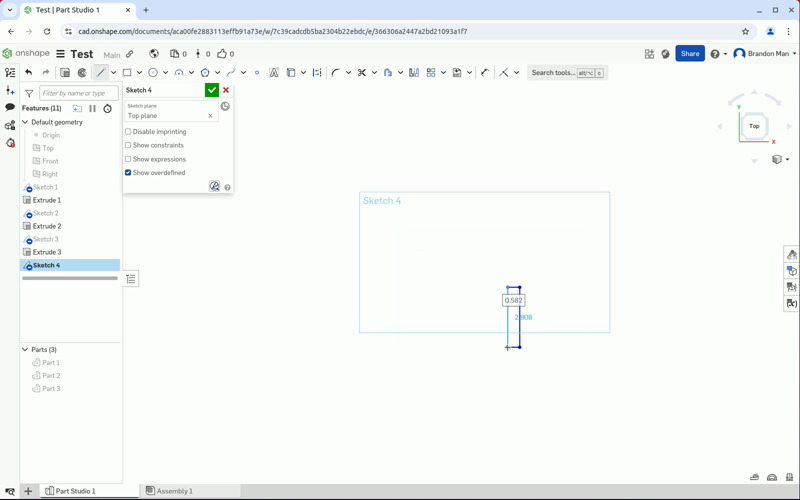
scroll(6)
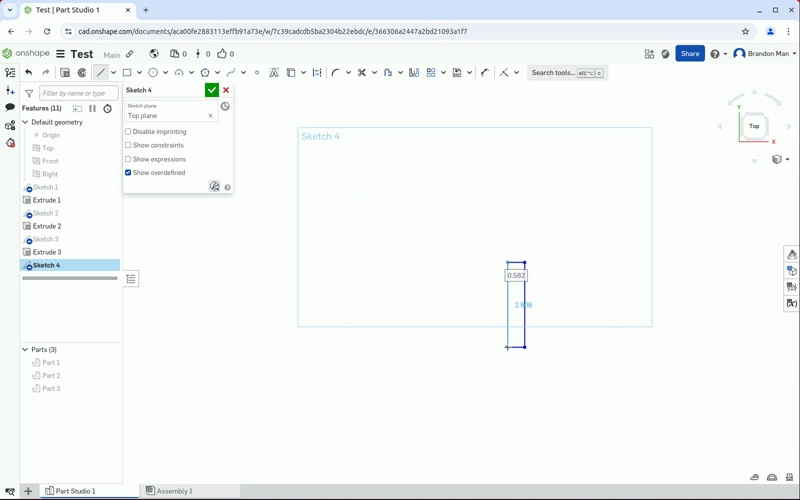
scroll(6)
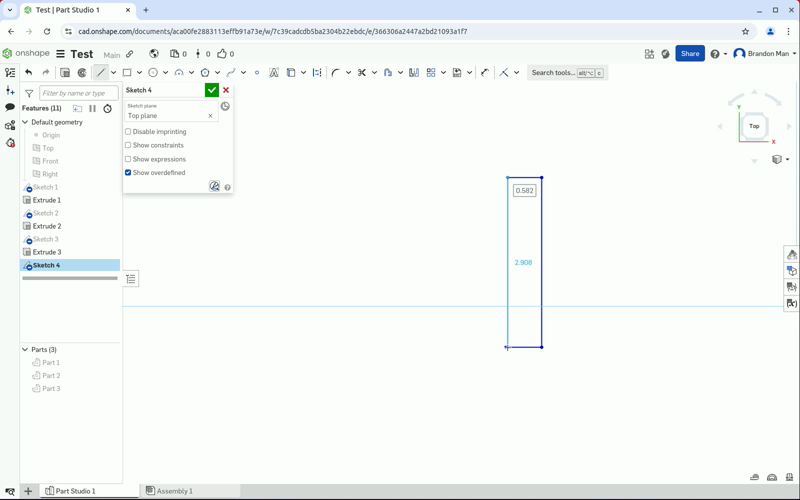
key_up(shift)
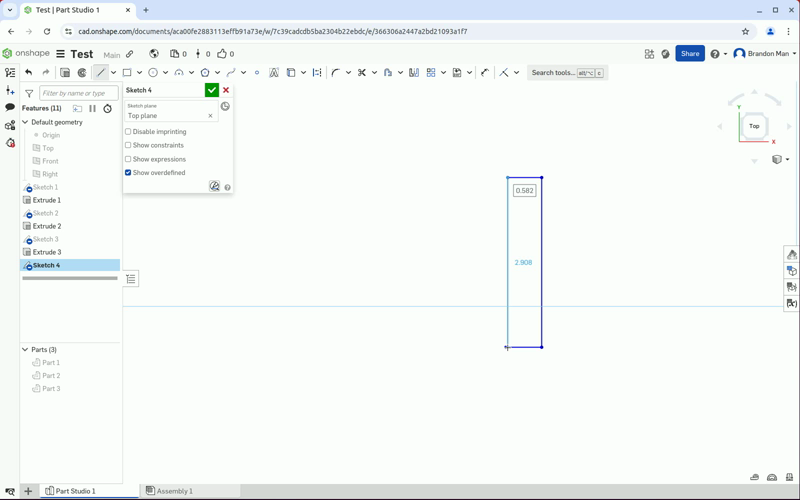
click(507, 347)
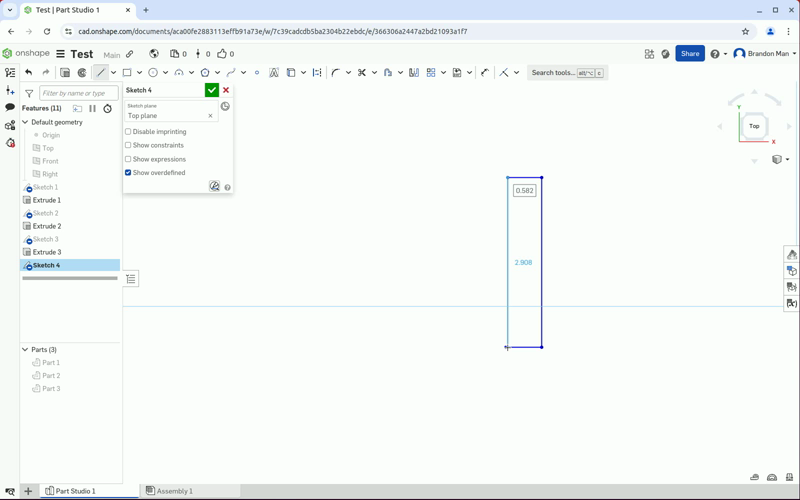
scroll(-6)
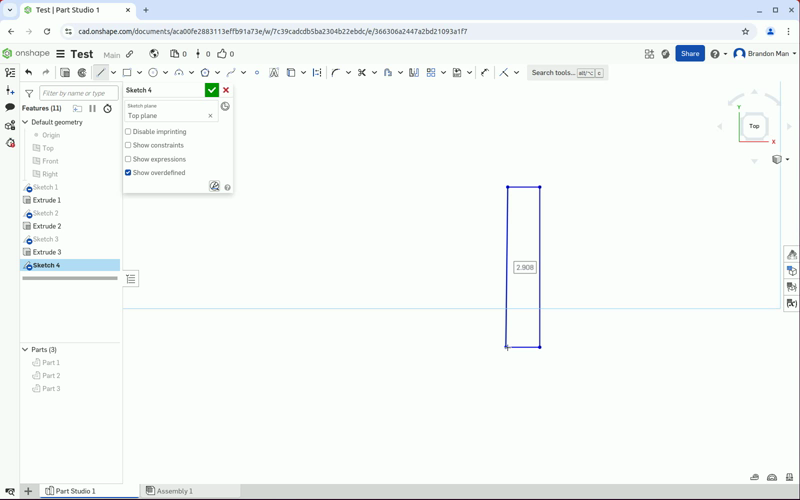
scroll(-6)
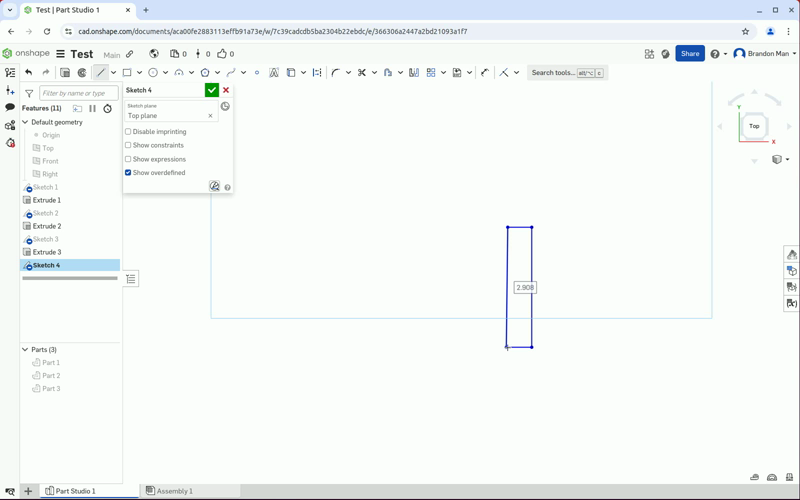
scroll(-6)
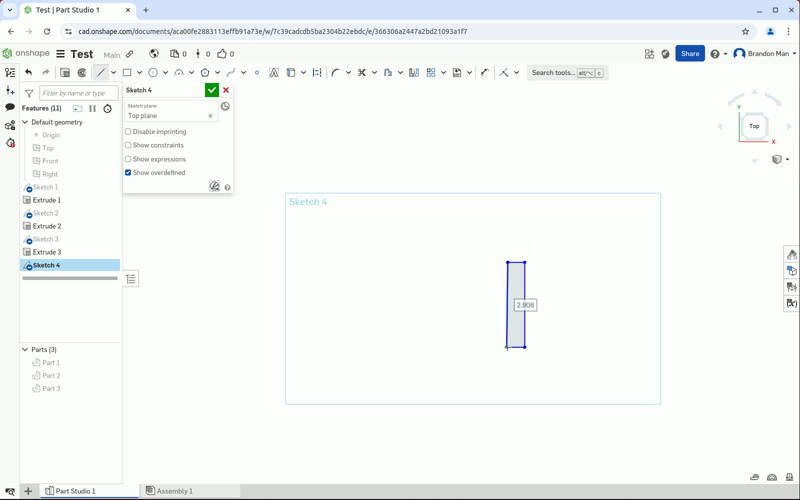
scroll(-6)
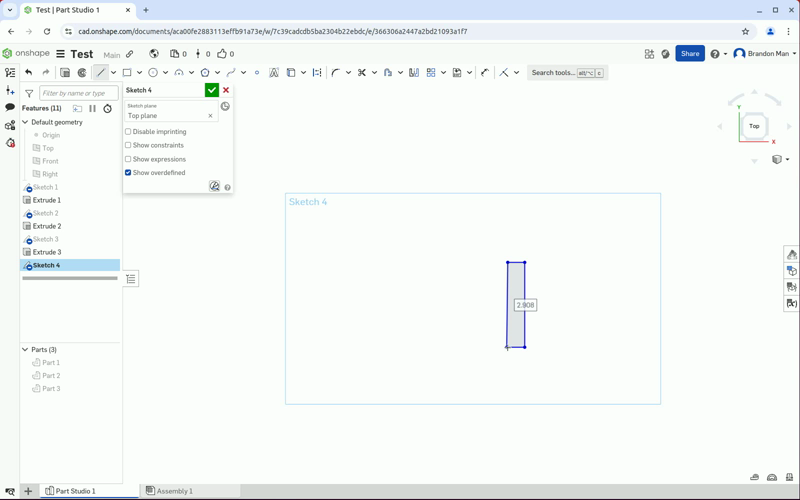
scroll(-6)
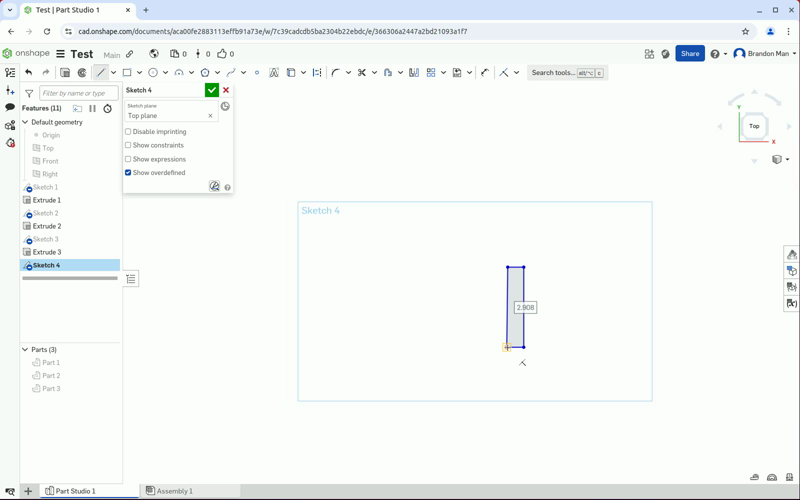
scroll(-6)
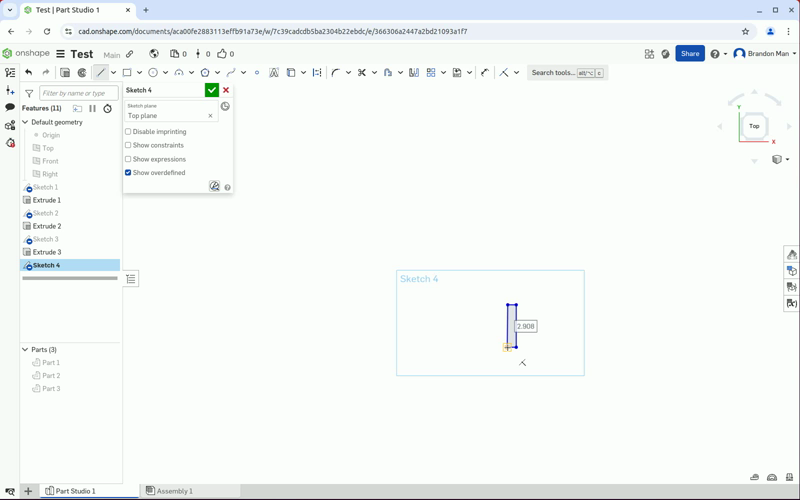
scroll(-6)
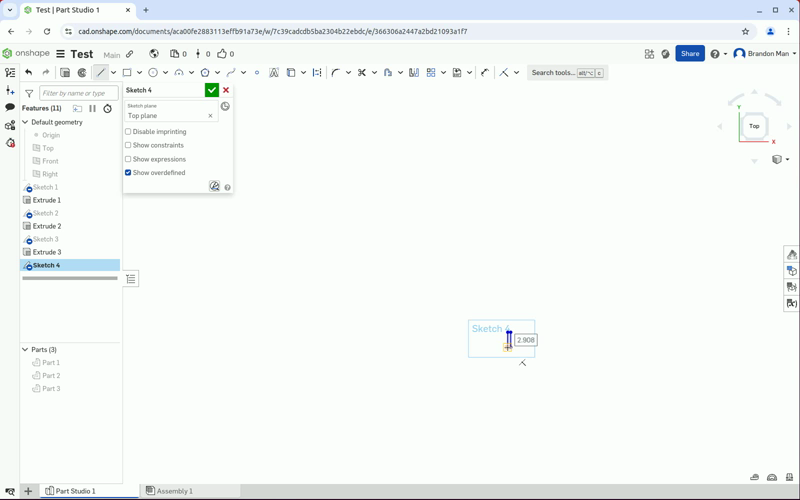
key(esc)
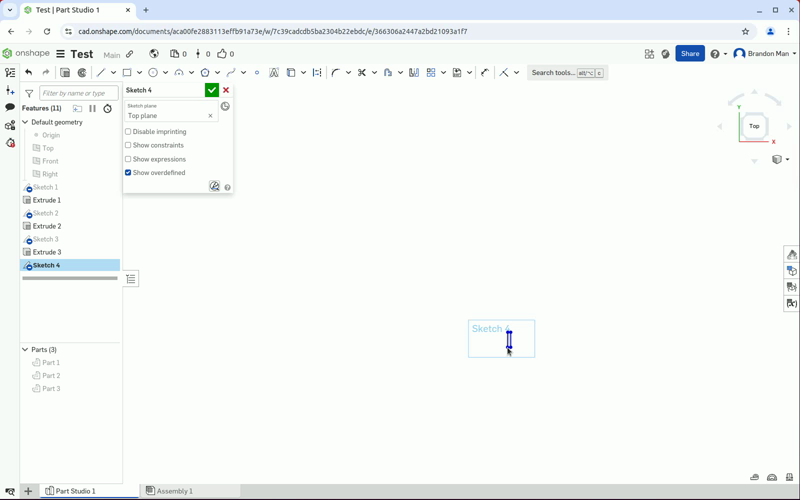
mouse_move(508, 332)
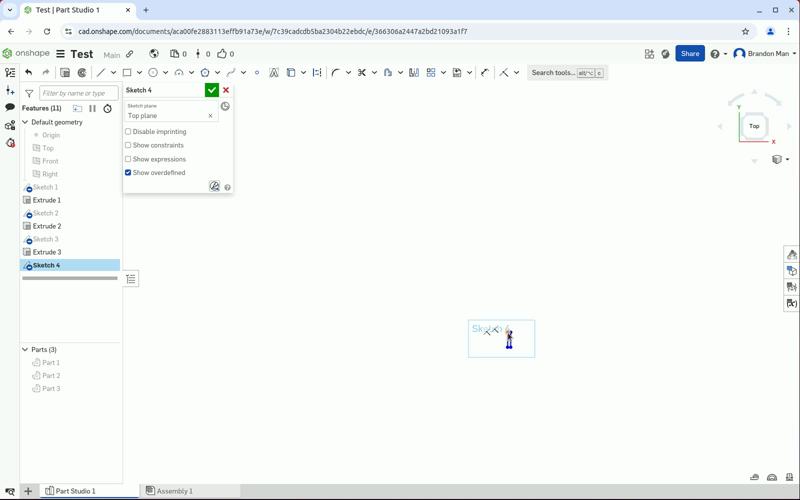
scroll(6)
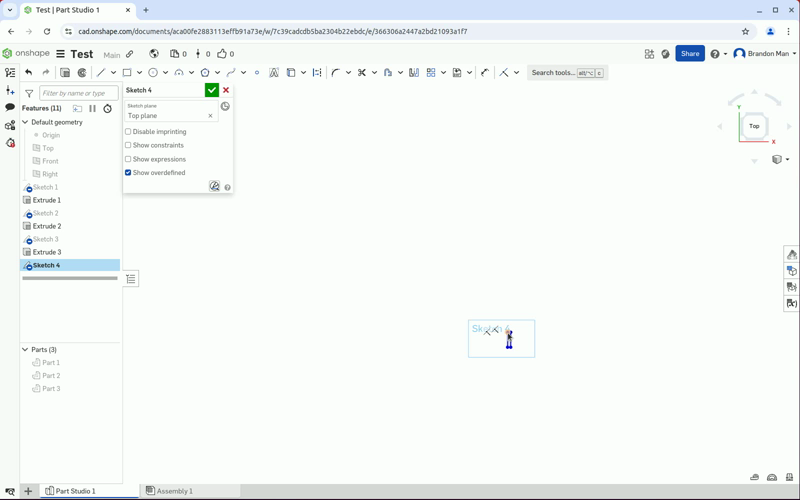
scroll(6)
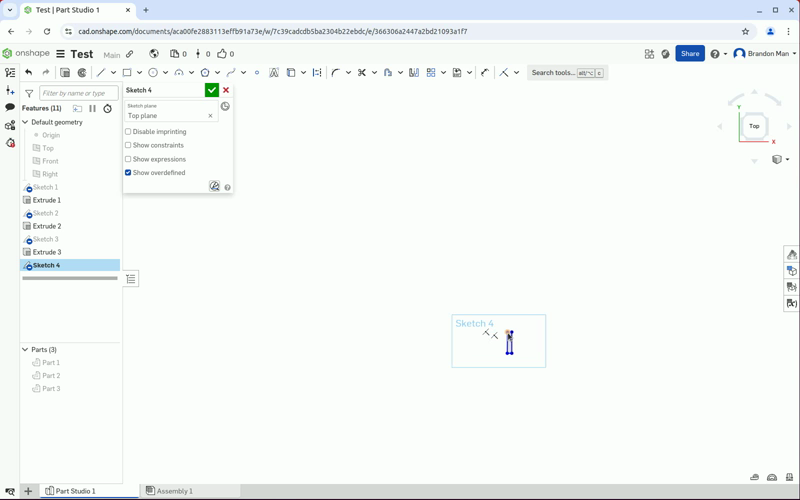
scroll(6)
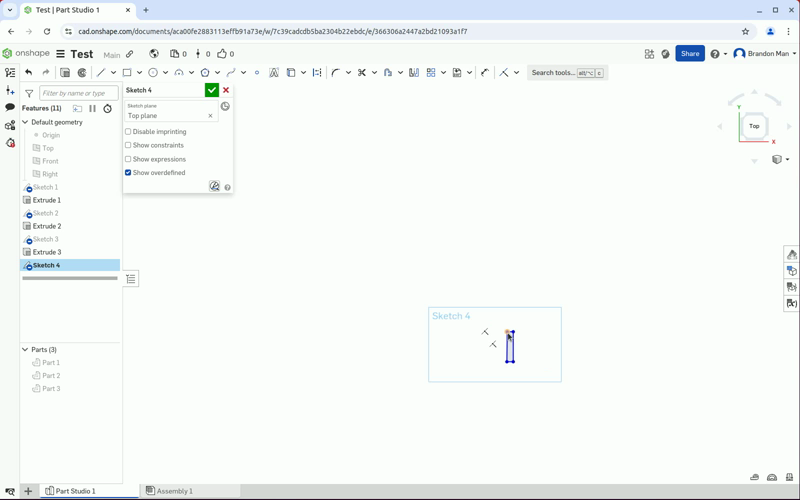
scroll(6)
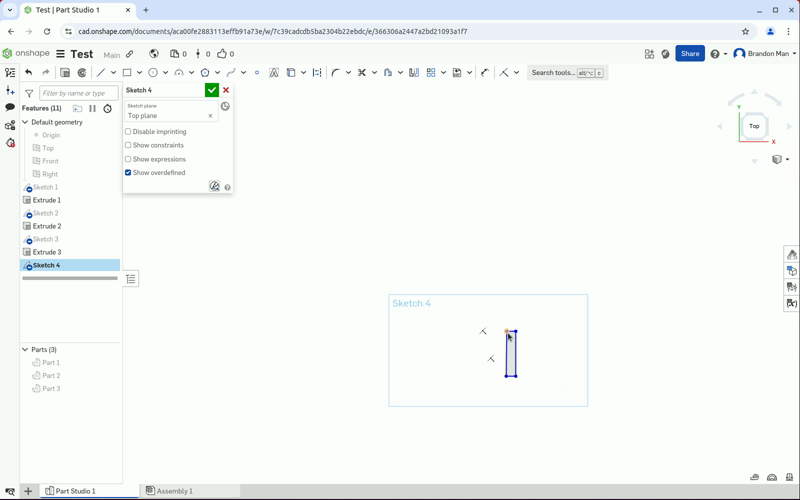
scroll(6)
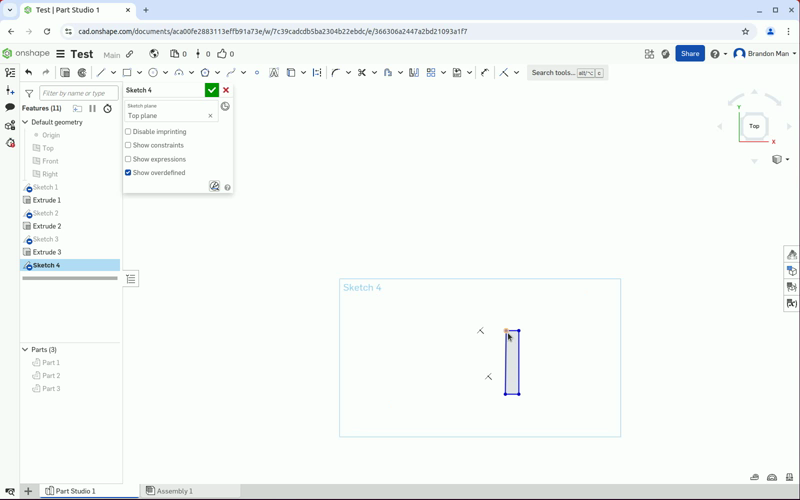
scroll(6)
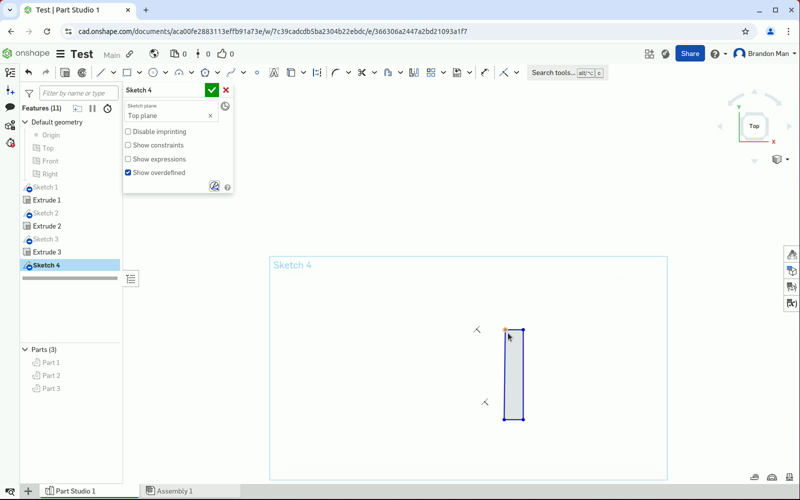
scroll(6)
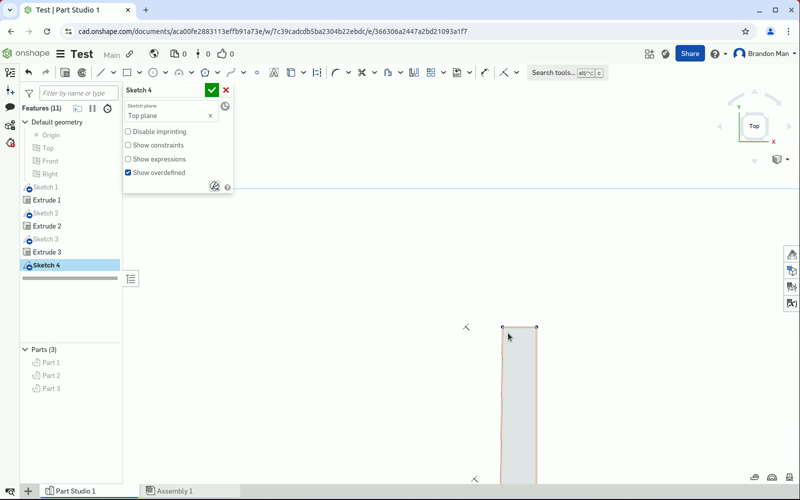
click(508, 332)
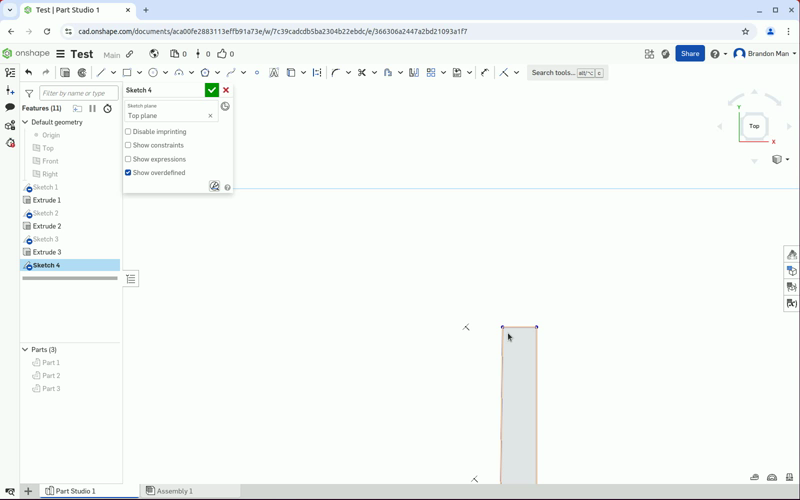
scroll(-6)
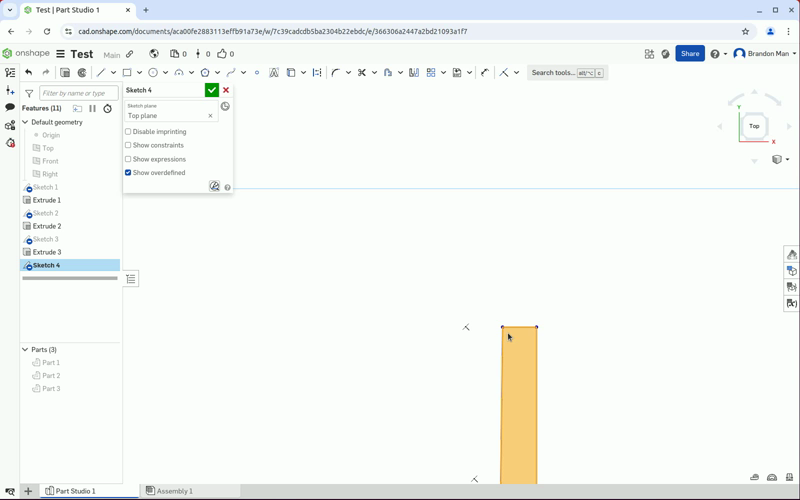
scroll(-6)
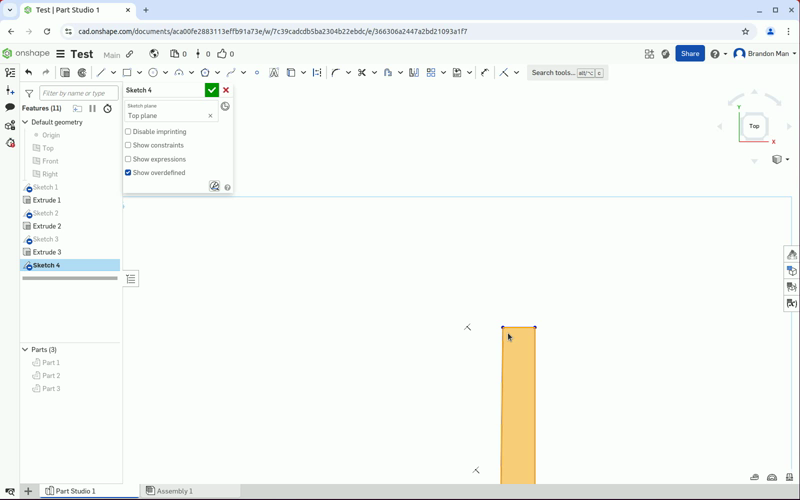
scroll(-6)
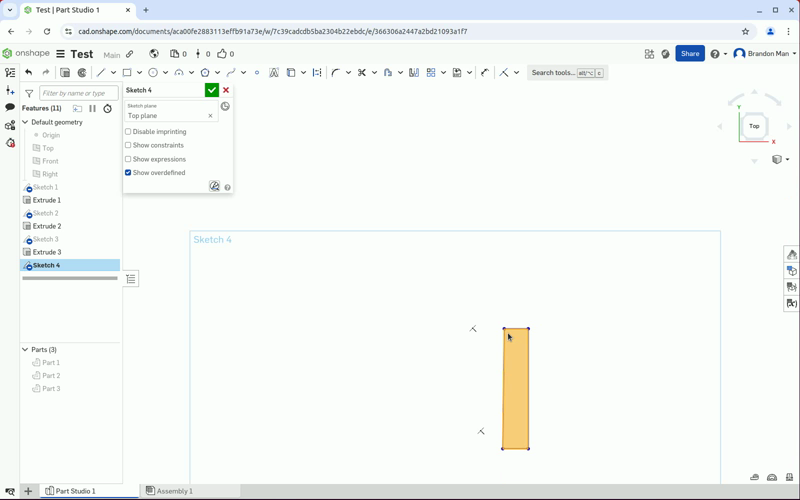
scroll(-6)
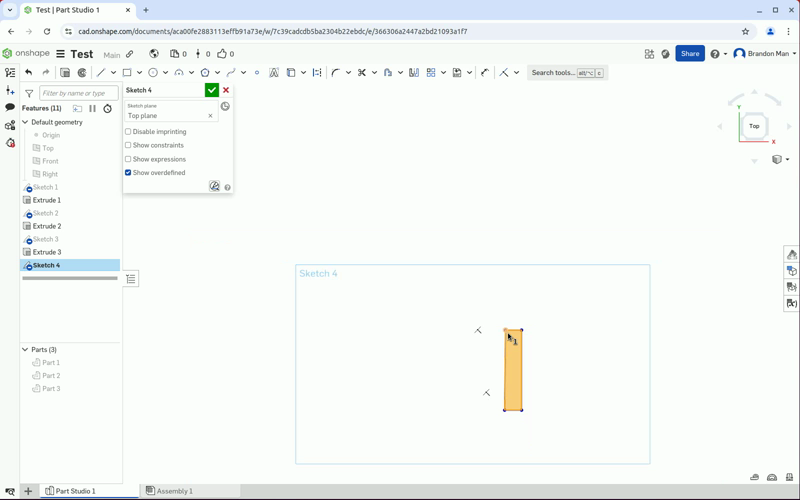
scroll(-6)
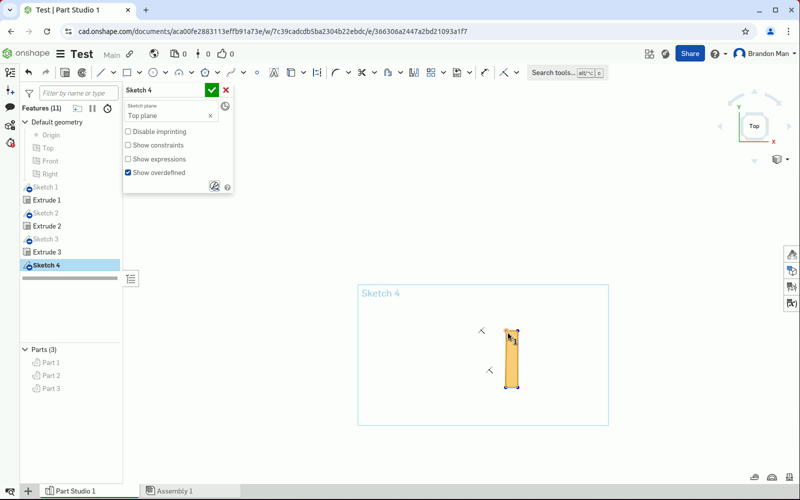
scroll(-6)
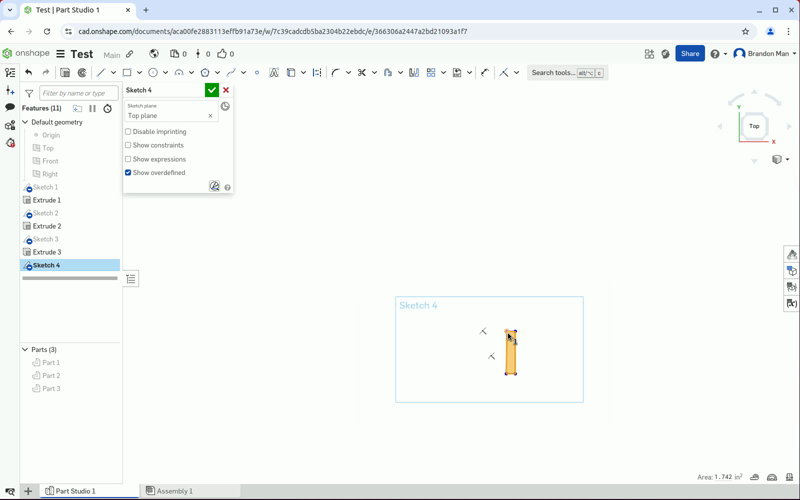
scroll(-6)
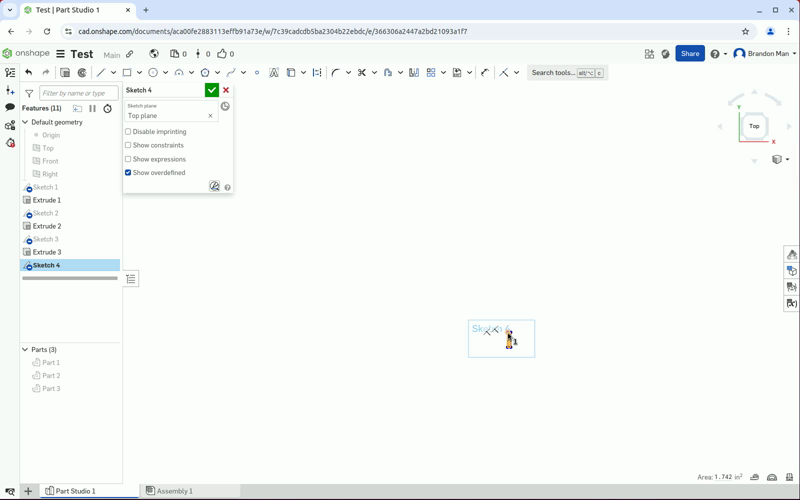
mouse_move(73, 352)
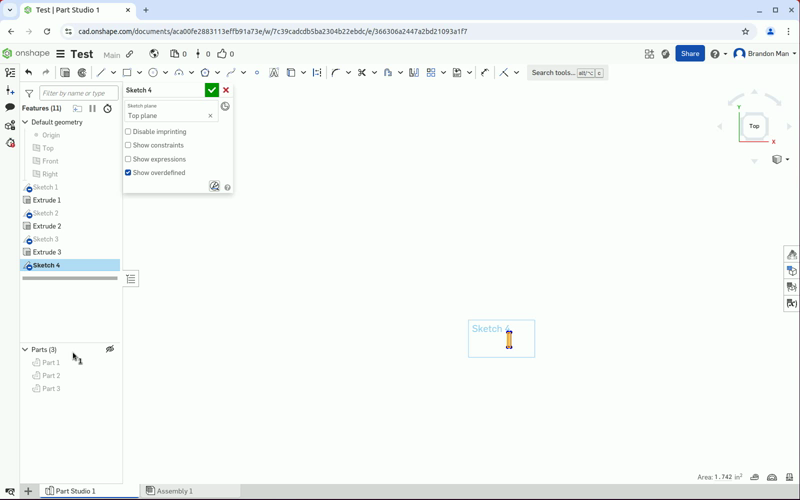
key(shift+y)
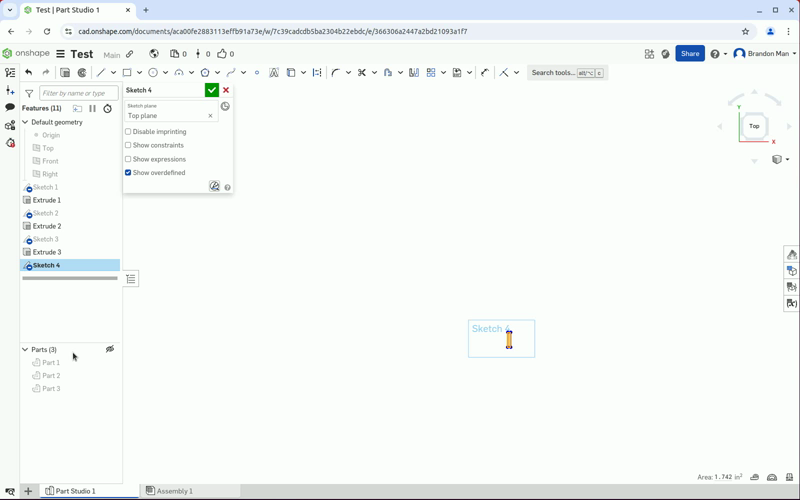
key(shift+e)
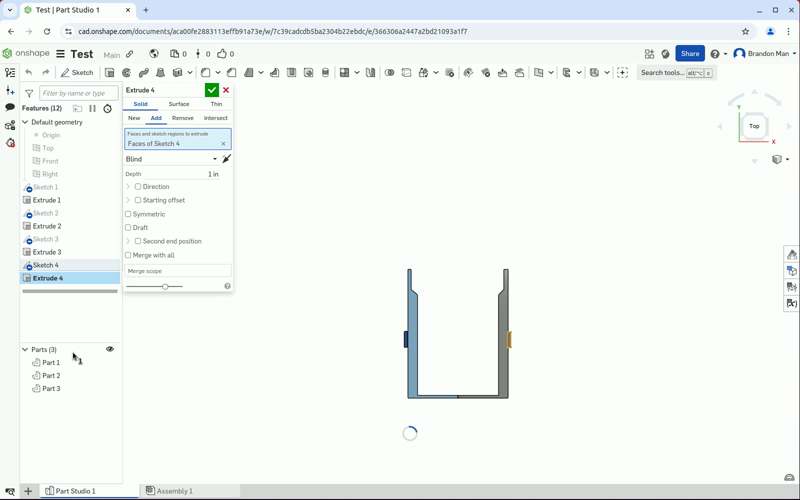
mouse_move(143, 106)
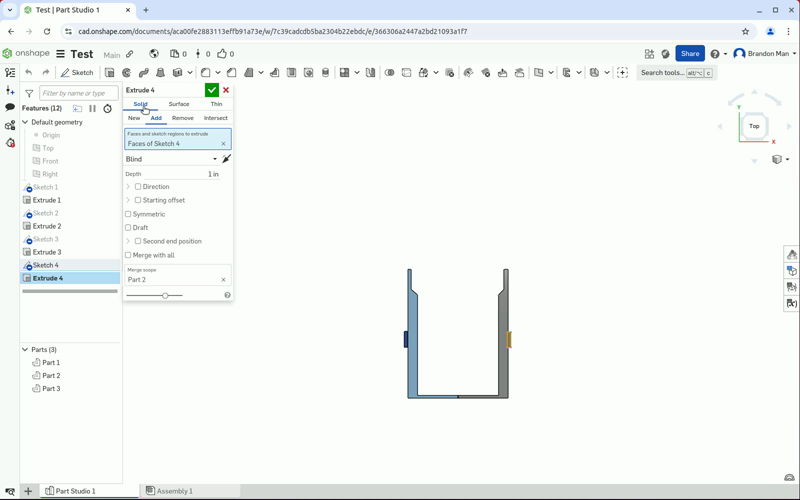
click(143, 106)
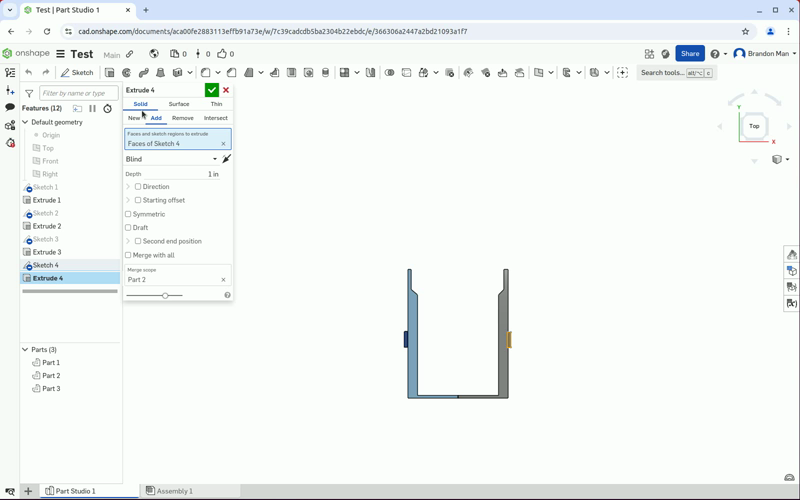
mouse_move(137, 120)
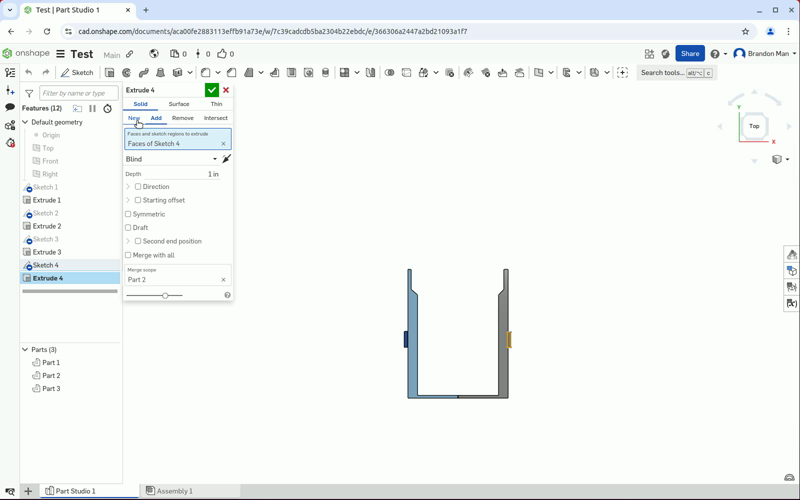
click(137, 120)
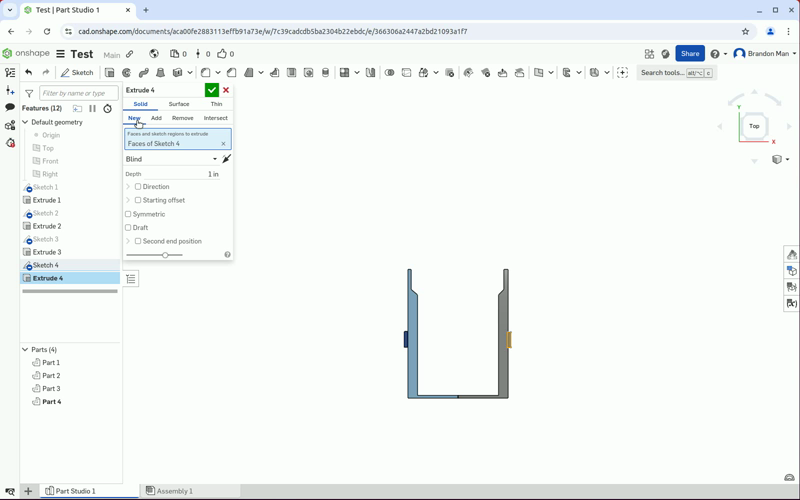
key(tab, 4)
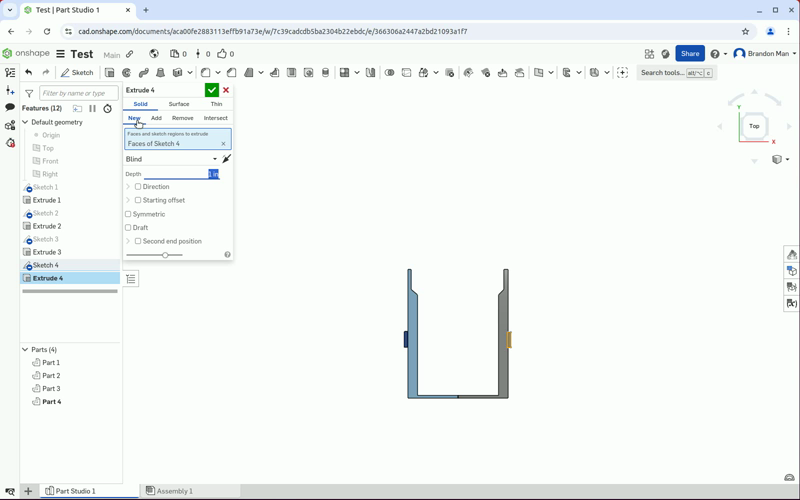
text(-4.814)
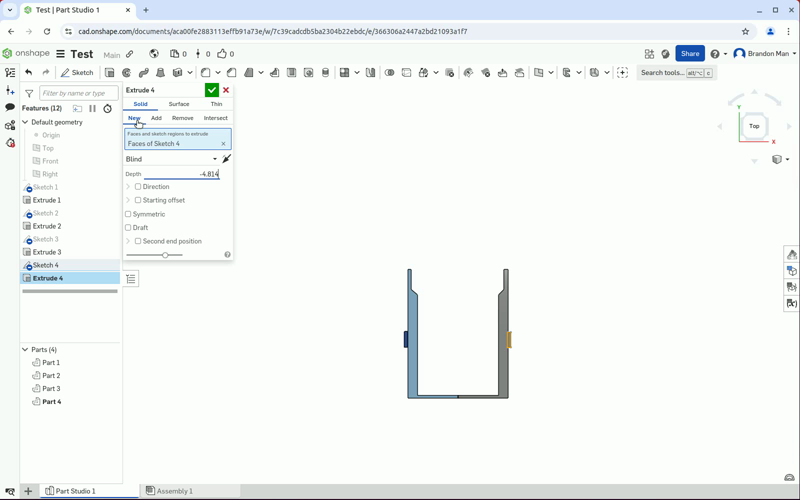
key(enter)
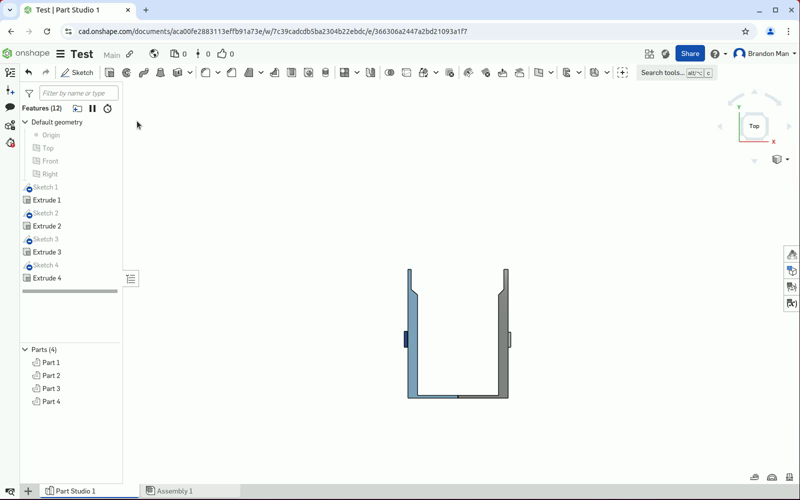
key(shift+h)
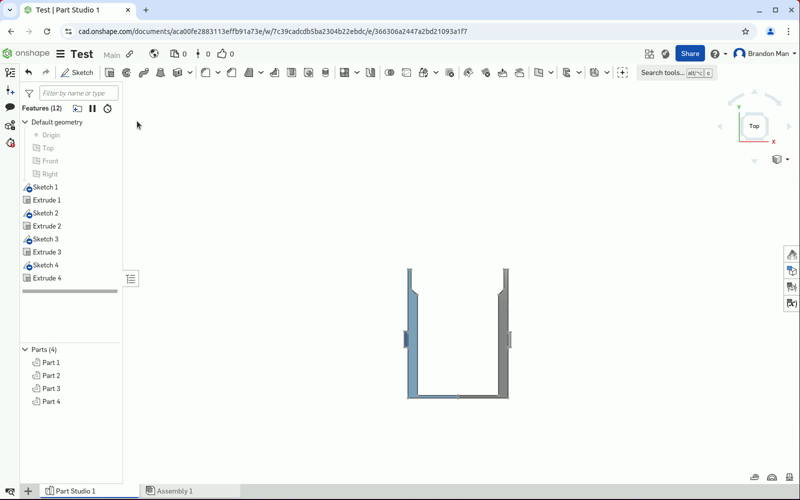
key(shift+h)
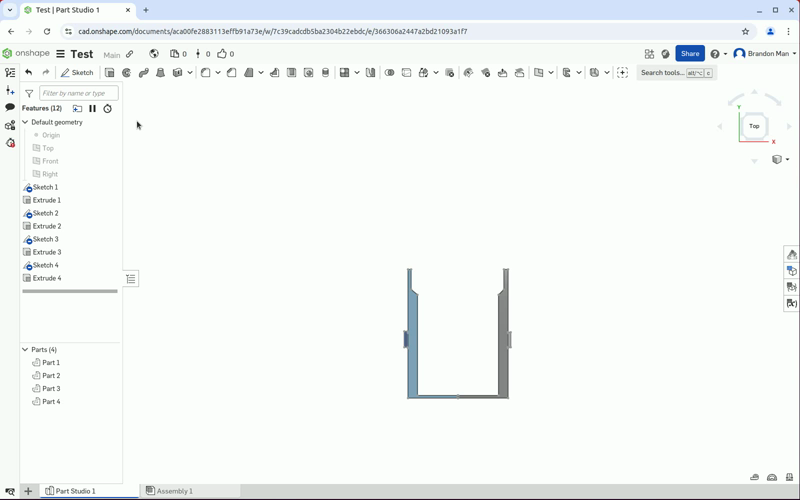
key(shift+7)
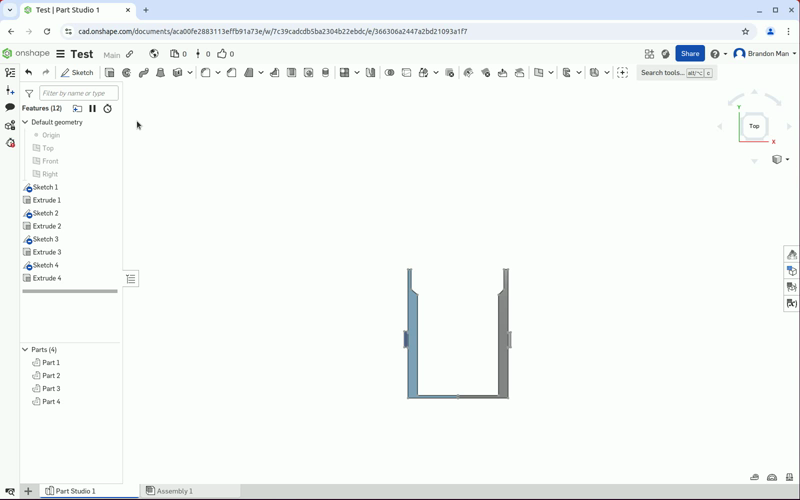
key(up, 3)
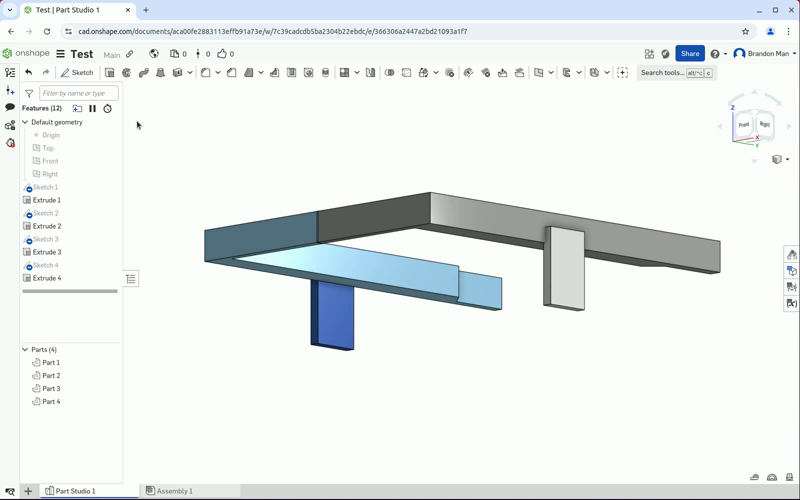
key(left, 3)
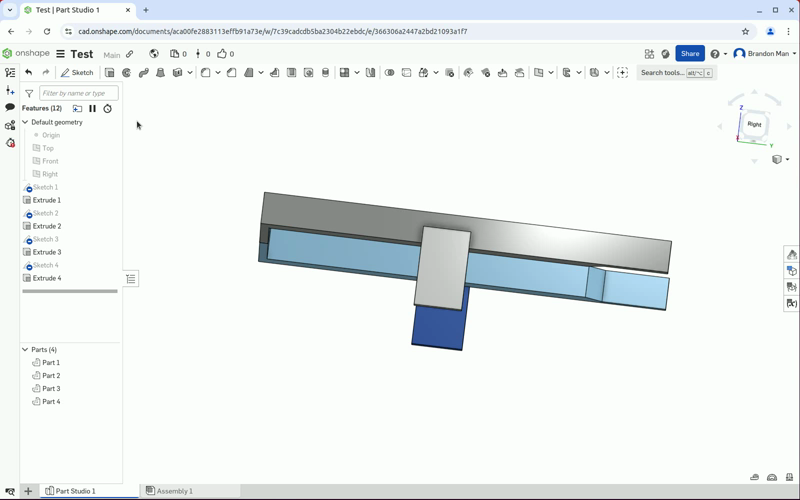
key(right, 3)
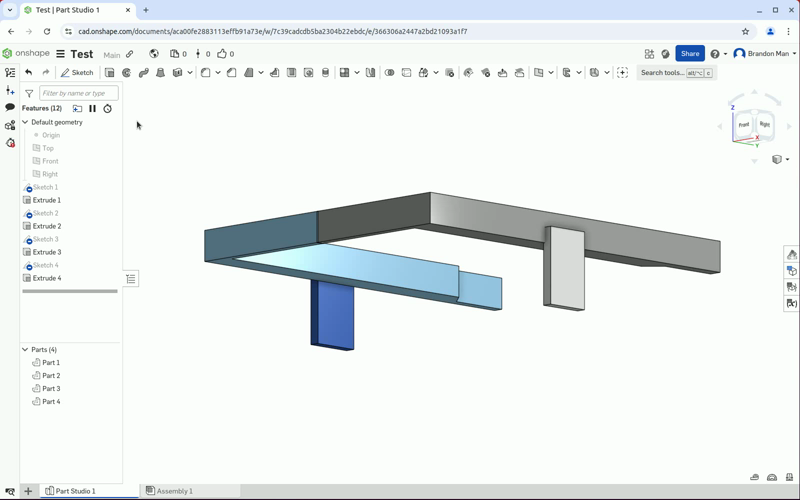
key(down, 3)
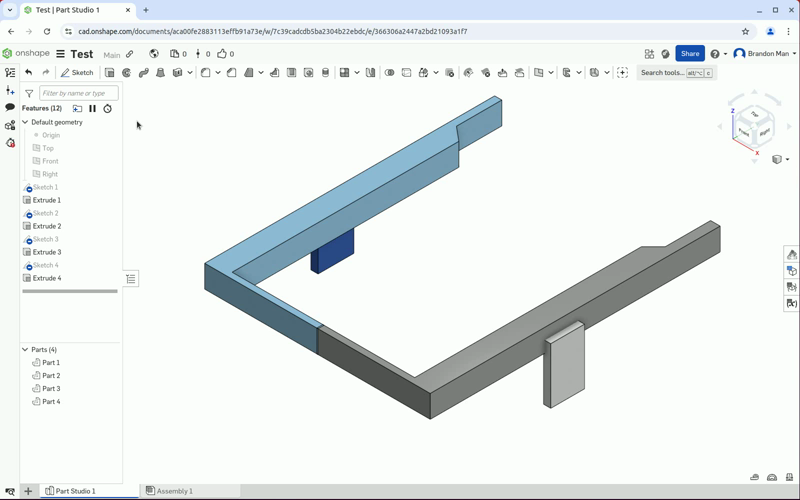
mouse_move(73, 189)
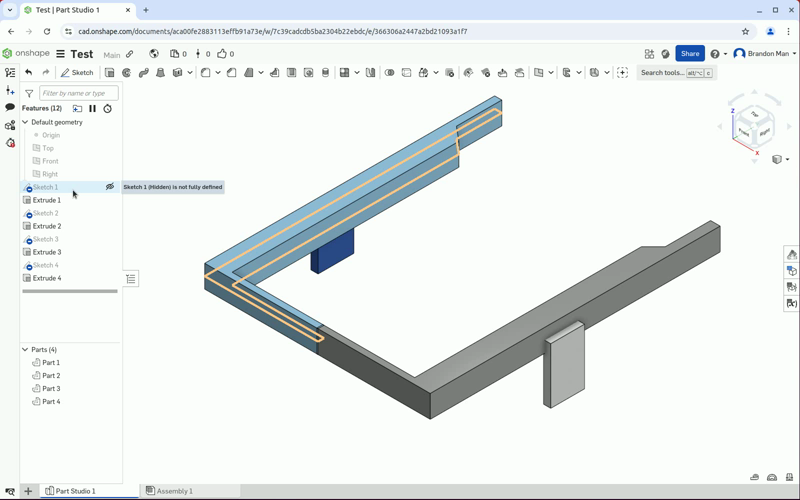
click(73, 189)